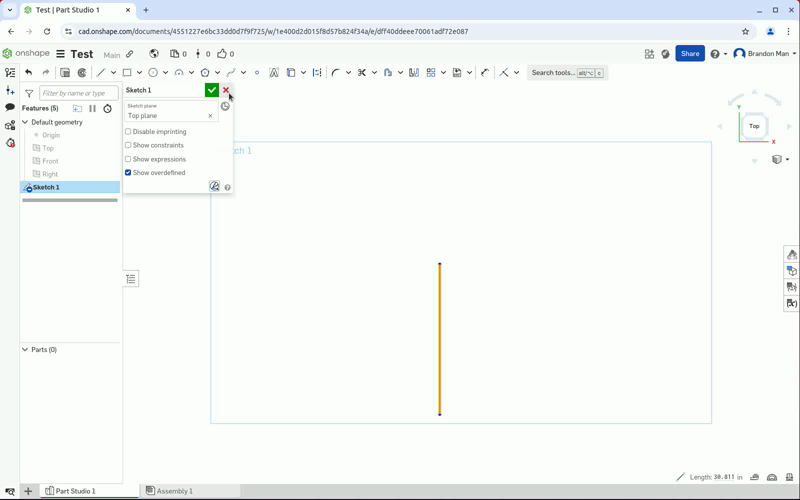
key(shift+h)
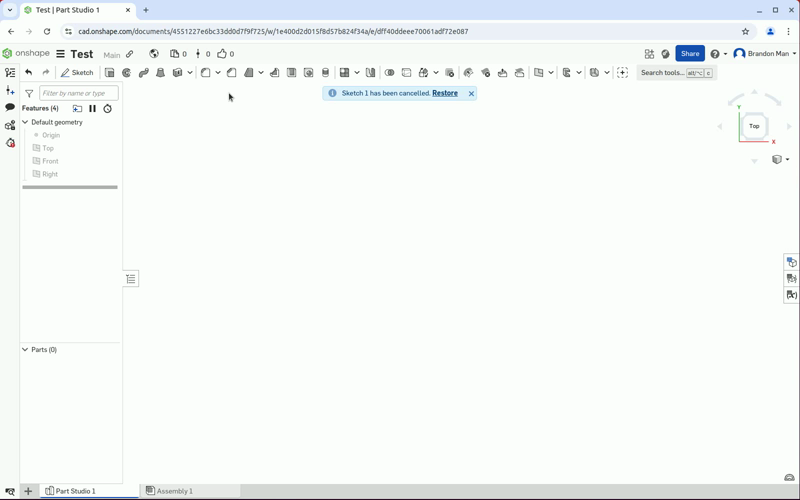
mouse_move(73, 352)
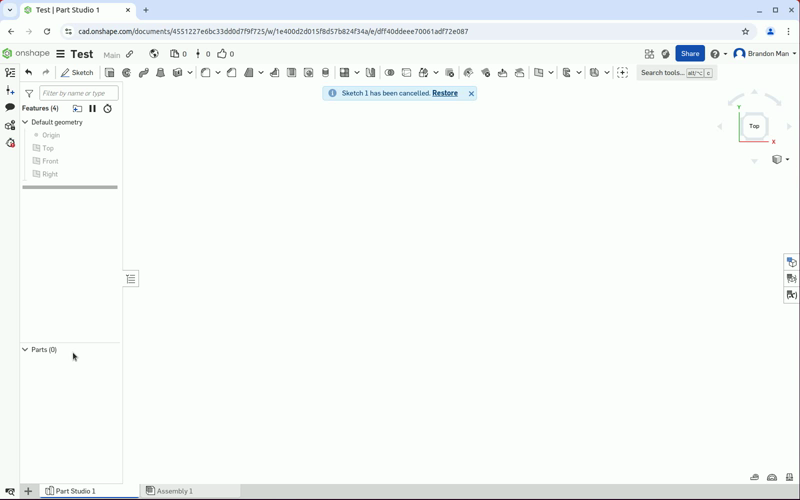
key(y)
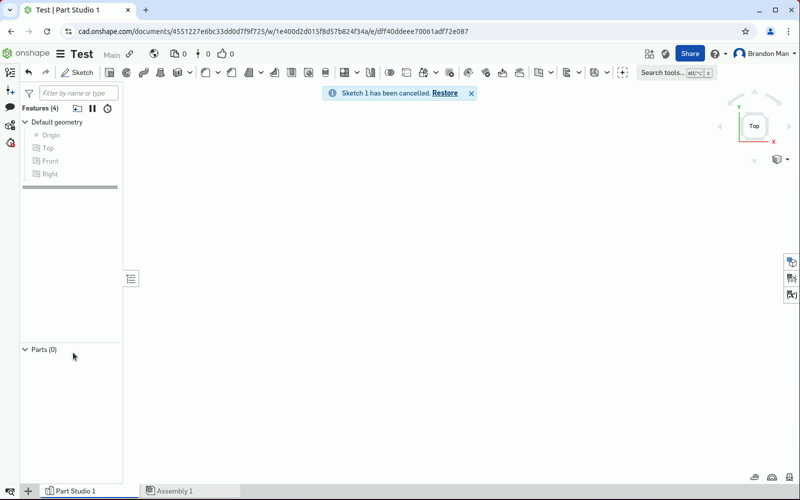
key(shift+p)
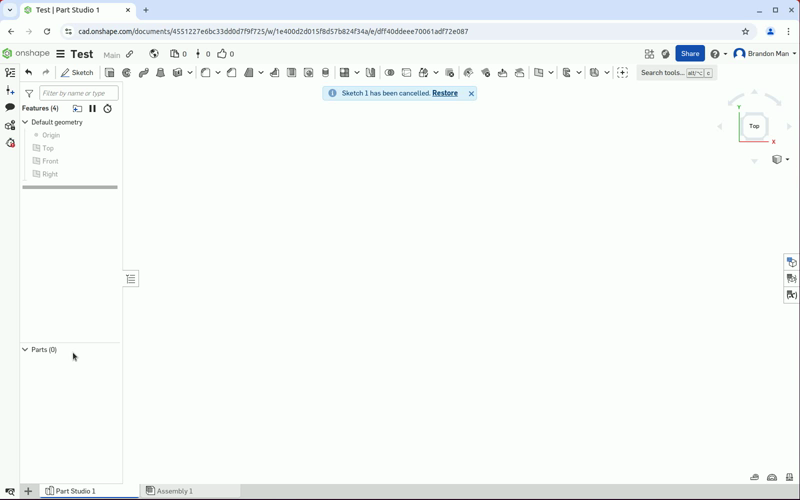
key(space)
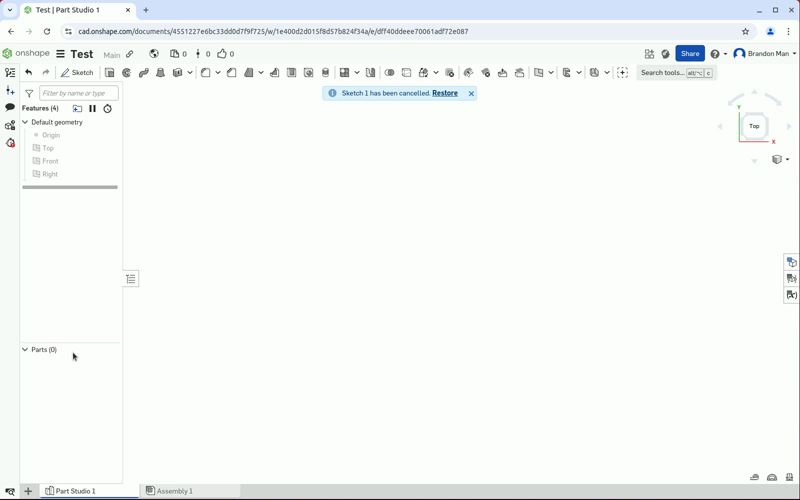
key_down(shift)
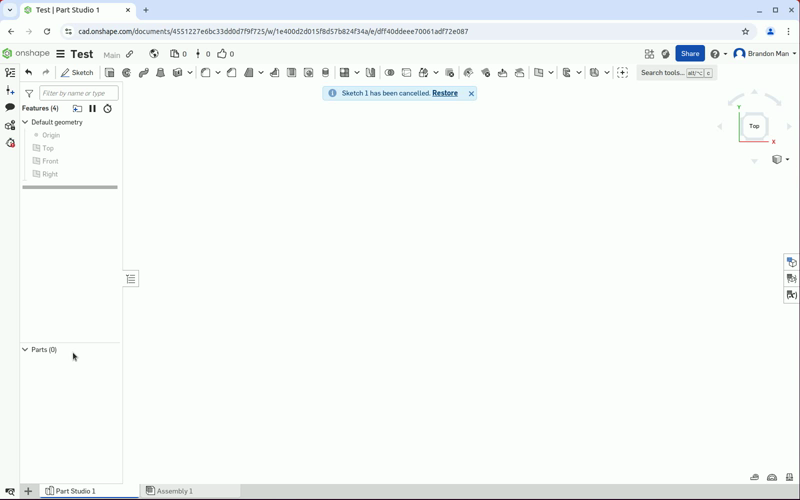
key(up)
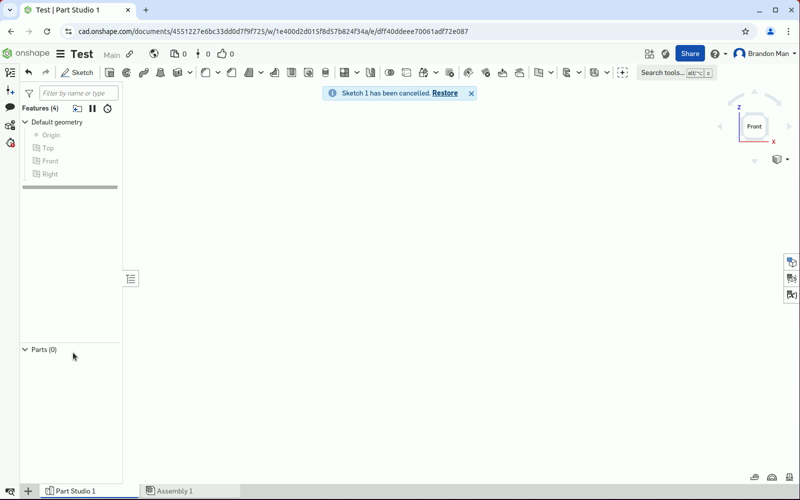
key_up(shift)
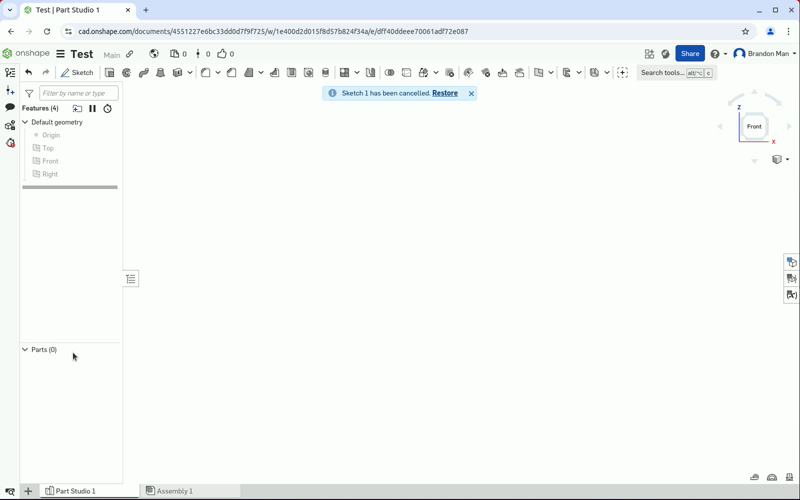
mouse_move(73, 352)
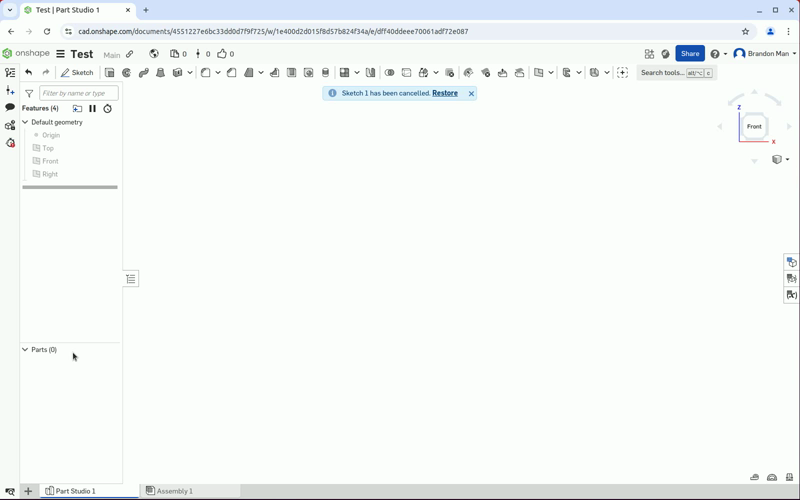
key(shift+y)
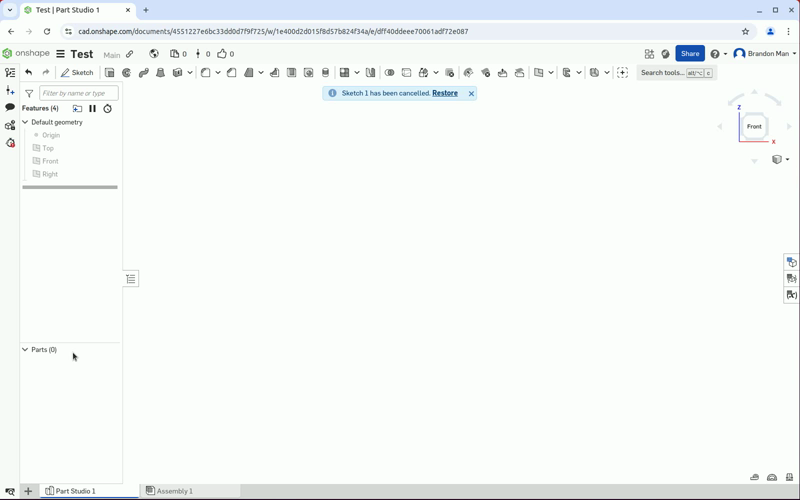
key(shift+s)
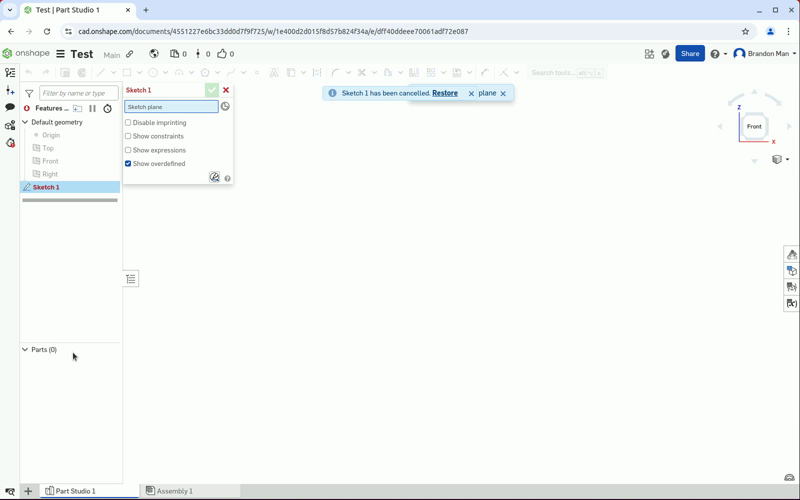
mouse_move(73, 163)
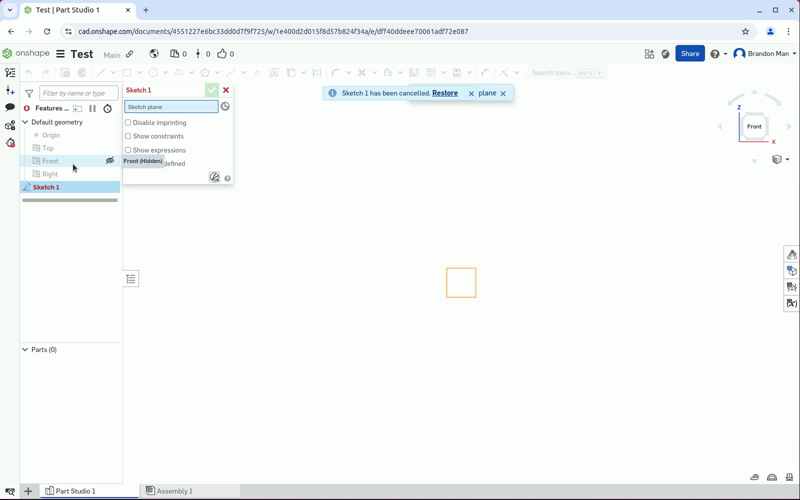
click(73, 163)
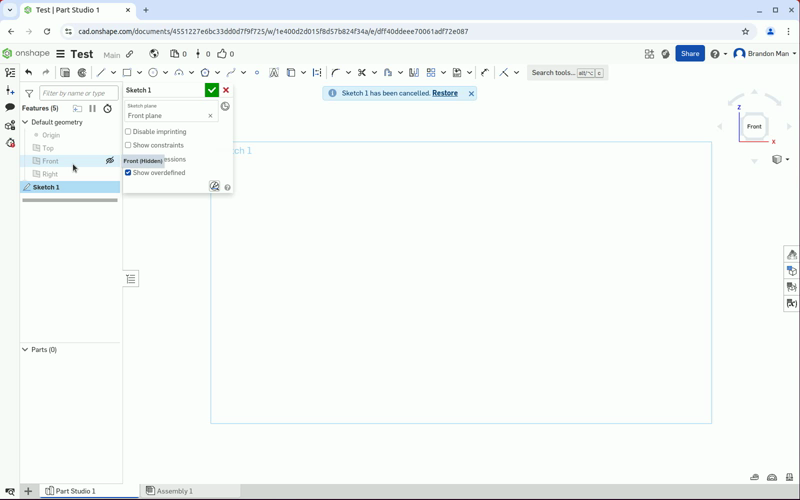
mouse_move(73, 352)
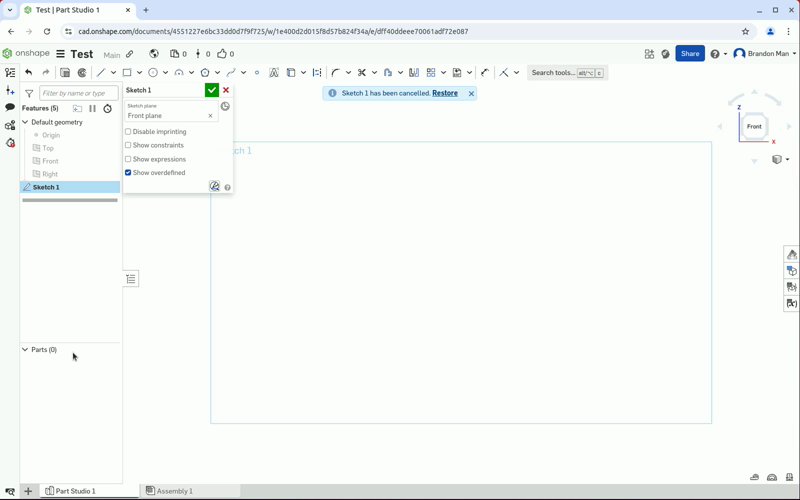
key(y)
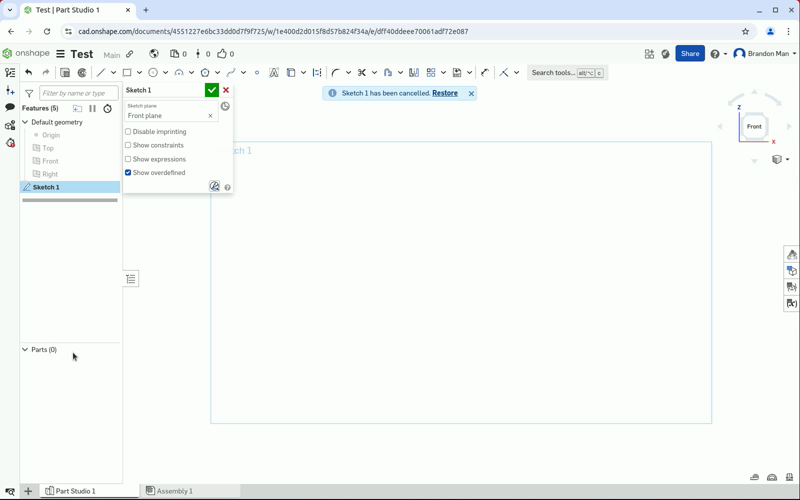
key(l)
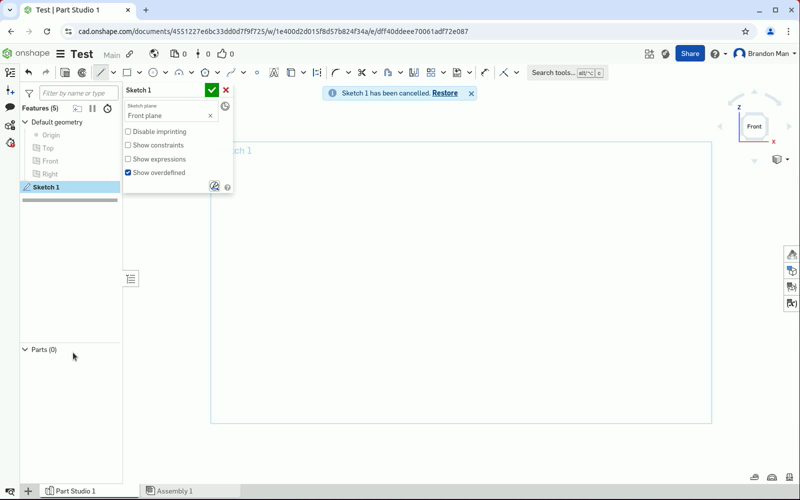
key_down(shift)
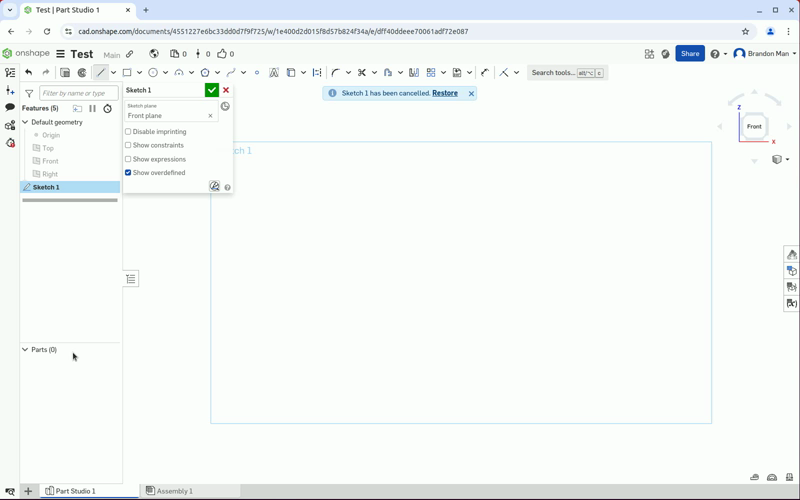
mouse_move(460, 383)
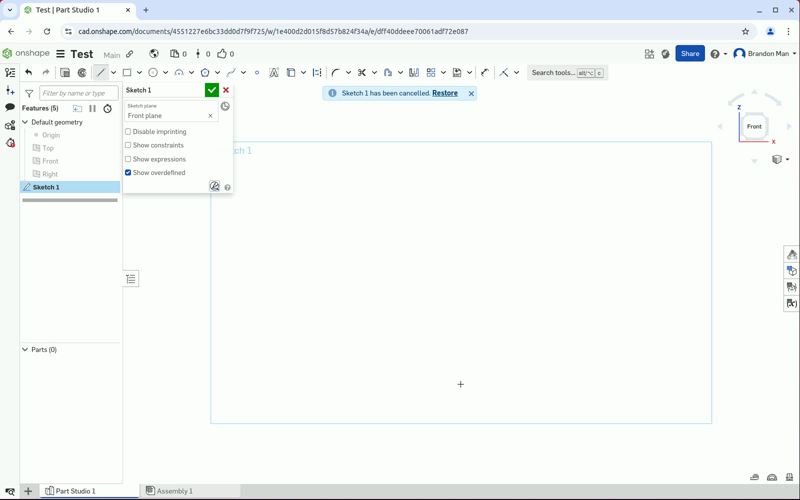
click(460, 383)
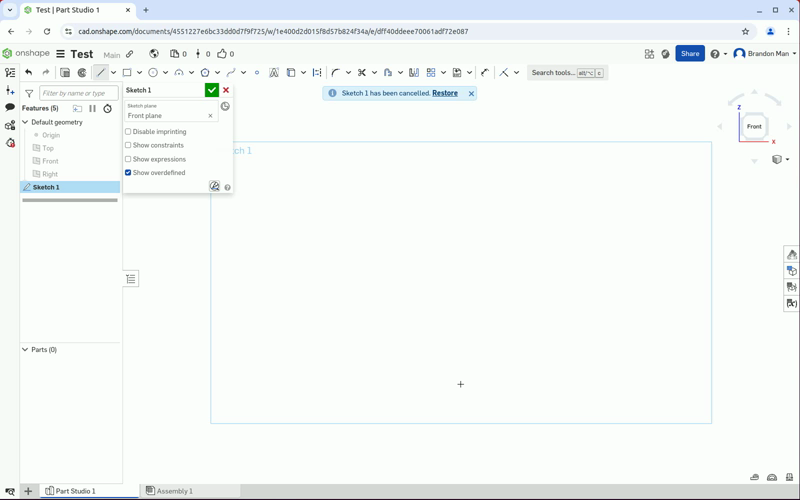
key_up(shift)
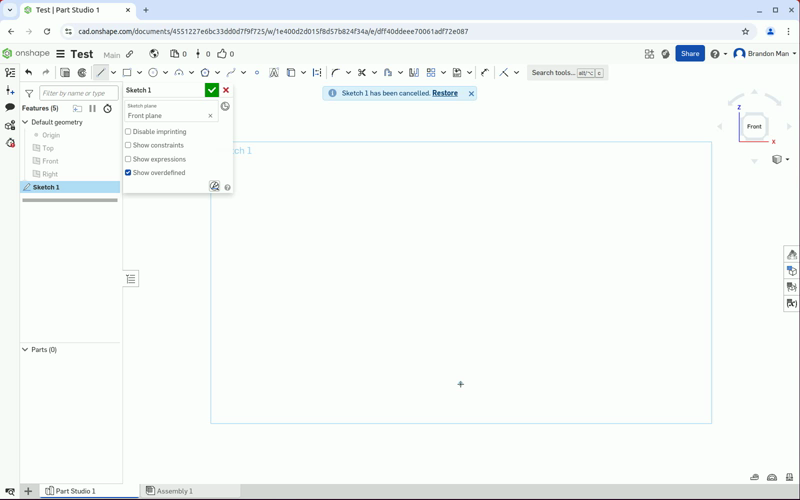
key_down(shift)
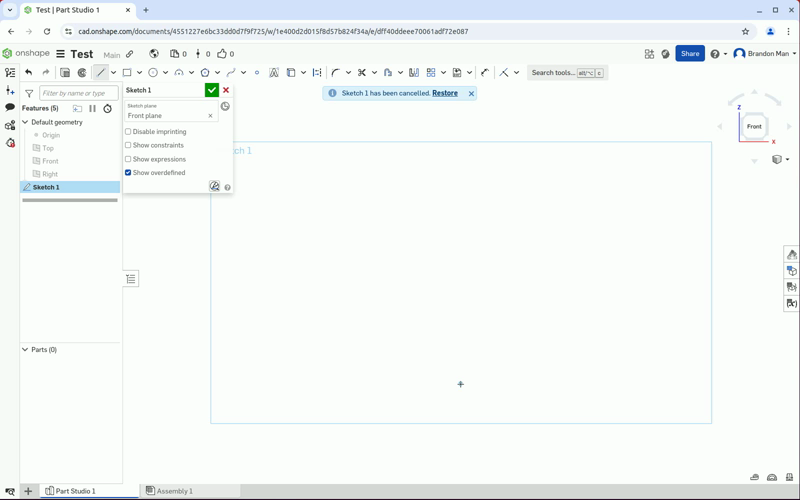
mouse_move(490, 383)
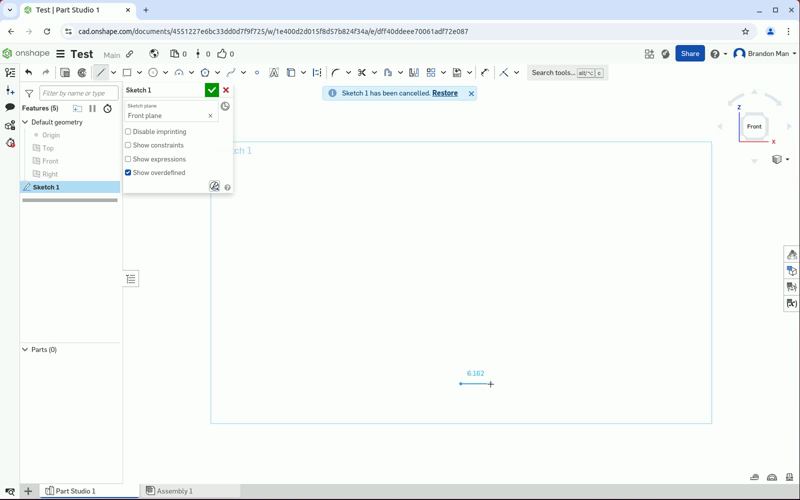
mouse_move(467, 383)
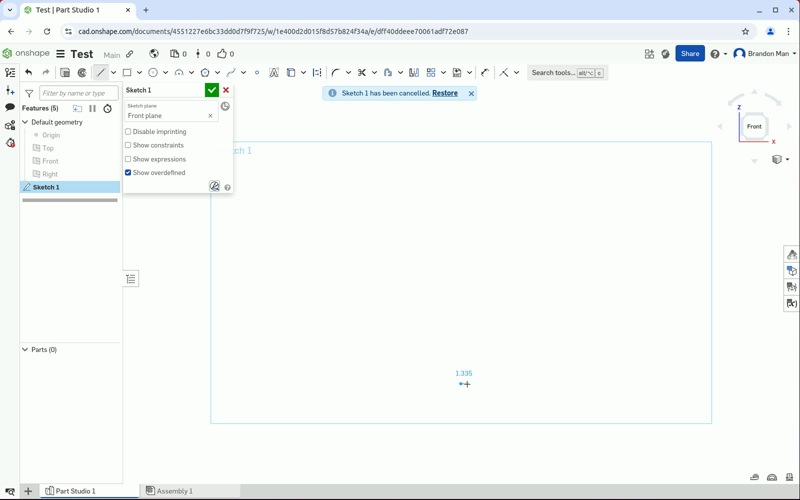
scroll(6)
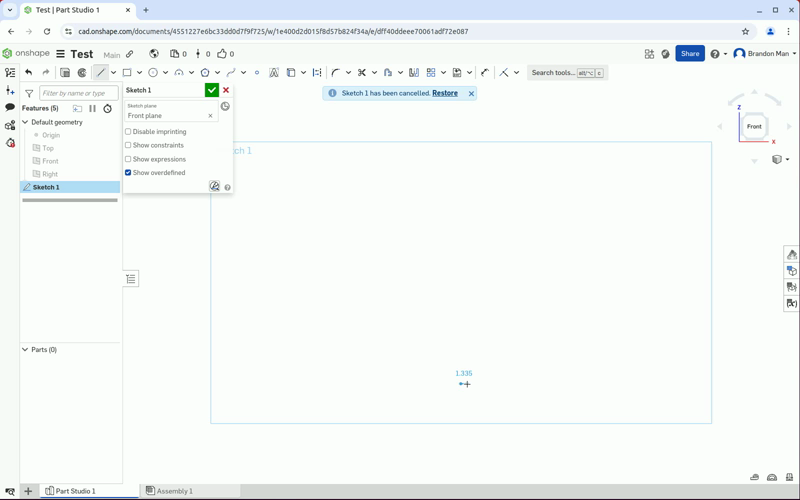
scroll(6)
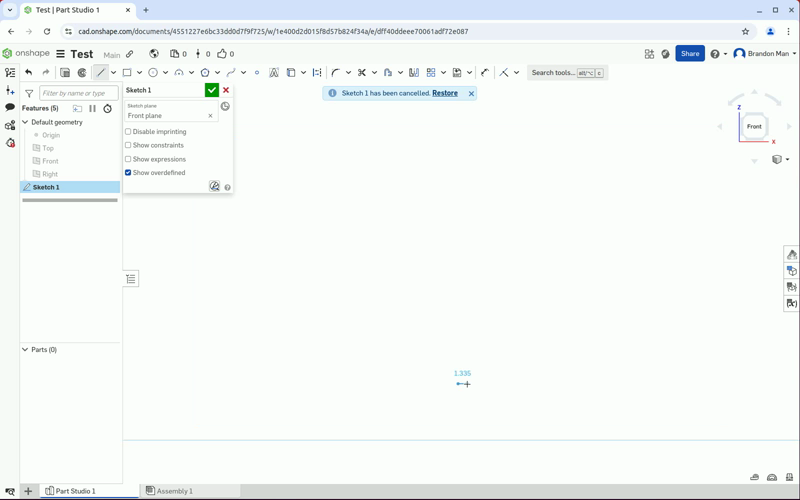
scroll(6)
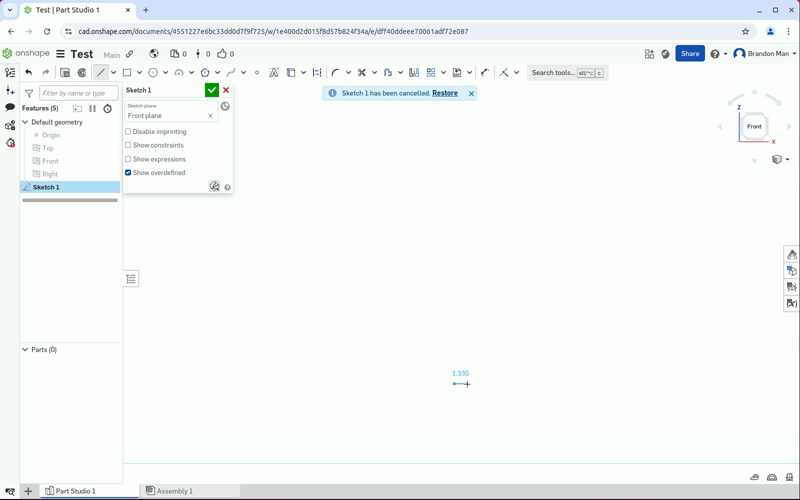
scroll(6)
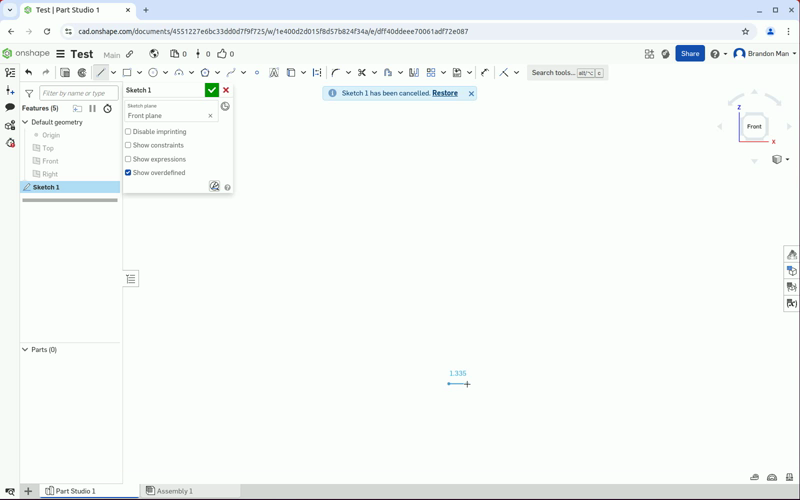
scroll(6)
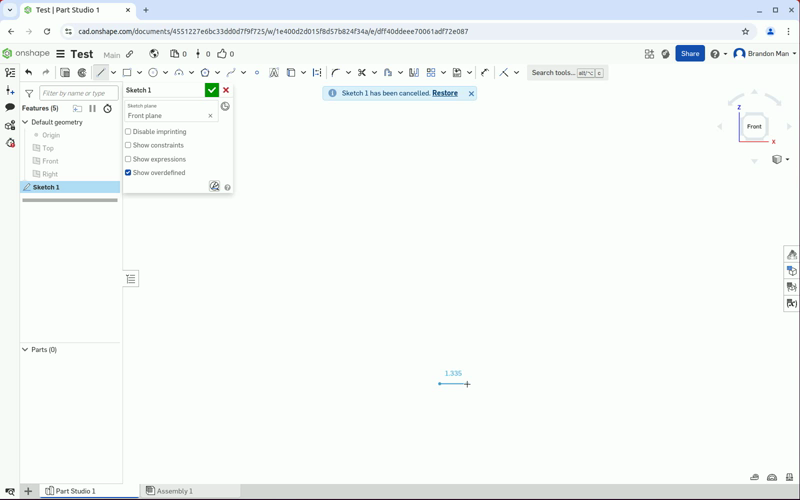
scroll(6)
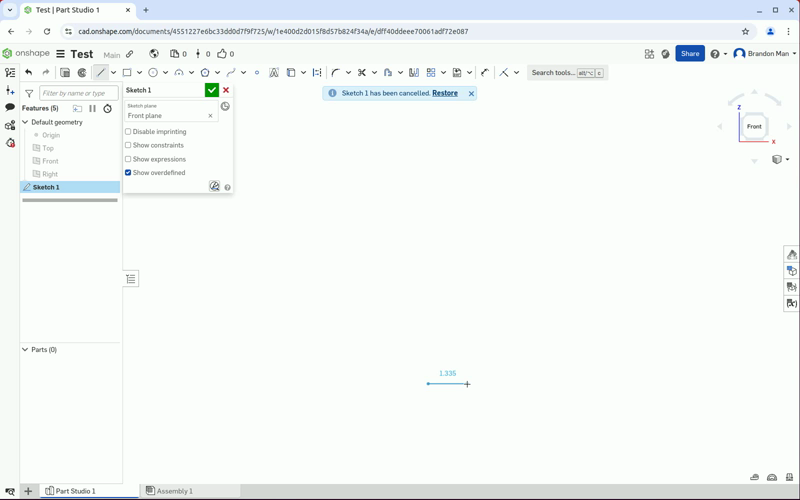
scroll(6)
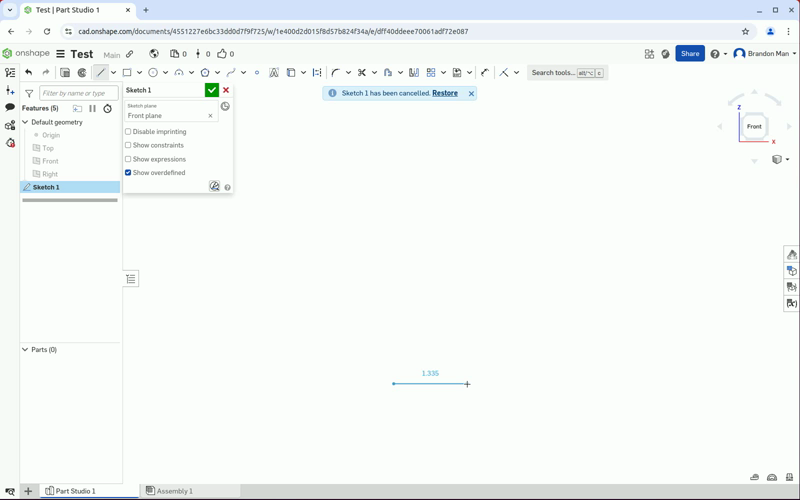
click(467, 383)
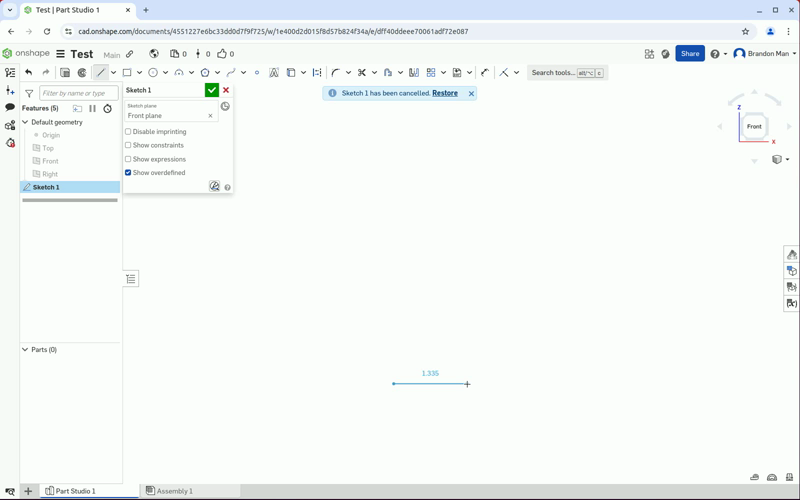
scroll(-6)
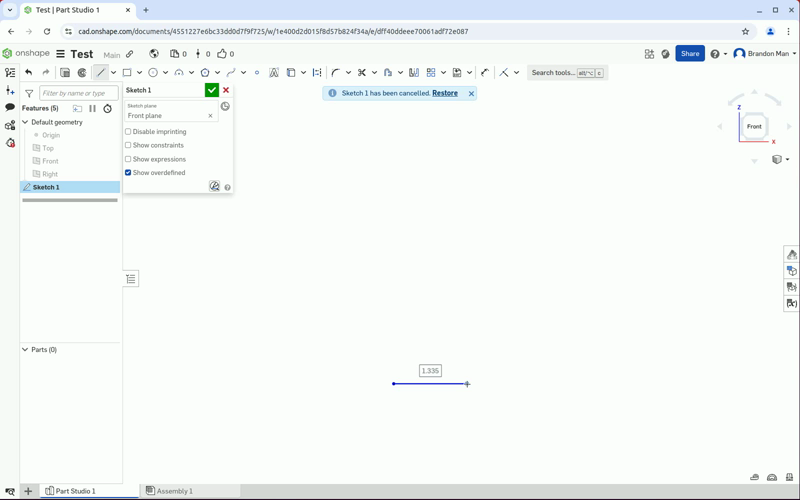
scroll(-6)
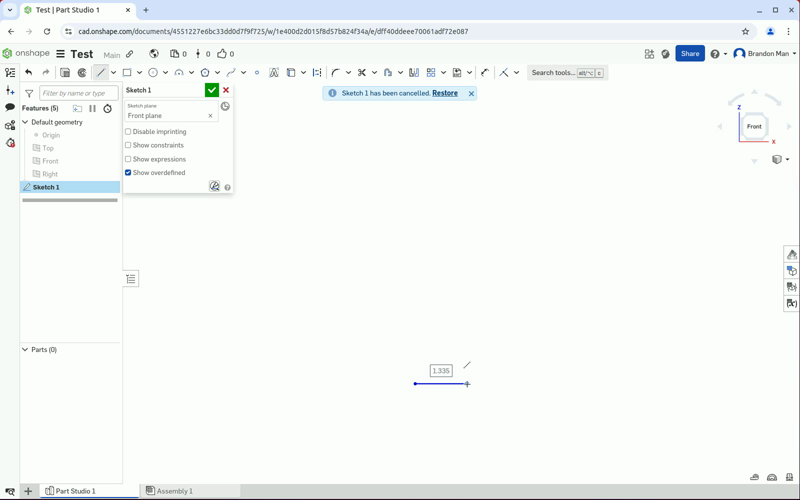
scroll(-6)
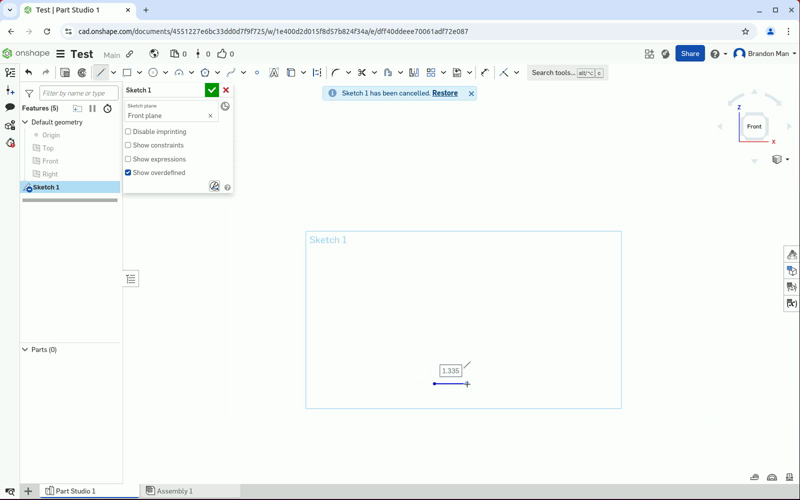
scroll(-6)
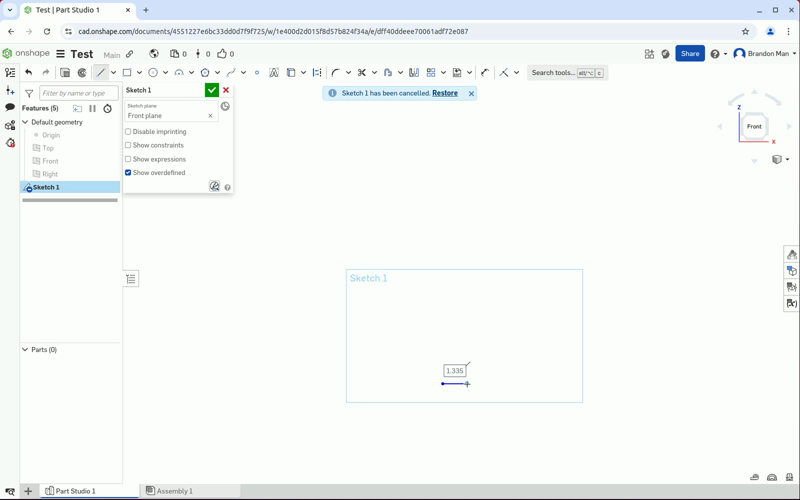
scroll(-6)
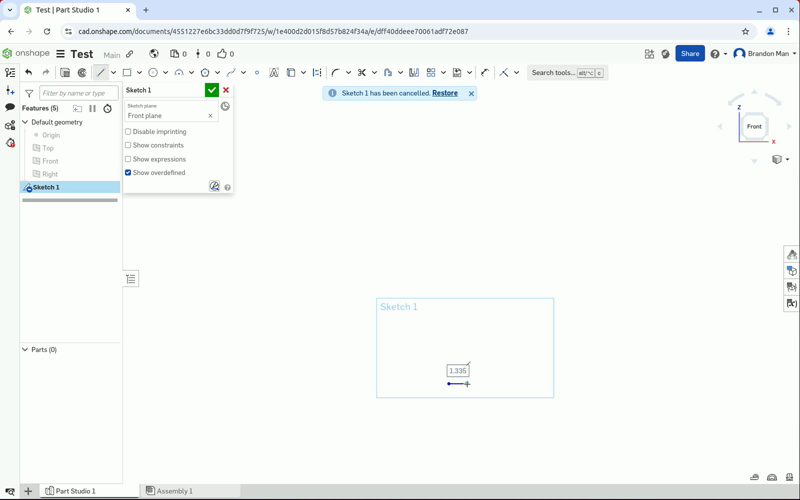
scroll(-6)
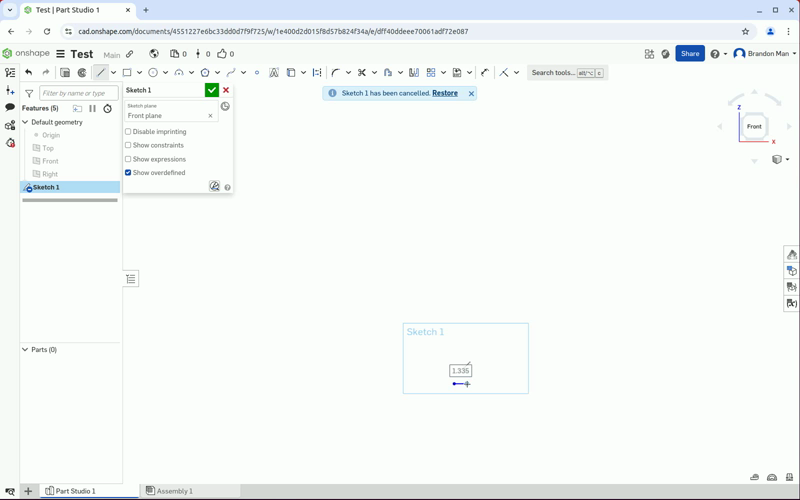
scroll(-6)
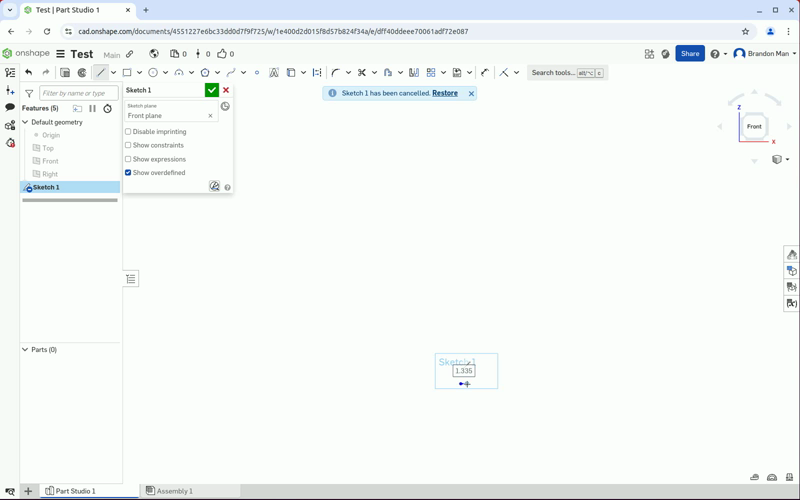
key_up(shift)
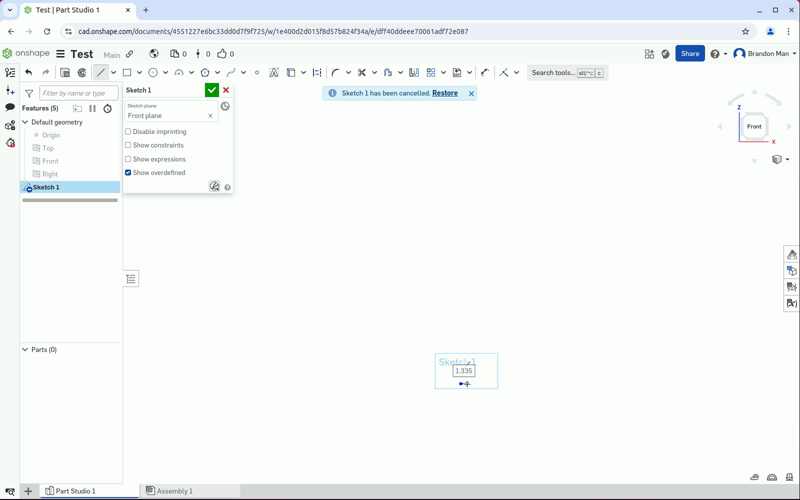
key_down(shift)
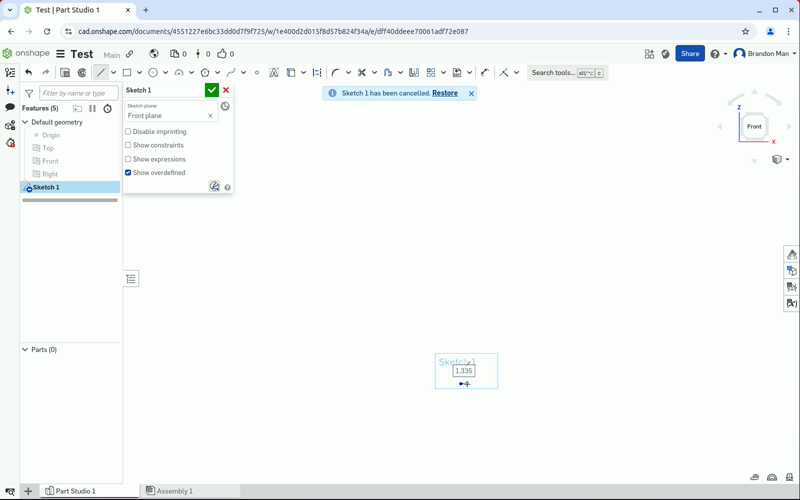
mouse_move(467, 283)
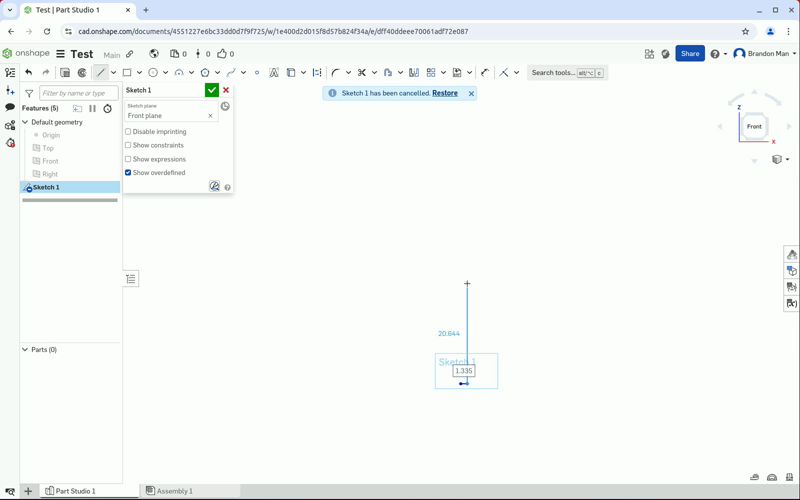
click(467, 283)
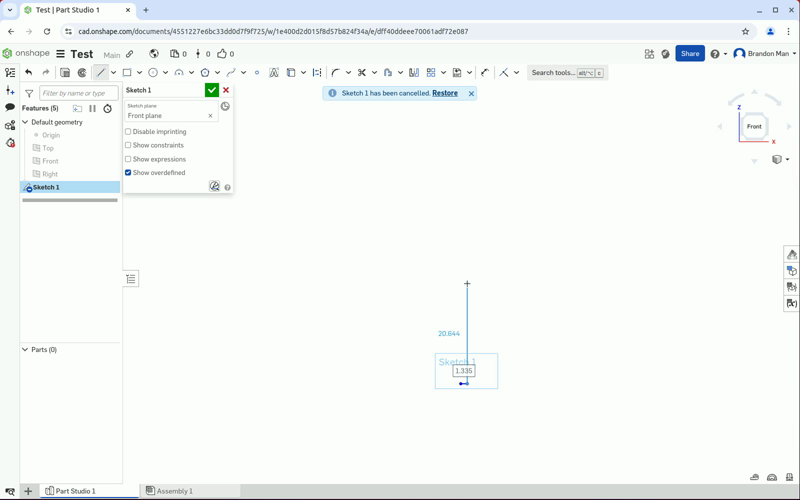
key_up(shift)
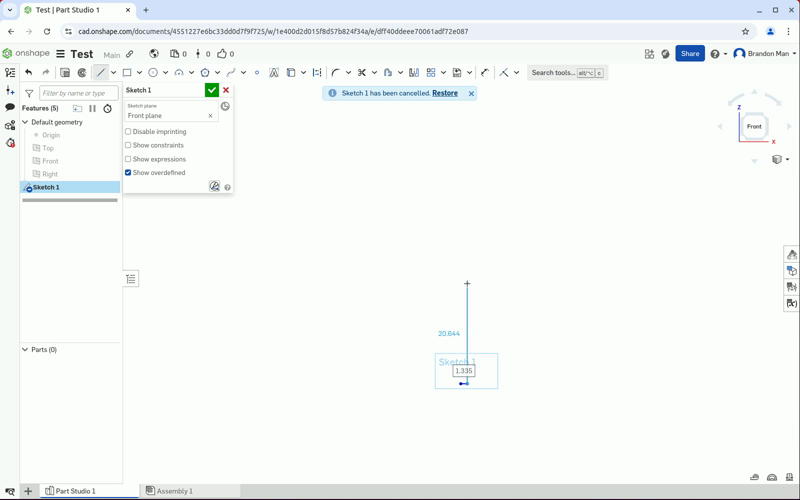
key_down(shift)
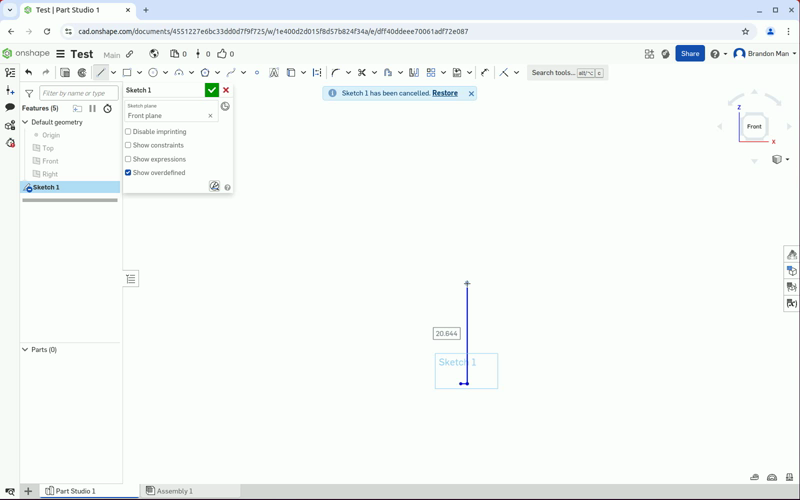
mouse_move(483, 171)
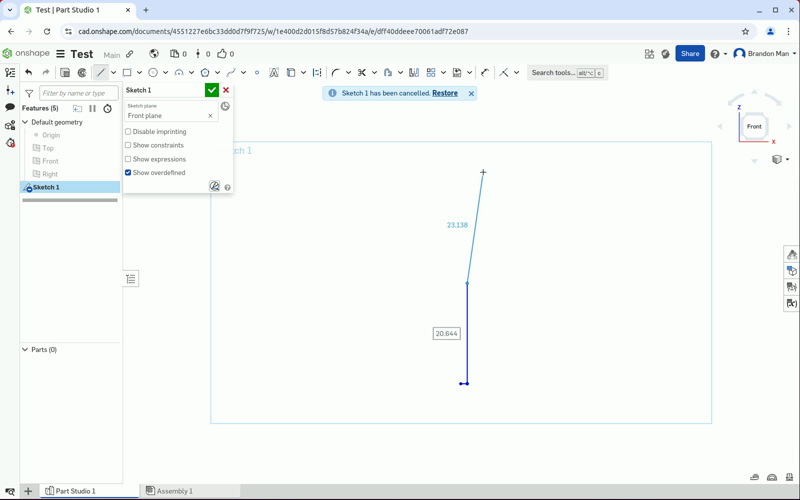
click(483, 171)
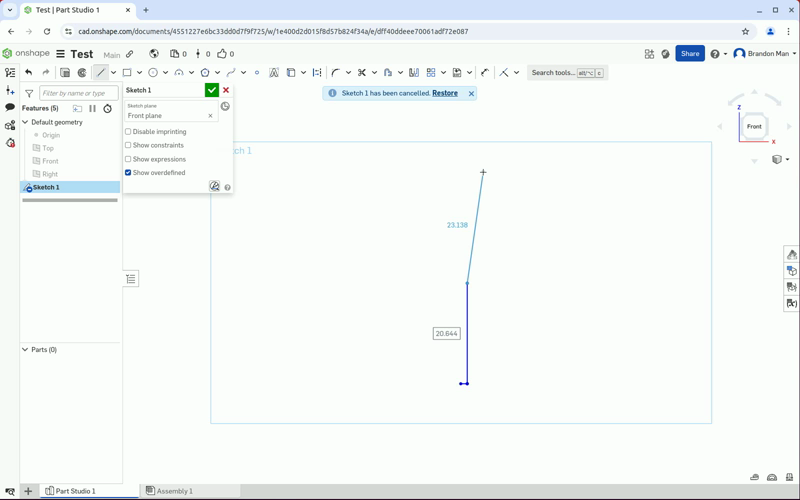
key_up(shift)
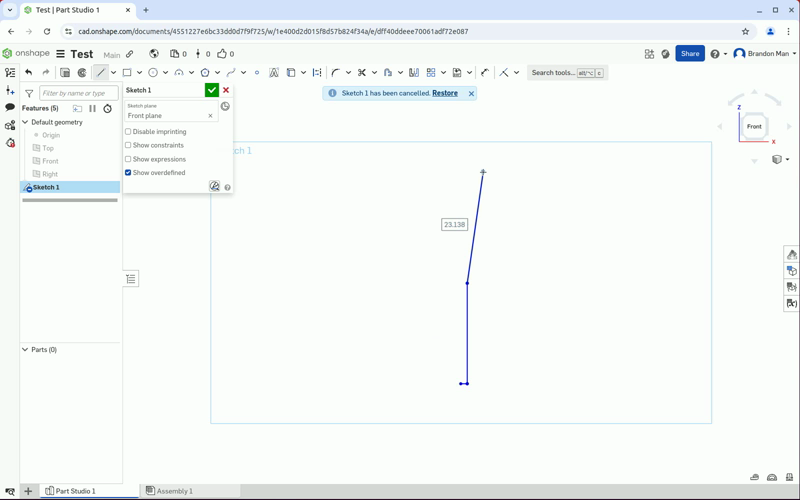
key_down(shift)
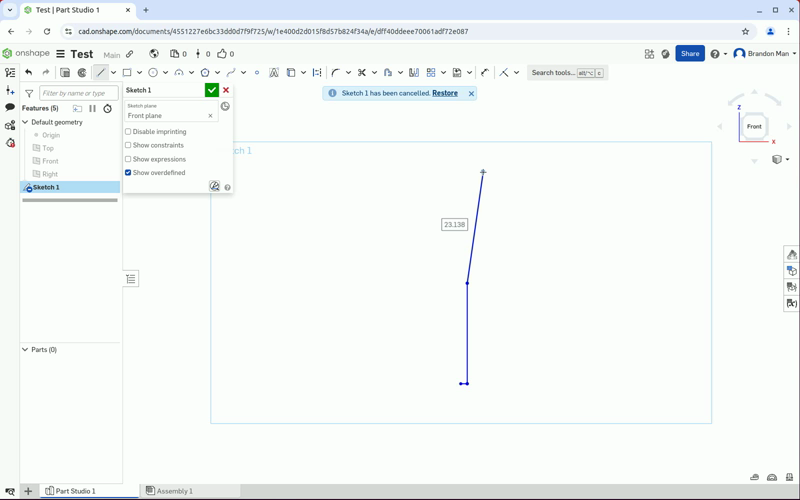
mouse_move(513, 171)
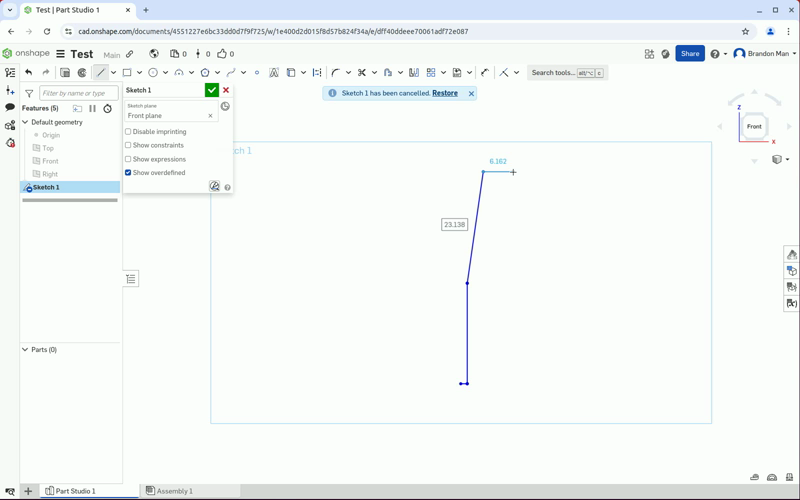
mouse_move(476, 171)
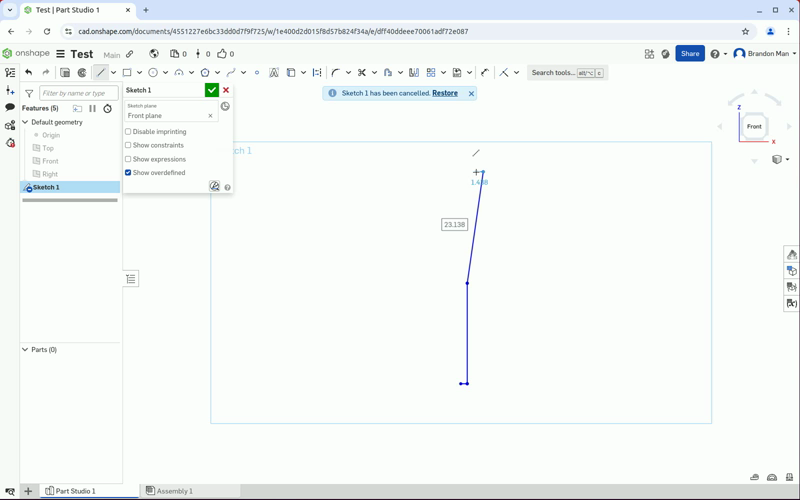
scroll(6)
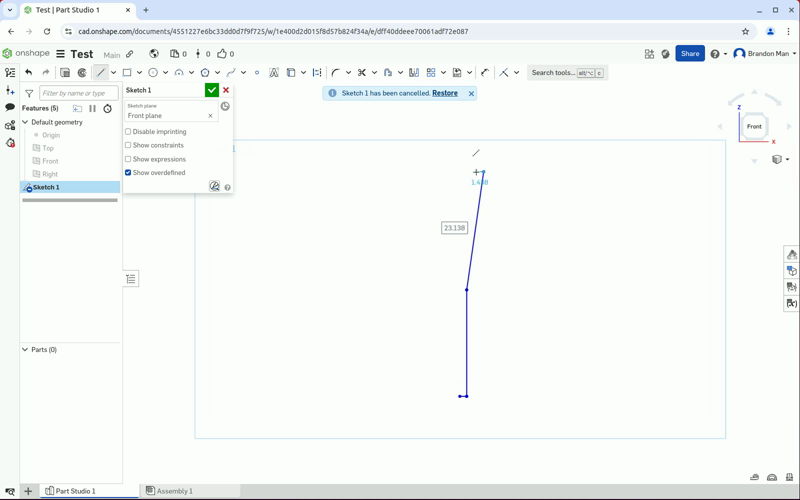
scroll(6)
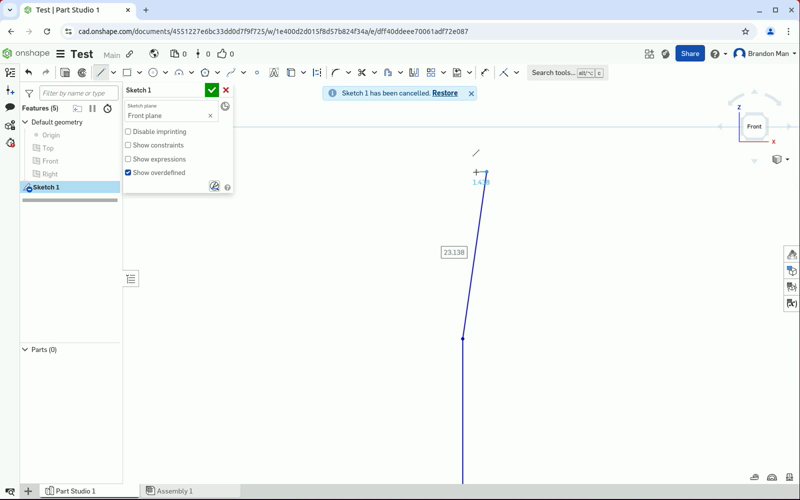
scroll(6)
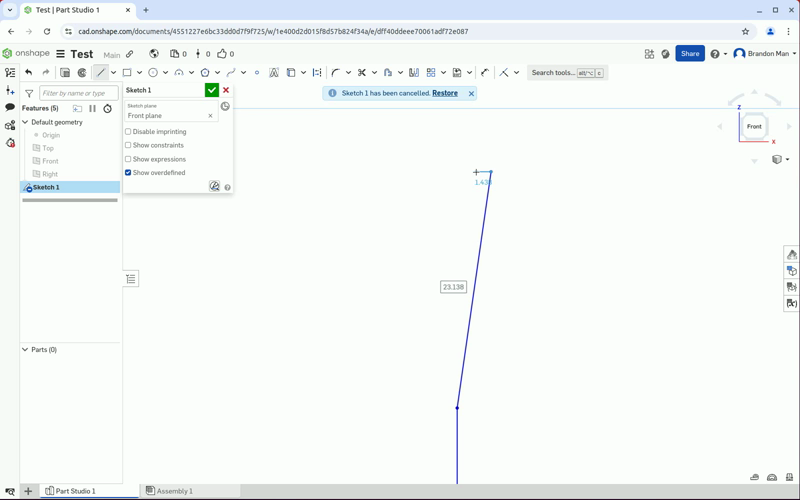
scroll(6)
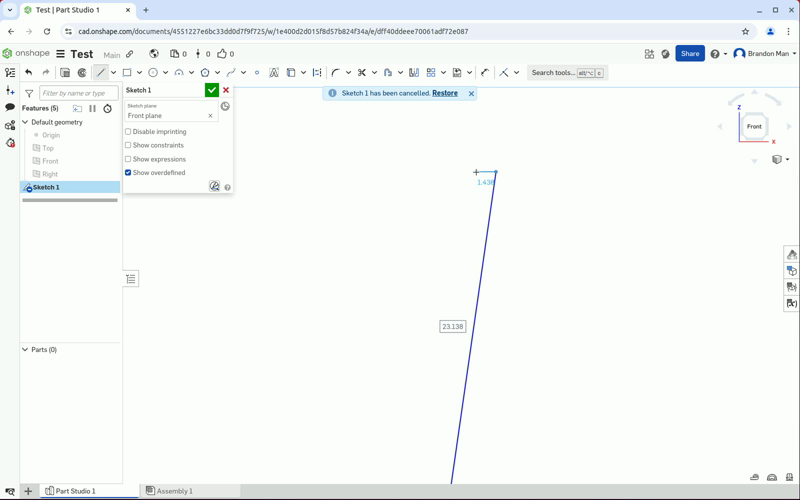
scroll(6)
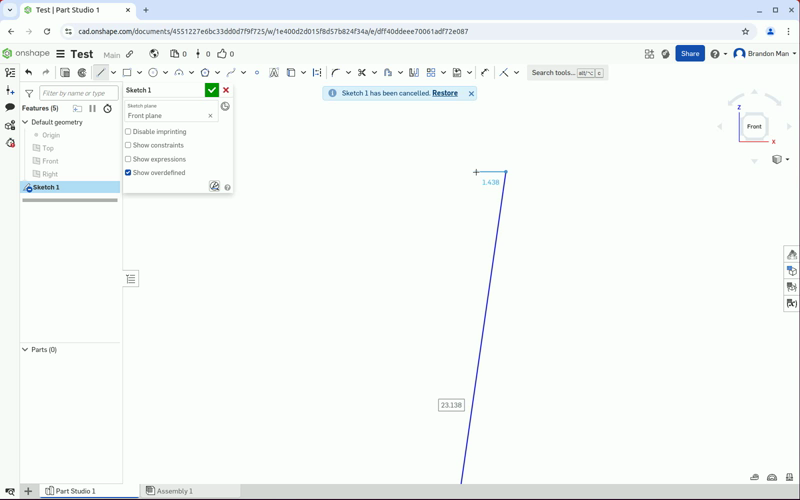
scroll(6)
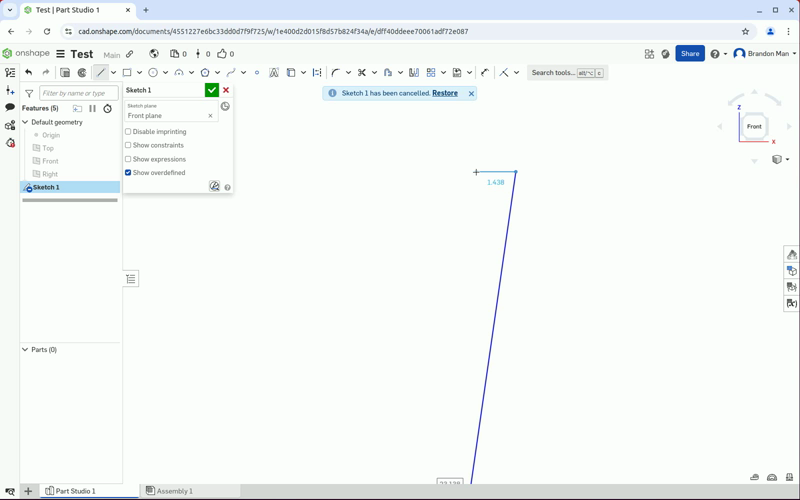
scroll(6)
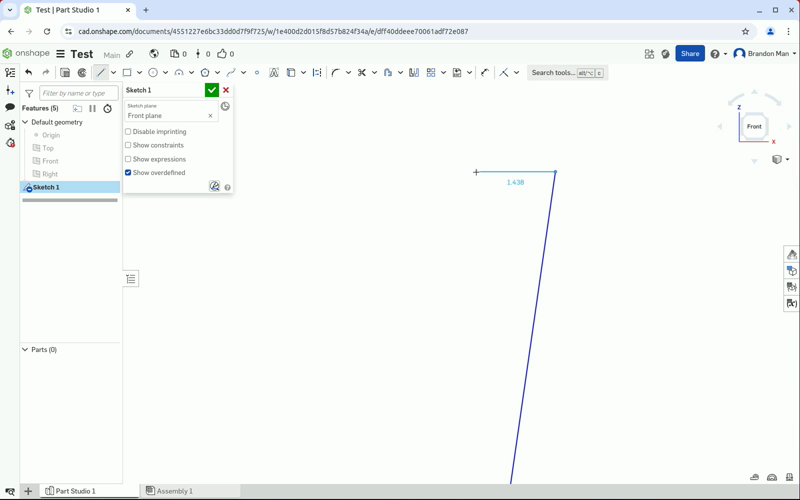
click(476, 171)
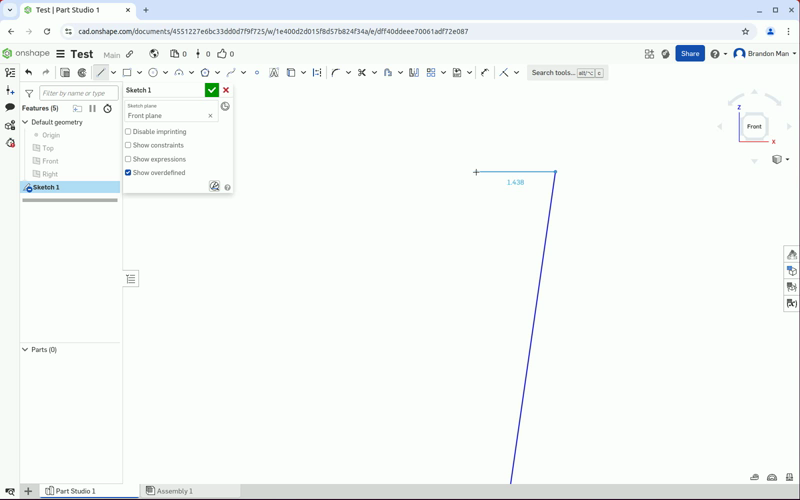
scroll(-6)
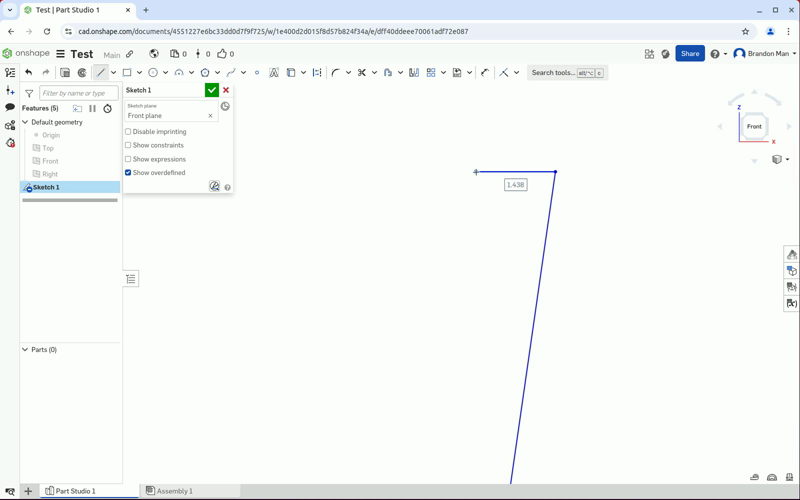
scroll(-6)
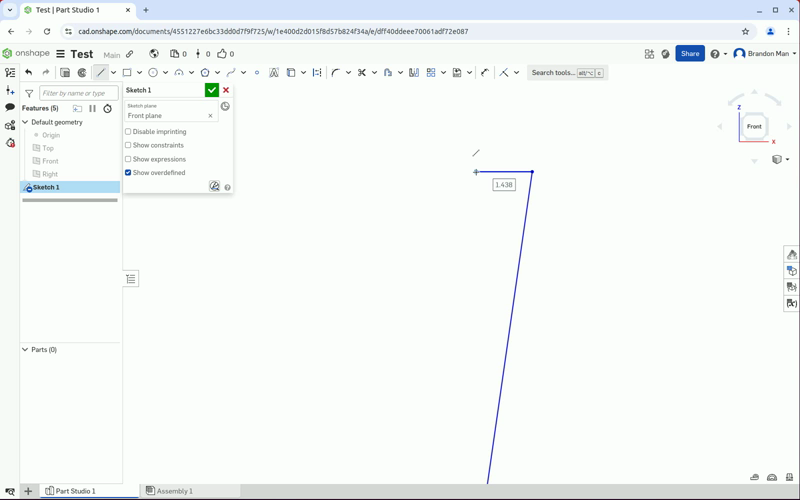
scroll(-6)
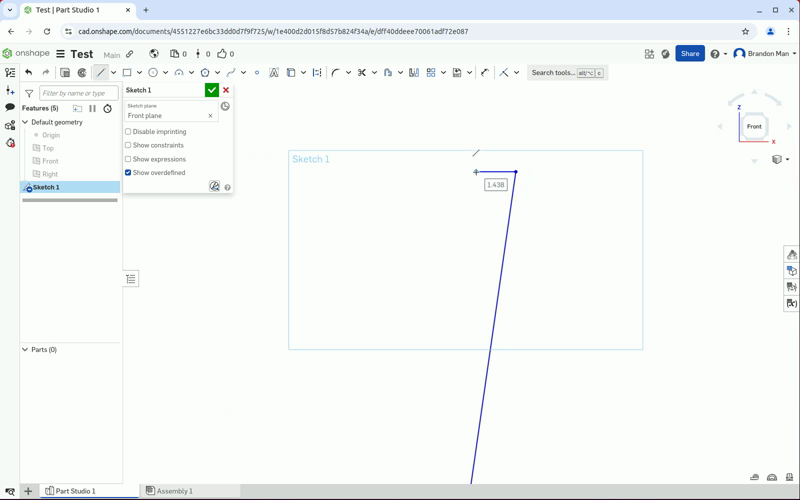
scroll(-6)
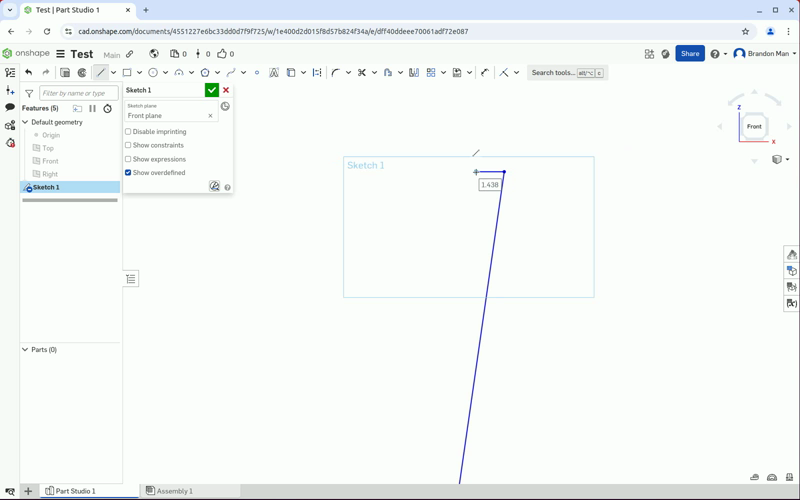
scroll(-6)
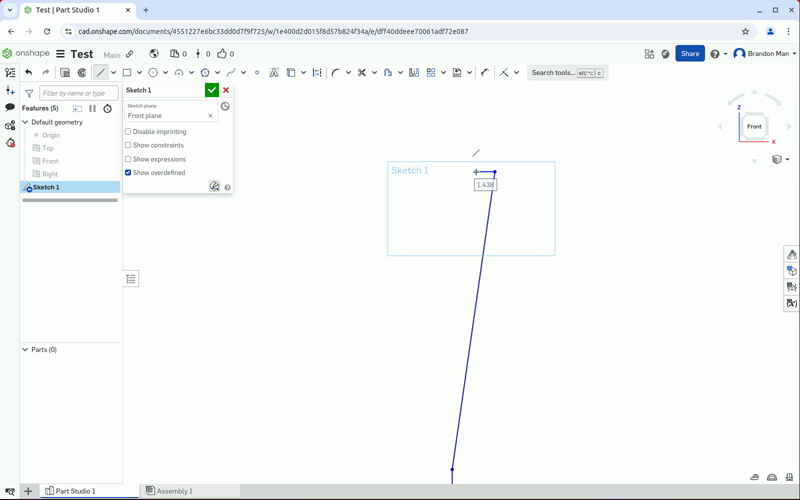
scroll(-6)
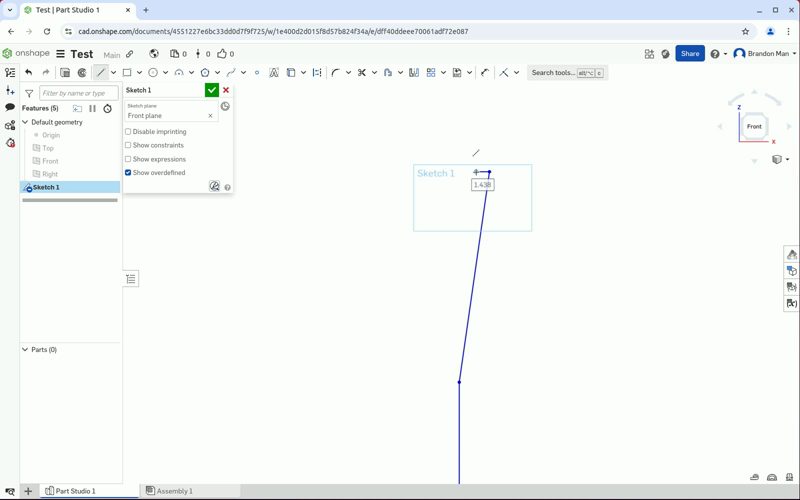
scroll(-6)
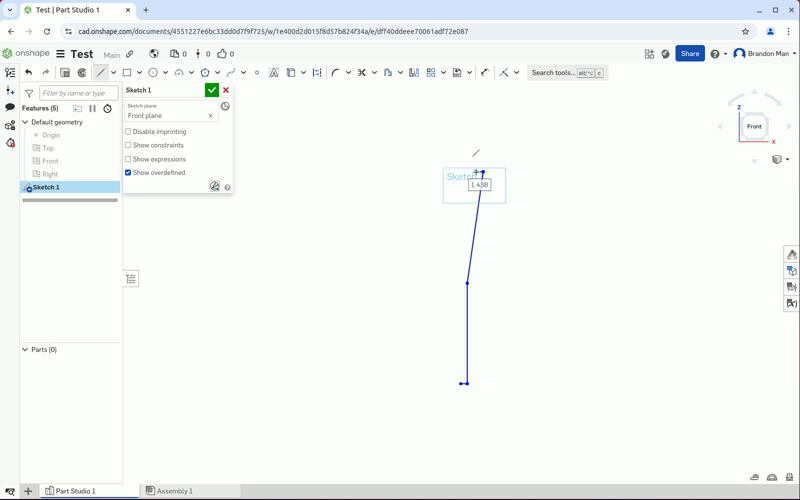
key_up(shift)
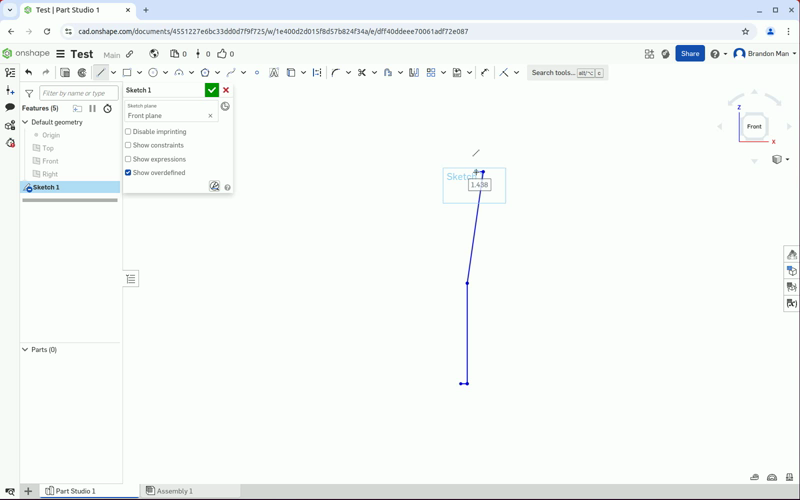
key_down(shift)
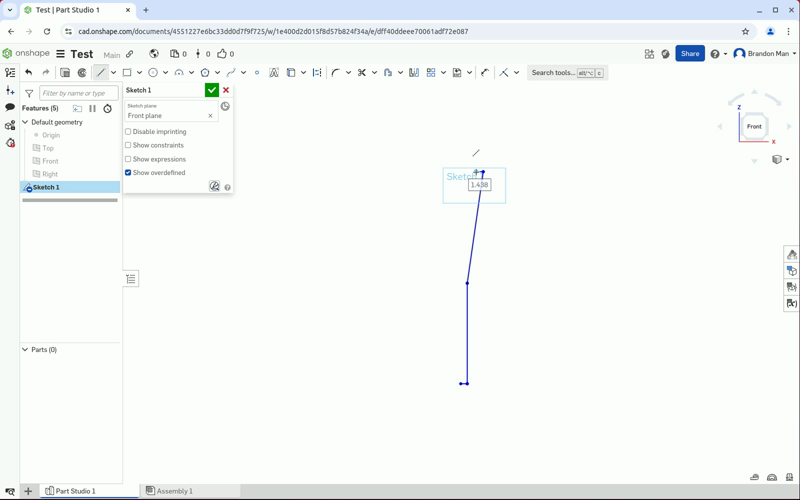
mouse_move(460, 283)
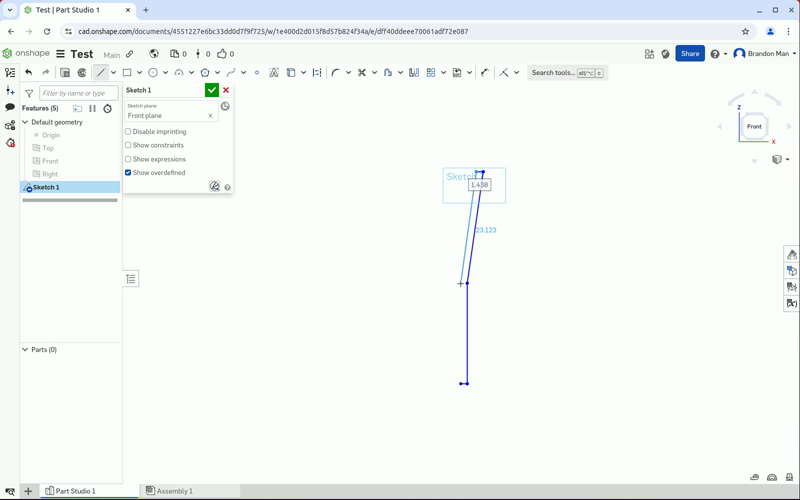
click(460, 283)
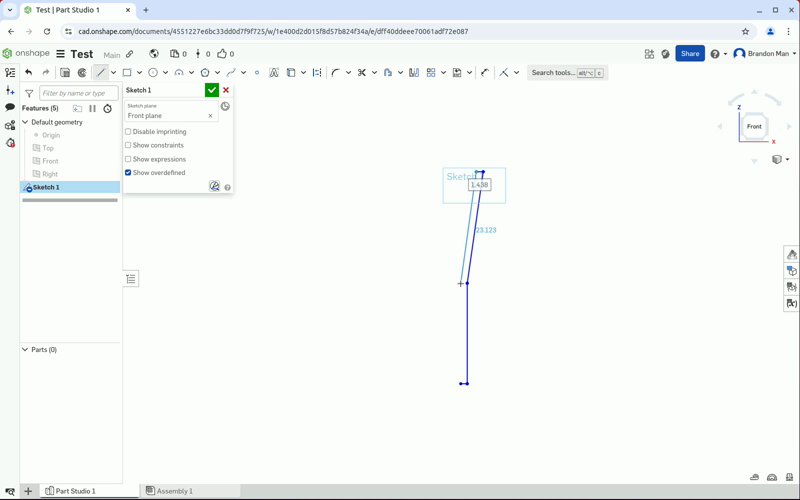
key_up(shift)
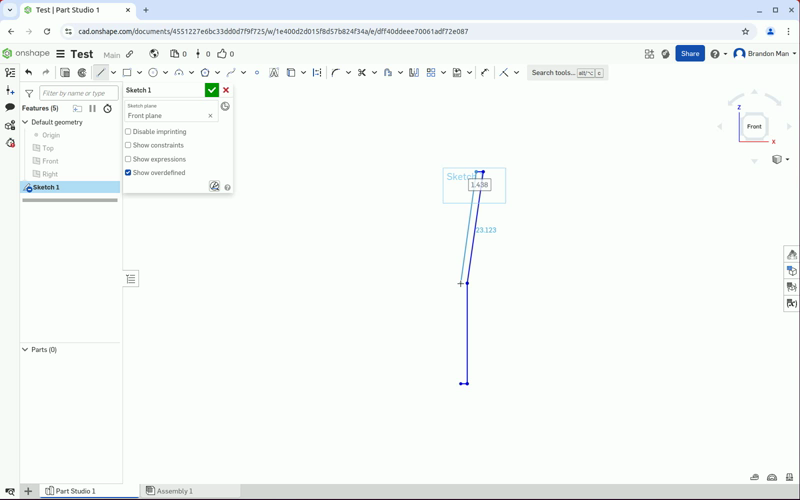
key_down(shift)
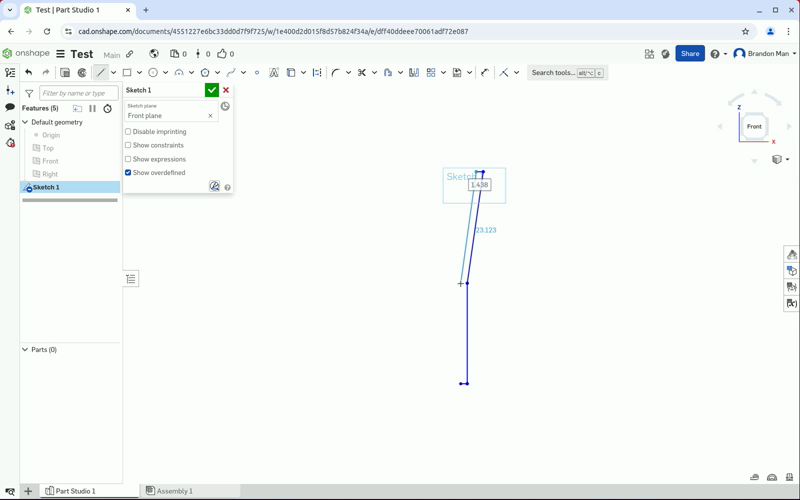
mouse_move(460, 383)
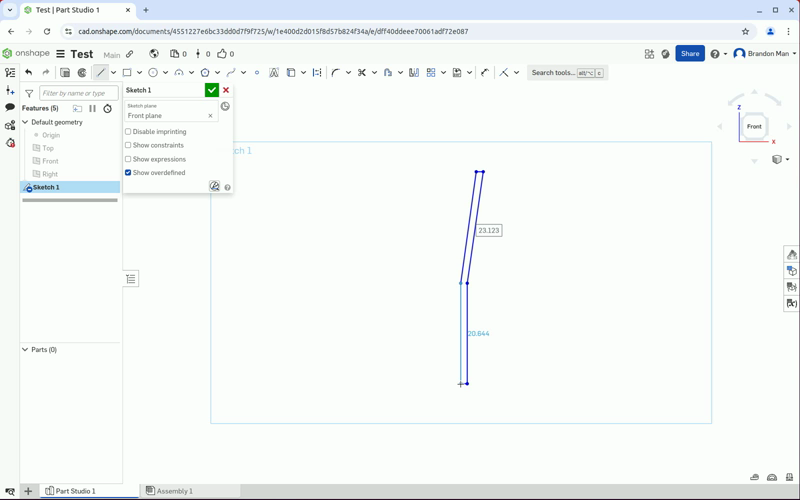
key_up(shift)
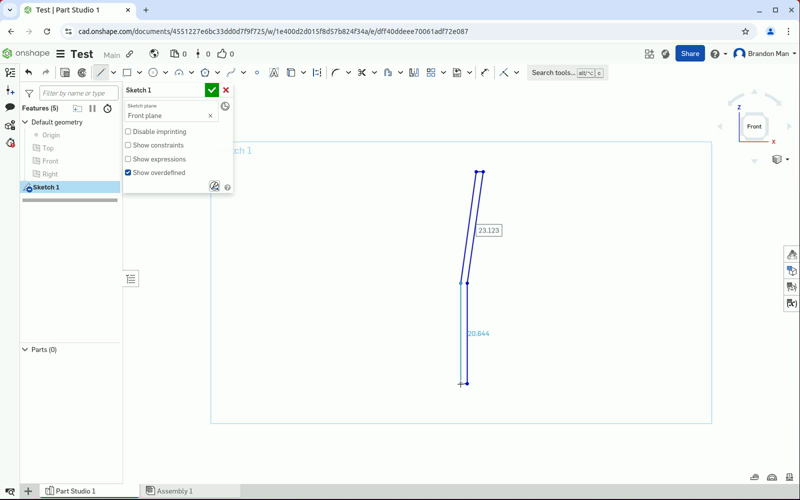
click(460, 383)
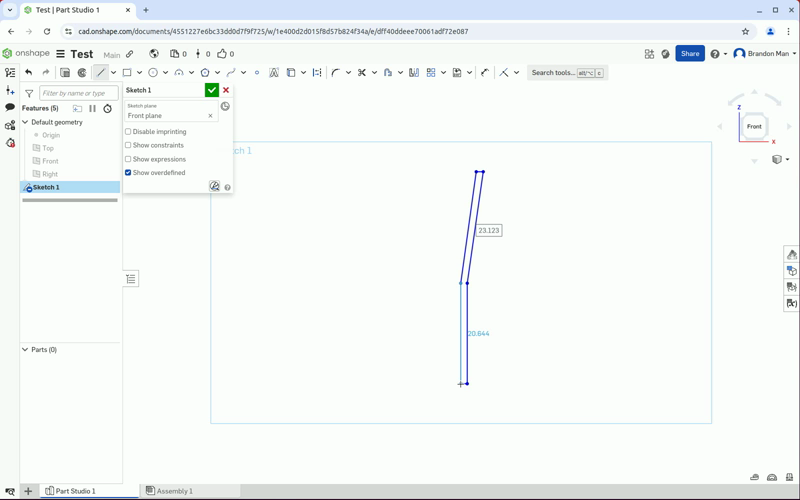
key(esc)
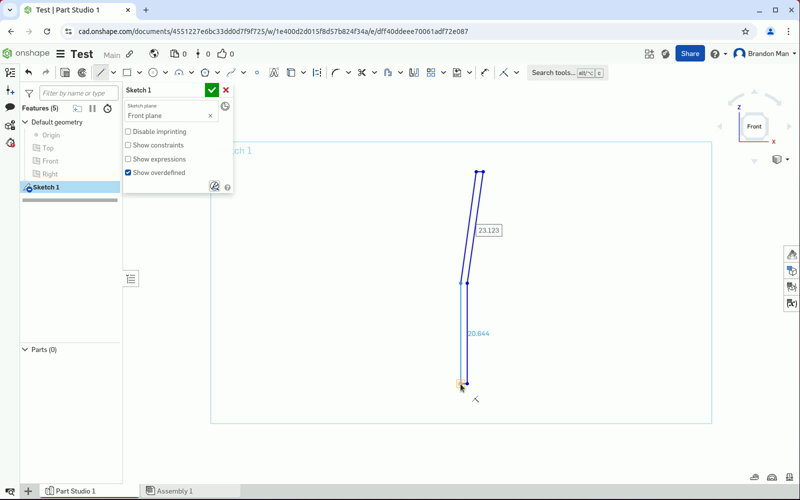
mouse_move(475, 210)
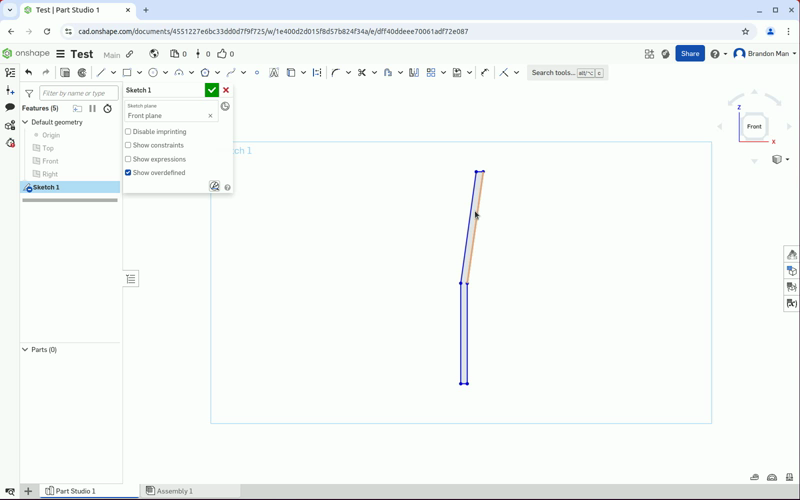
scroll(6)
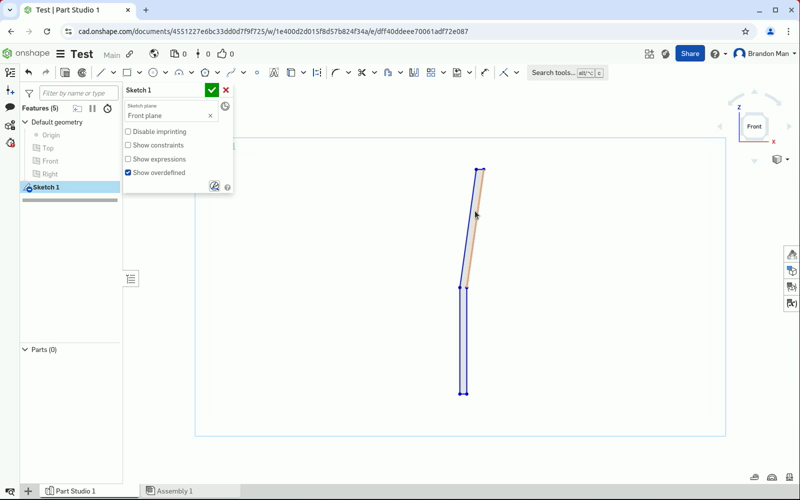
scroll(6)
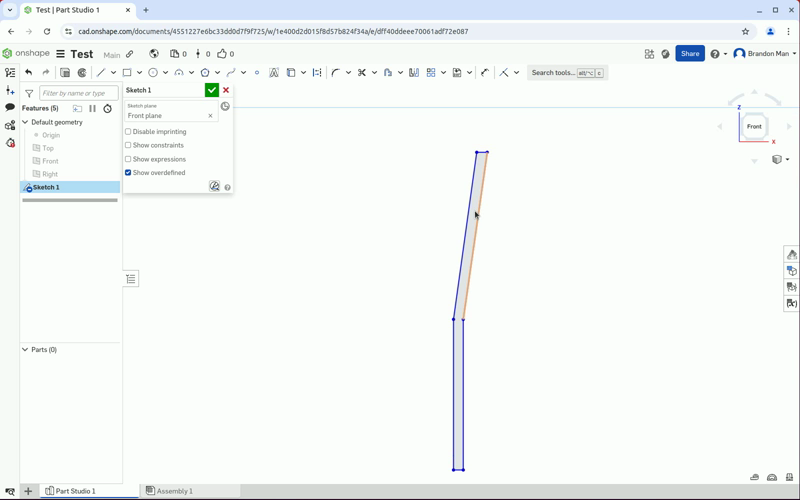
scroll(6)
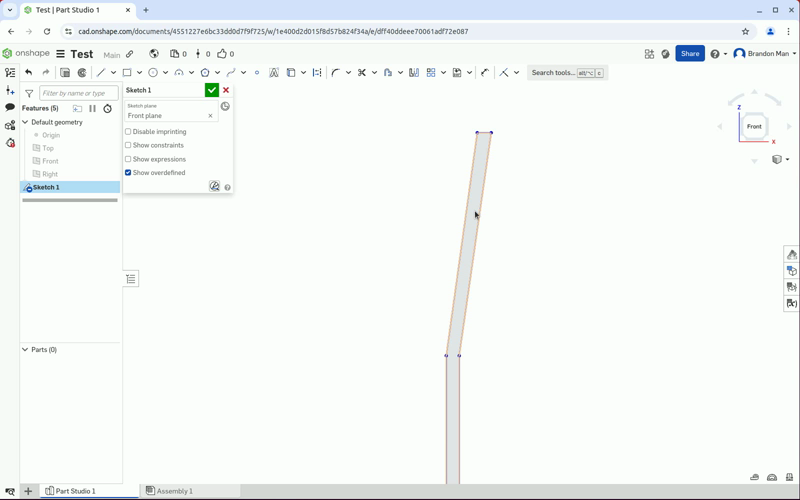
scroll(6)
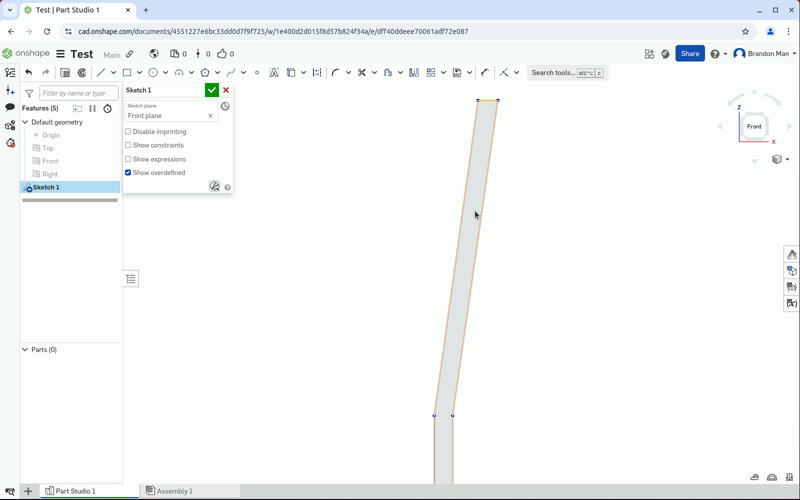
scroll(6)
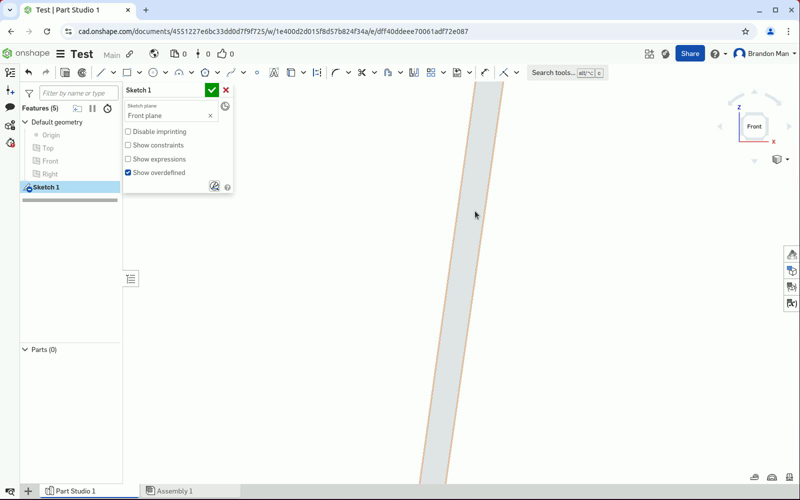
scroll(6)
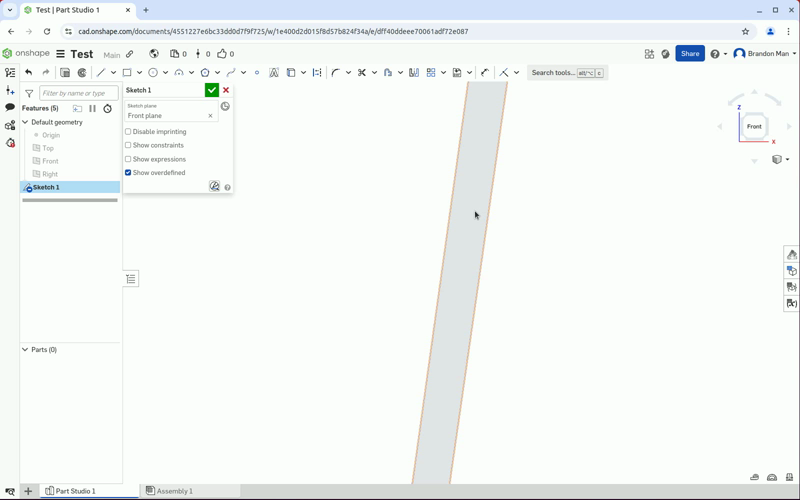
scroll(6)
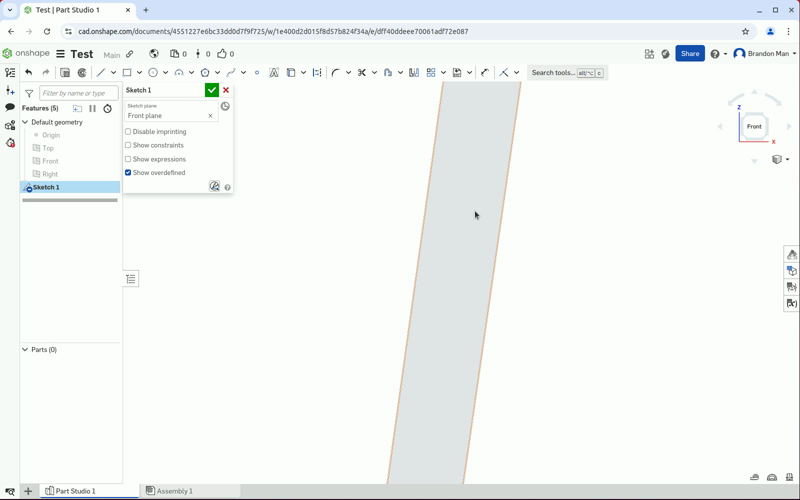
click(475, 210)
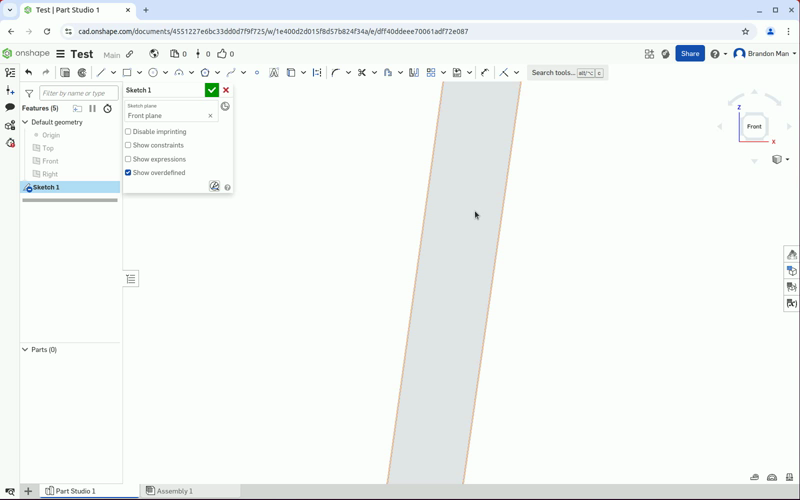
scroll(-6)
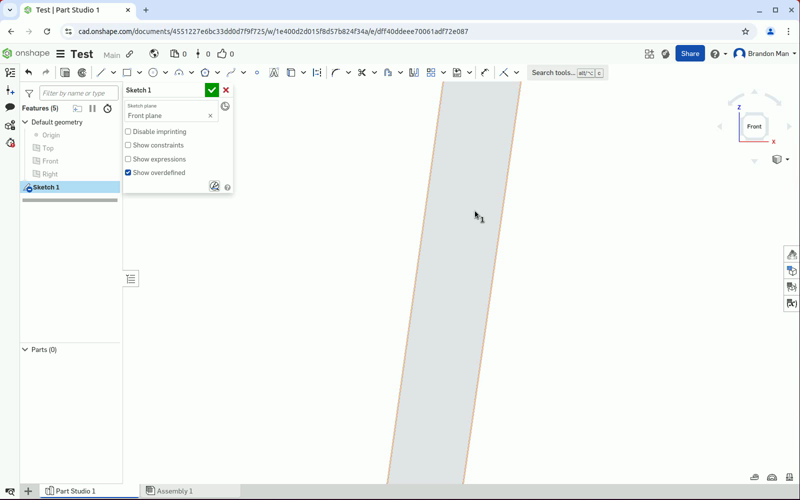
scroll(-6)
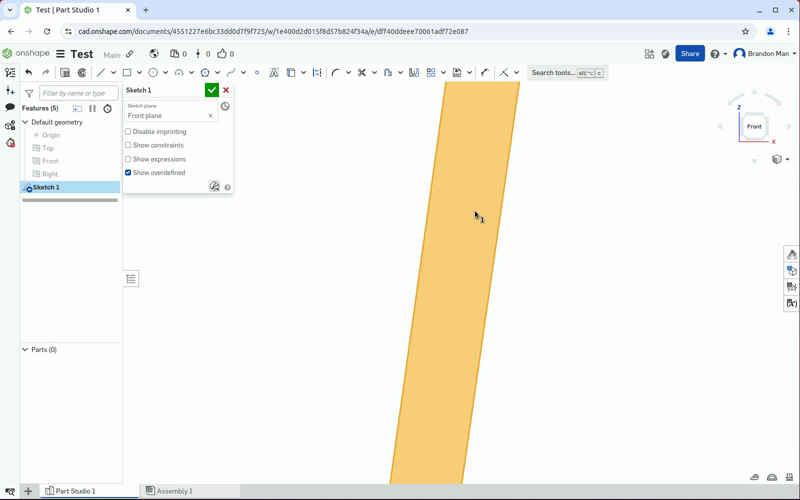
scroll(-6)
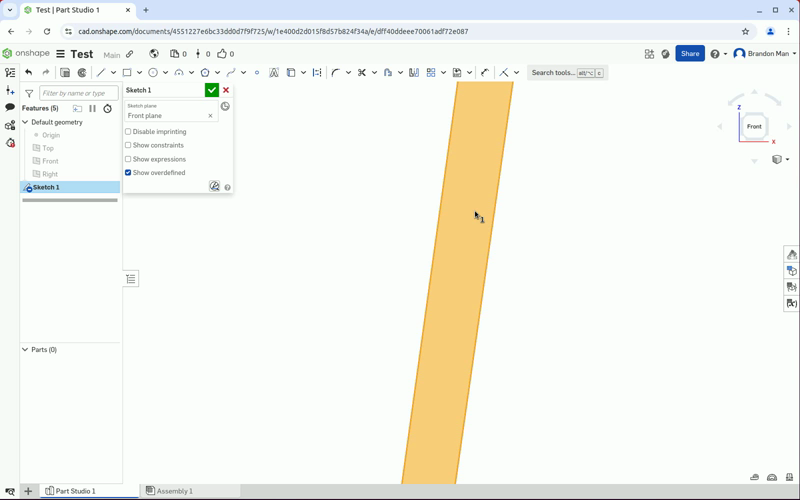
scroll(-6)
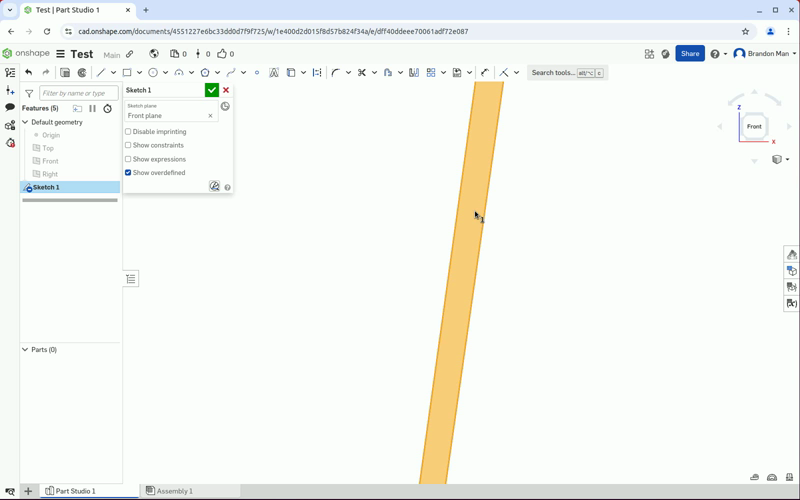
scroll(-6)
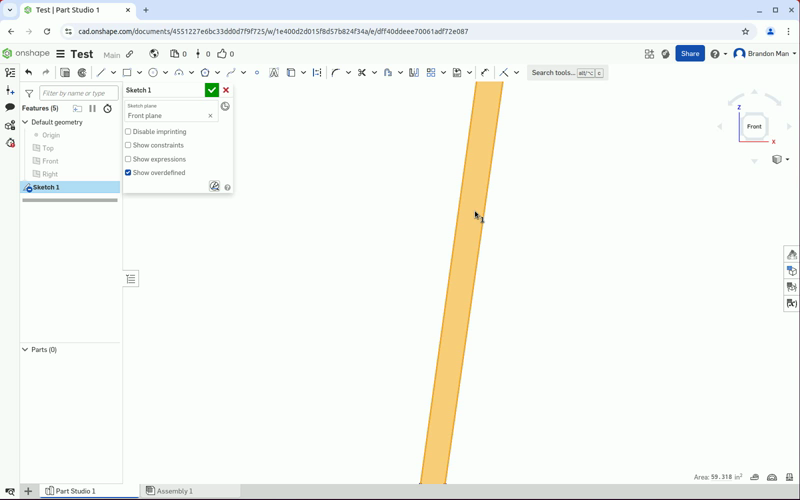
scroll(-6)
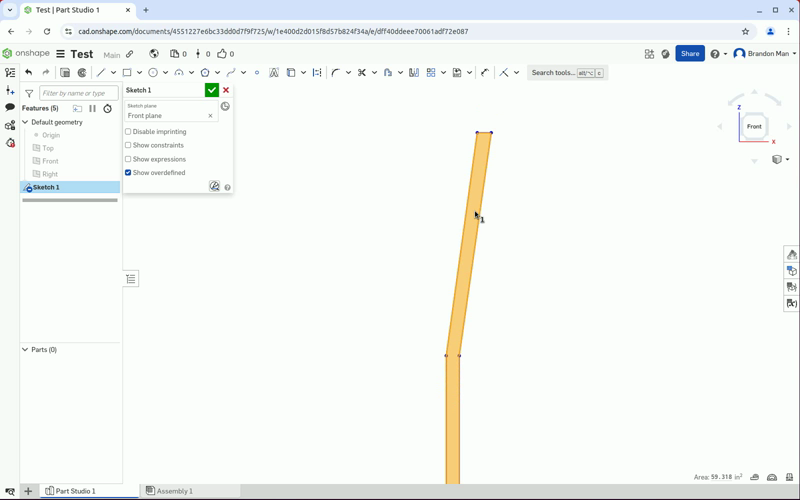
scroll(-6)
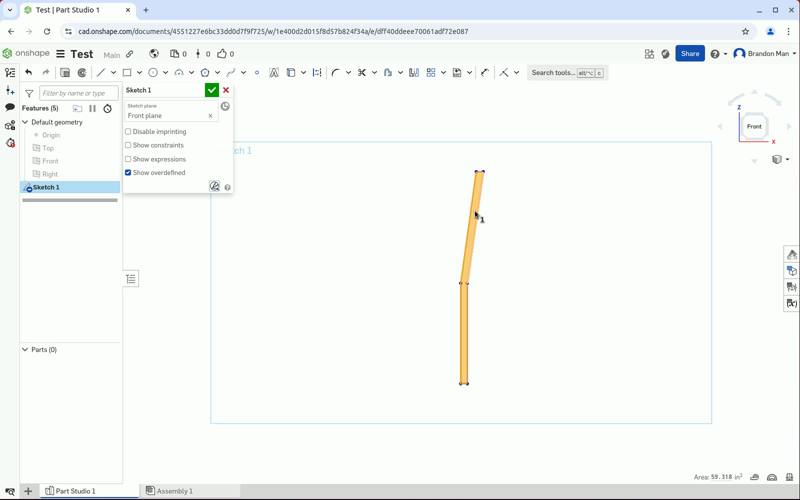
mouse_move(73, 352)
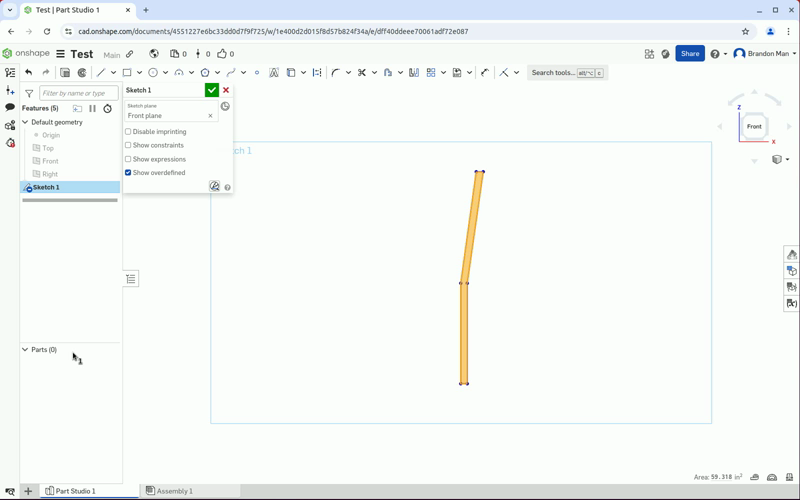
key(shift+y)
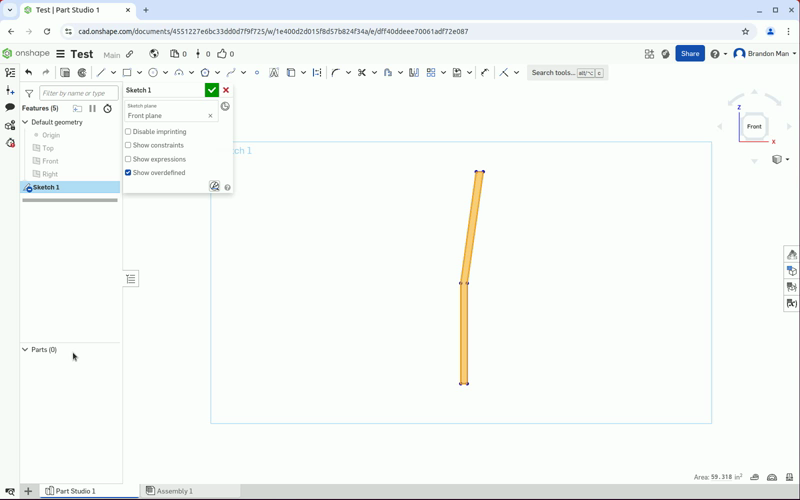
key(shift+e)
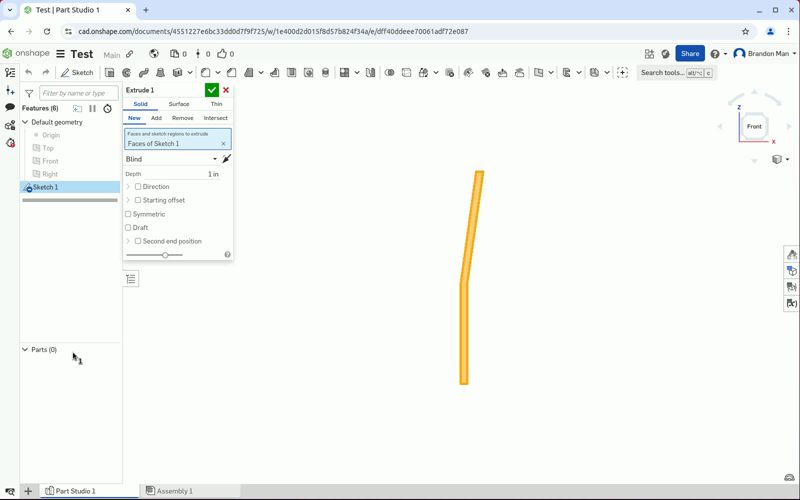
mouse_move(143, 106)
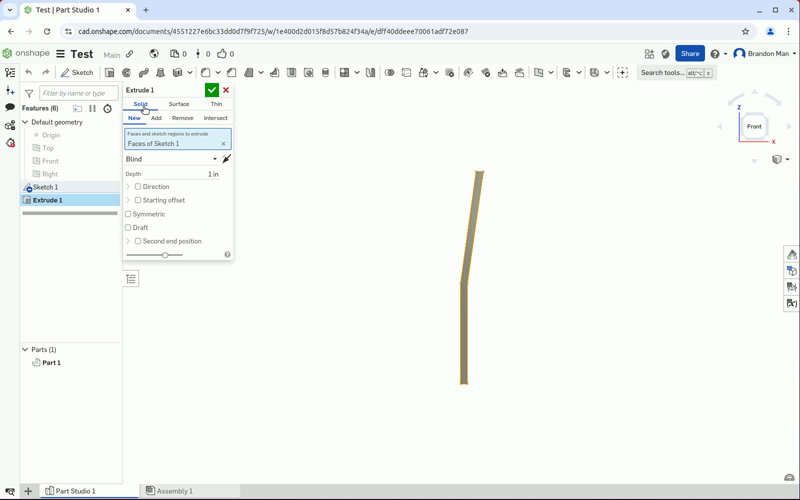
click(143, 106)
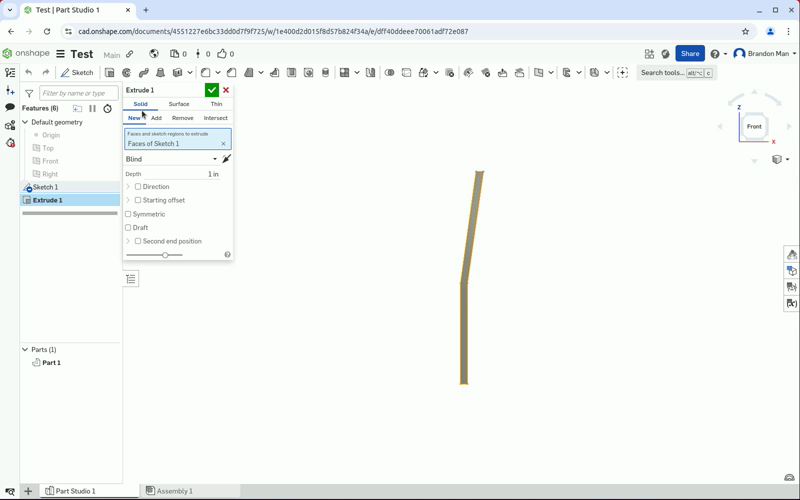
mouse_move(137, 120)
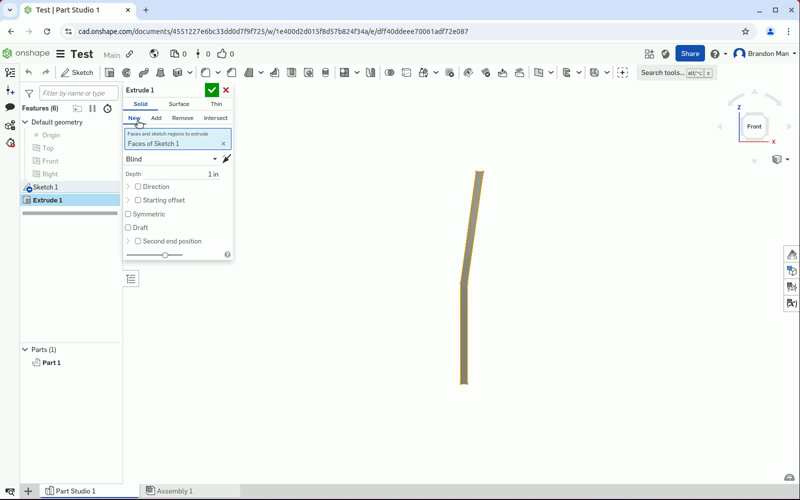
click(137, 120)
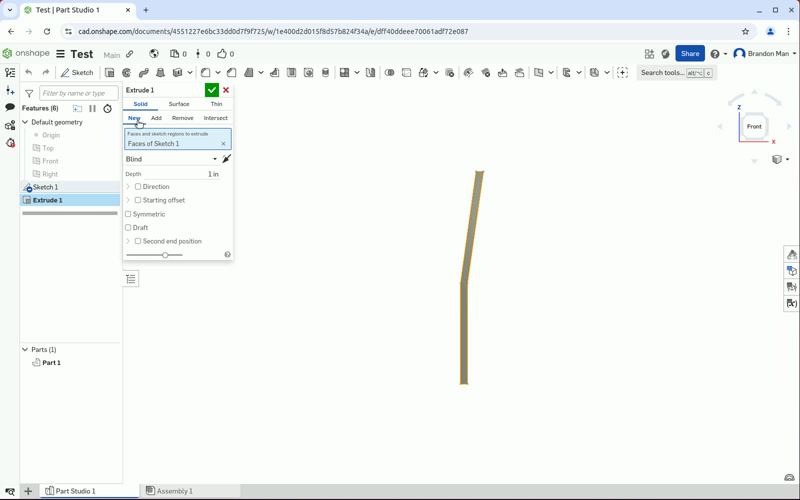
key(tab, 4)
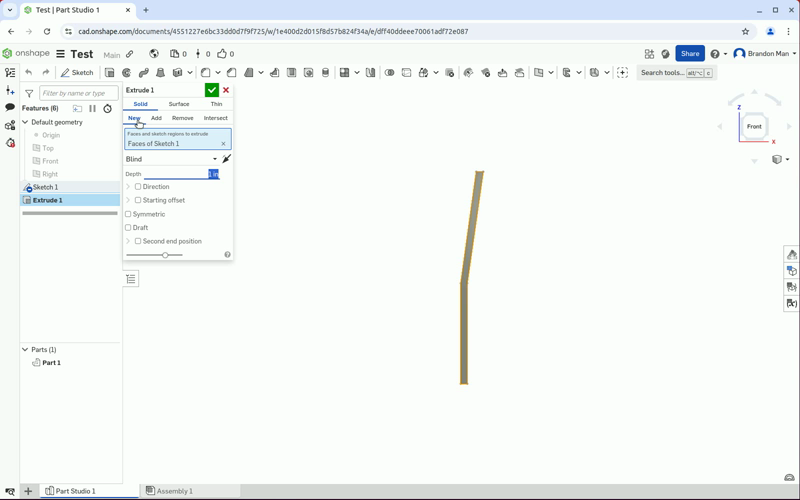
text(1.444)
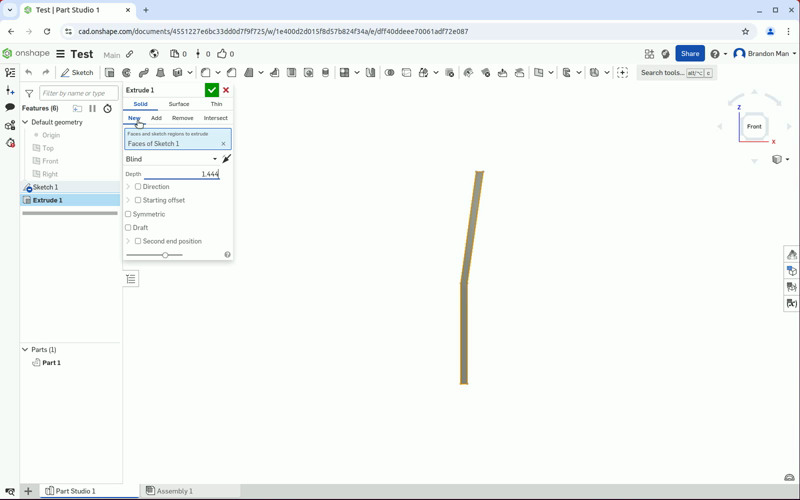
key(enter)
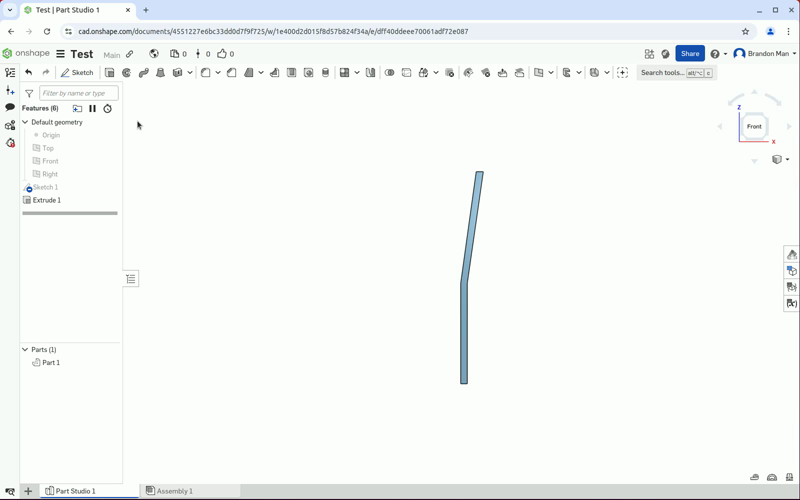
key(shift+h)
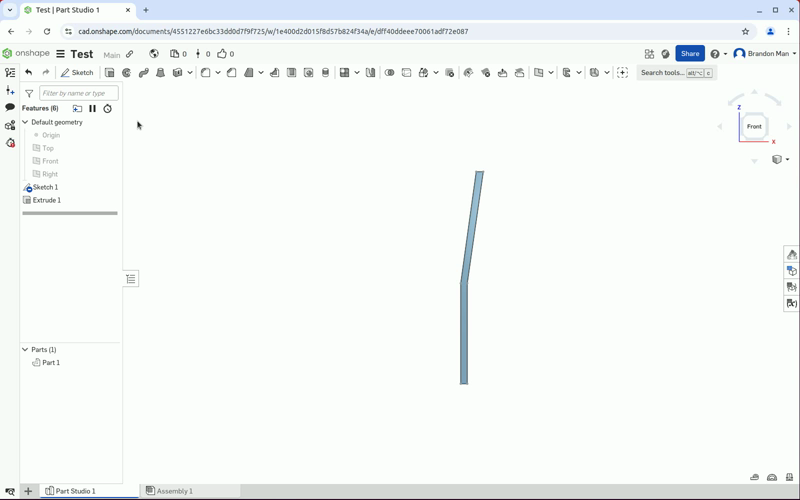
key(shift+h)
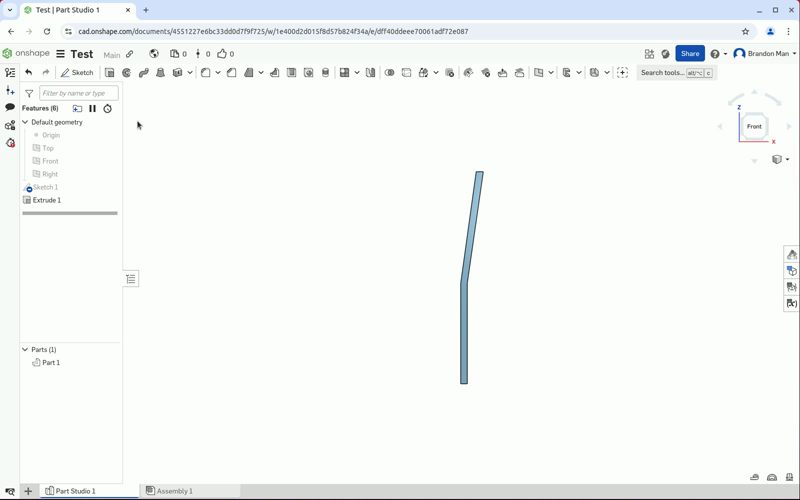
mouse_move(73, 189)
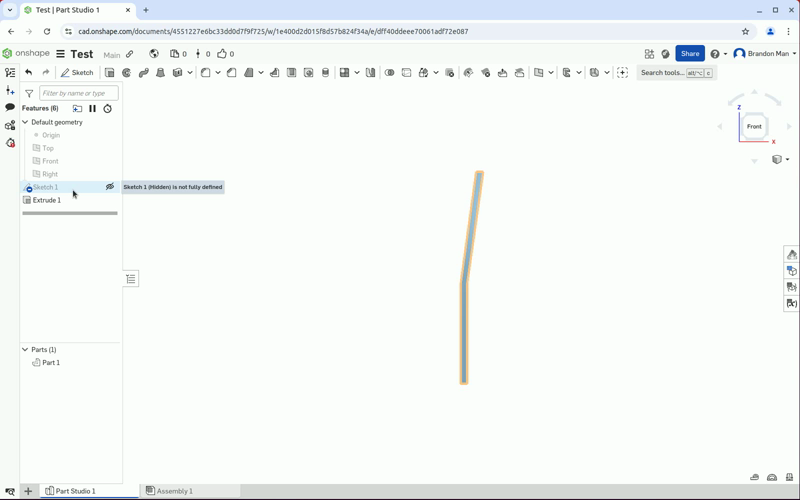
click(73, 189)
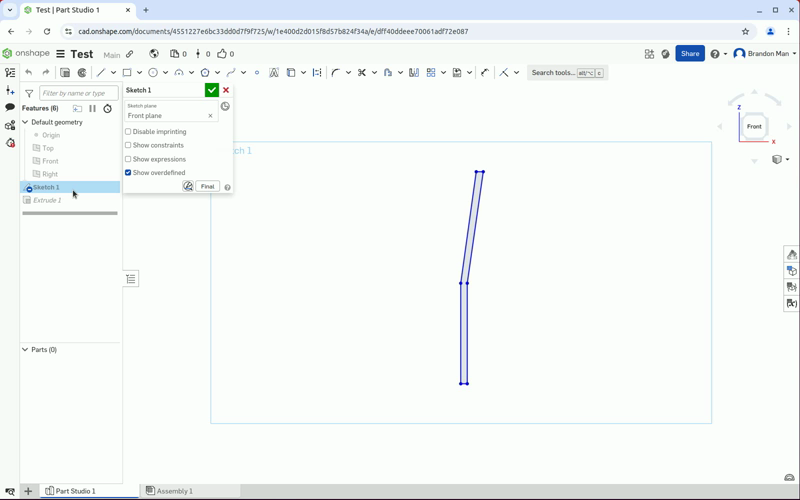
mouse_move(229, 92)
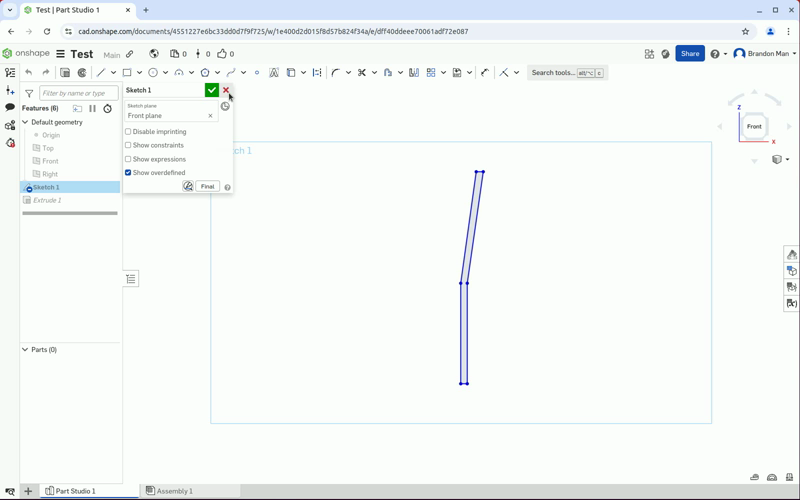
click(229, 92)
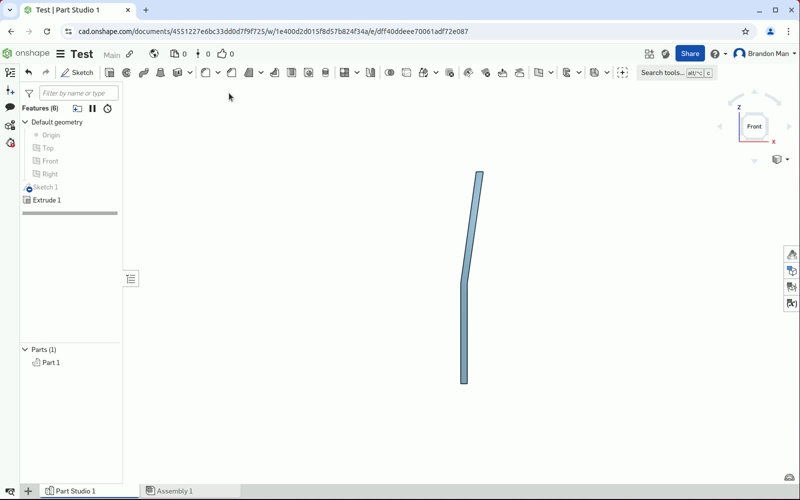
mouse_move(541, 75)
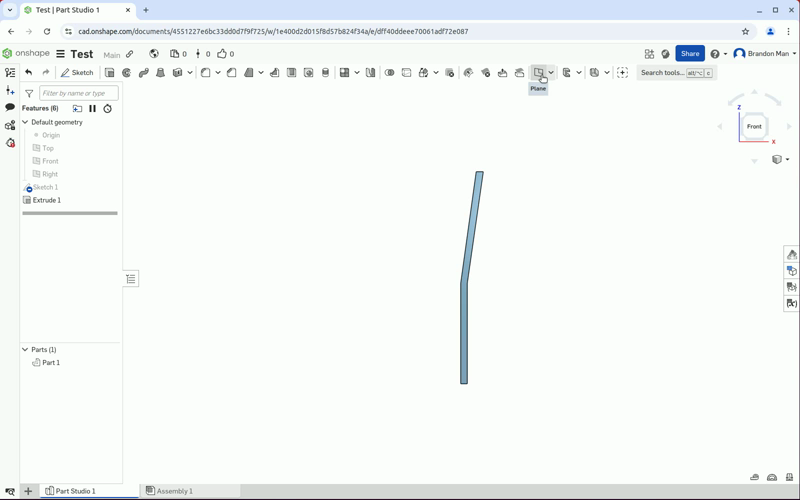
click(541, 75)
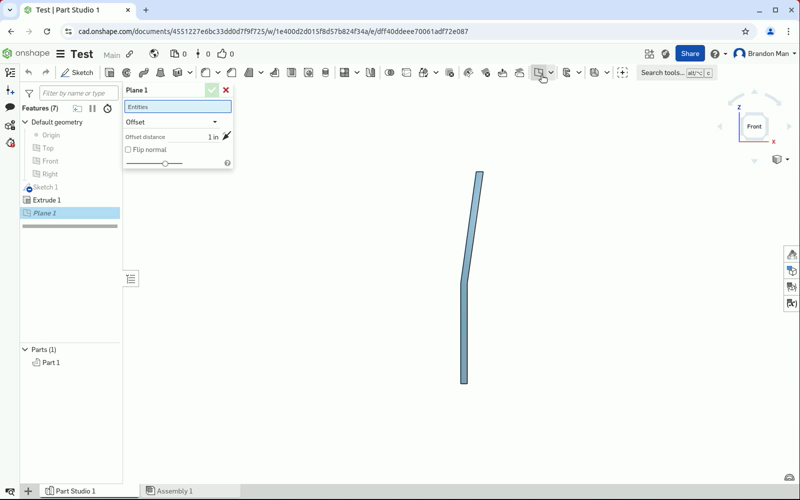
mouse_move(73, 163)
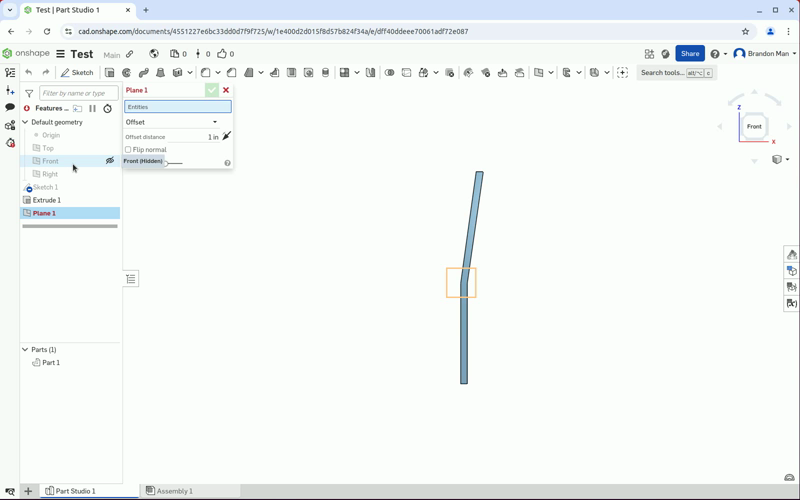
click(73, 163)
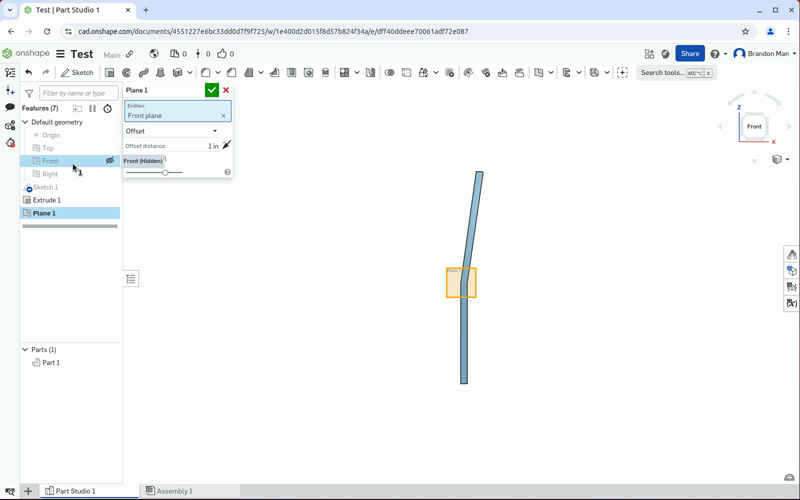
key(tab, 2)
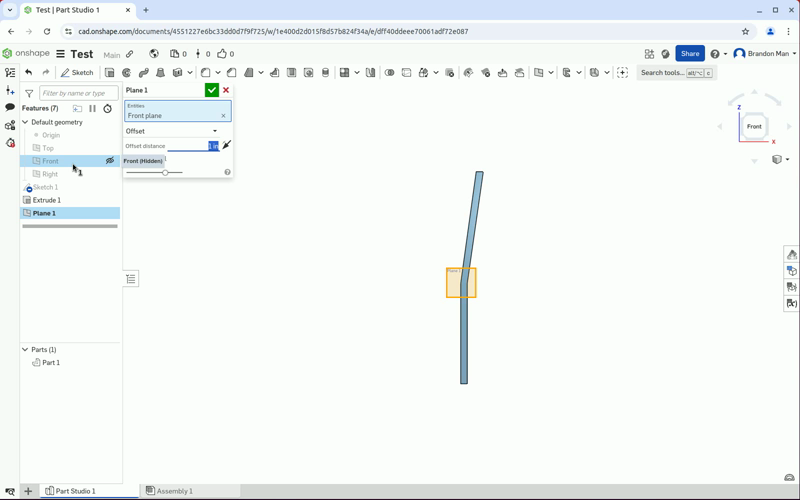
text(1.448)
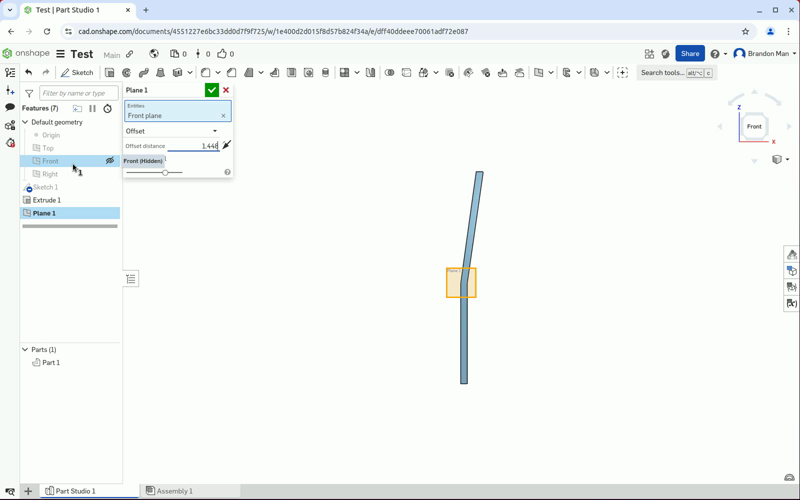
key(enter, 2)
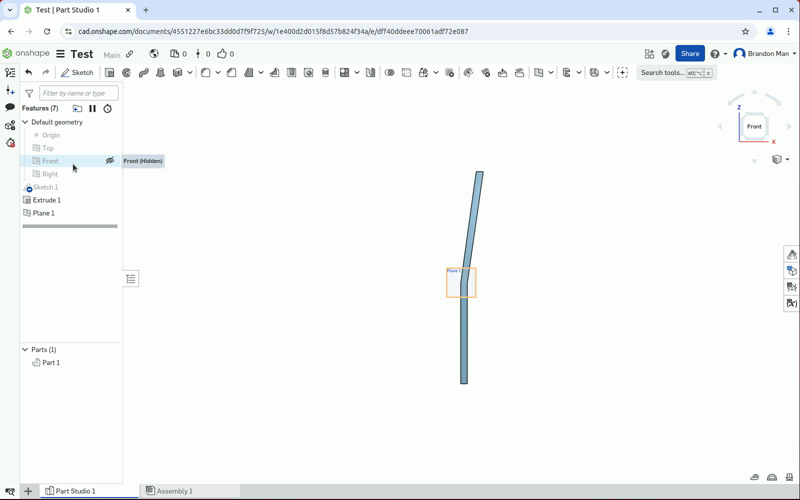
key(shift+s)
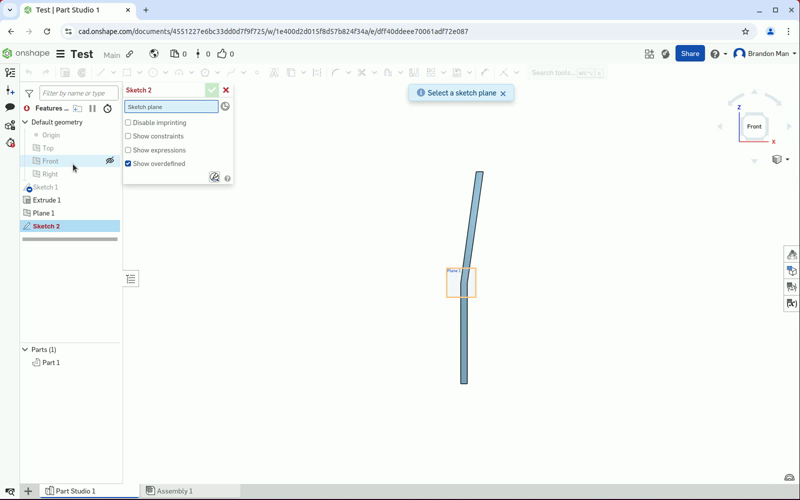
mouse_move(73, 215)
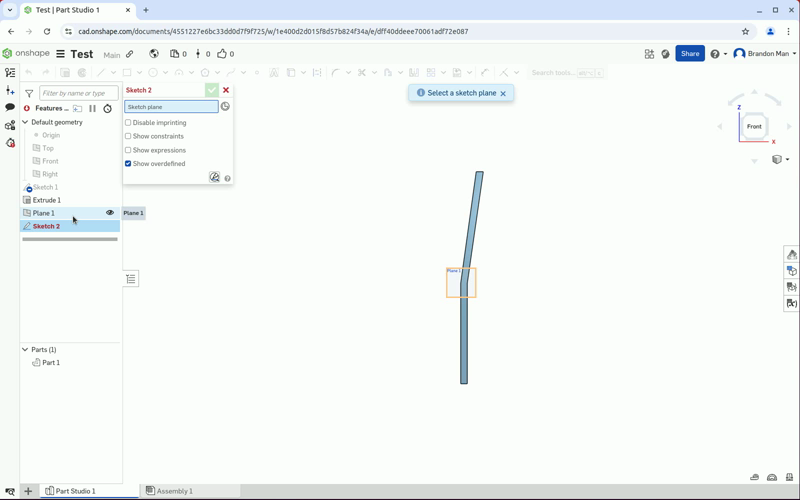
click(73, 215)
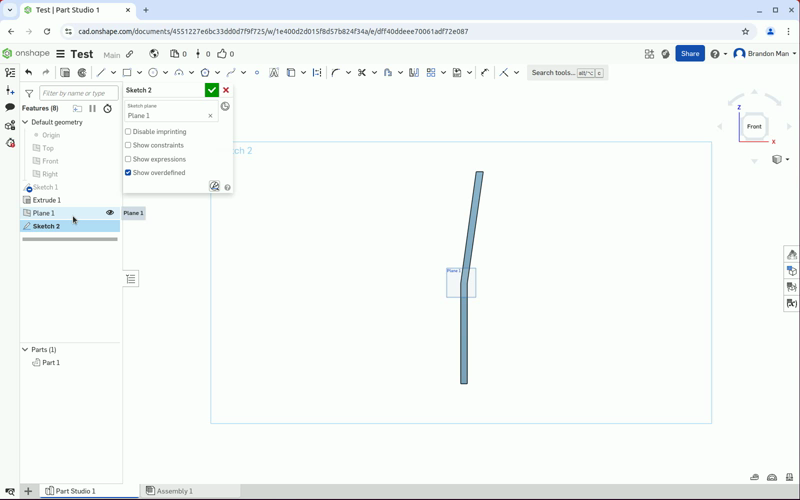
mouse_move(73, 352)
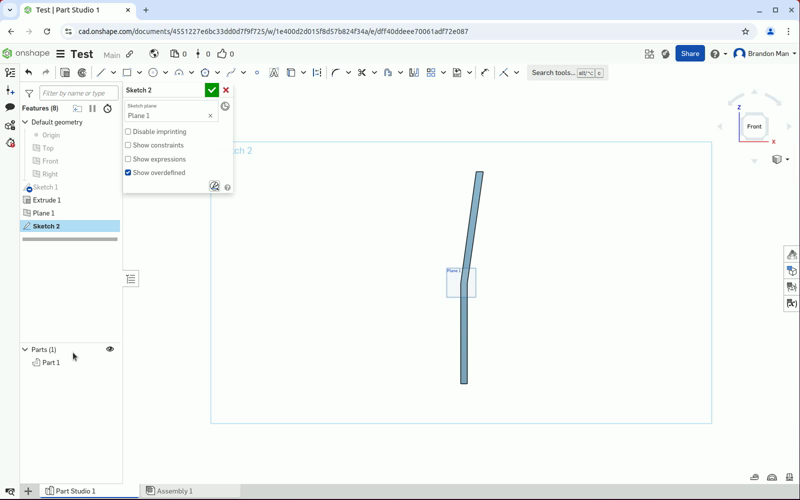
key(y)
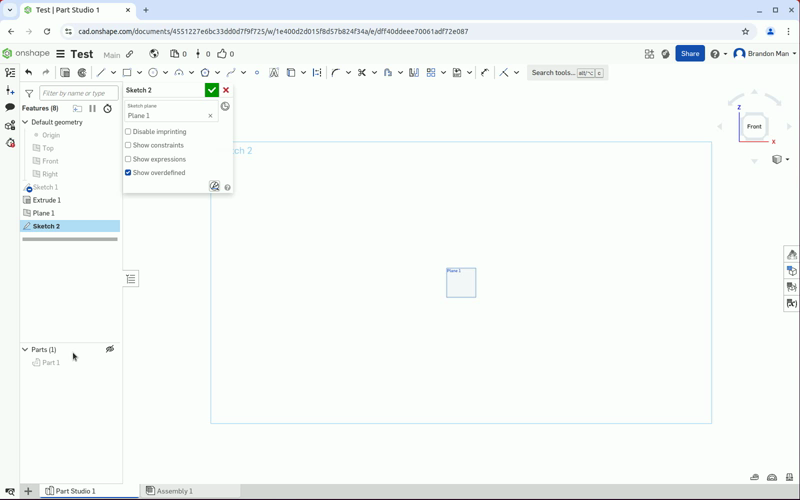
key(l)
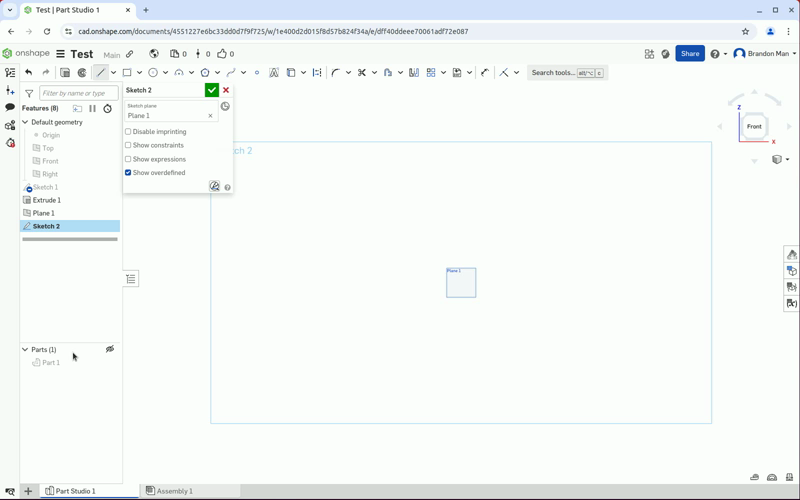
key_down(shift)
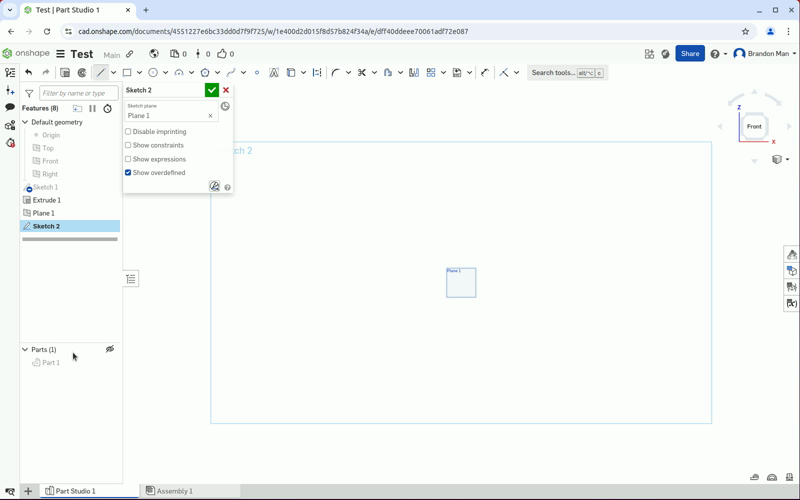
mouse_move(463, 294)
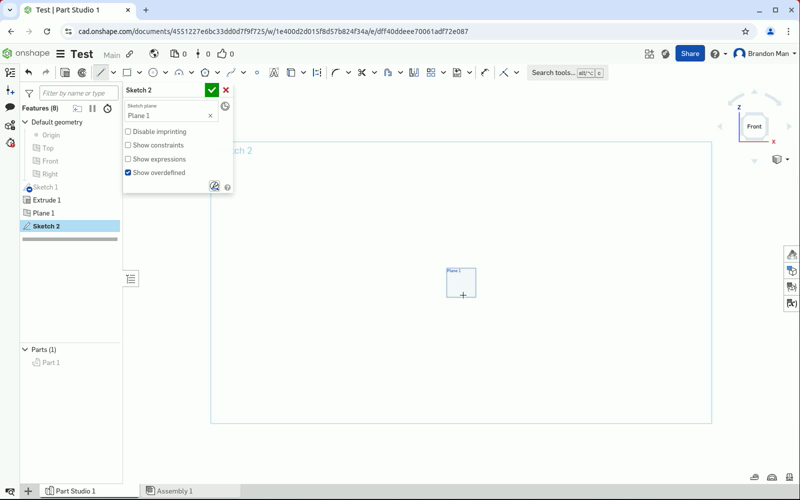
click(463, 294)
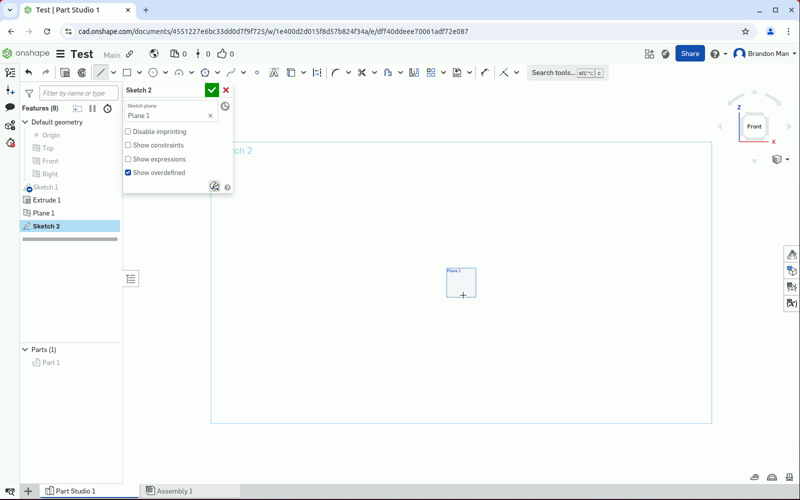
key_up(shift)
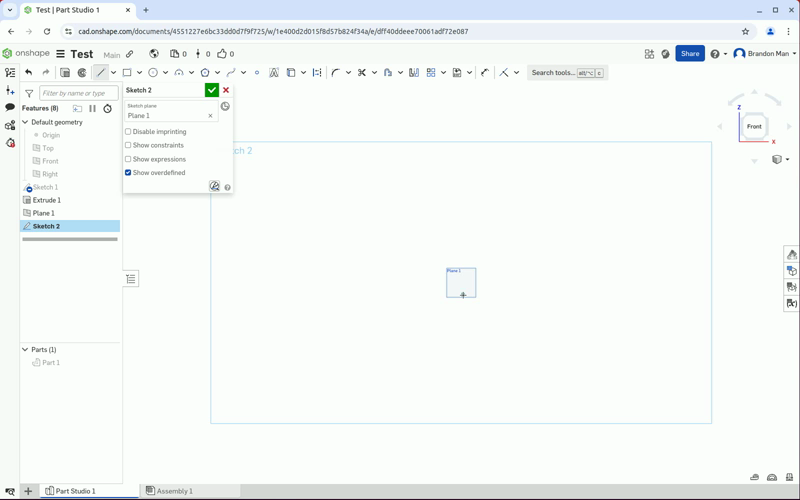
key_down(shift)
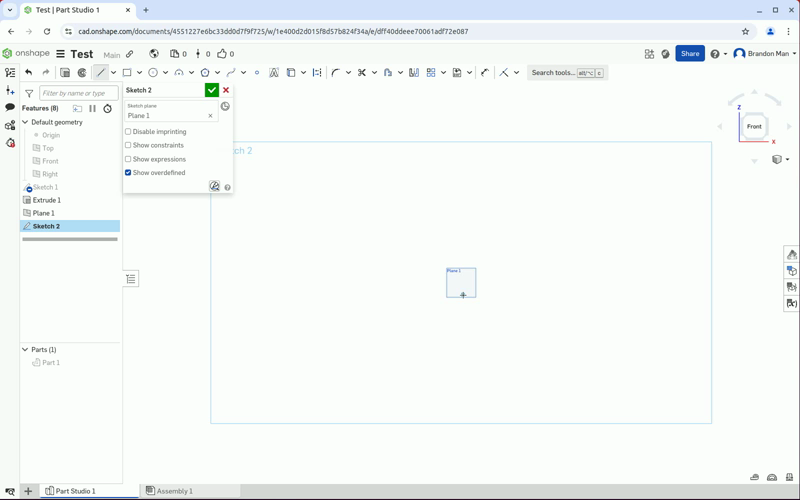
mouse_move(493, 294)
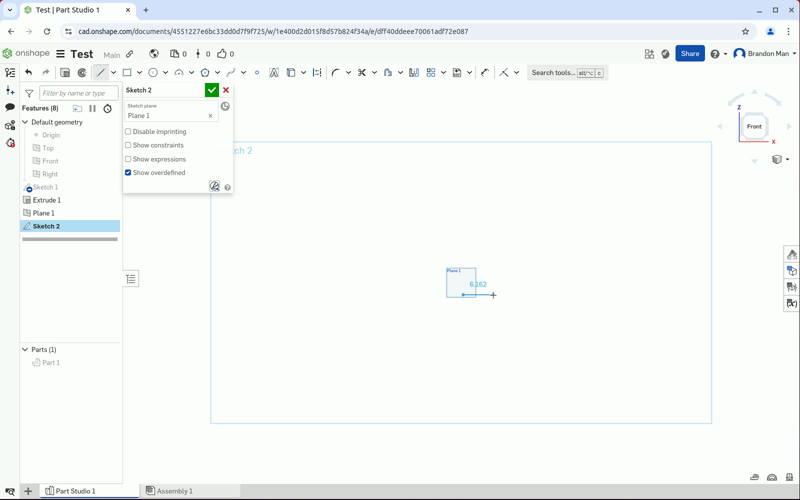
mouse_move(465, 294)
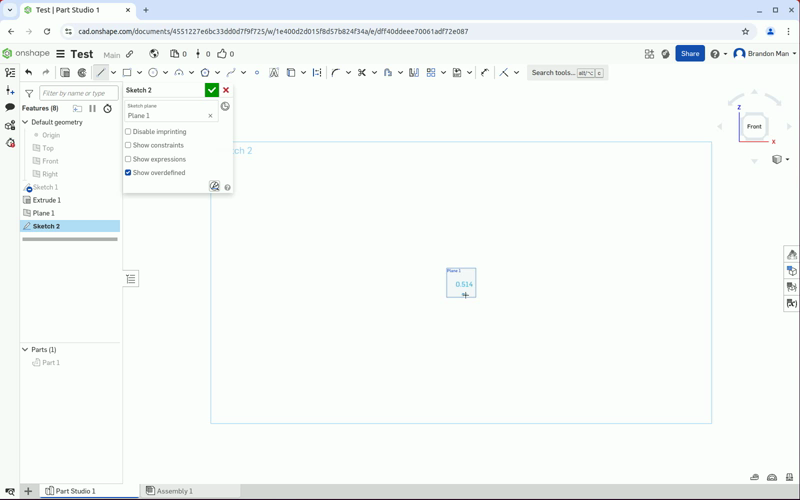
scroll(6)
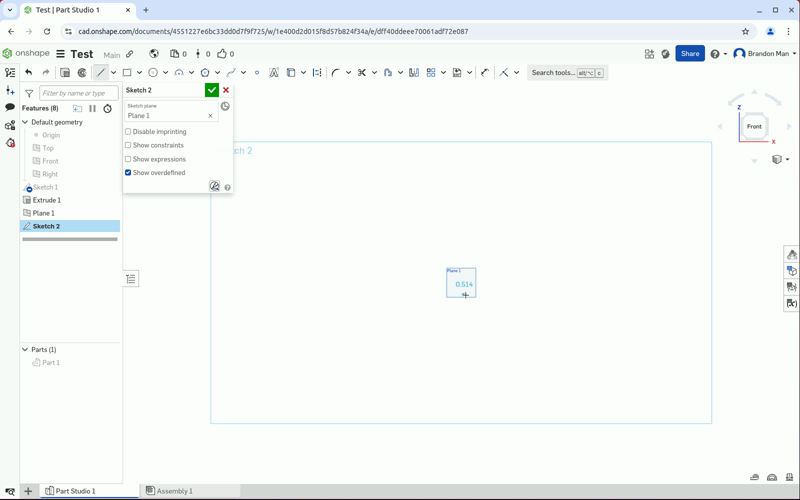
scroll(6)
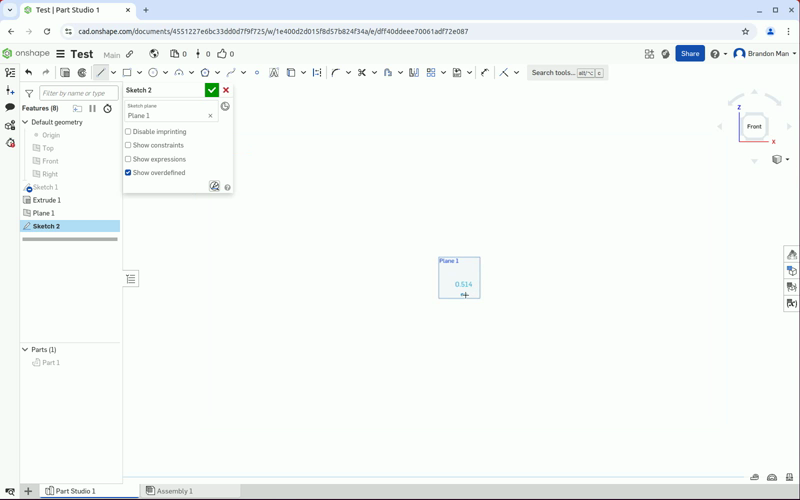
scroll(6)
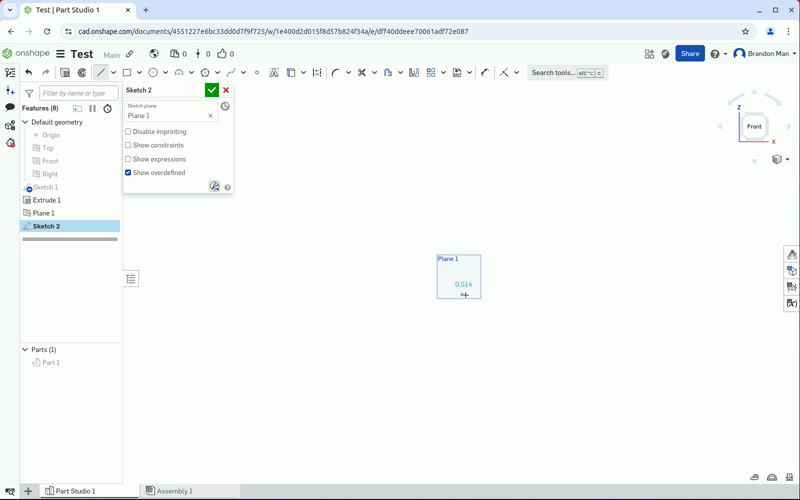
scroll(6)
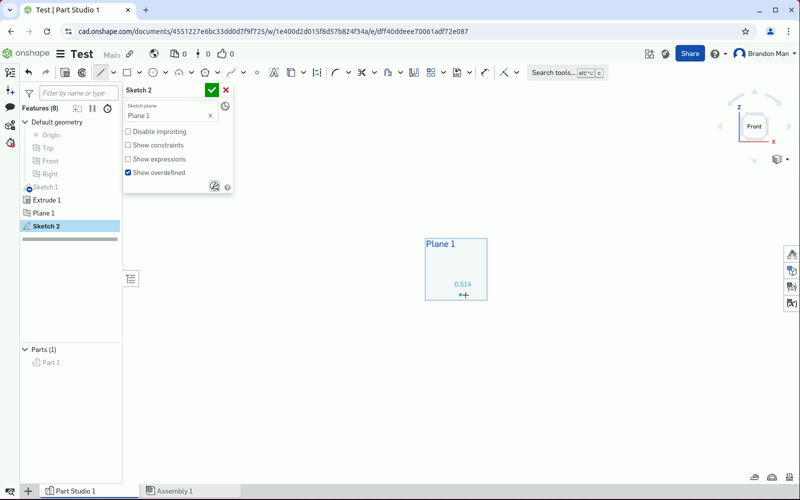
scroll(6)
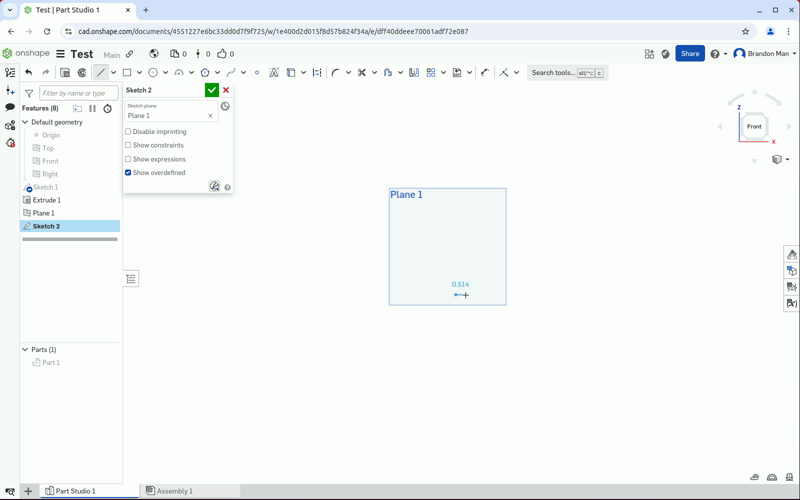
scroll(6)
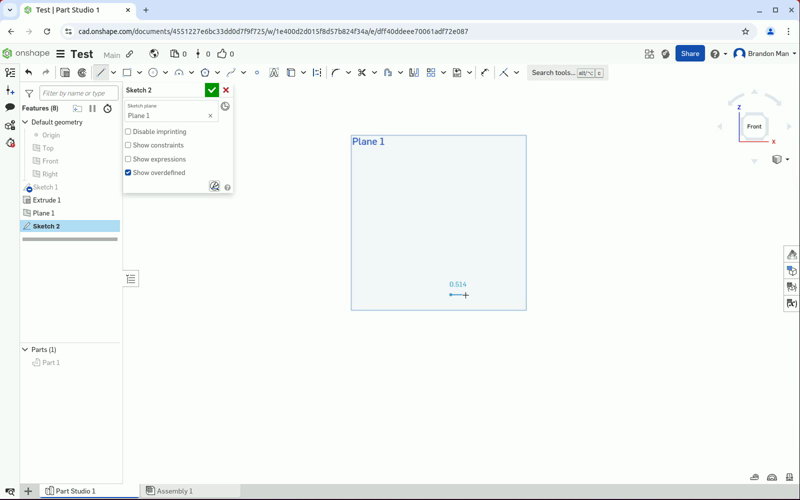
scroll(6)
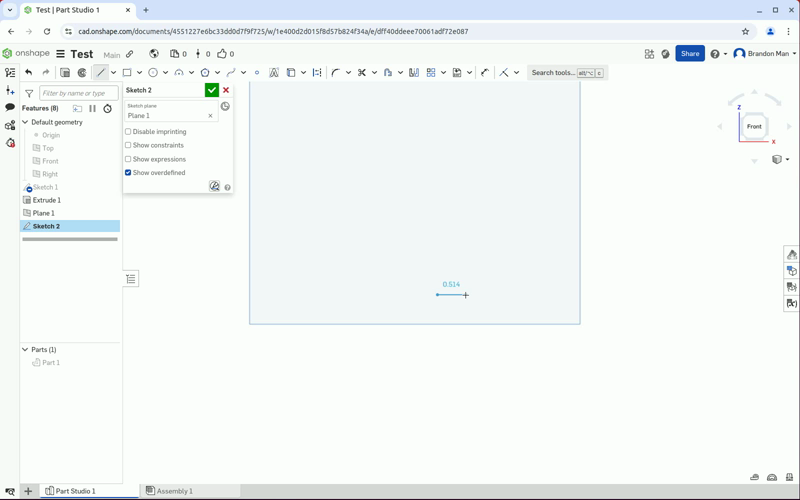
click(465, 294)
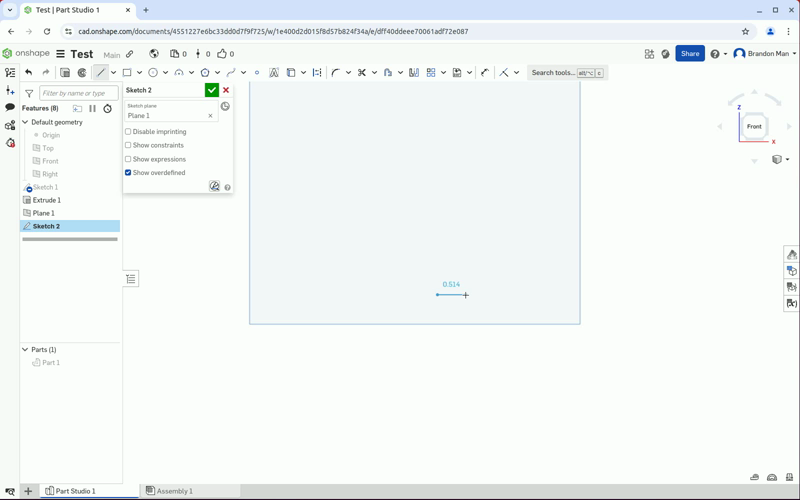
scroll(-6)
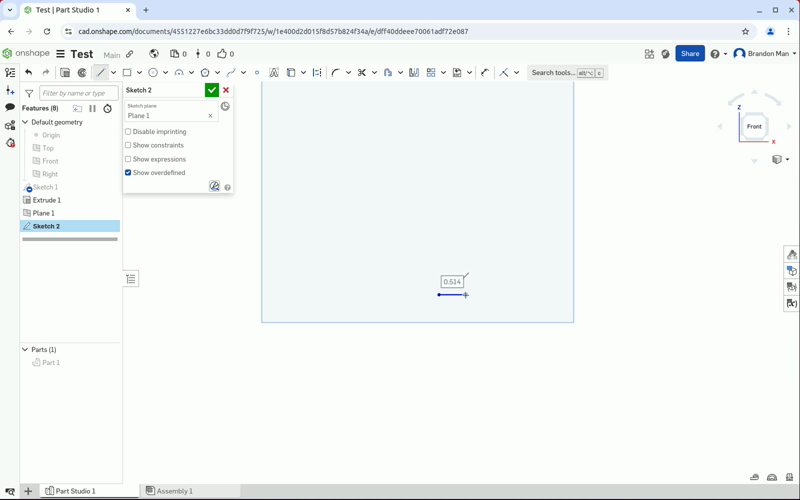
scroll(-6)
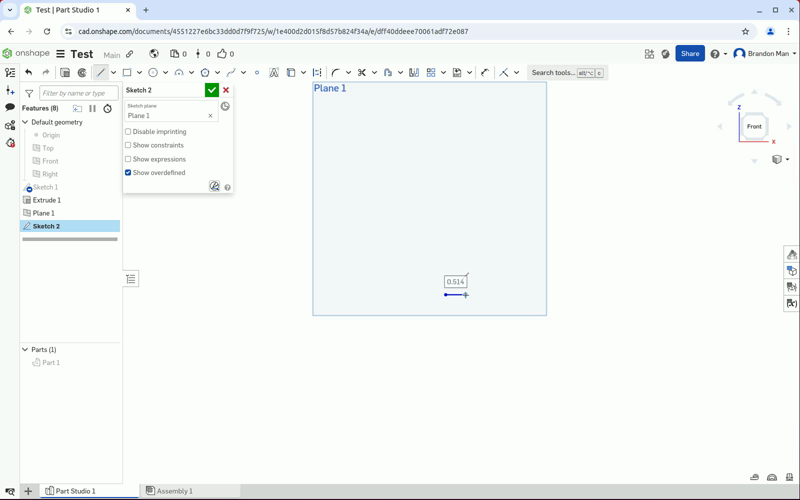
scroll(-6)
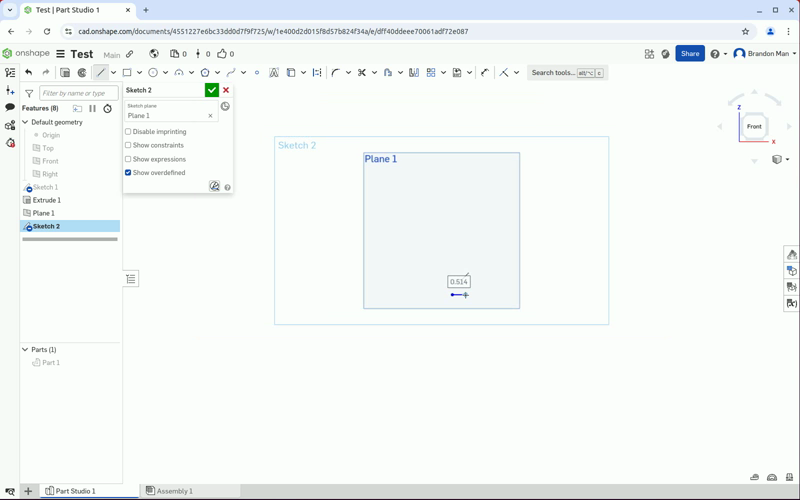
scroll(-6)
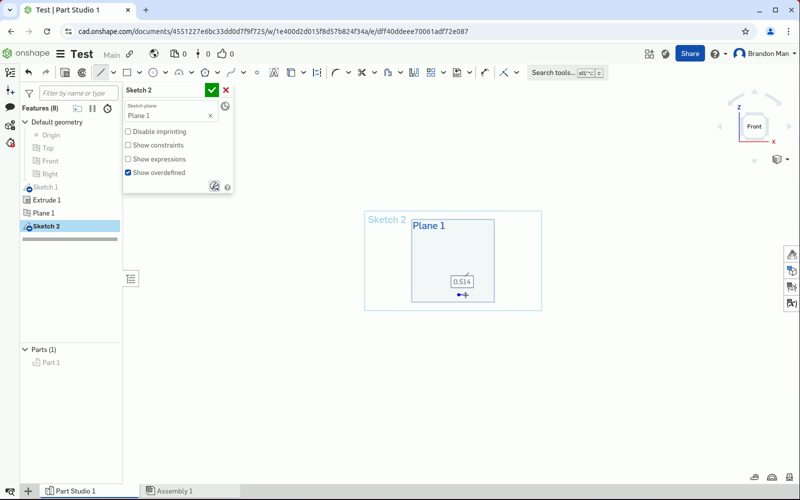
scroll(-6)
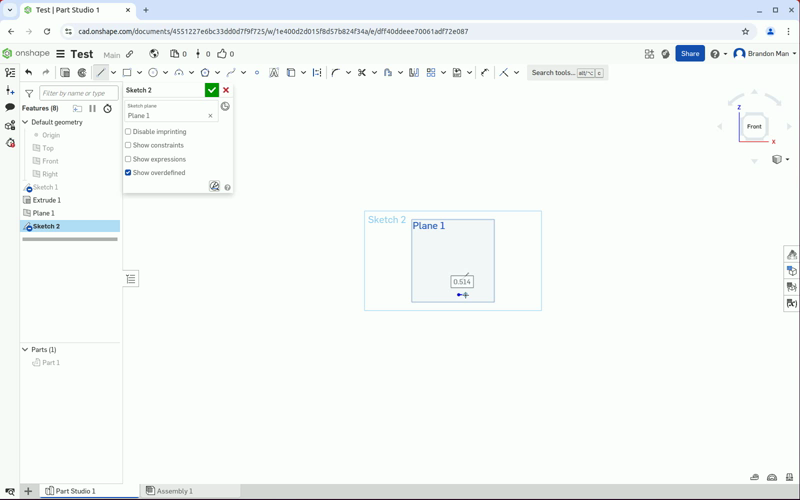
scroll(-6)
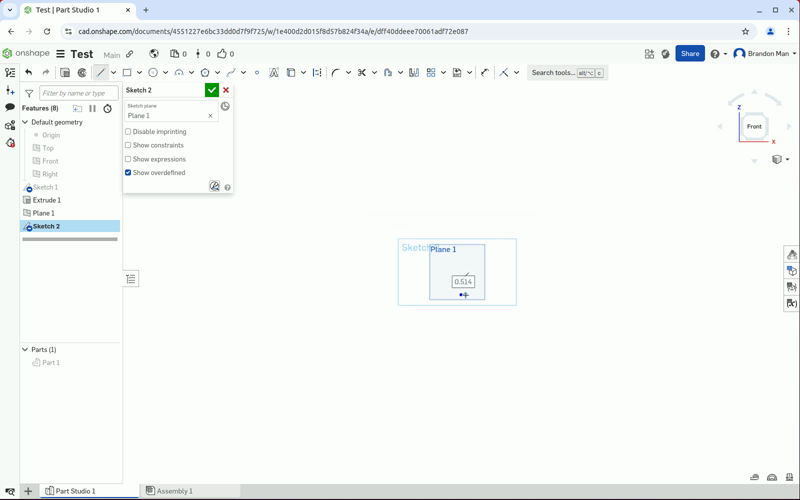
scroll(-6)
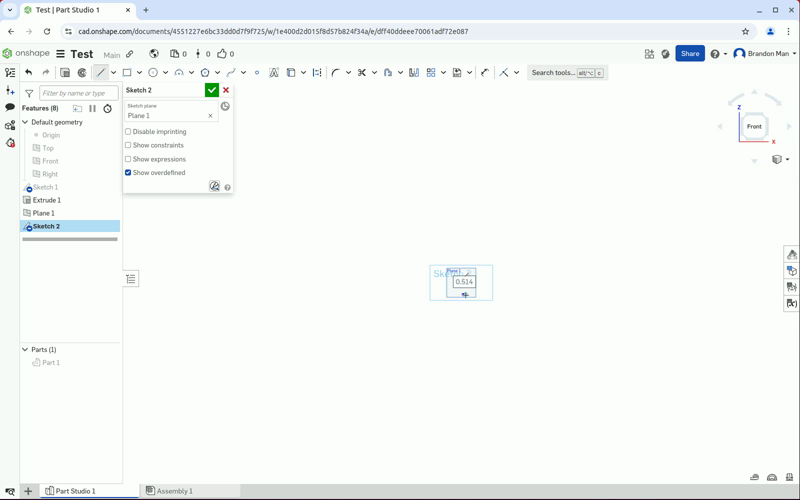
key_up(shift)
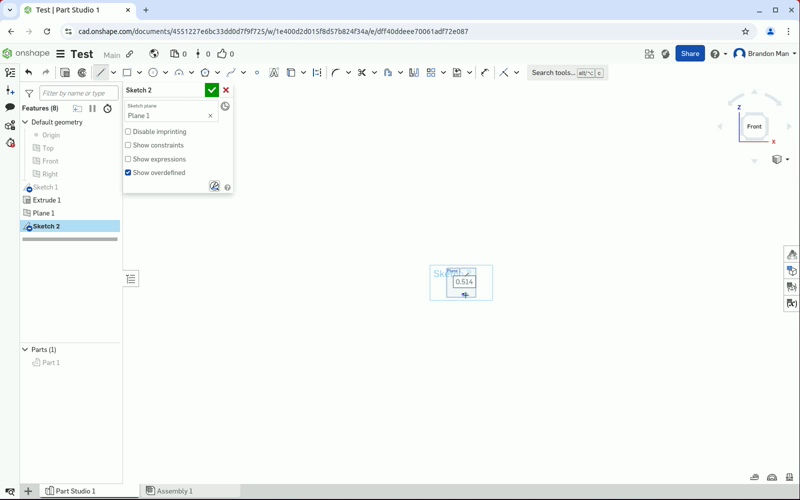
key_down(shift)
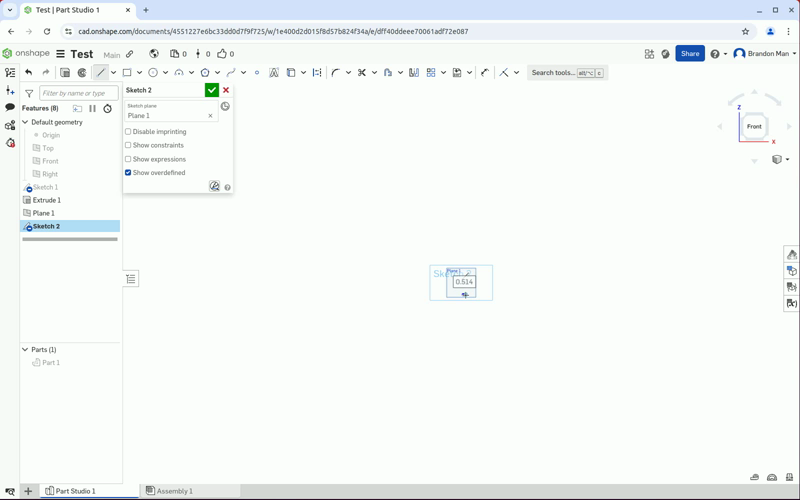
mouse_move(495, 294)
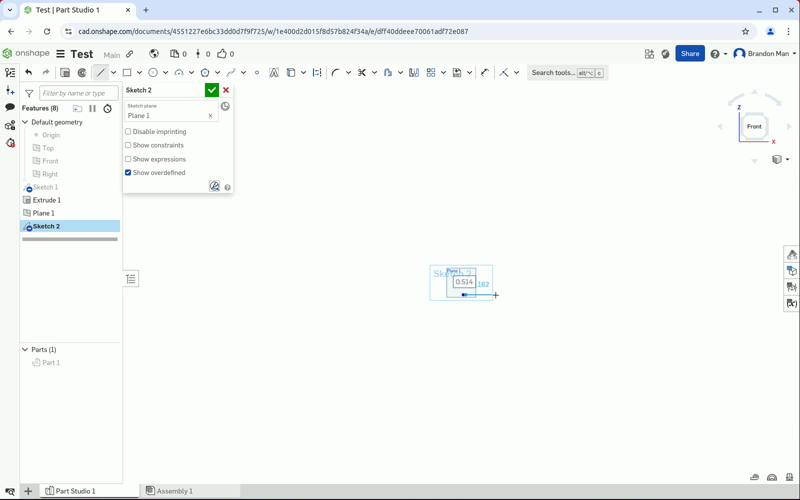
mouse_move(465, 286)
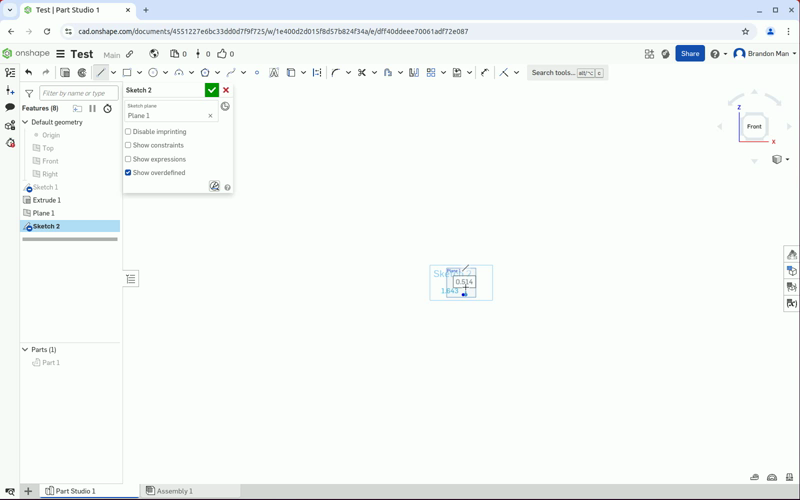
click(465, 286)
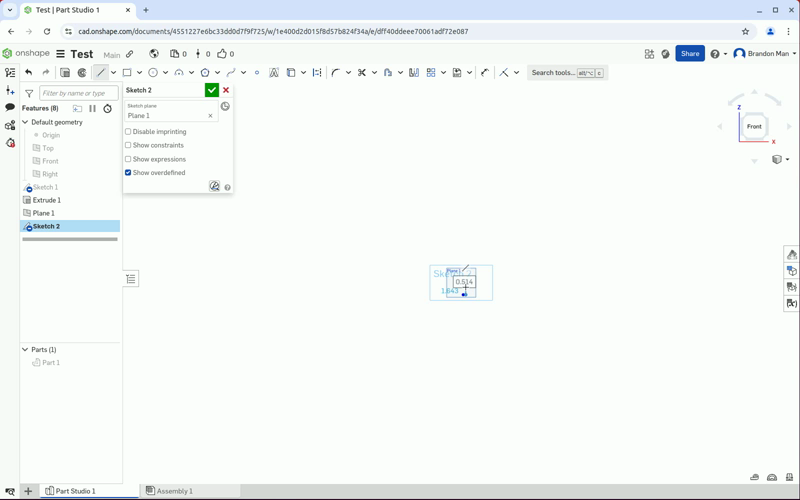
key_up(shift)
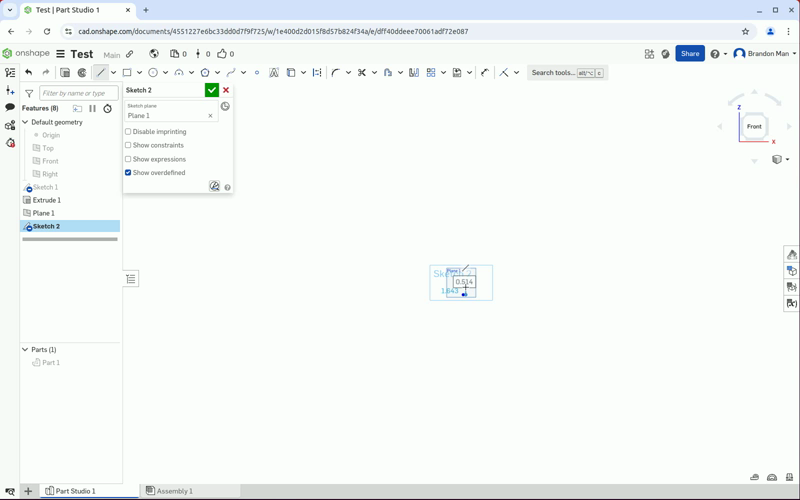
key_down(shift)
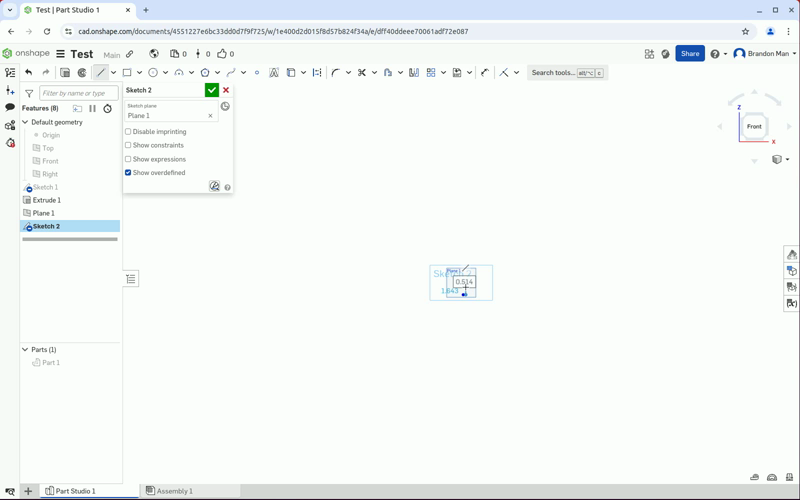
mouse_move(495, 286)
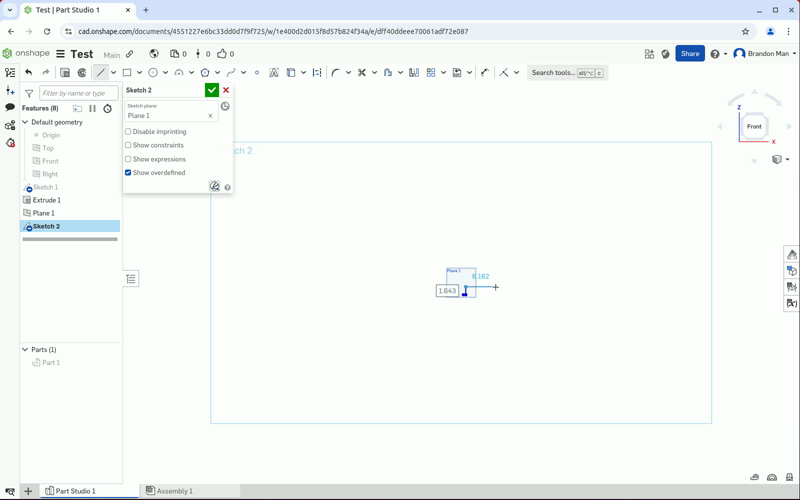
mouse_move(463, 286)
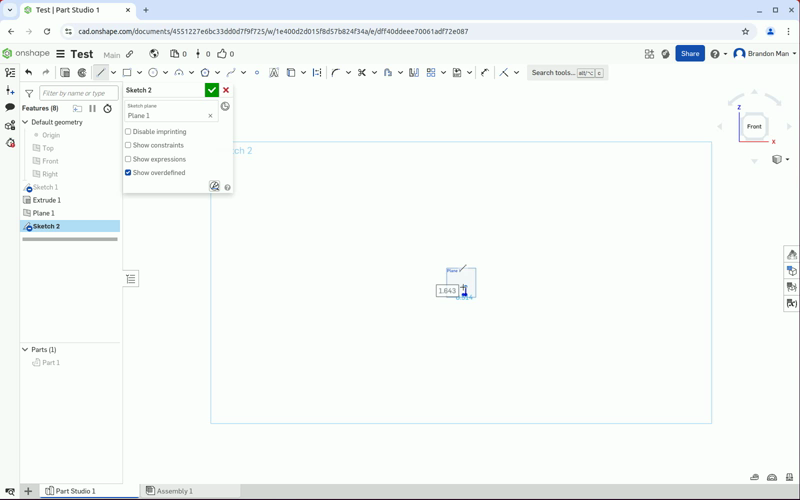
scroll(6)
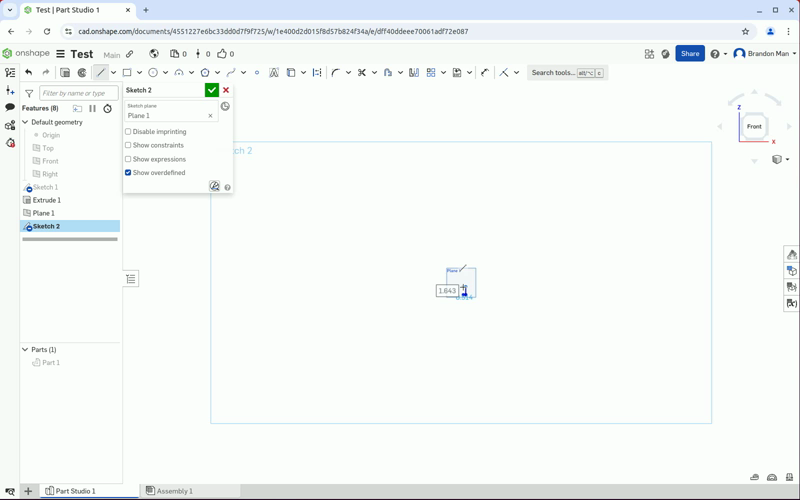
scroll(6)
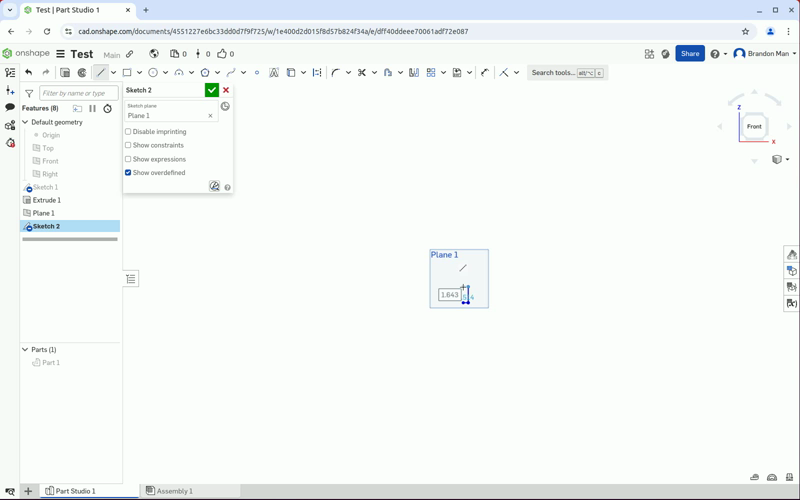
scroll(6)
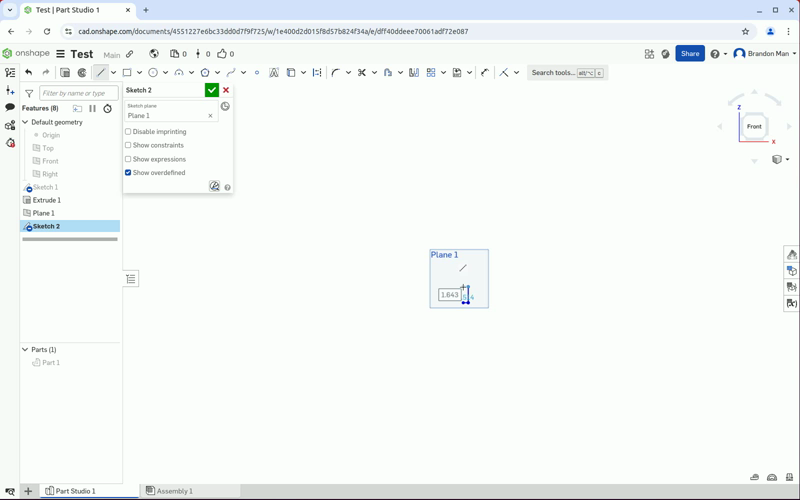
scroll(6)
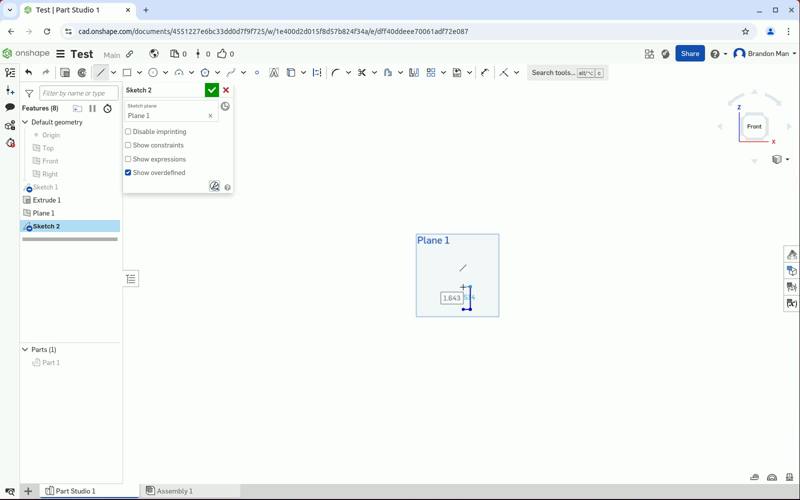
scroll(6)
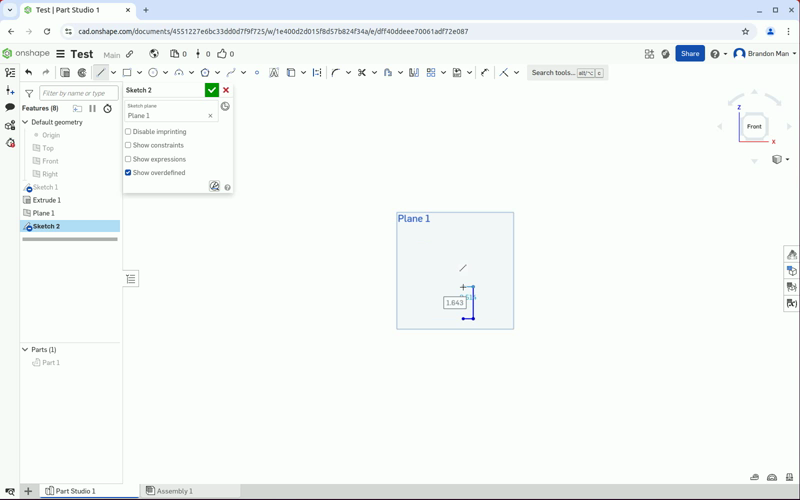
scroll(6)
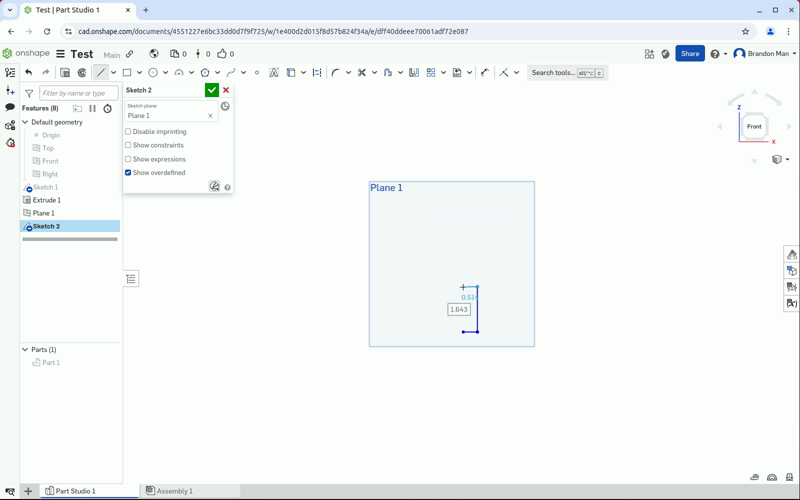
scroll(6)
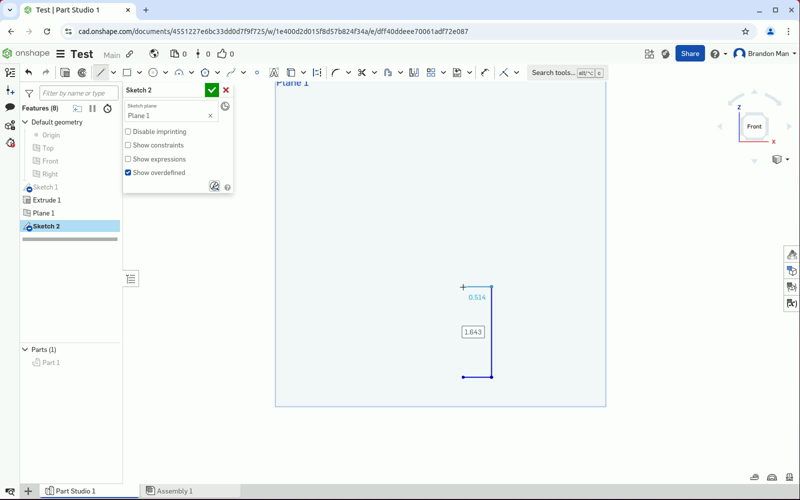
click(463, 286)
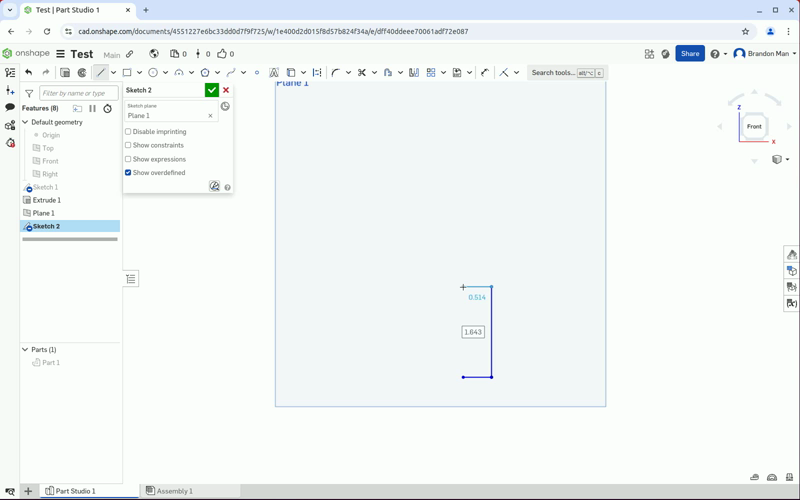
scroll(-6)
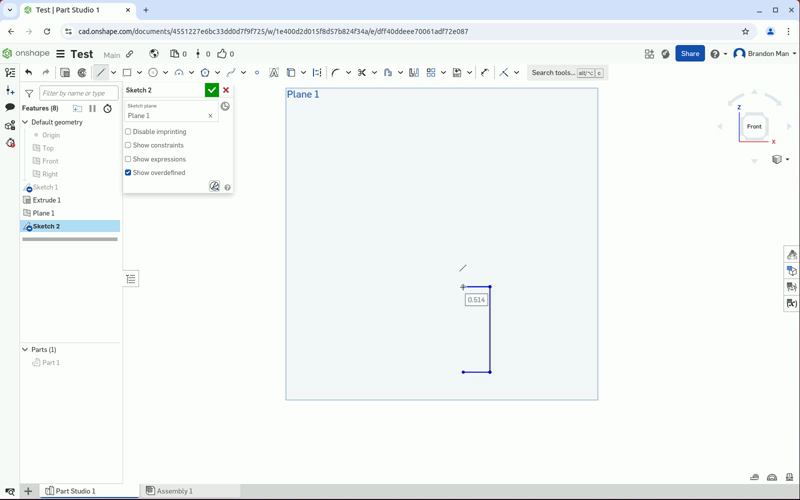
scroll(-6)
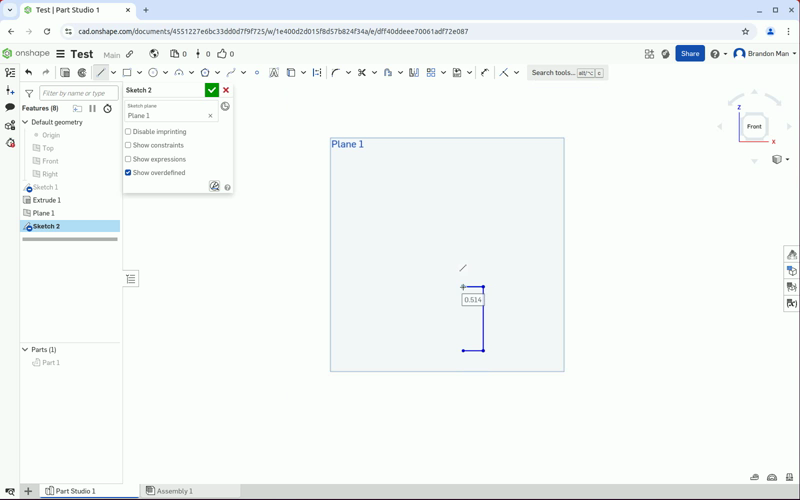
scroll(-6)
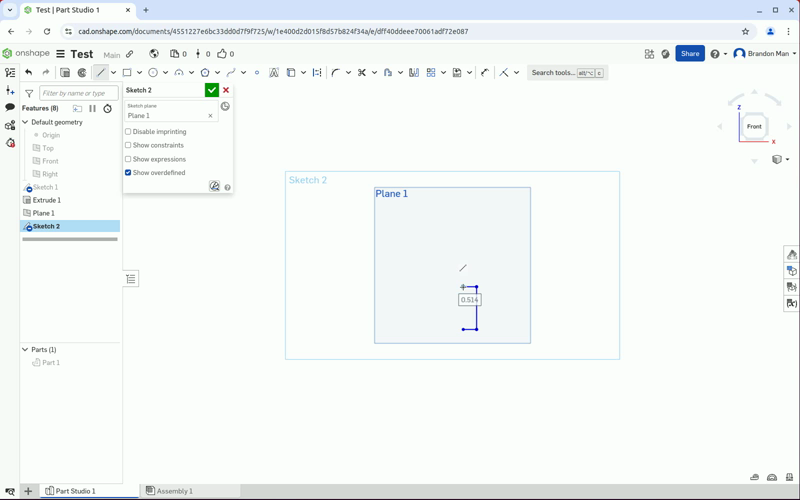
scroll(-6)
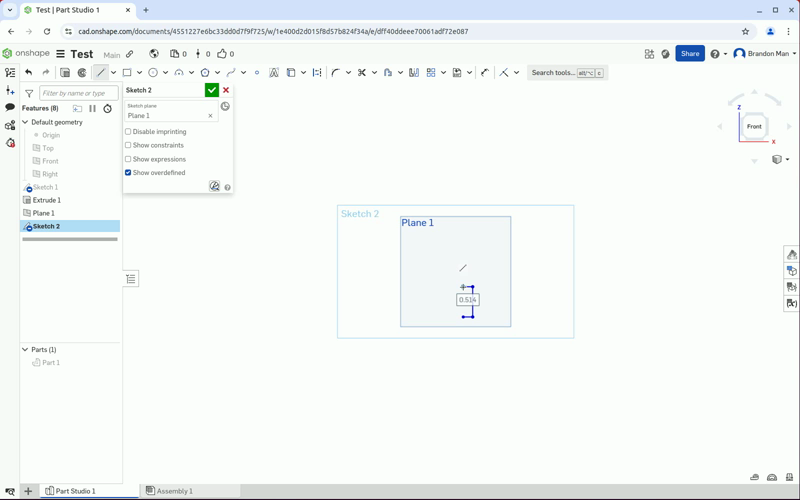
scroll(-6)
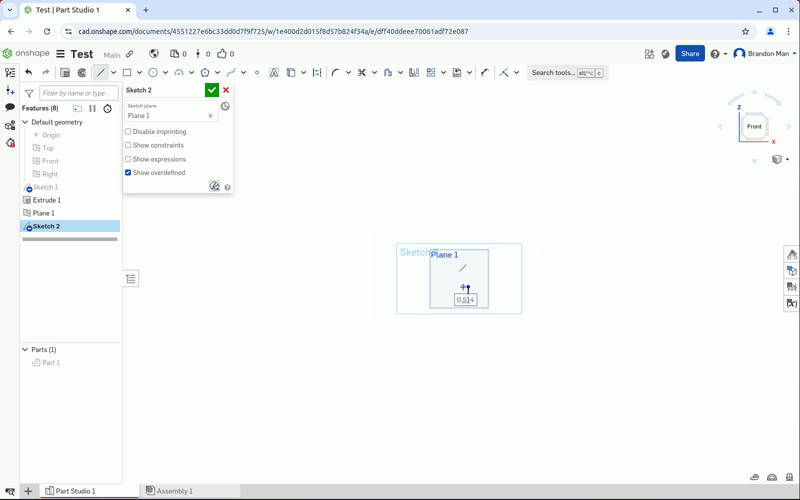
scroll(-6)
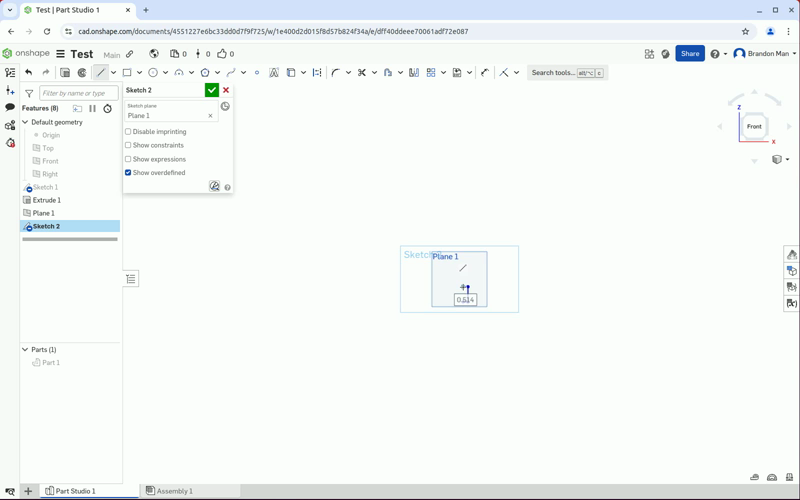
scroll(-6)
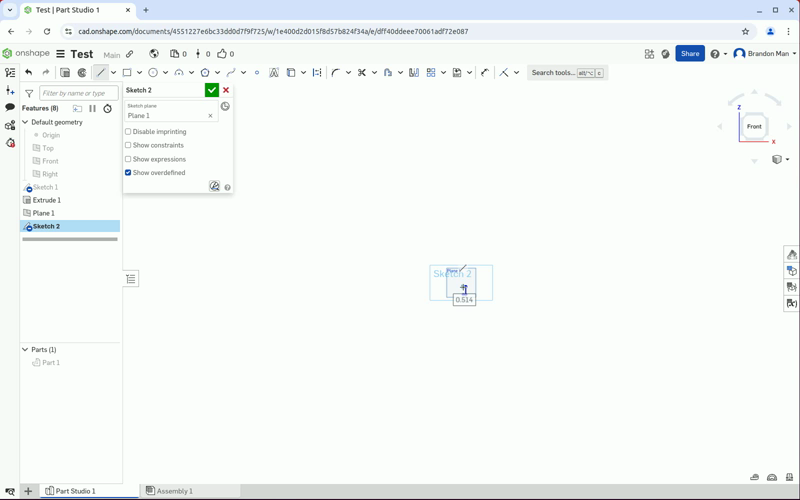
key_up(shift)
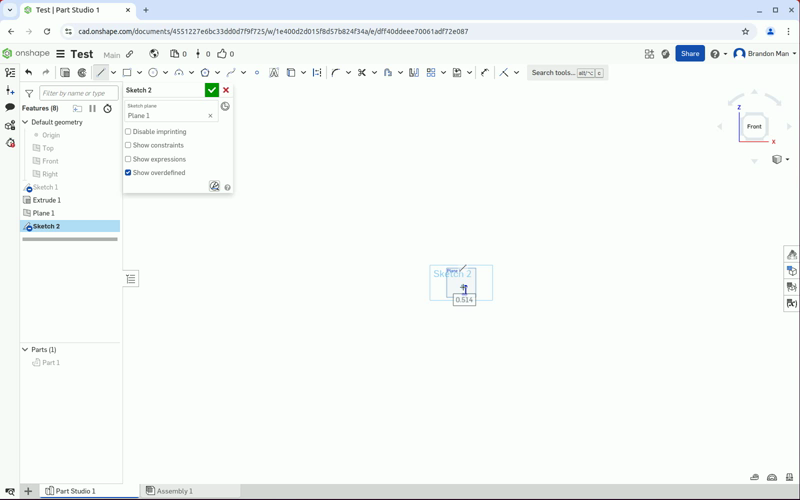
mouse_move(493, 286)
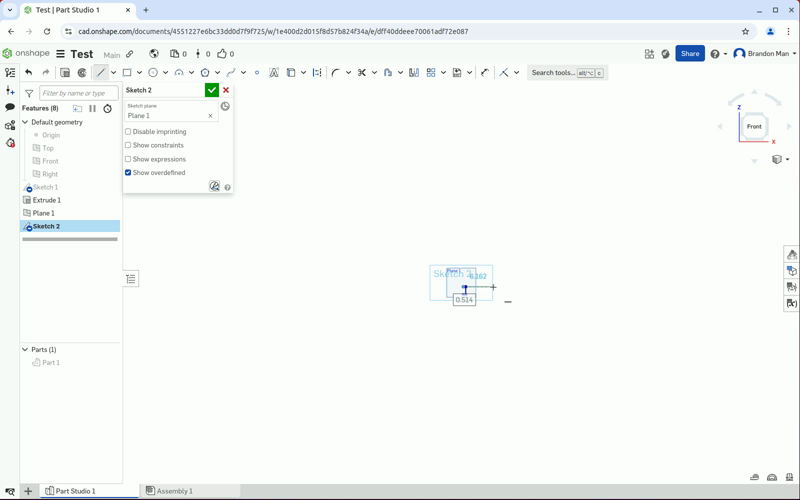
key_down(shift)
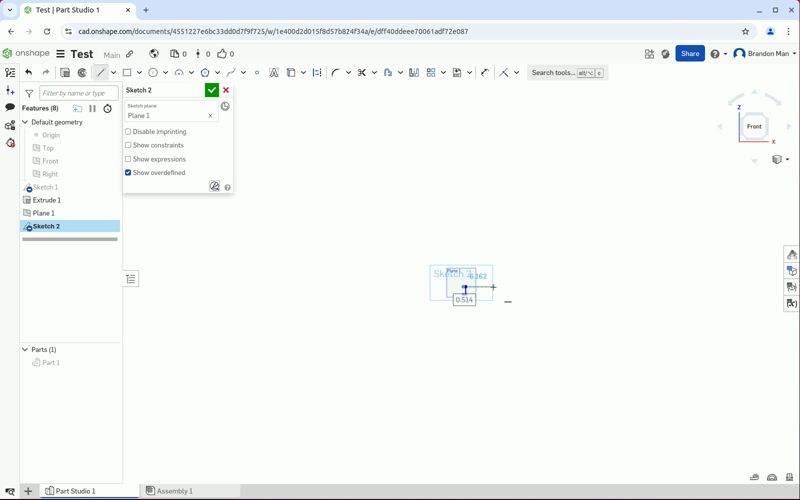
mouse_move(463, 294)
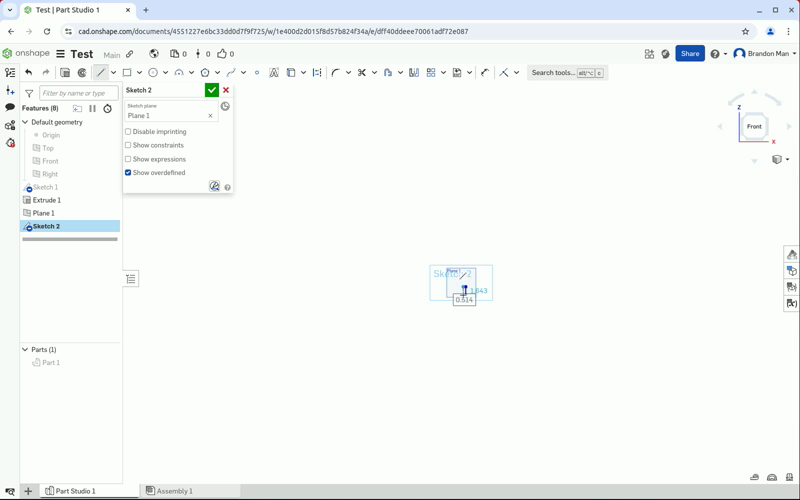
scroll(6)
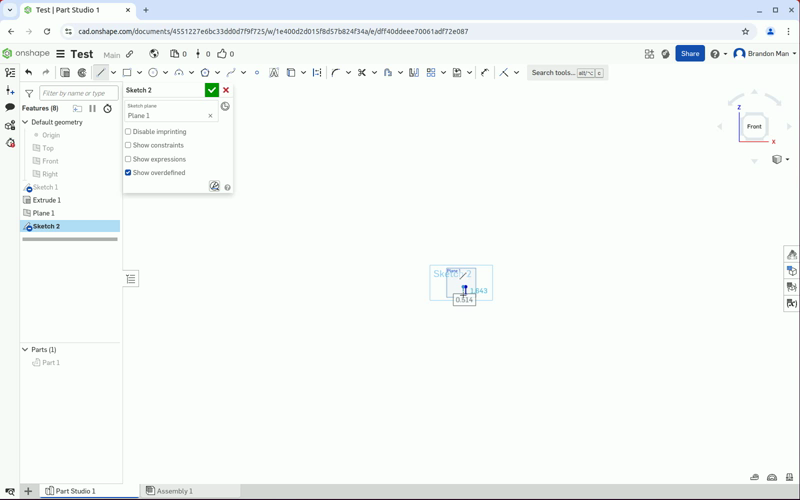
scroll(6)
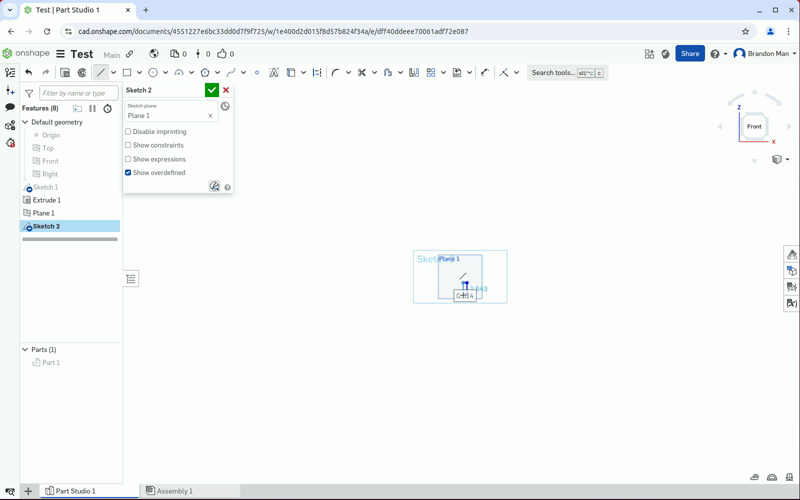
scroll(6)
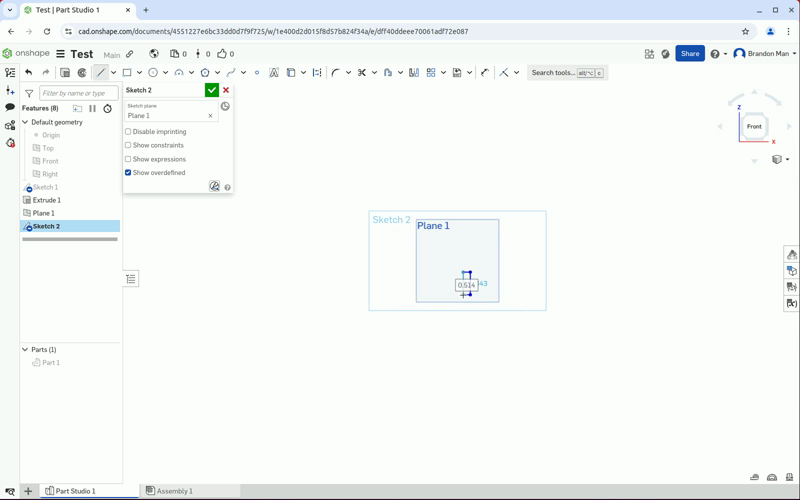
scroll(6)
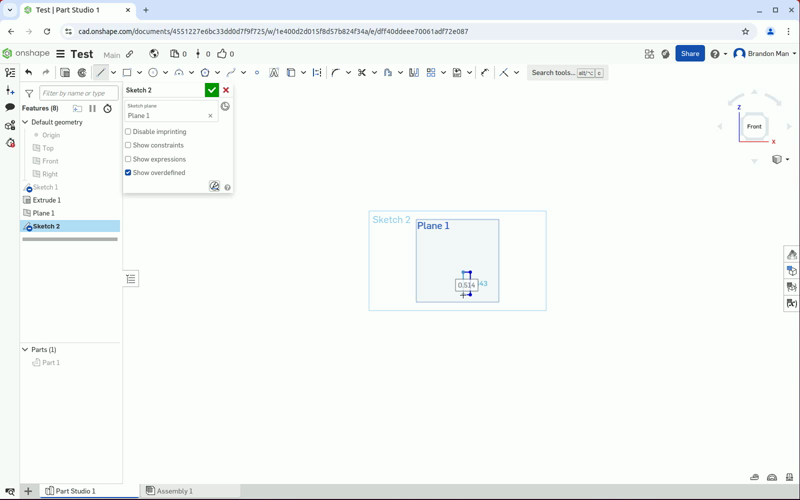
scroll(6)
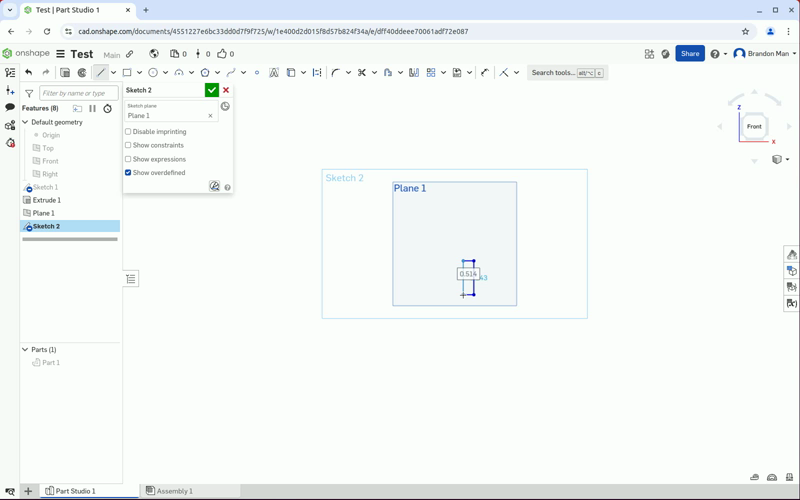
scroll(6)
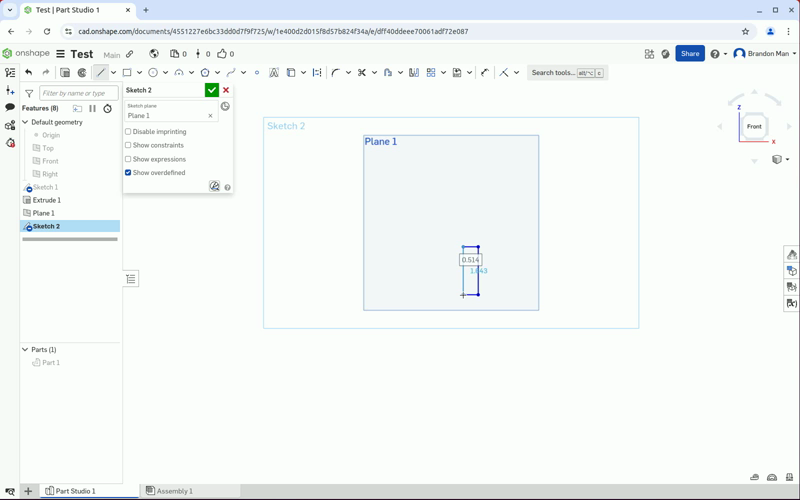
scroll(6)
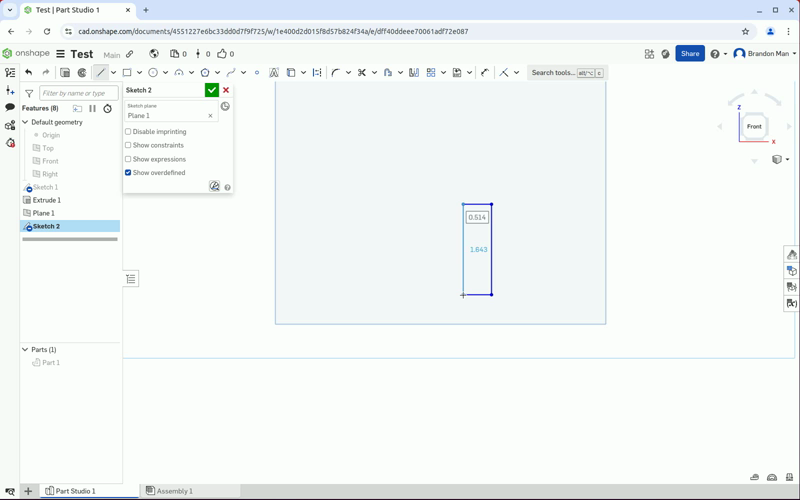
key_up(shift)
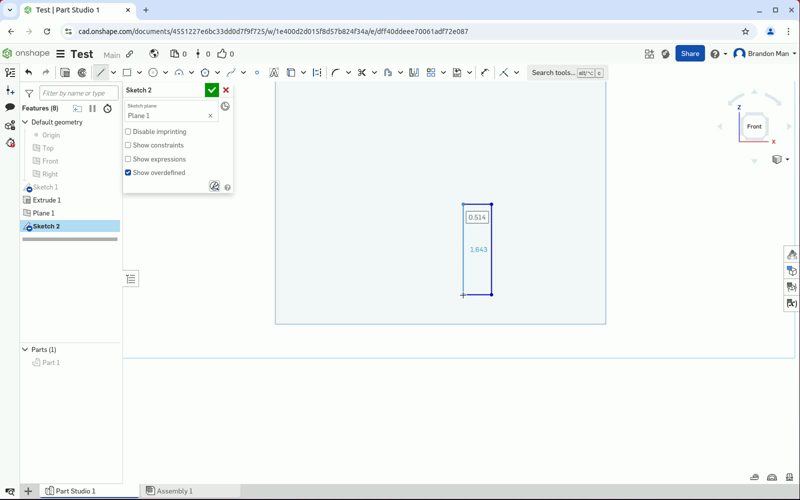
click(463, 294)
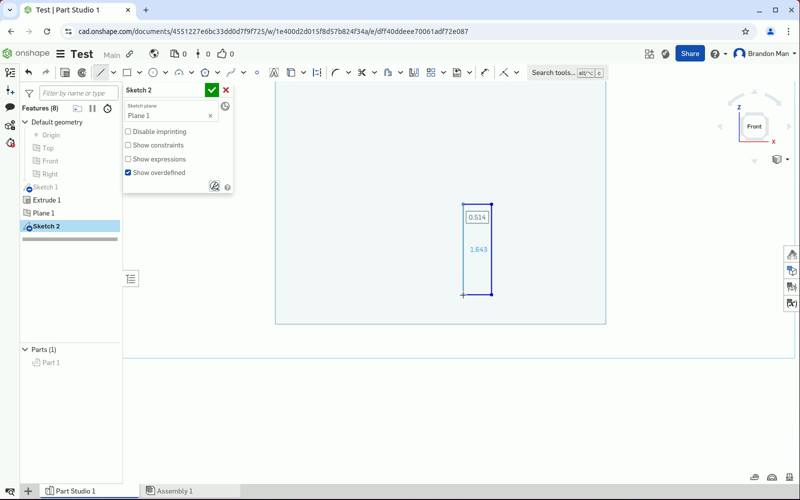
scroll(-6)
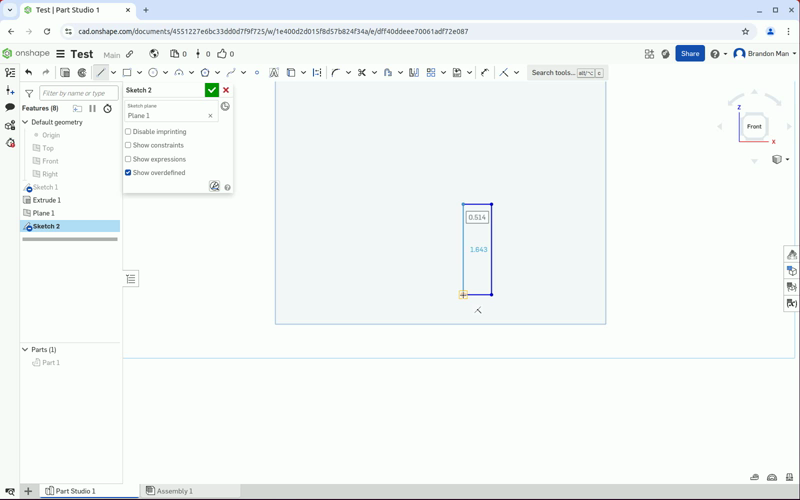
scroll(-6)
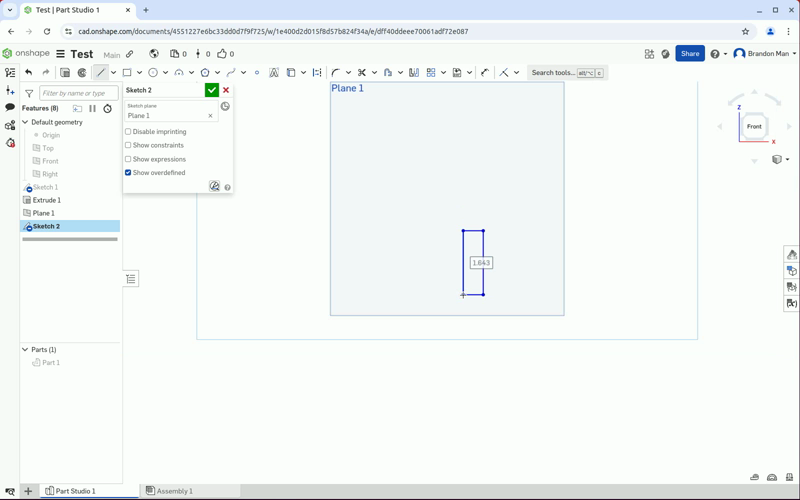
scroll(-6)
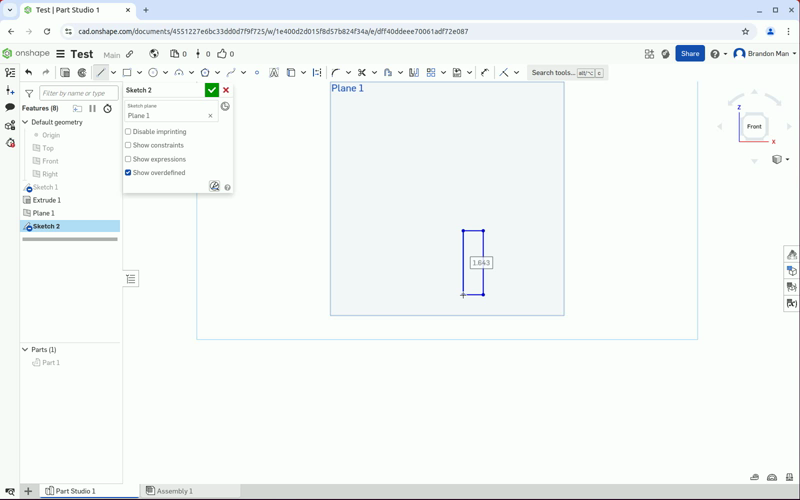
scroll(-6)
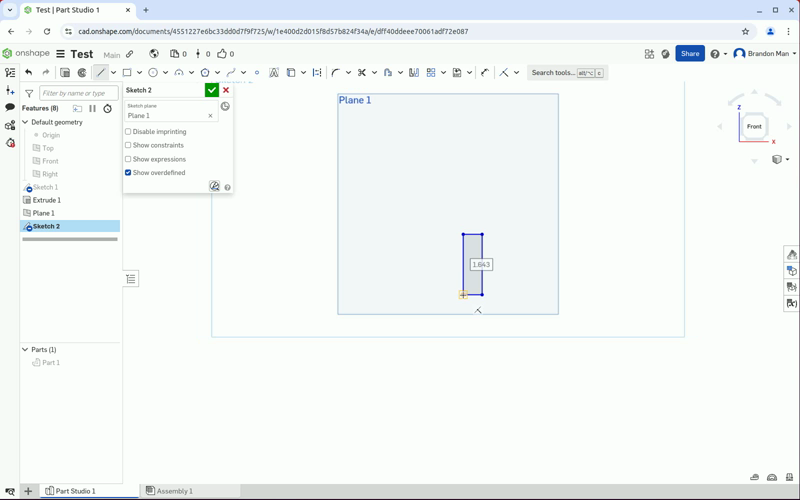
scroll(-6)
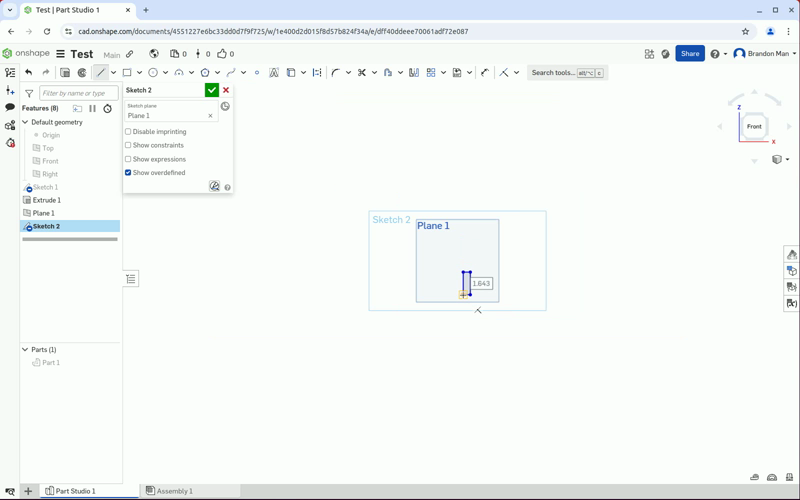
scroll(-6)
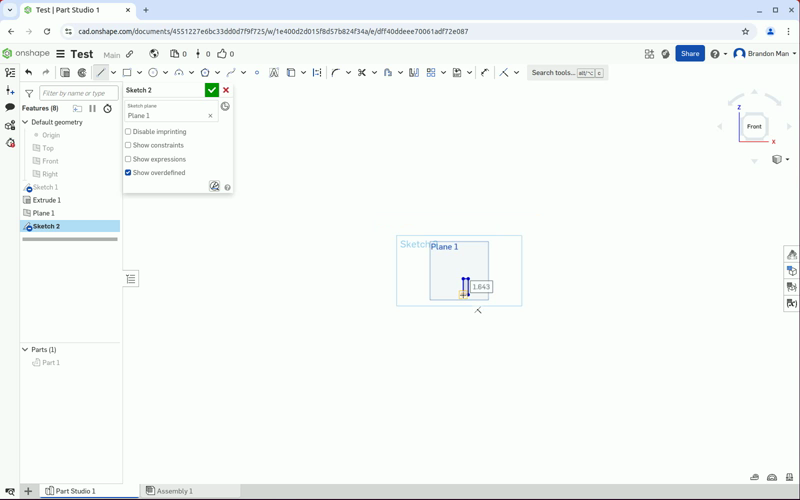
scroll(-6)
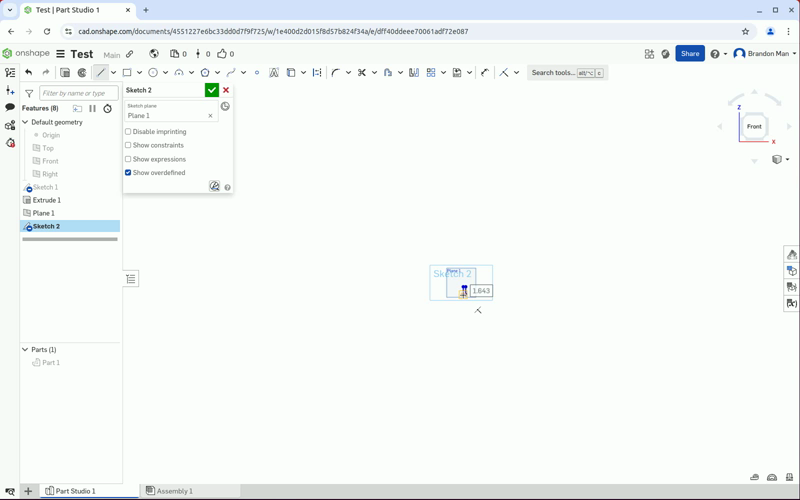
key(esc)
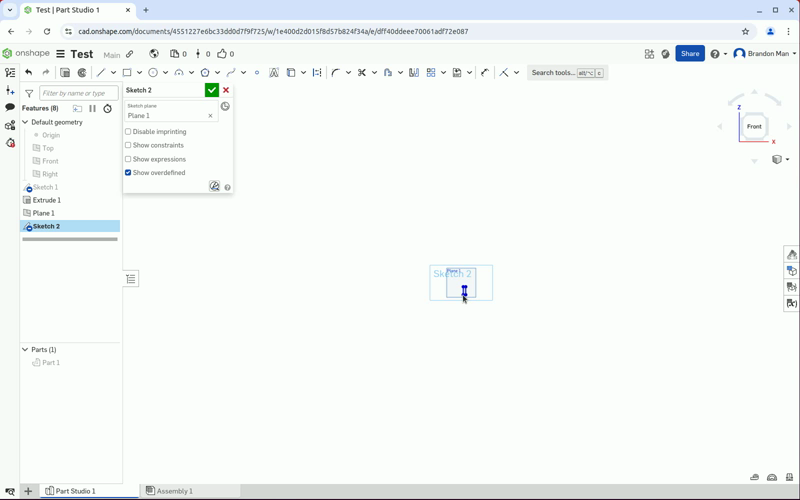
mouse_move(463, 288)
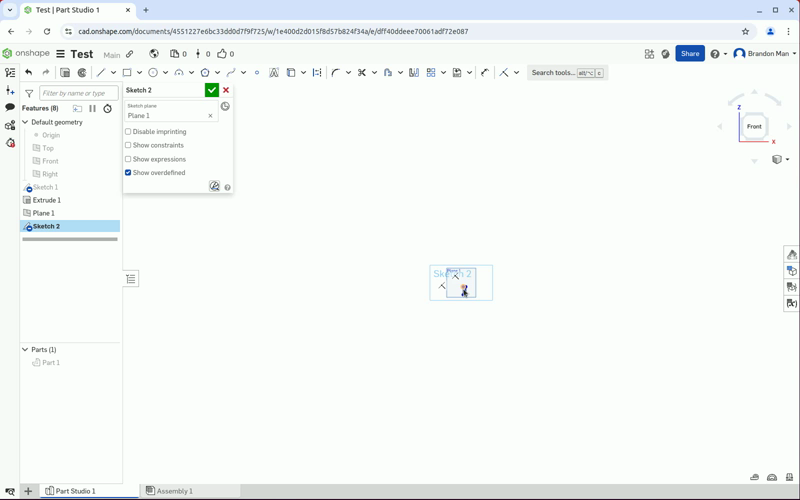
scroll(6)
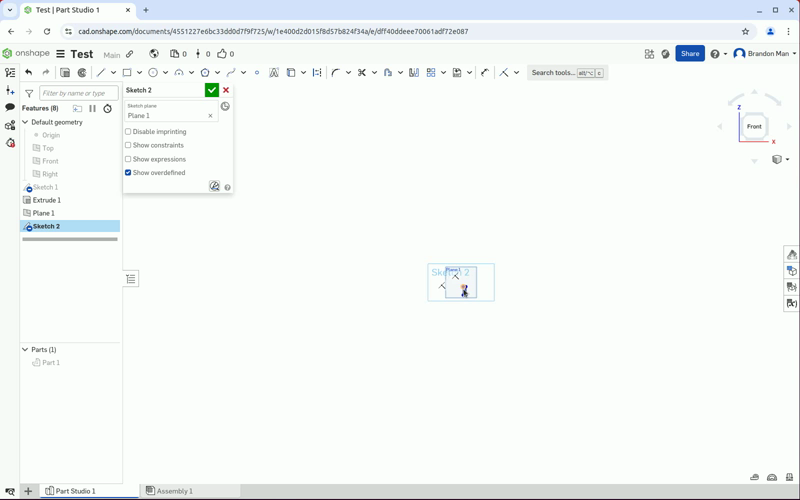
scroll(6)
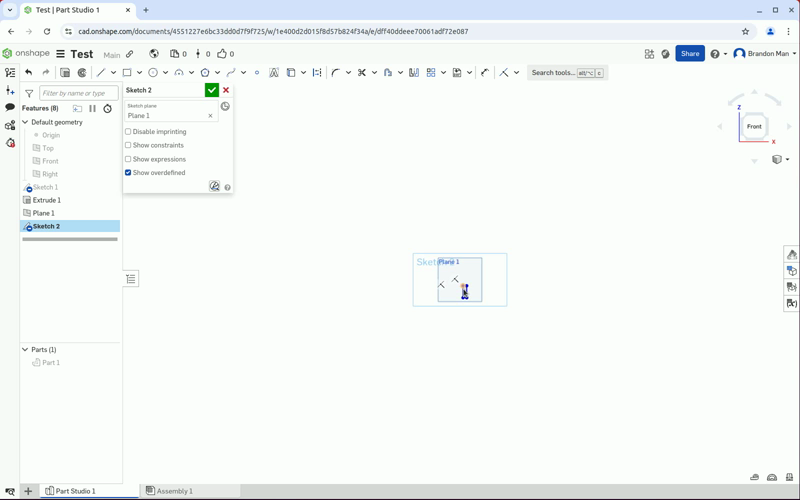
scroll(6)
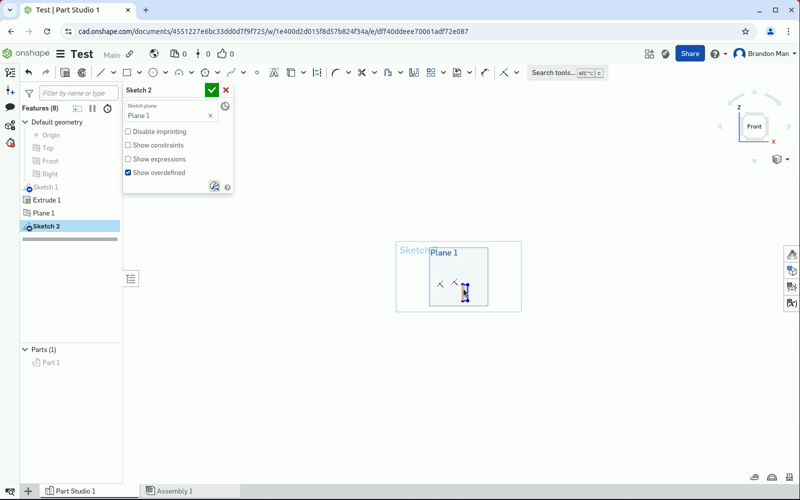
scroll(6)
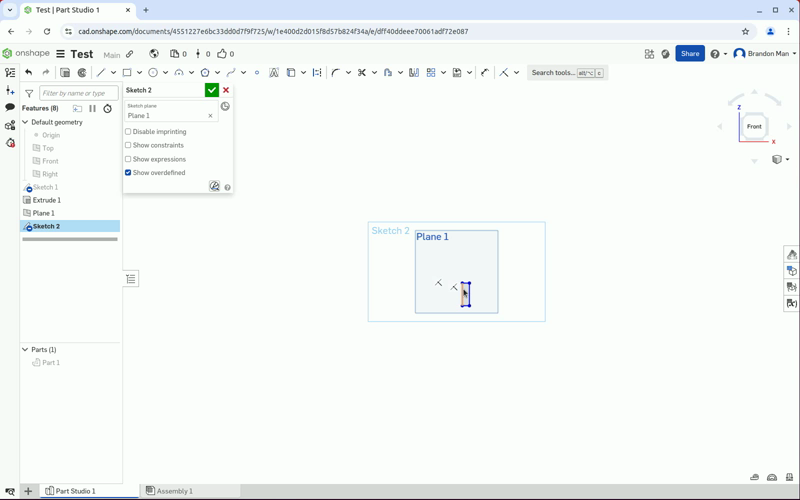
scroll(6)
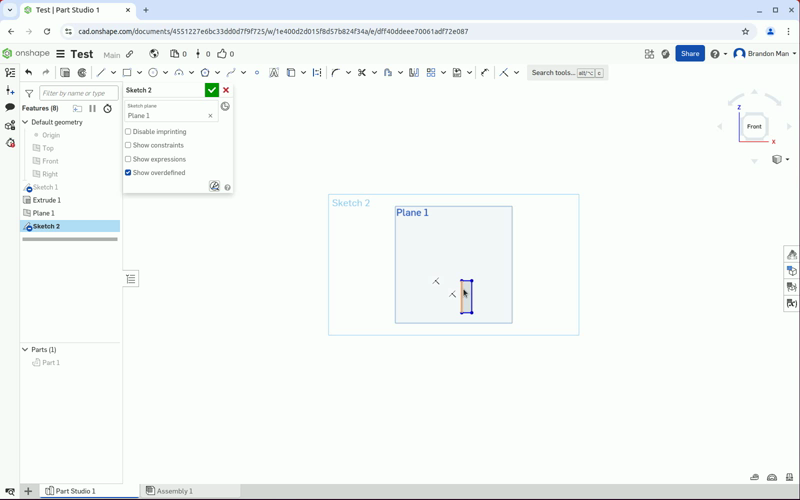
scroll(6)
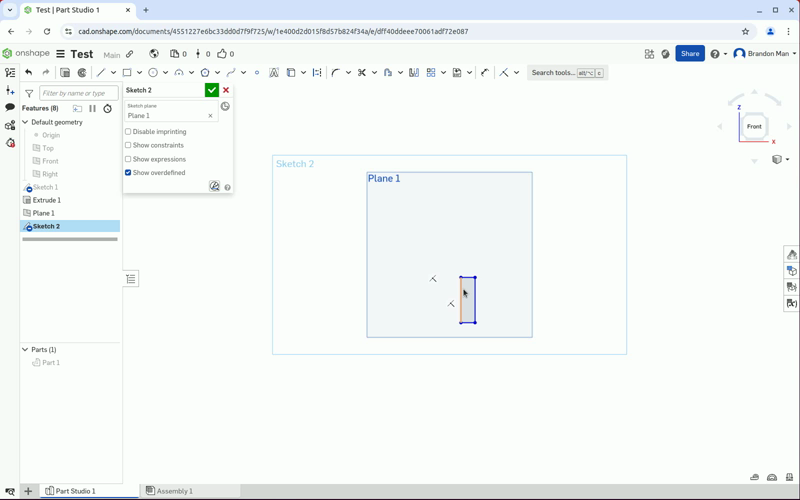
scroll(6)
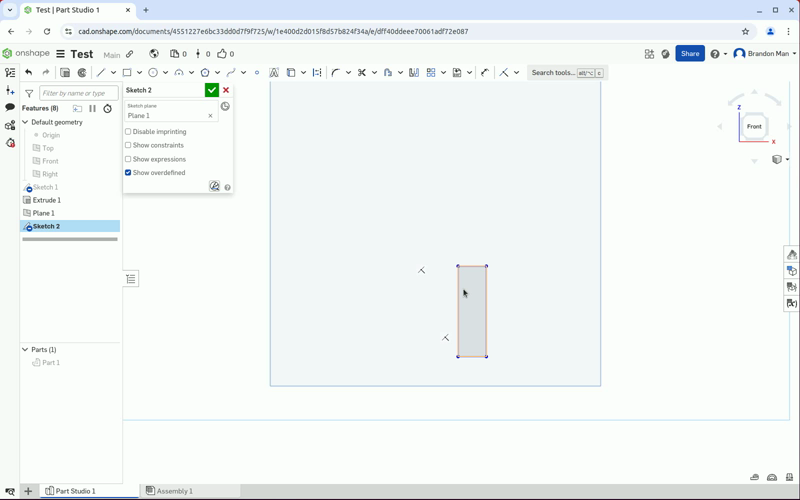
click(463, 288)
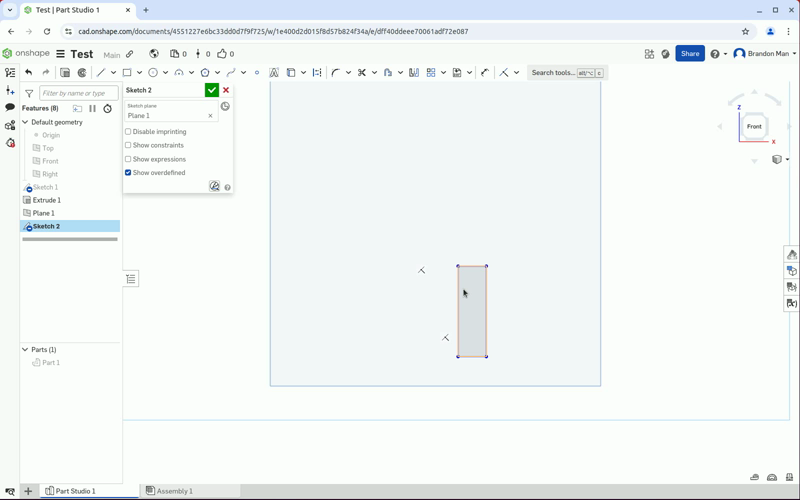
scroll(-6)
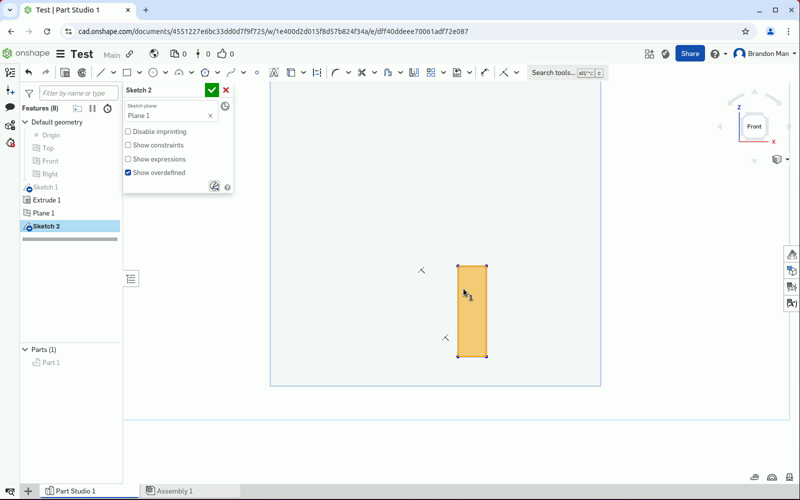
scroll(-6)
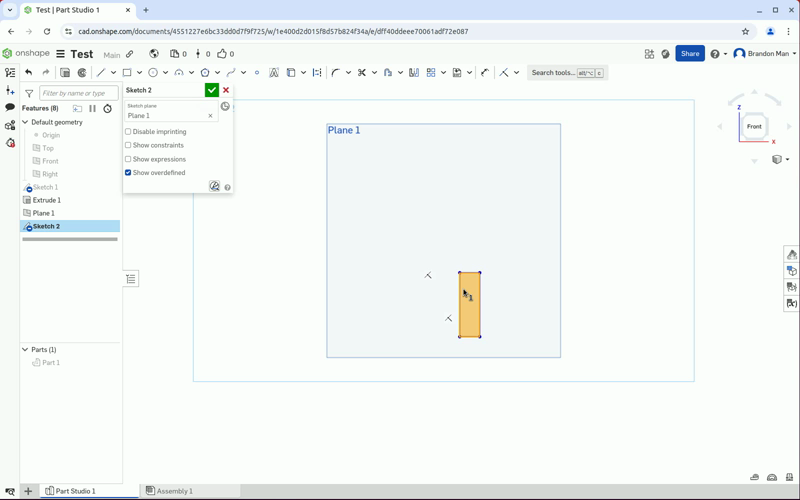
scroll(-6)
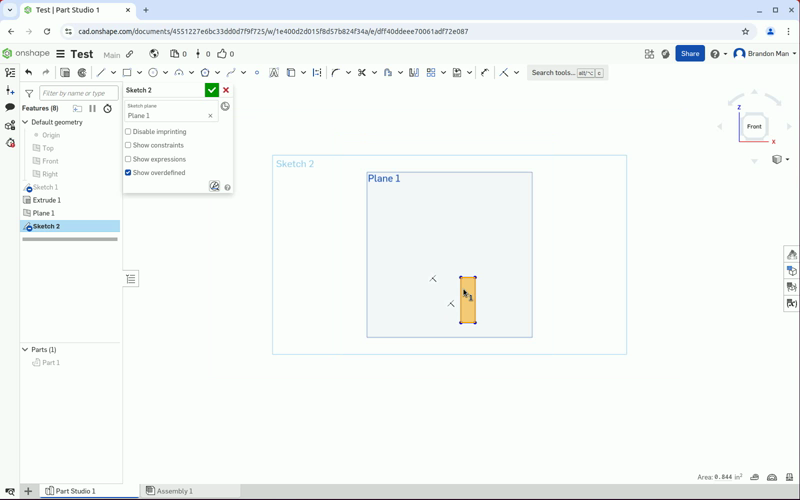
scroll(-6)
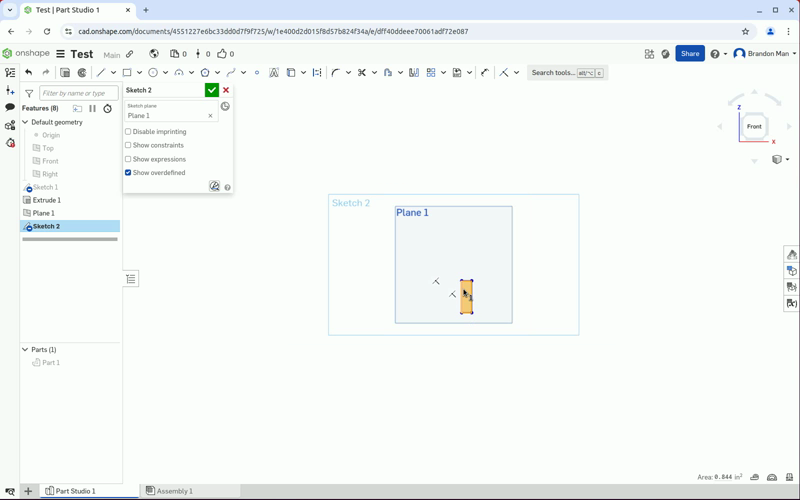
scroll(-6)
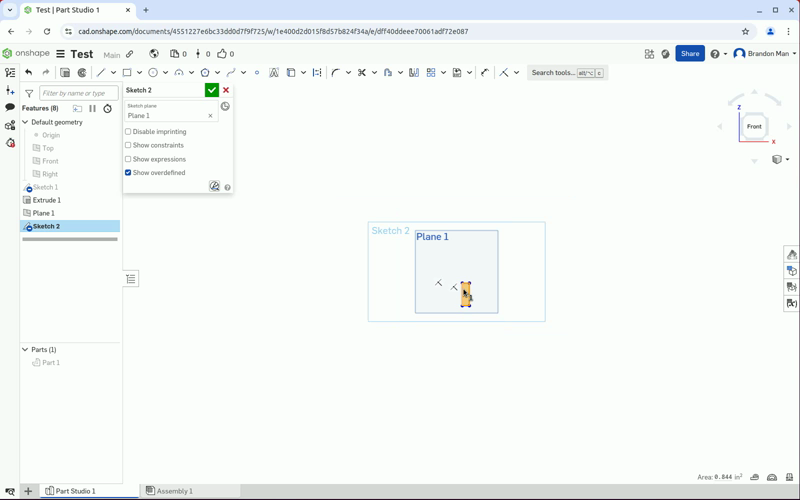
scroll(-6)
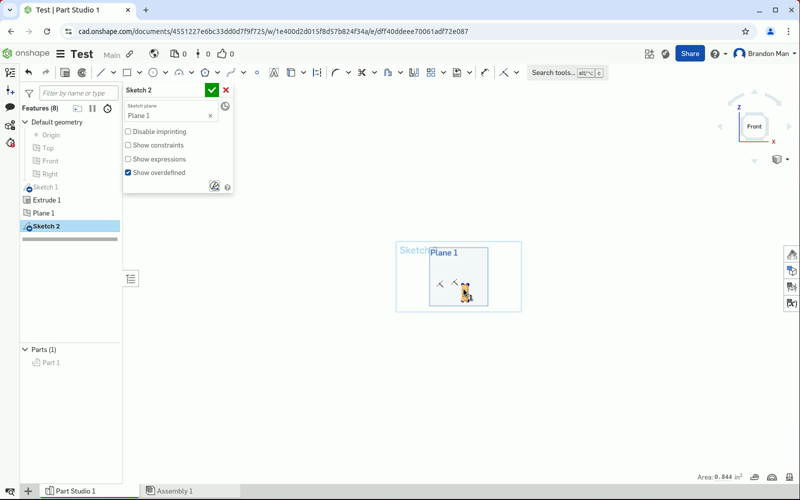
scroll(-6)
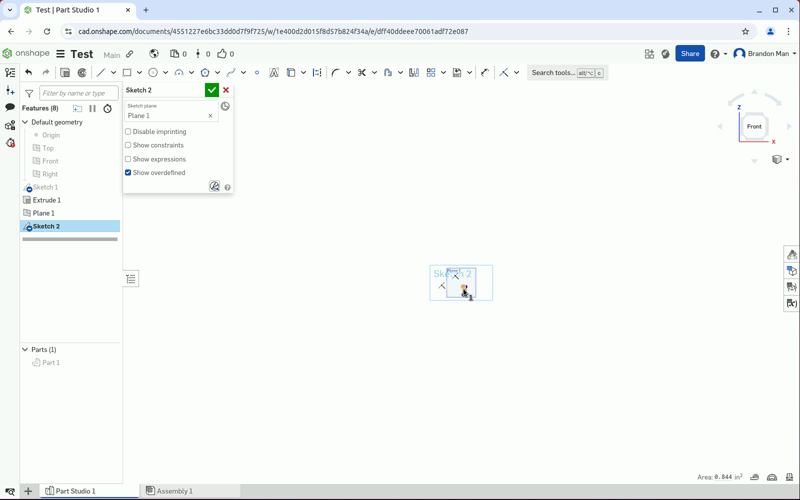
mouse_move(73, 352)
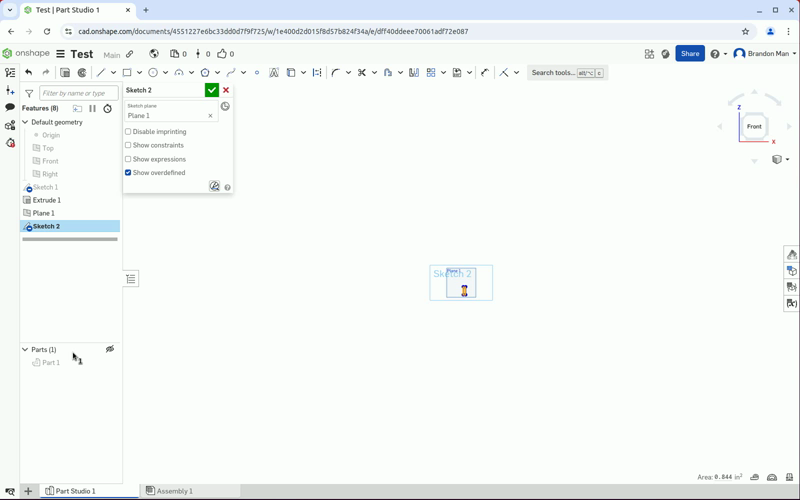
key(shift+y)
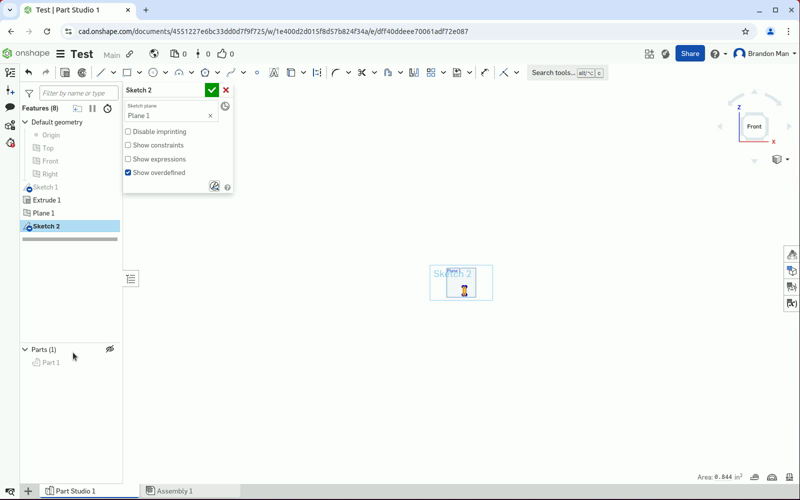
key(shift+e)
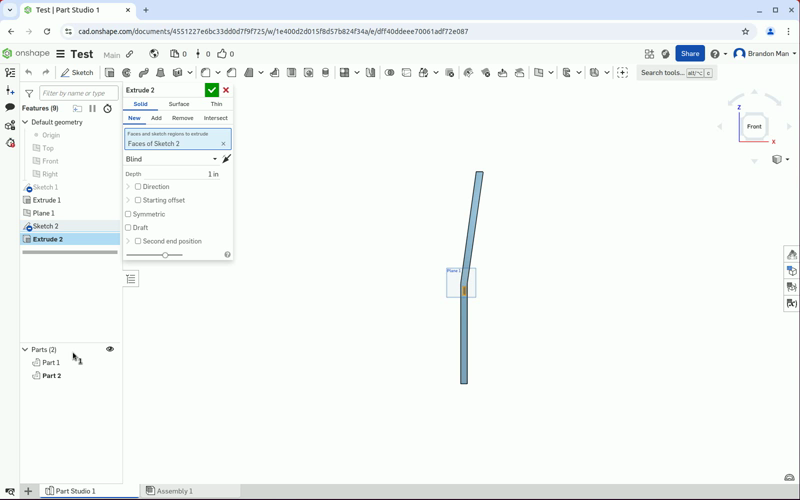
mouse_move(143, 106)
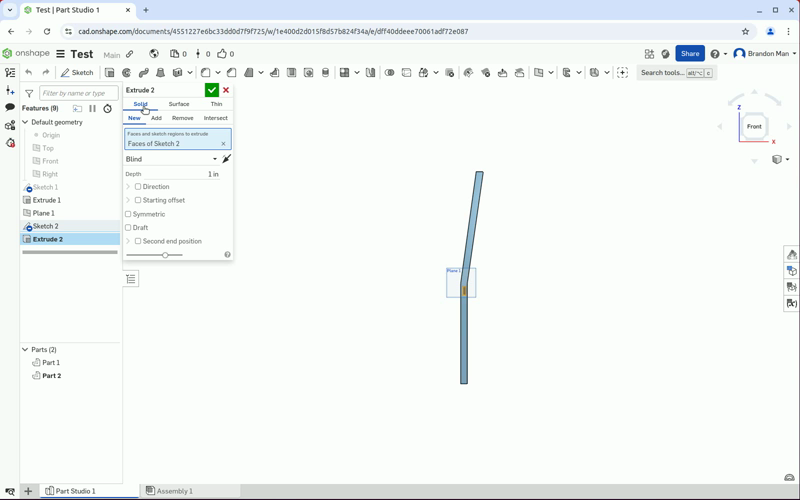
click(143, 106)
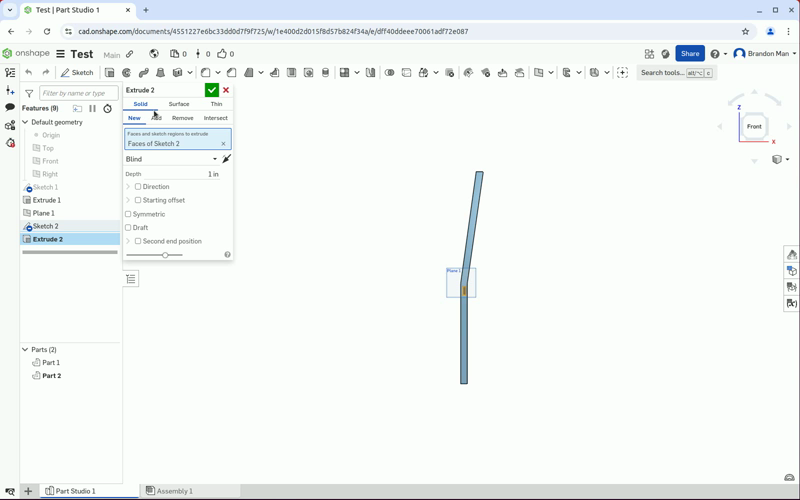
mouse_move(186, 120)
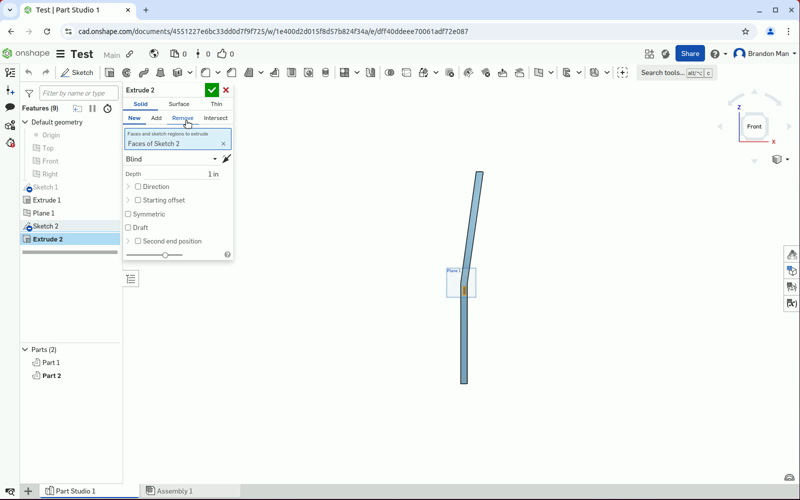
click(186, 120)
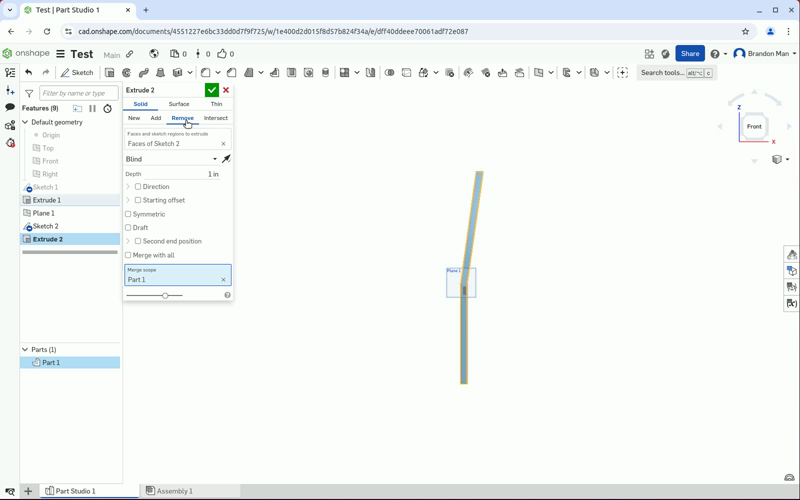
key(tab, 4)
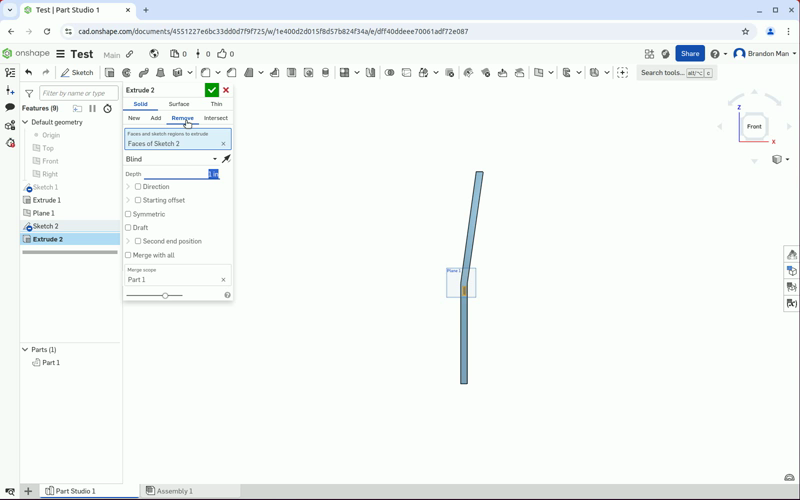
text(0.481)
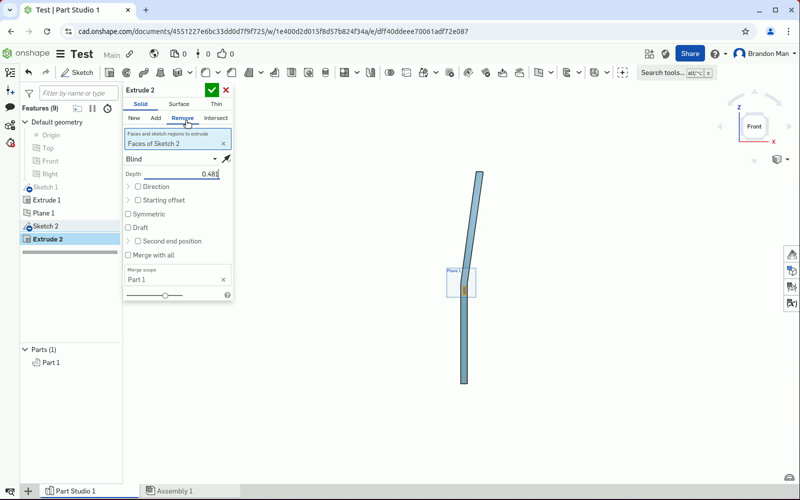
key(tab, 6)
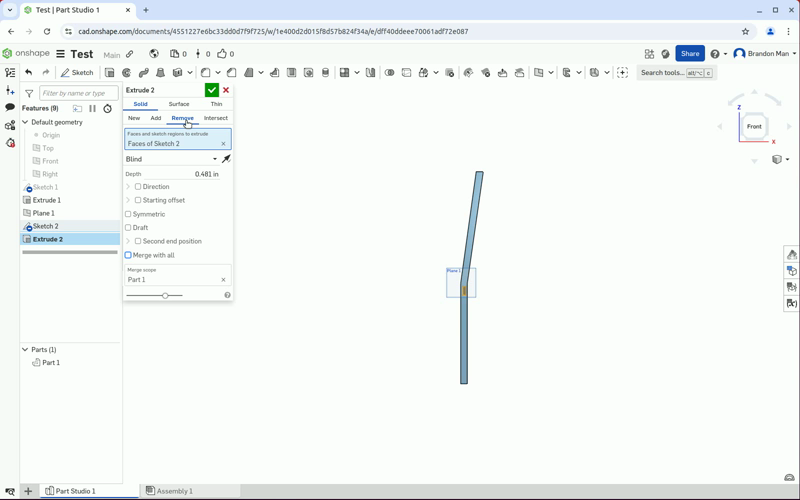
key(space)
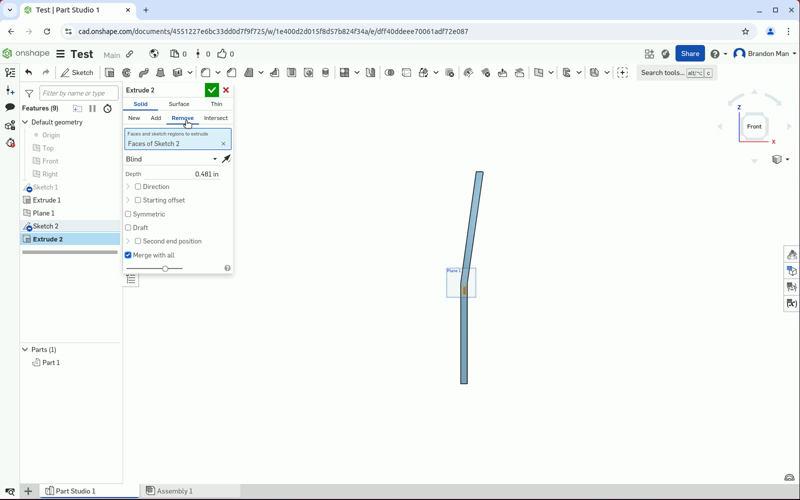
key(enter)
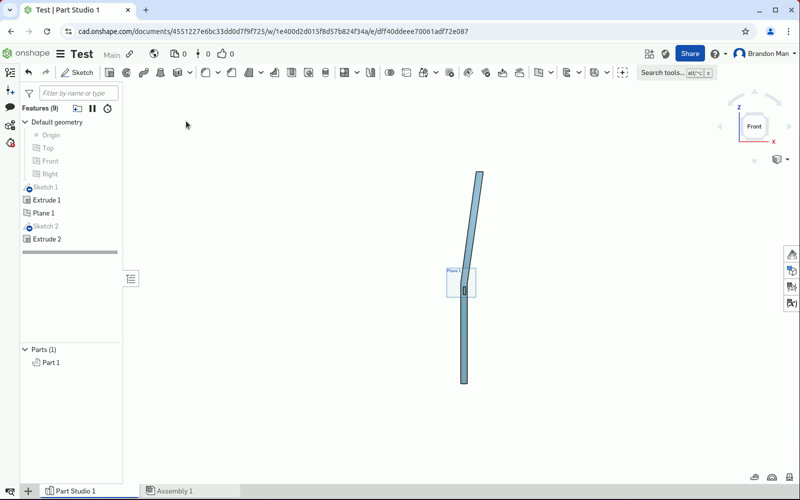
key(shift+h)
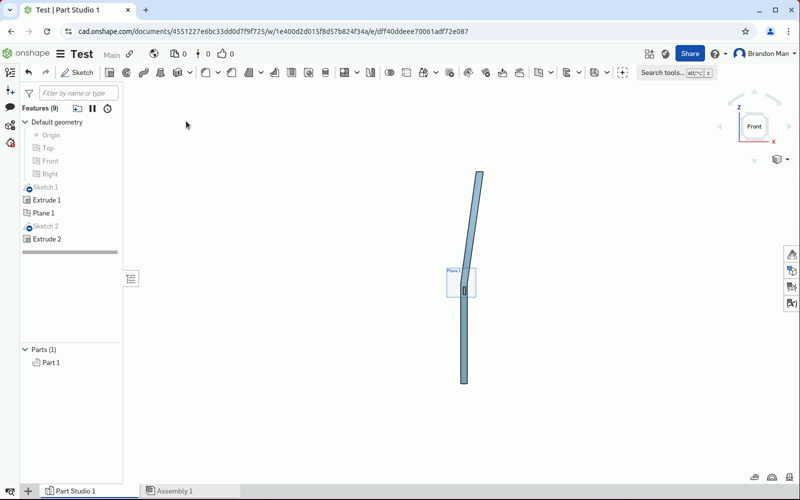
key(shift+h)
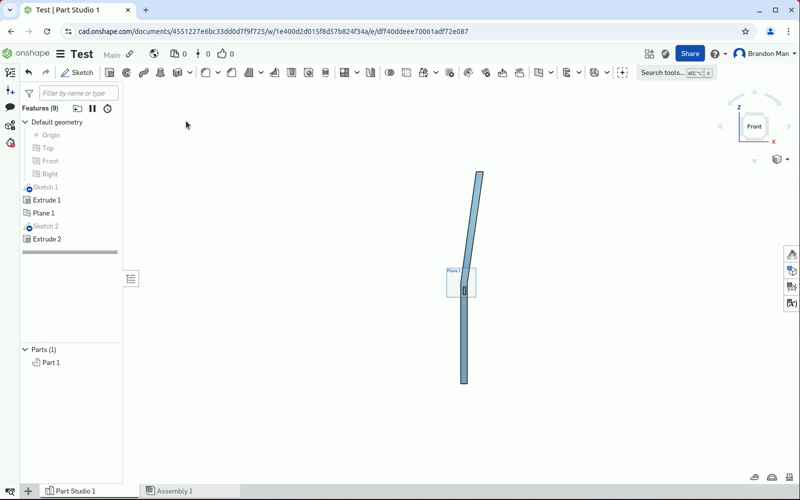
mouse_move(73, 189)
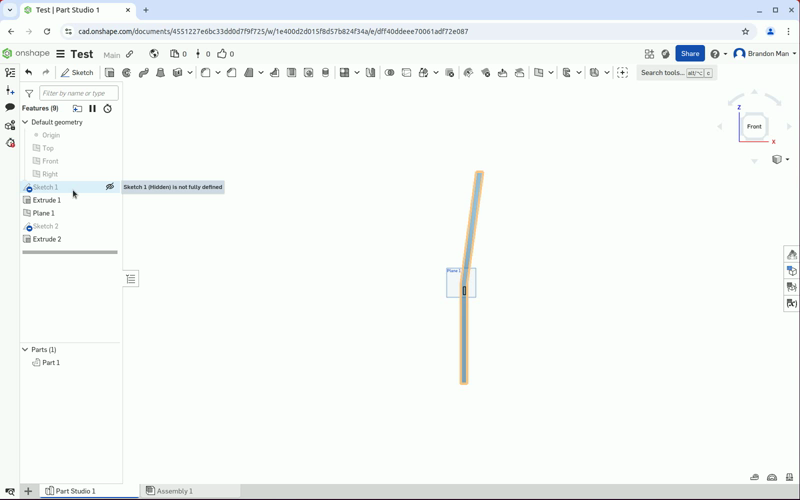
click(73, 189)
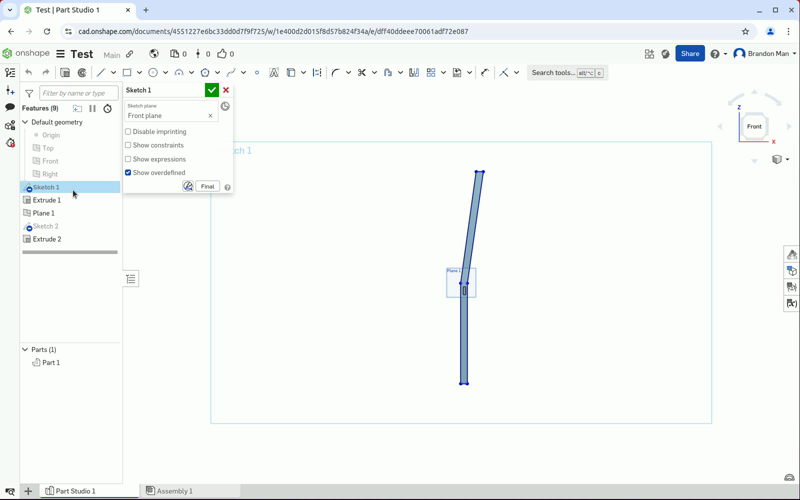
mouse_move(229, 92)
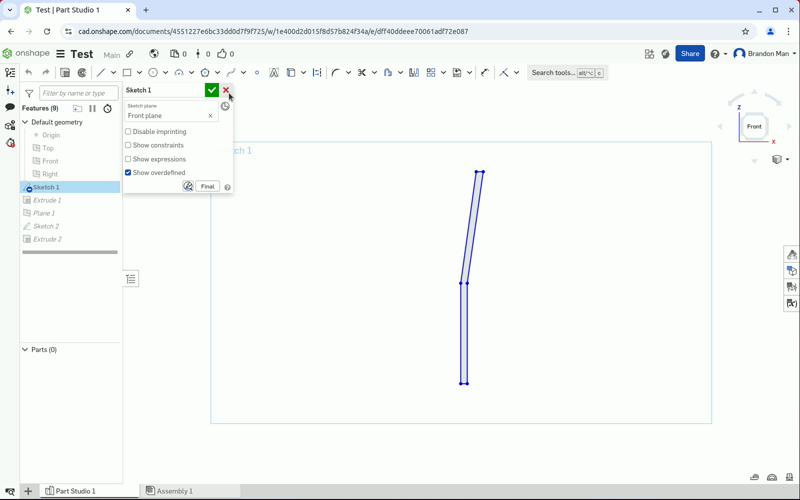
click(229, 92)
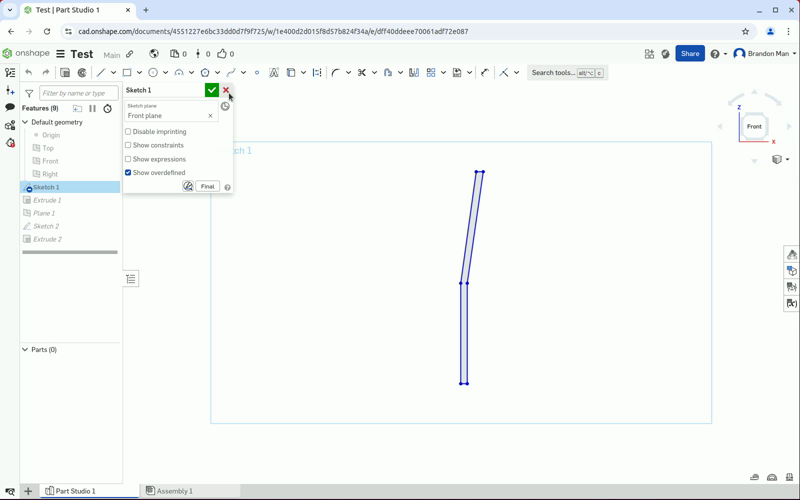
key(shift+s)
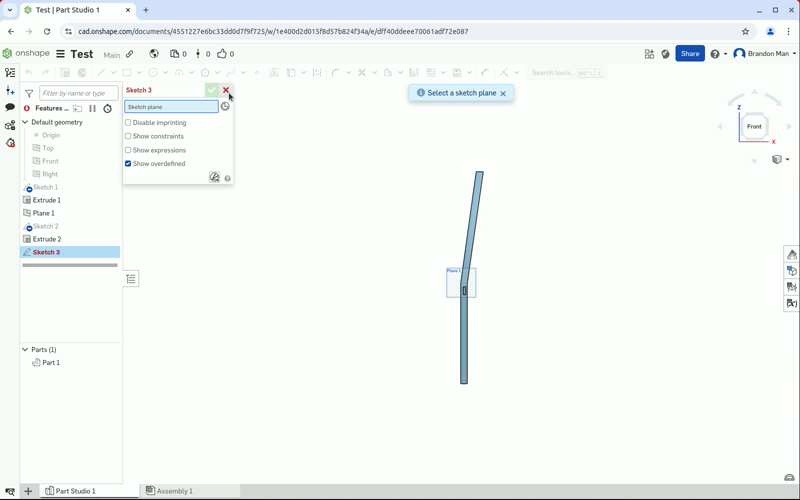
mouse_move(73, 215)
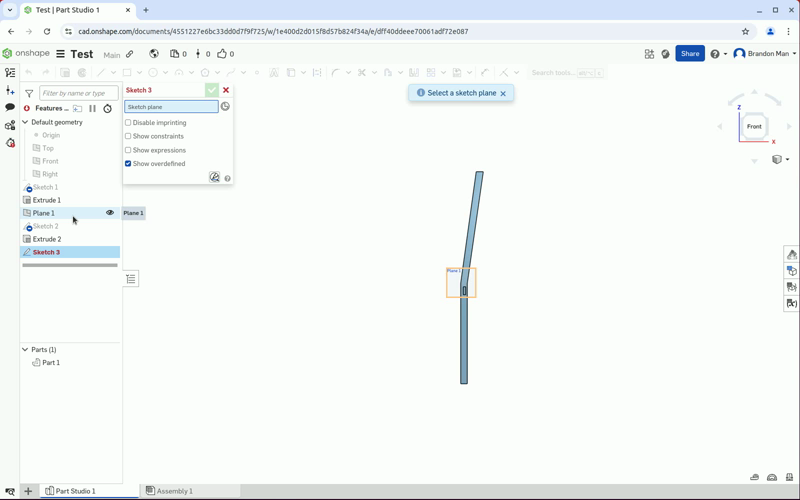
click(73, 215)
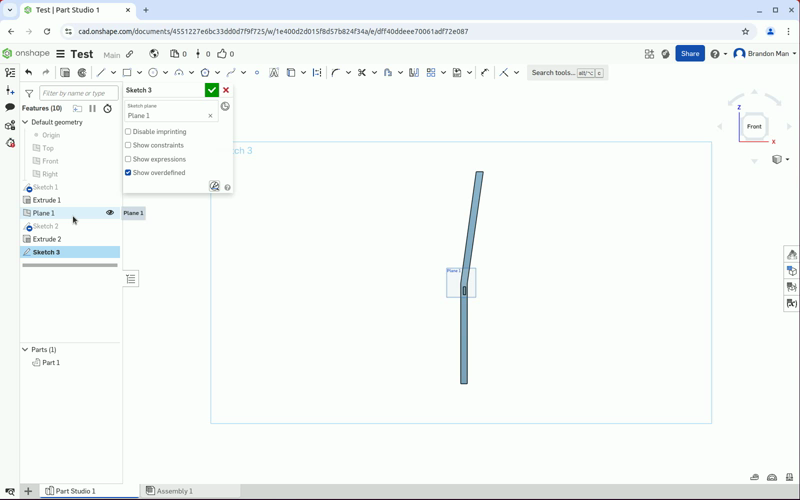
mouse_move(73, 352)
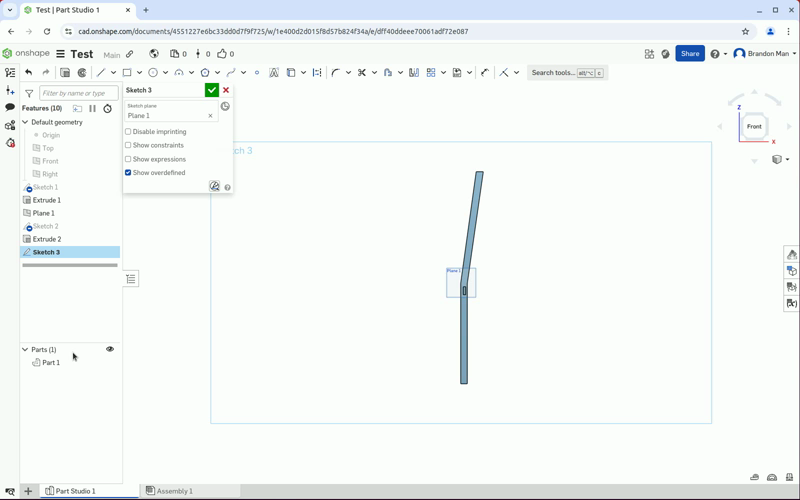
key(y)
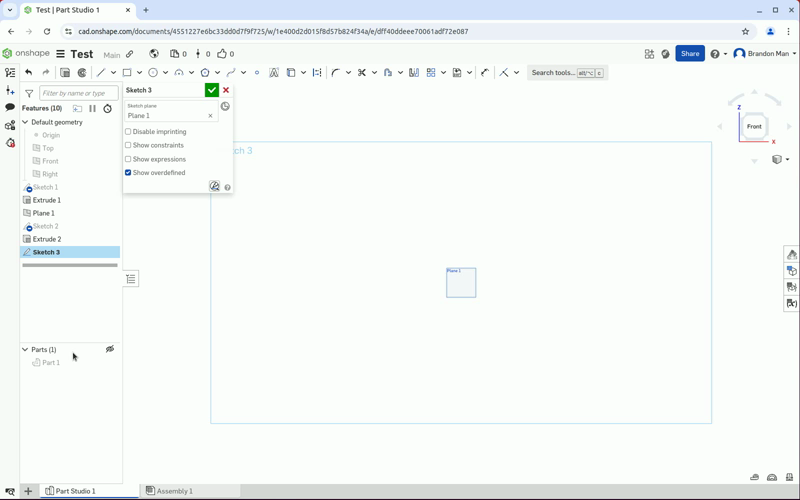
key(l)
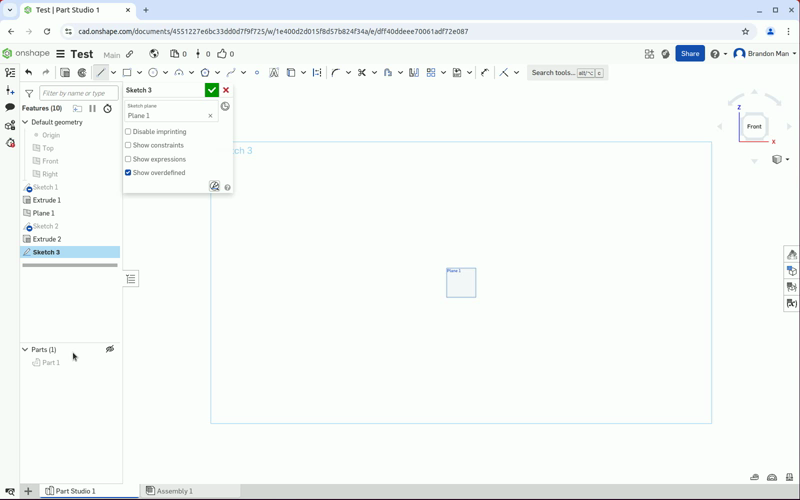
key_down(shift)
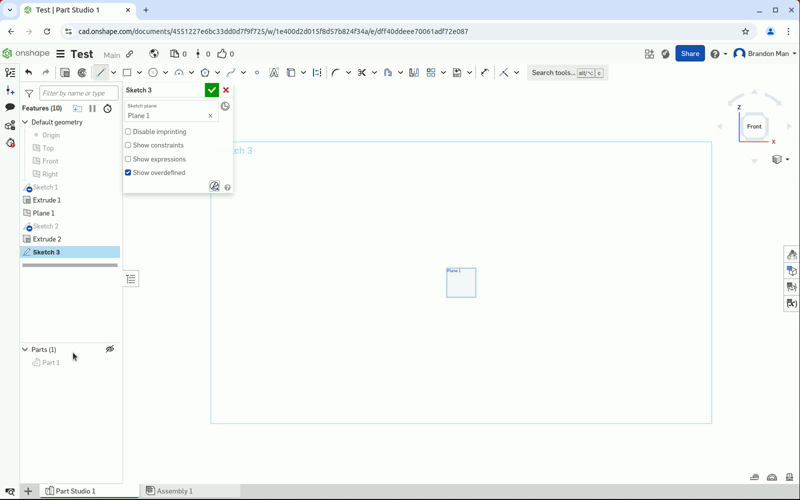
mouse_move(476, 186)
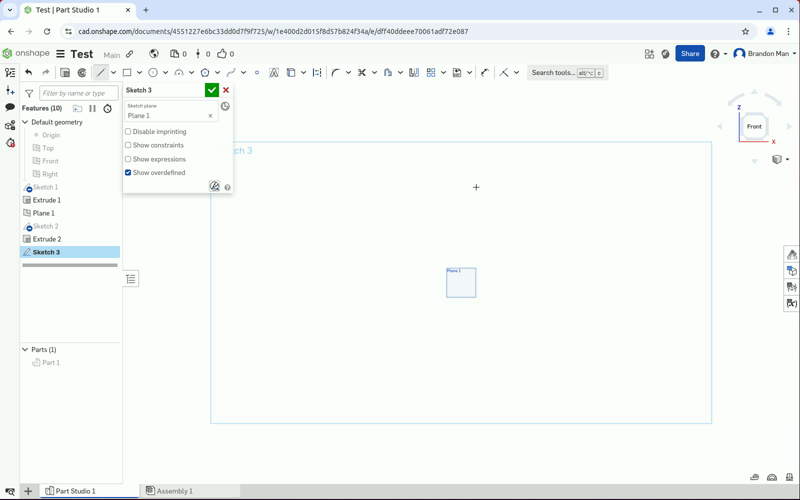
click(476, 186)
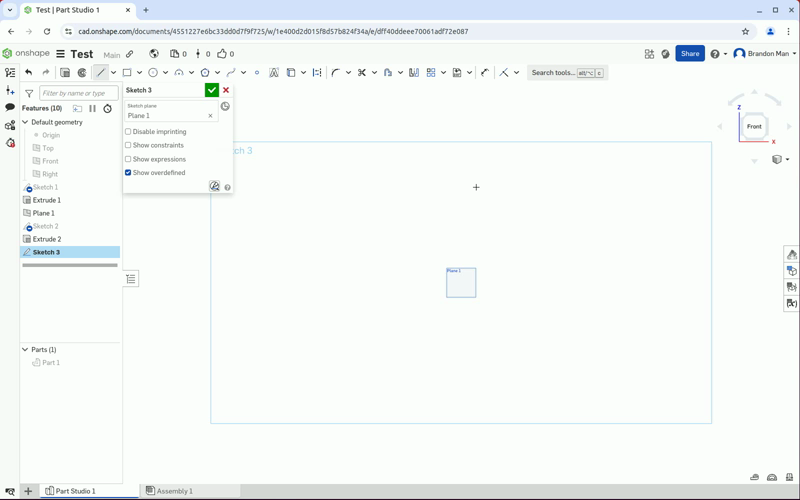
key_up(shift)
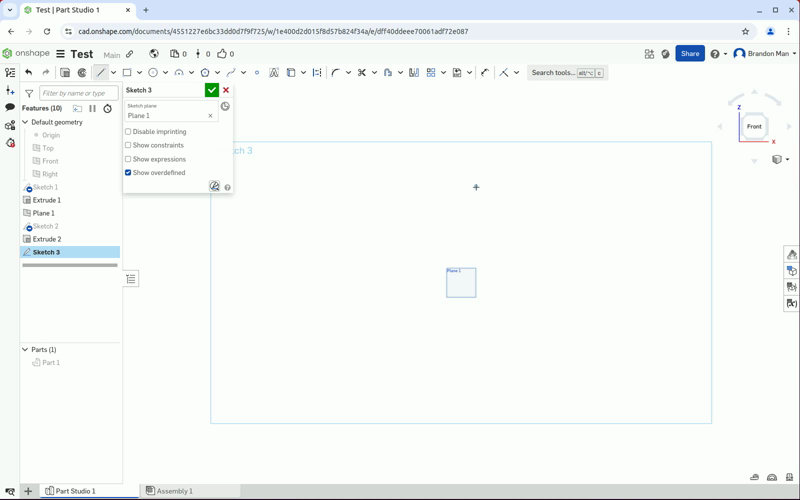
key_down(shift)
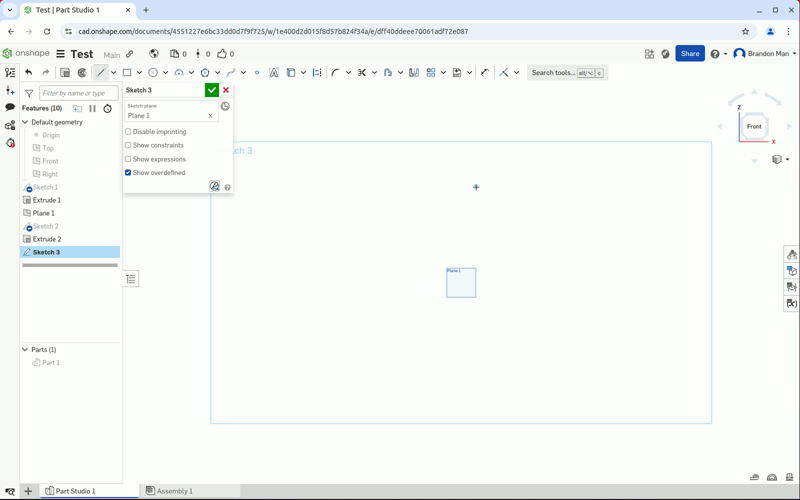
mouse_move(506, 186)
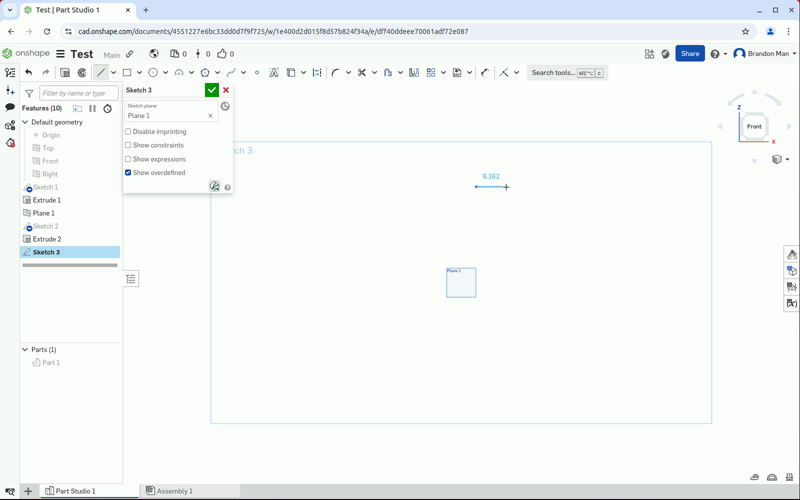
mouse_move(479, 187)
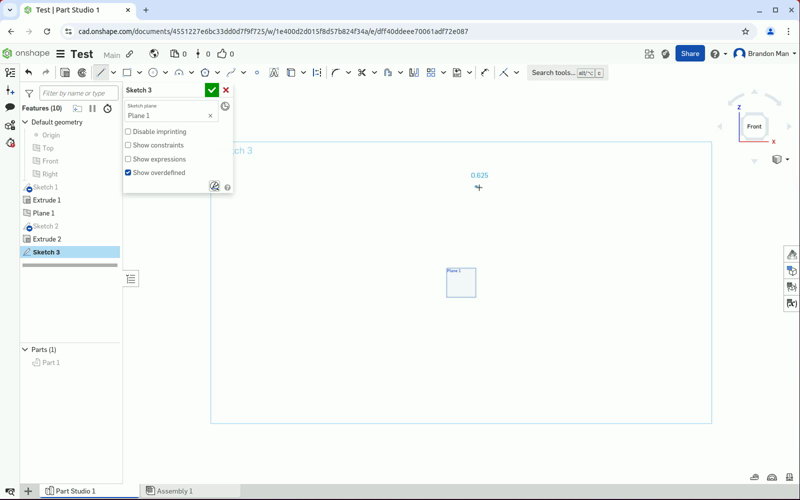
scroll(6)
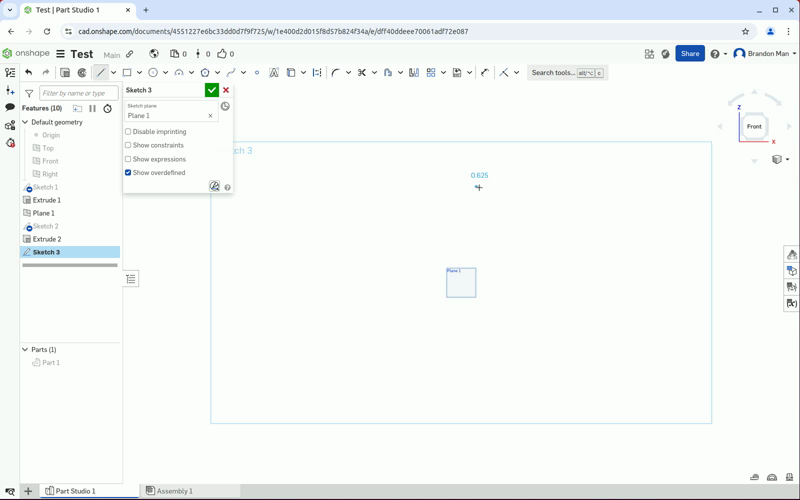
scroll(6)
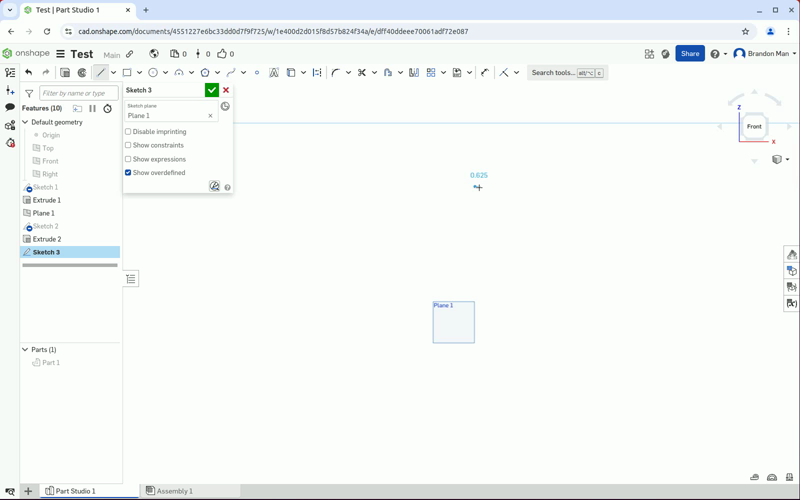
scroll(6)
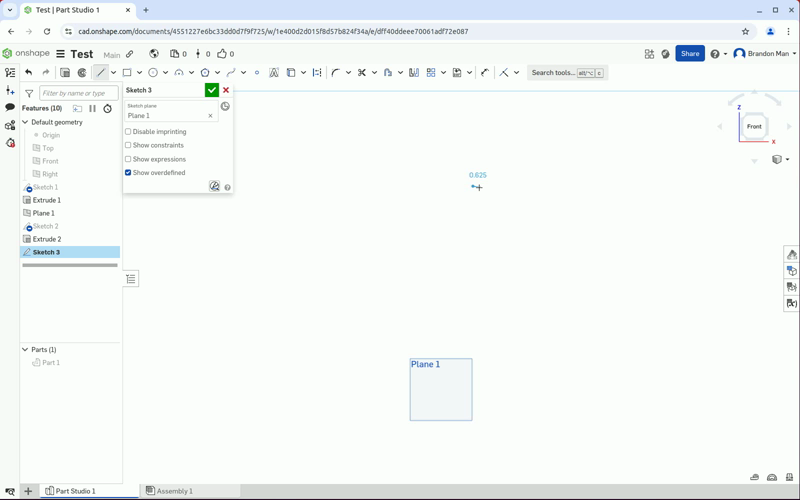
scroll(6)
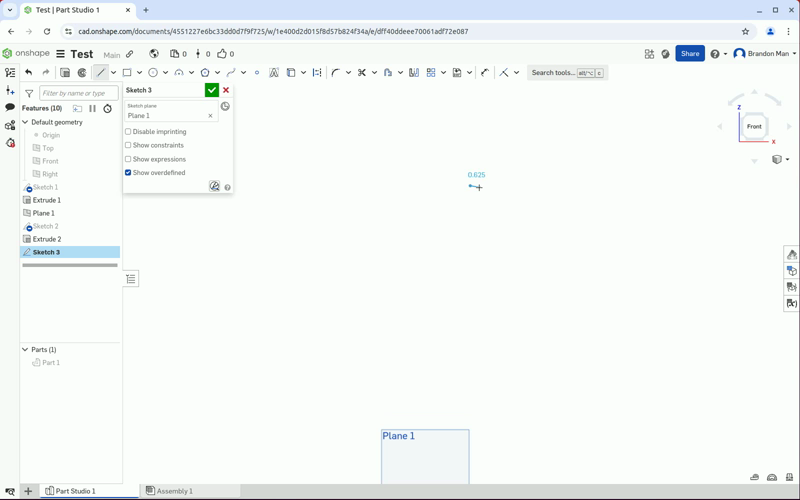
scroll(6)
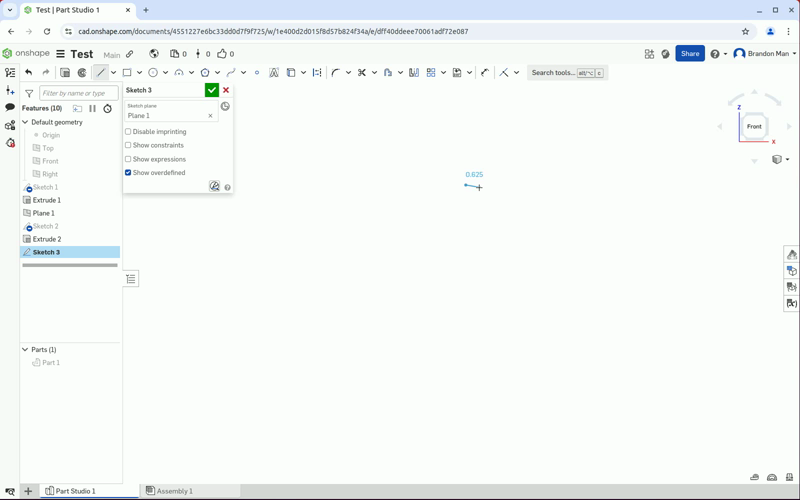
scroll(6)
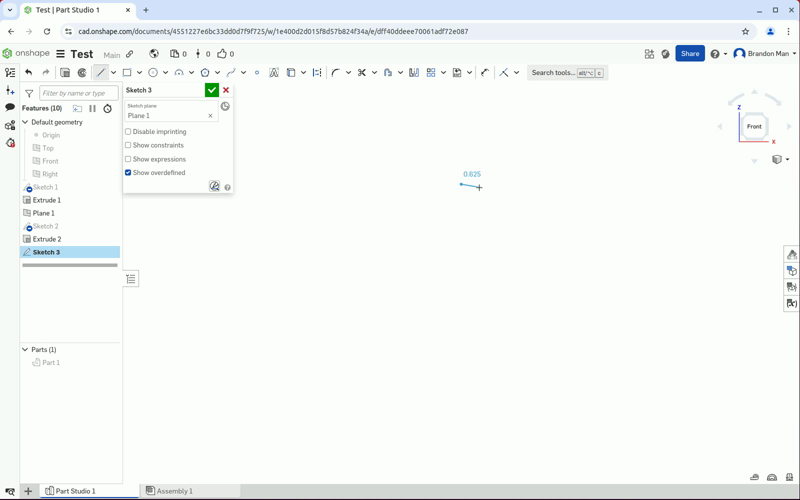
scroll(6)
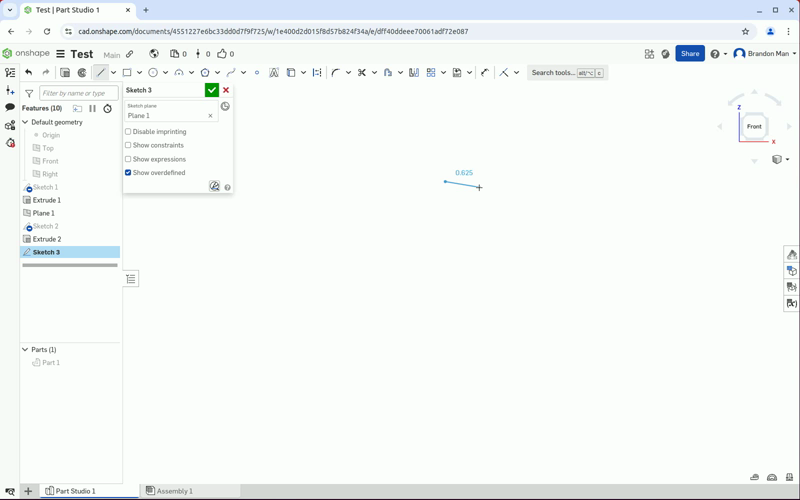
click(479, 187)
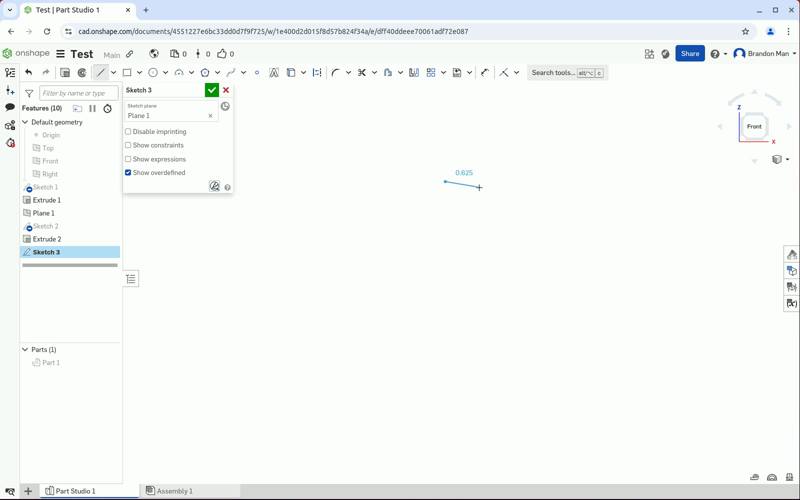
scroll(-6)
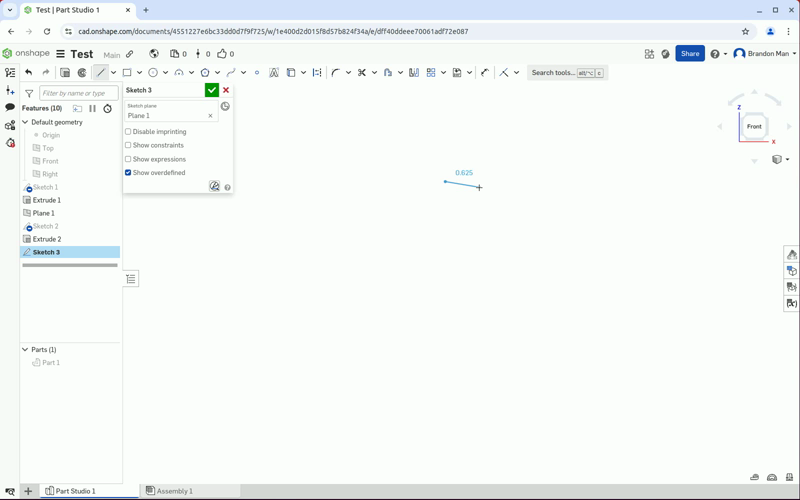
scroll(-6)
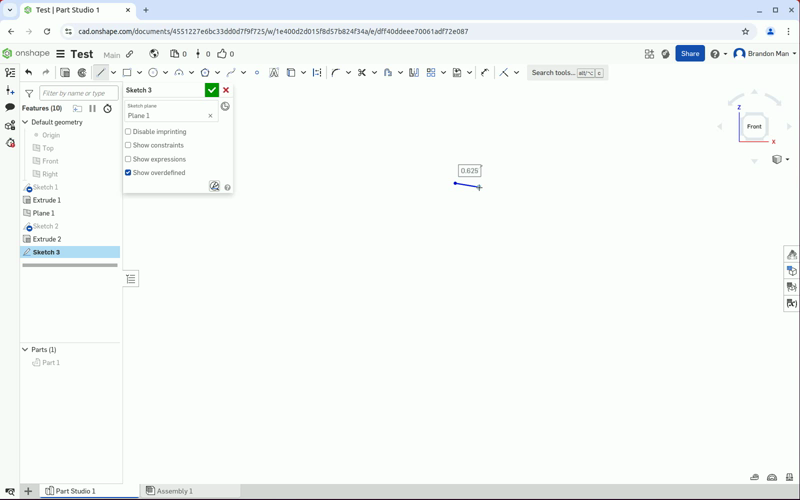
scroll(-6)
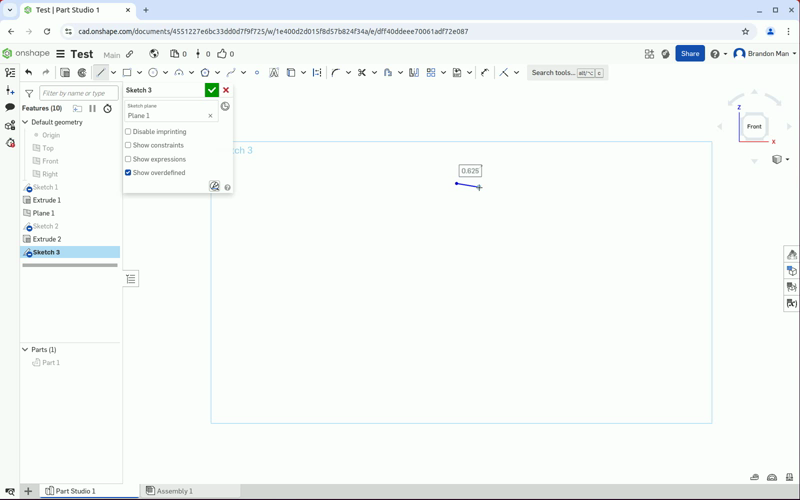
scroll(-6)
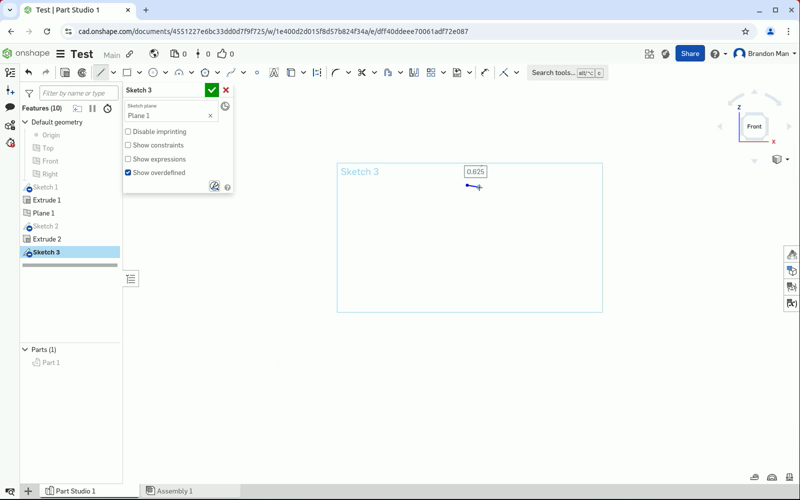
scroll(-6)
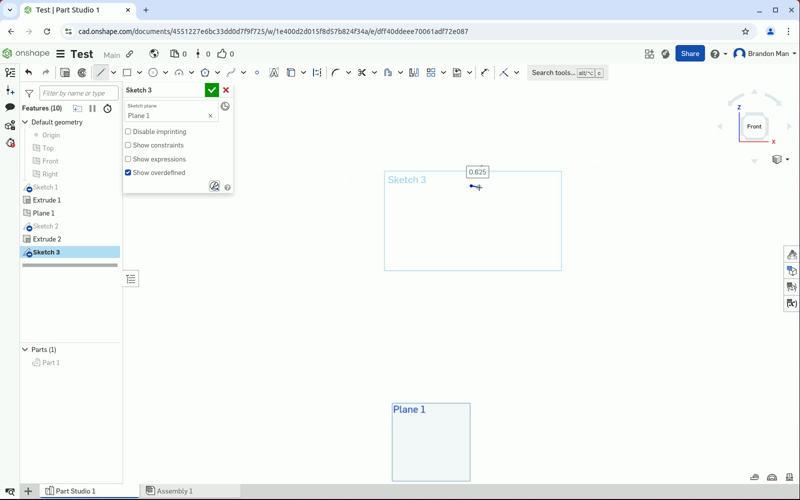
scroll(-6)
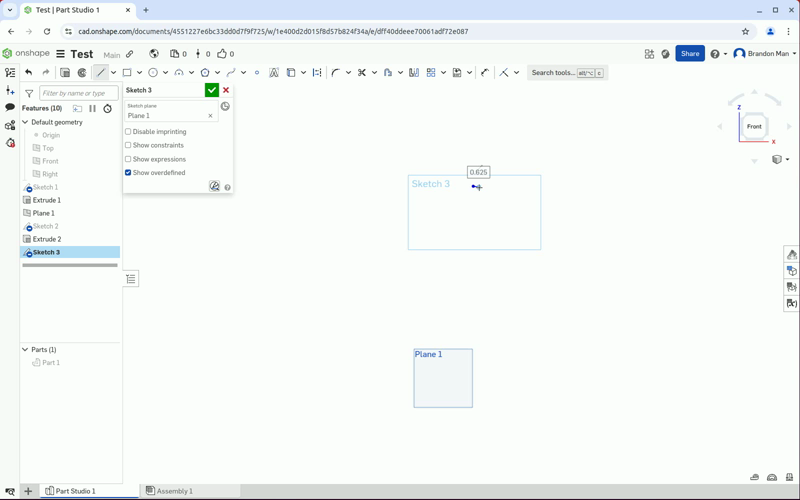
scroll(-6)
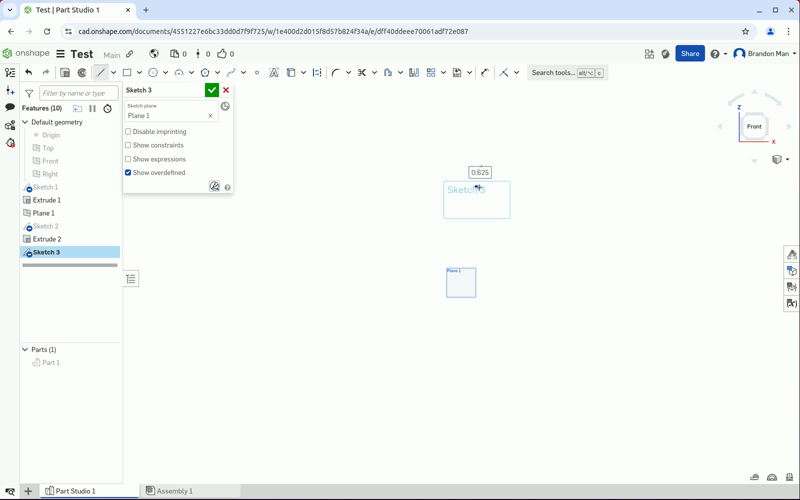
key_up(shift)
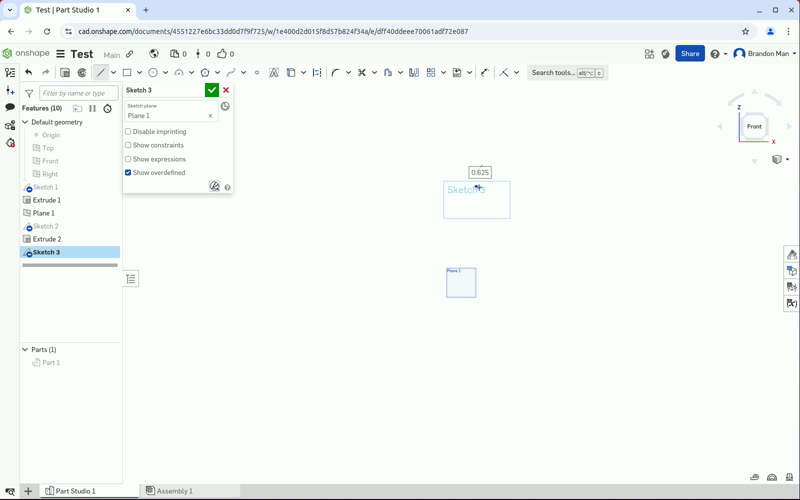
key_down(shift)
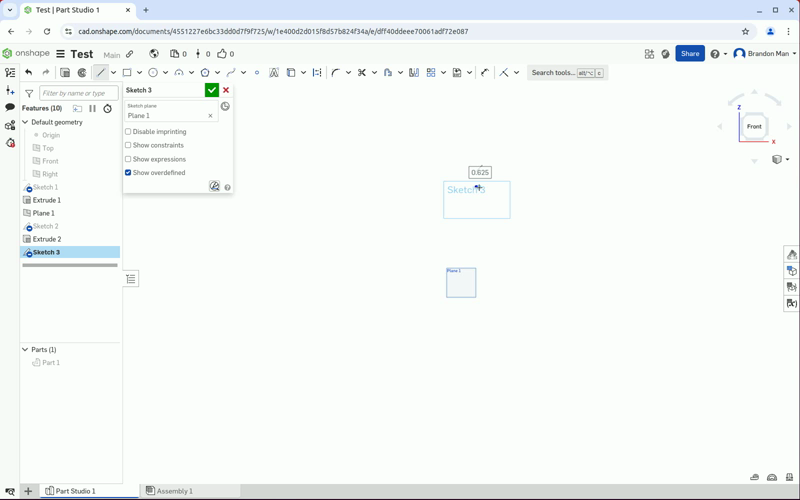
mouse_move(509, 187)
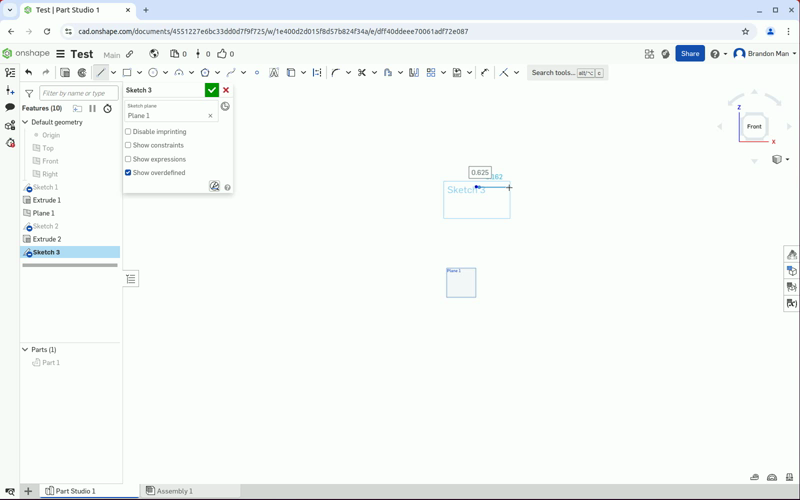
mouse_move(479, 181)
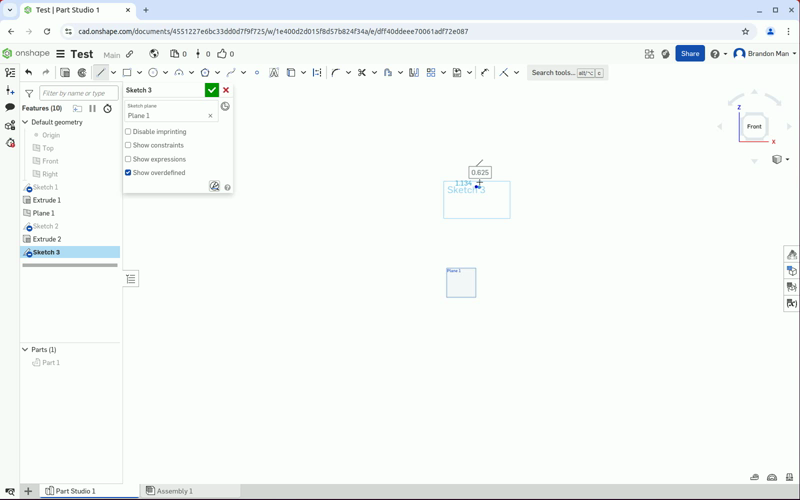
scroll(6)
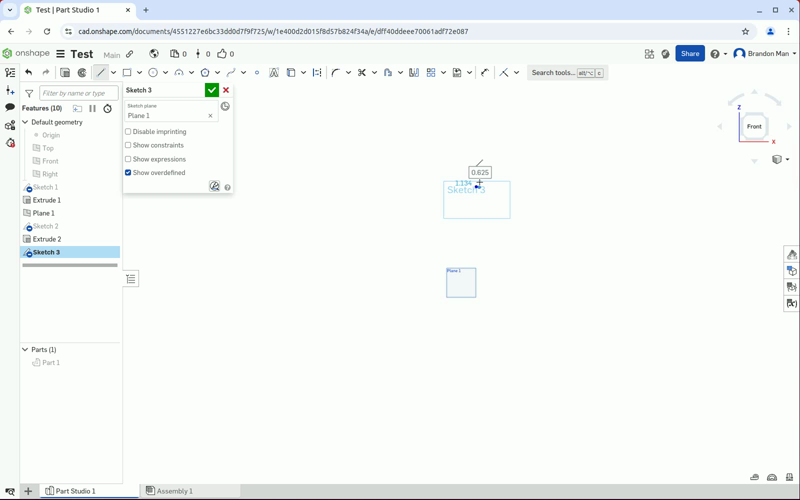
scroll(6)
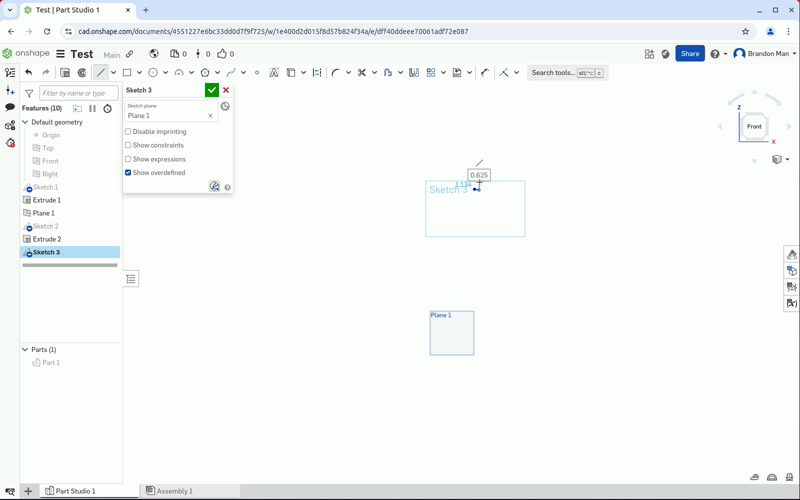
scroll(6)
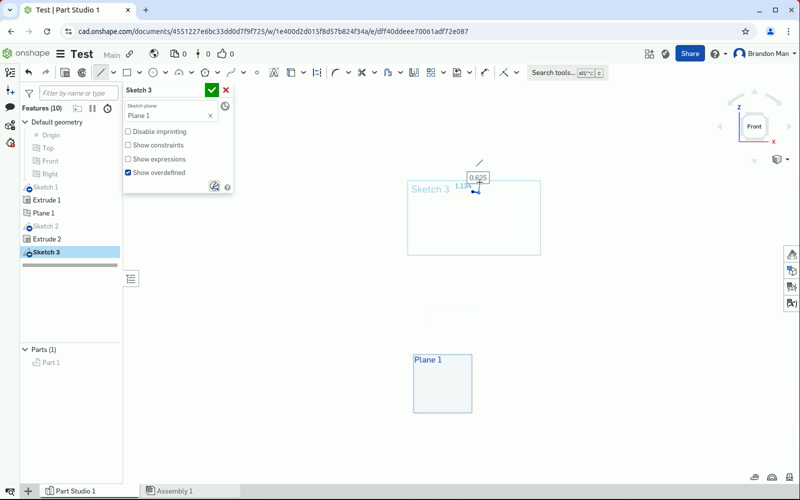
scroll(6)
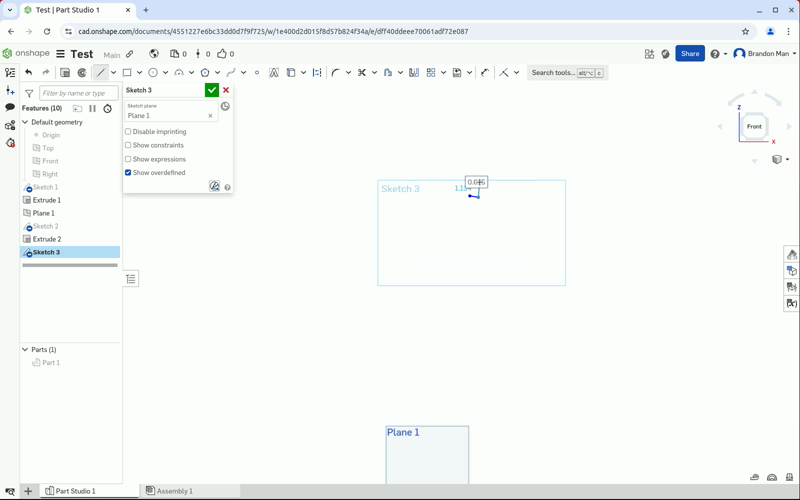
scroll(6)
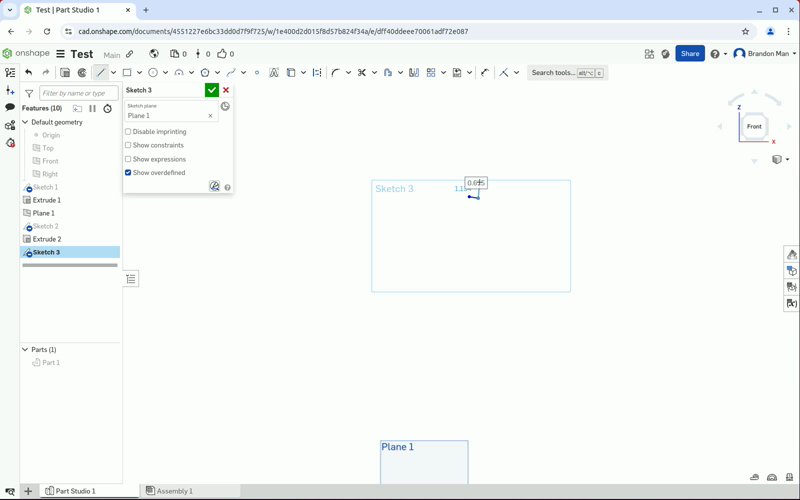
scroll(6)
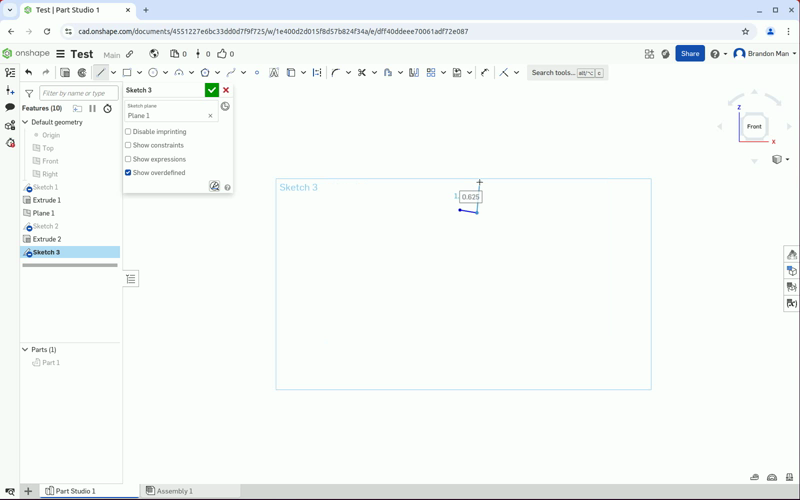
scroll(6)
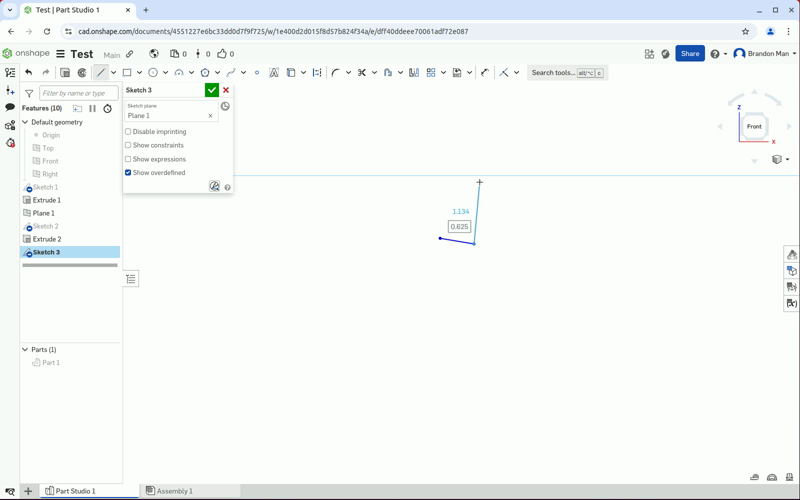
click(479, 181)
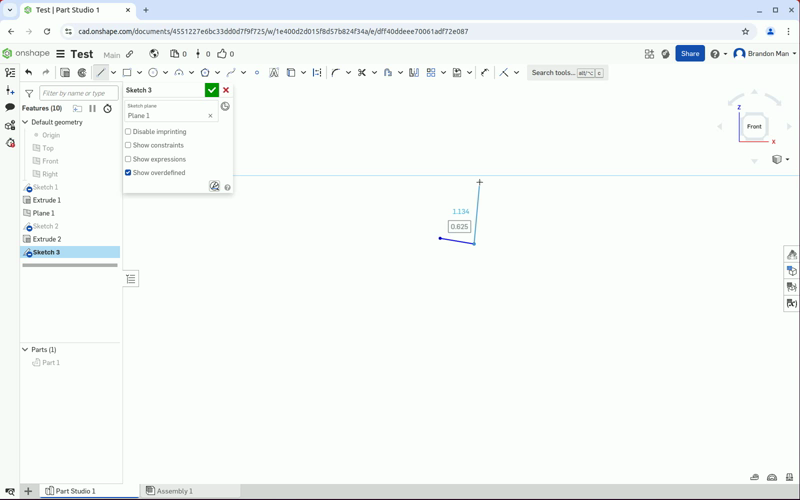
scroll(-6)
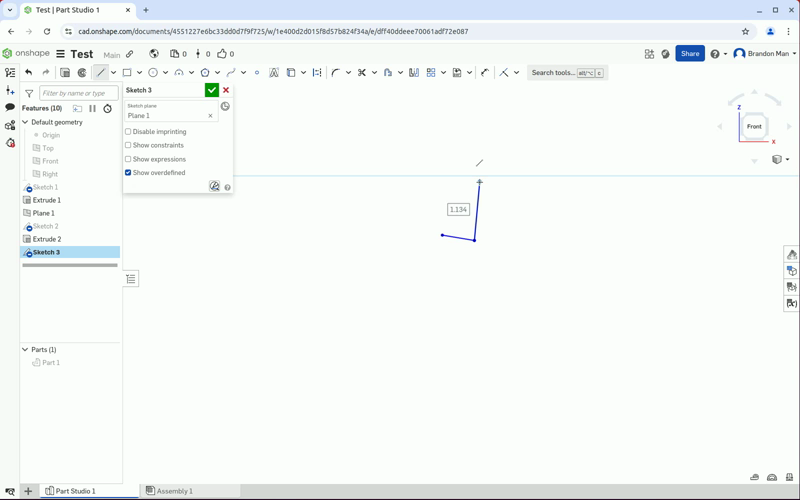
scroll(-6)
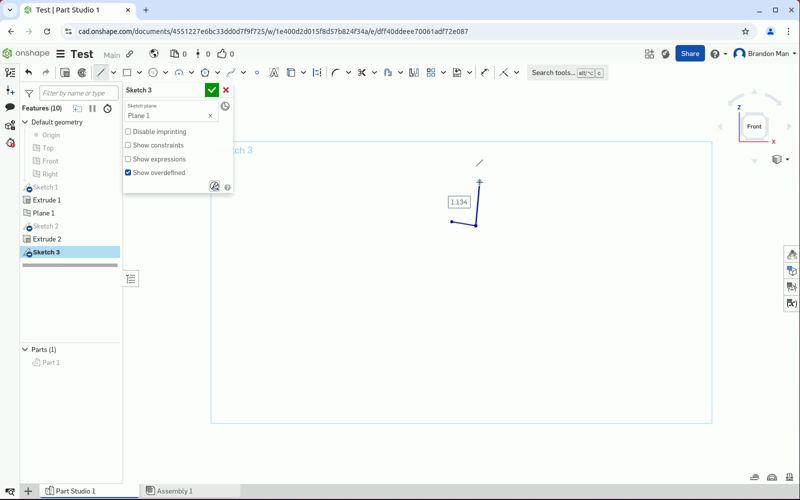
scroll(-6)
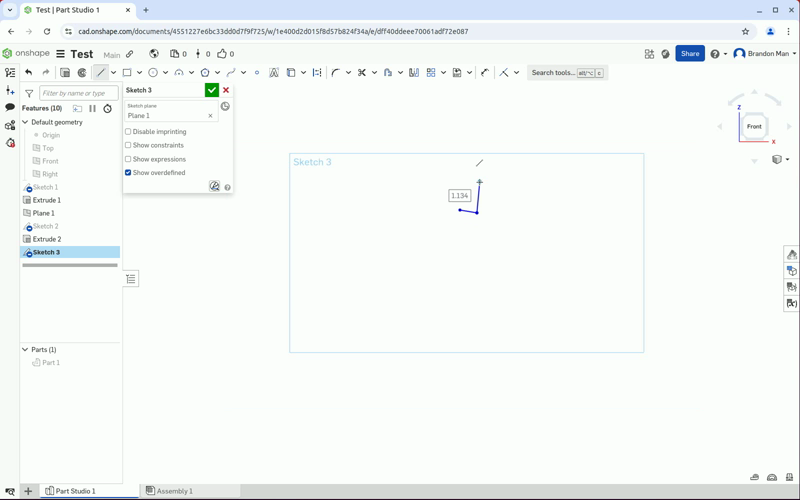
scroll(-6)
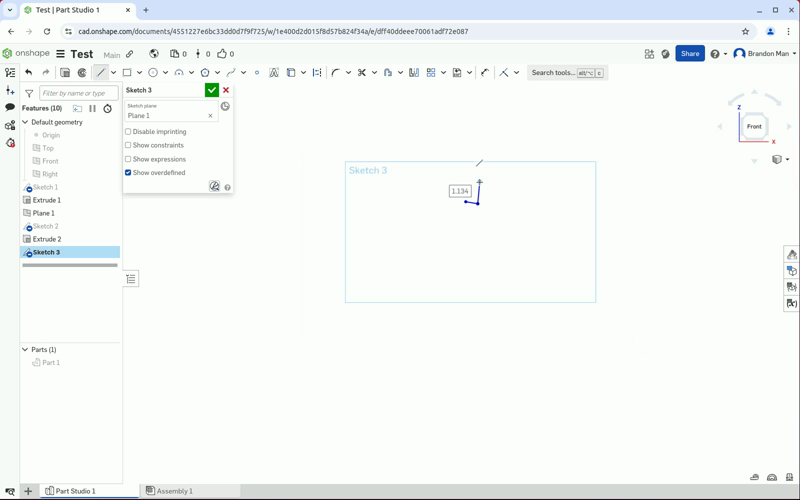
scroll(-6)
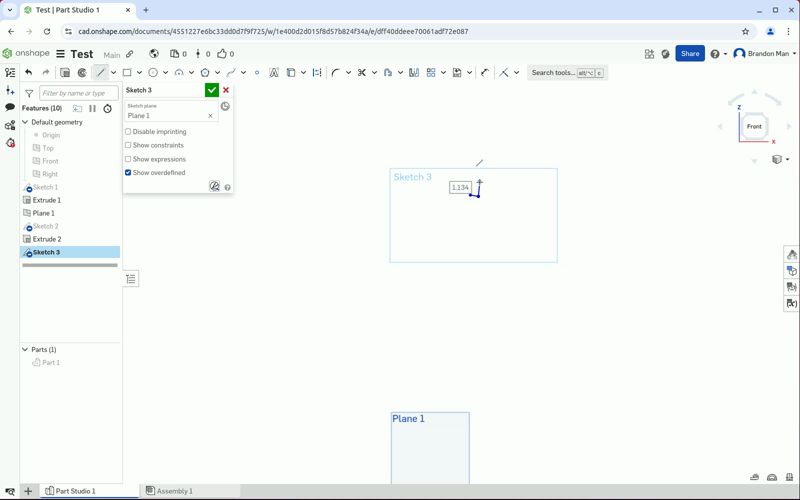
scroll(-6)
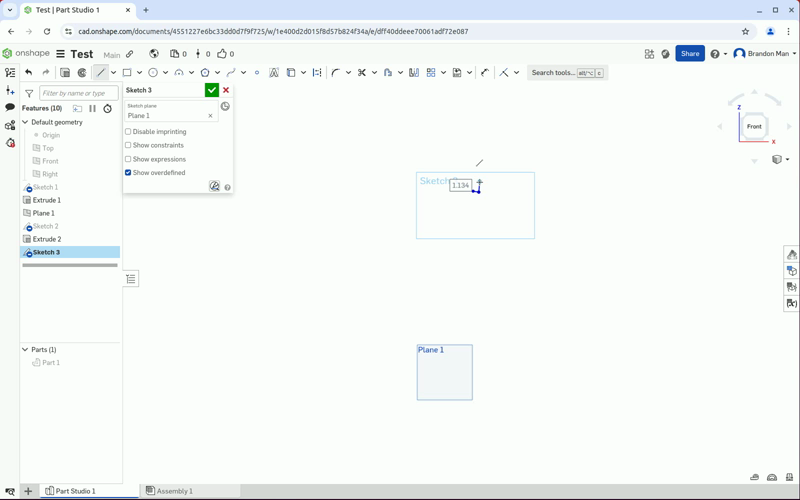
scroll(-6)
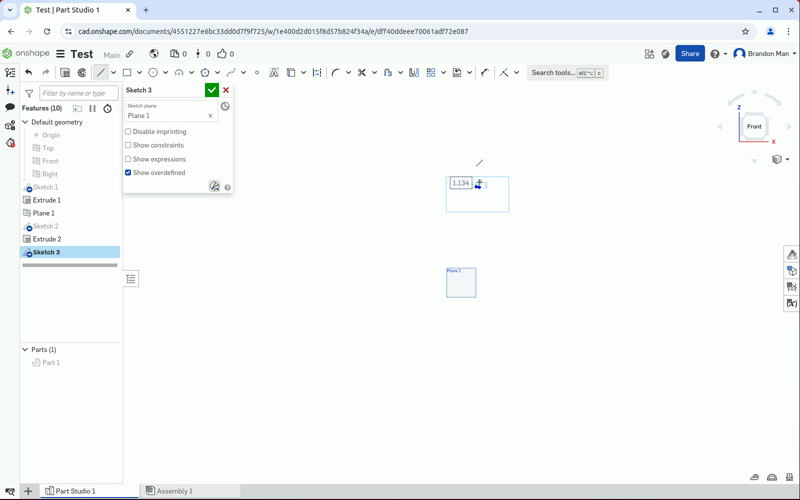
key_up(shift)
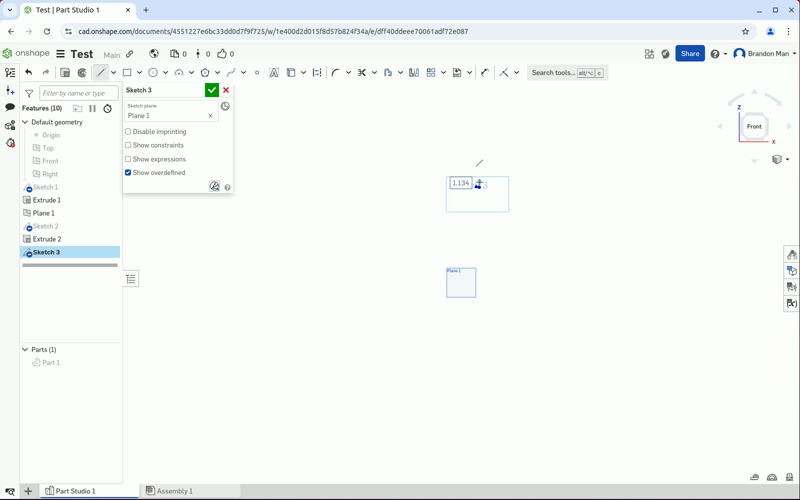
key_down(shift)
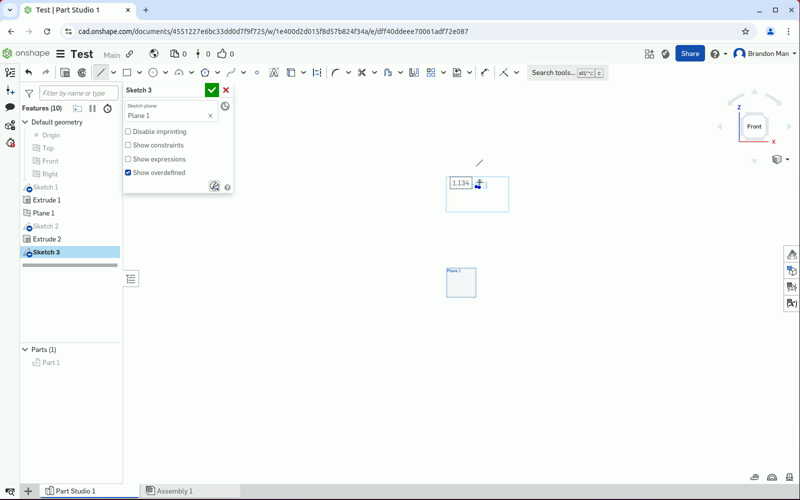
mouse_move(509, 181)
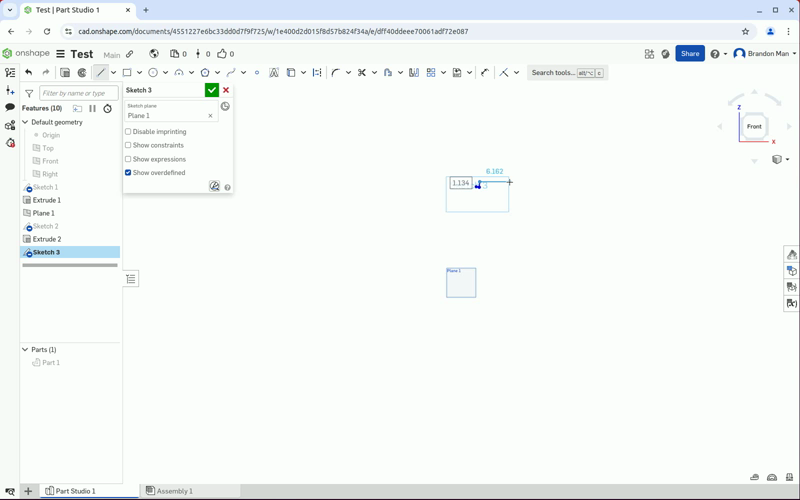
mouse_move(477, 180)
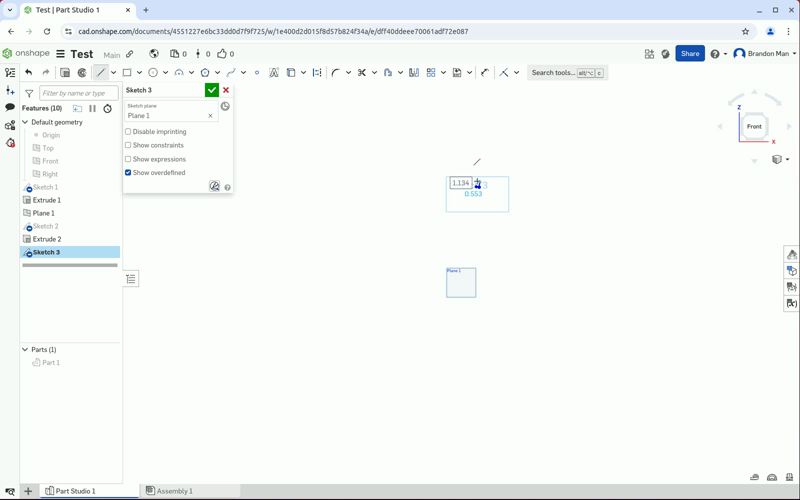
scroll(6)
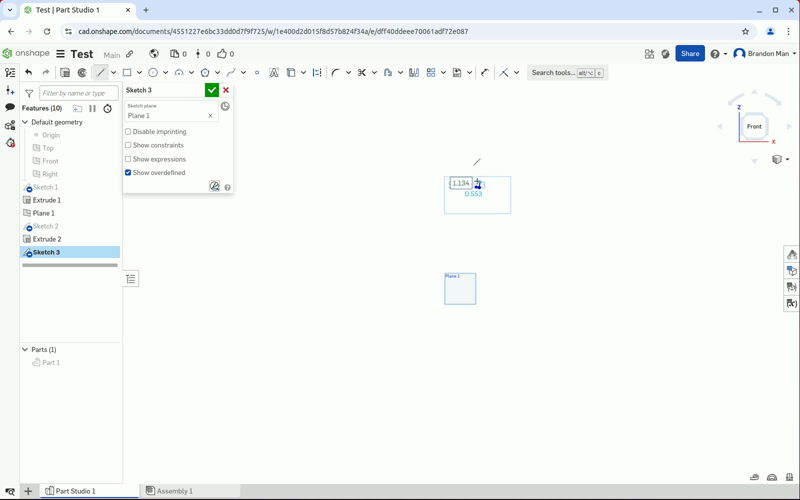
scroll(6)
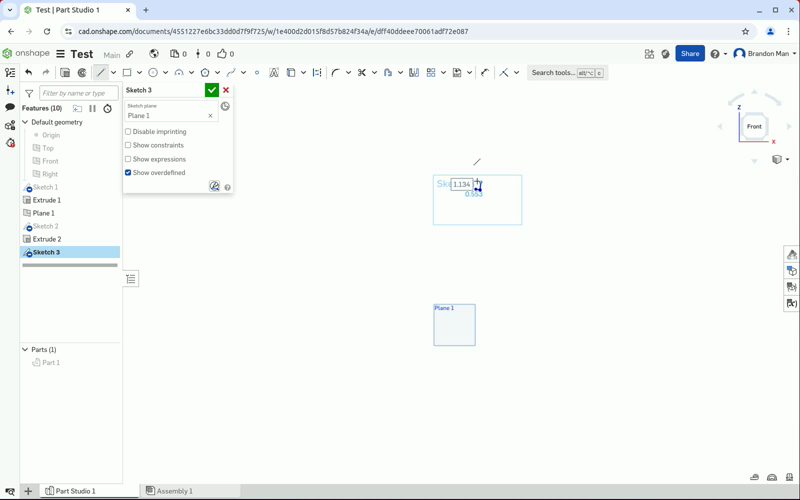
scroll(6)
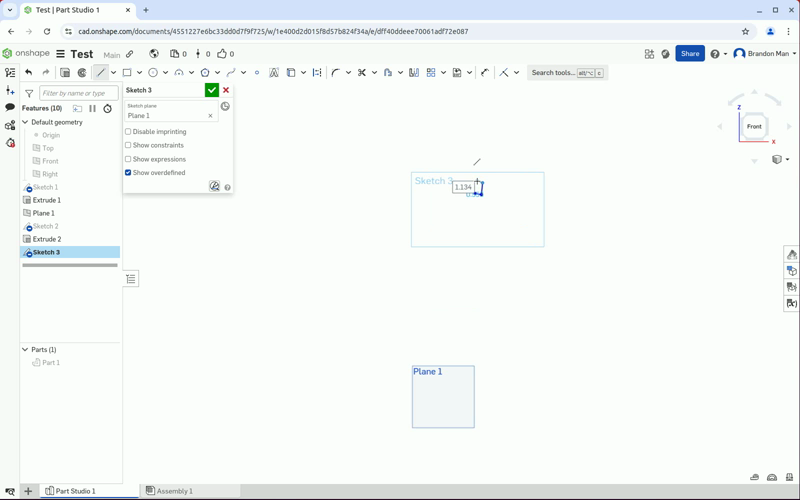
scroll(6)
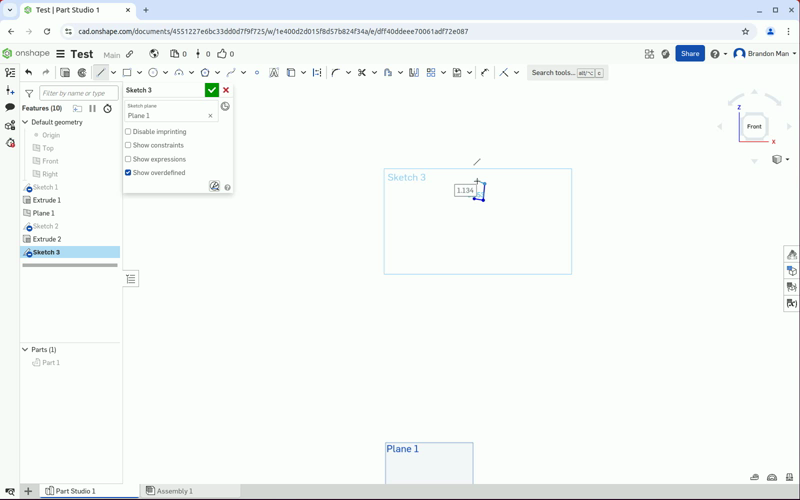
scroll(6)
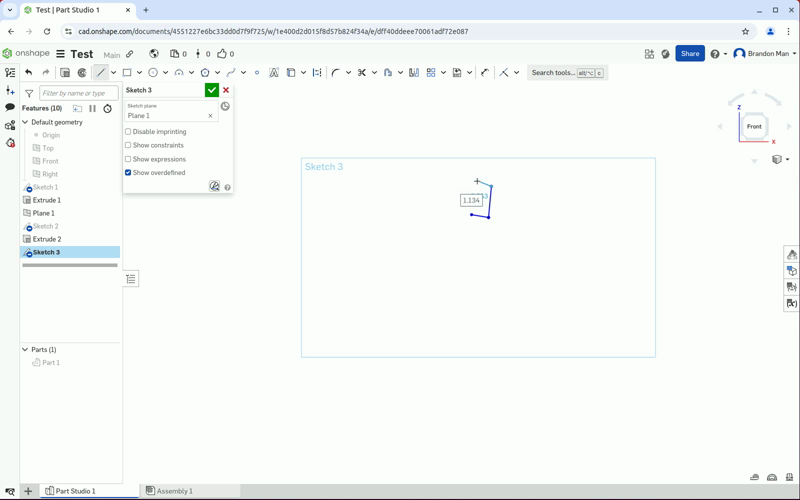
scroll(6)
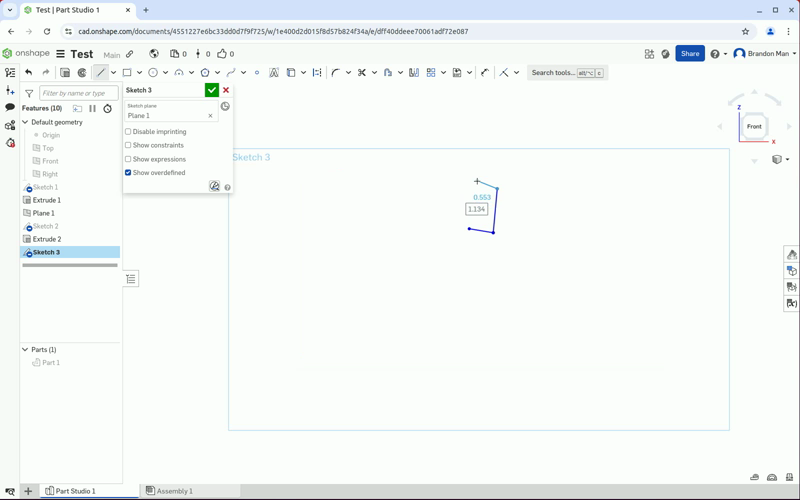
scroll(6)
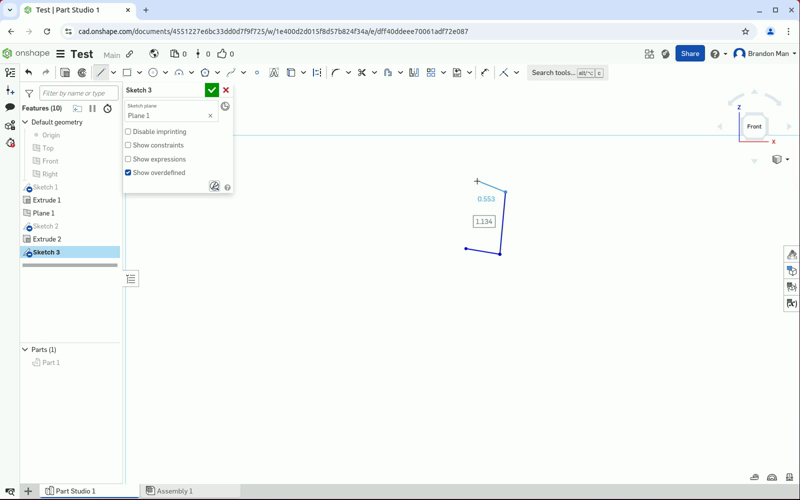
click(477, 180)
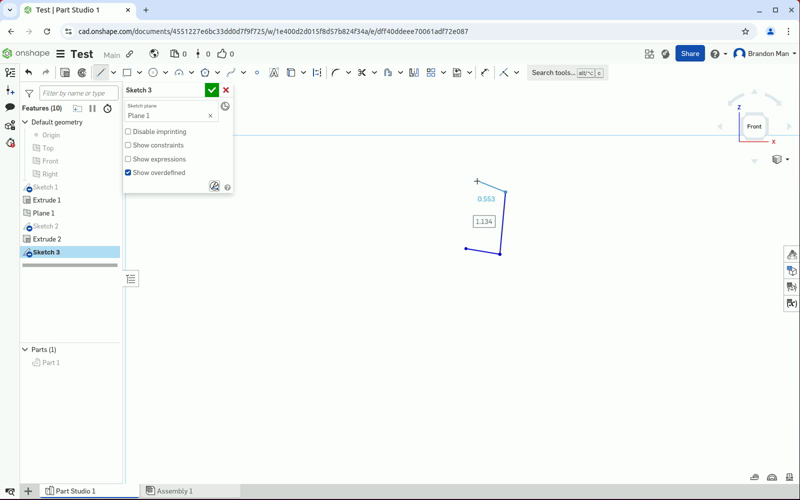
scroll(-6)
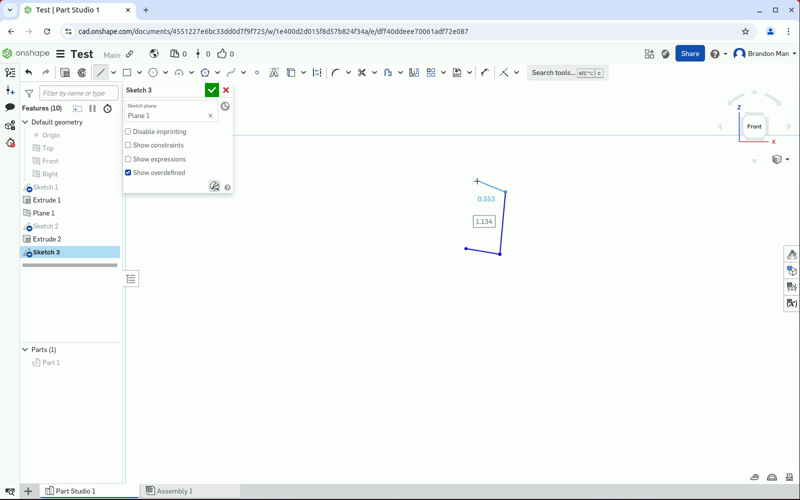
scroll(-6)
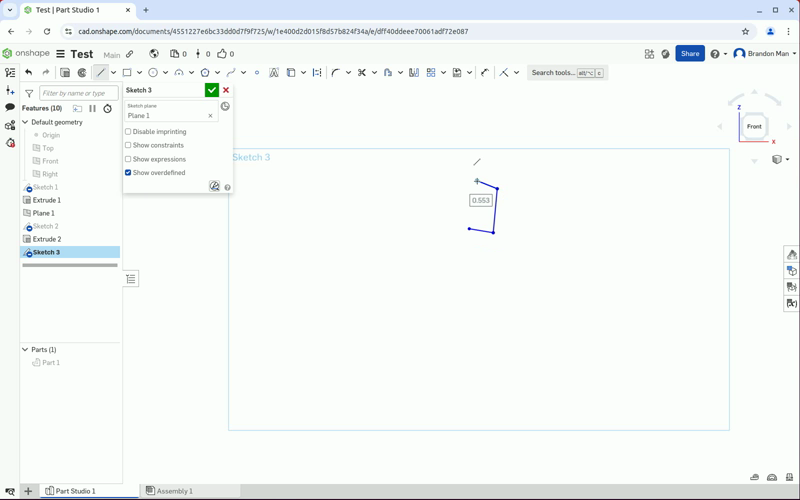
scroll(-6)
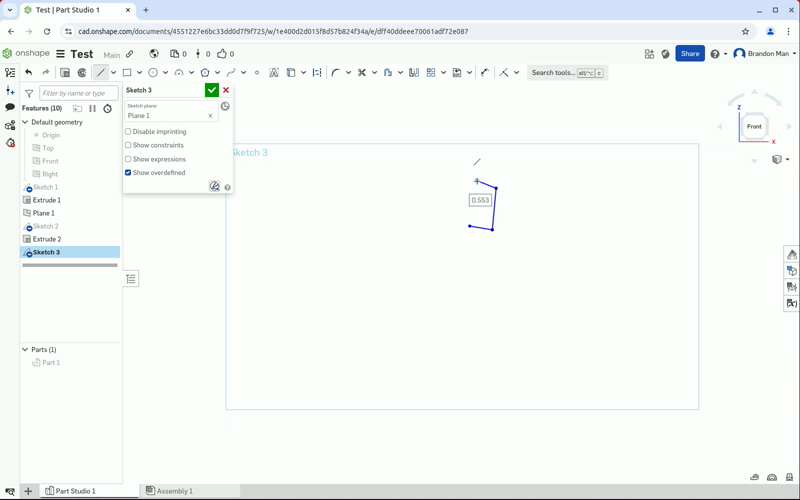
scroll(-6)
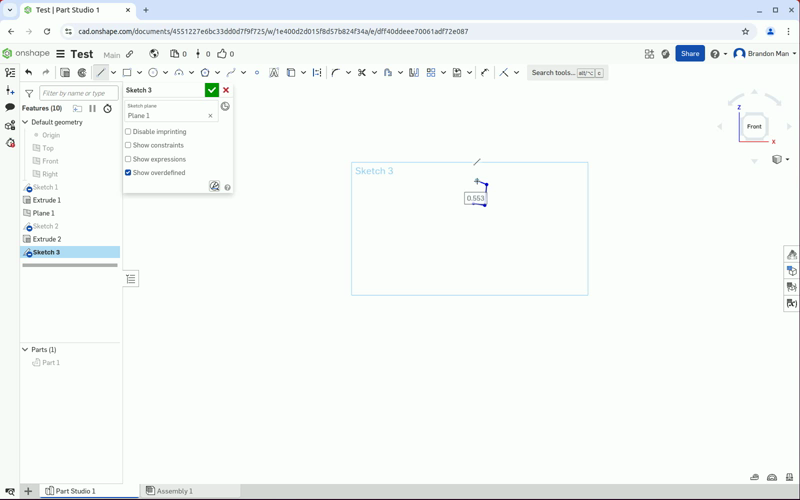
scroll(-6)
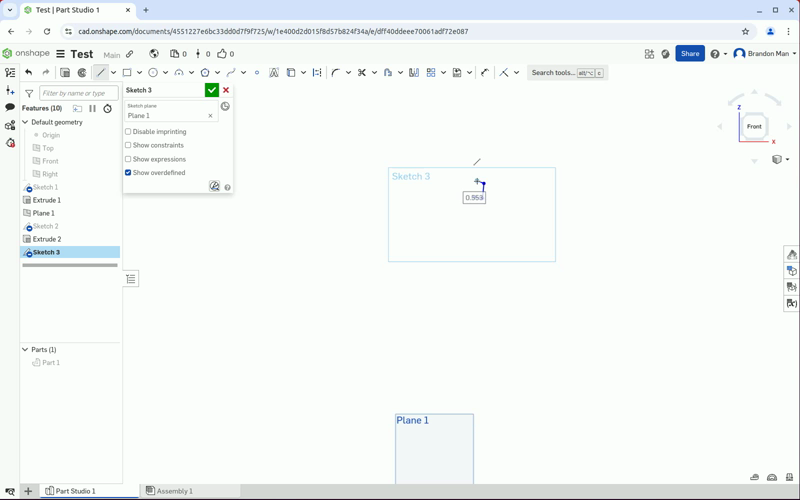
scroll(-6)
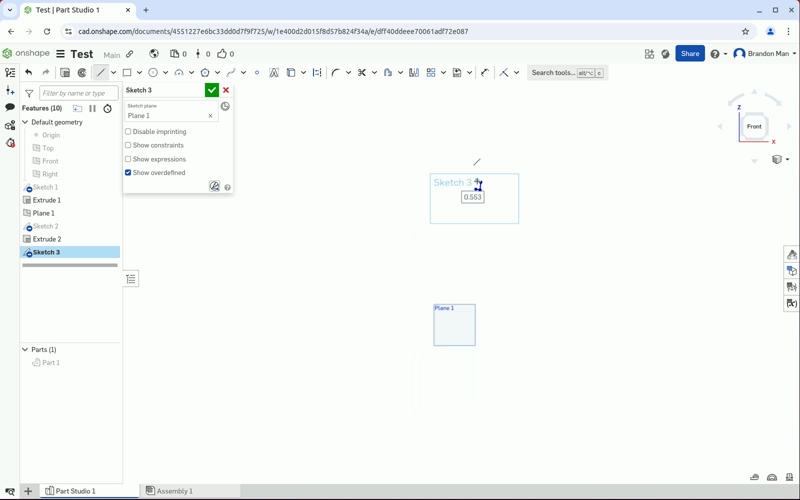
scroll(-6)
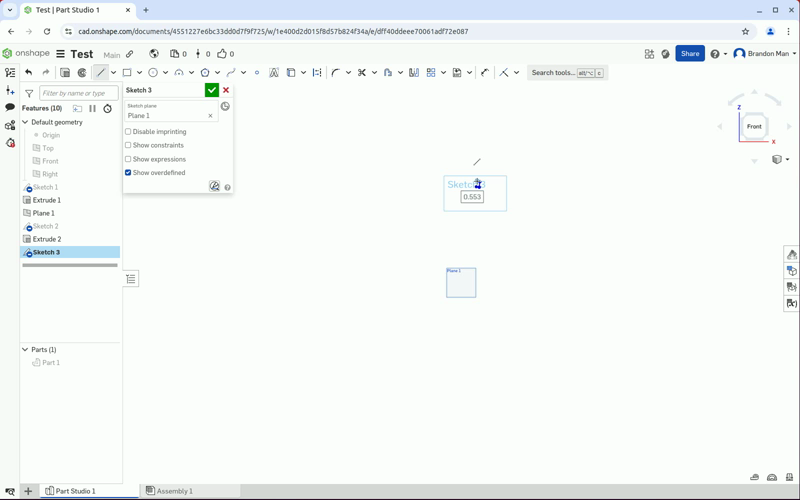
key_up(shift)
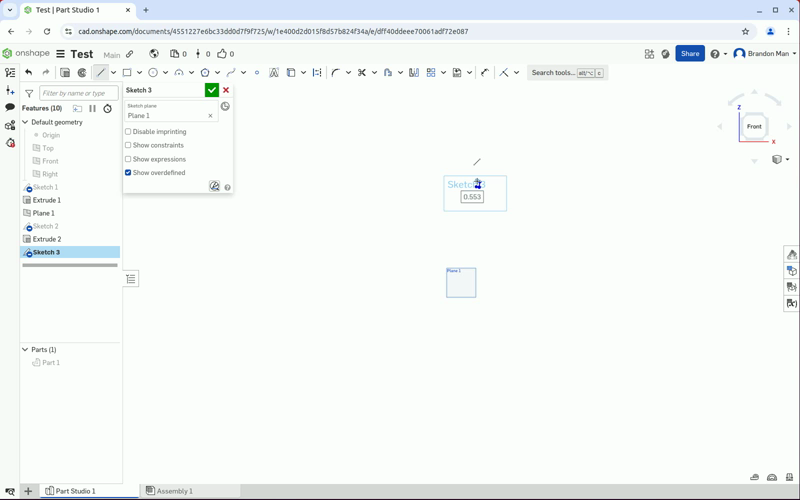
mouse_move(507, 180)
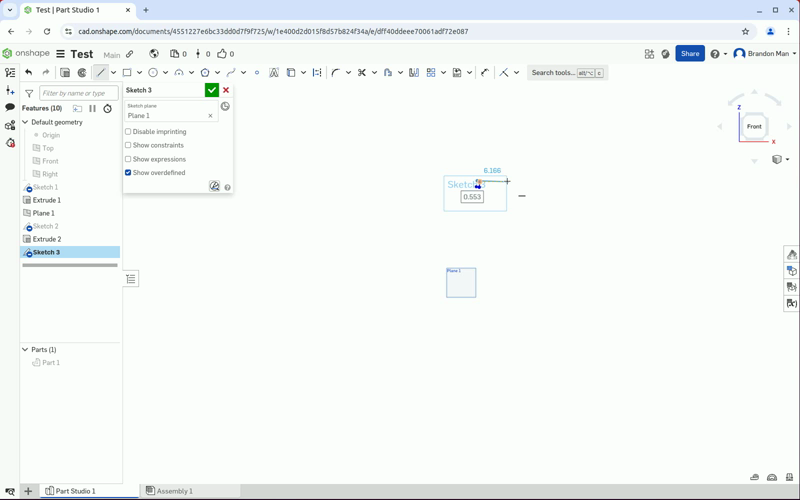
key_down(shift)
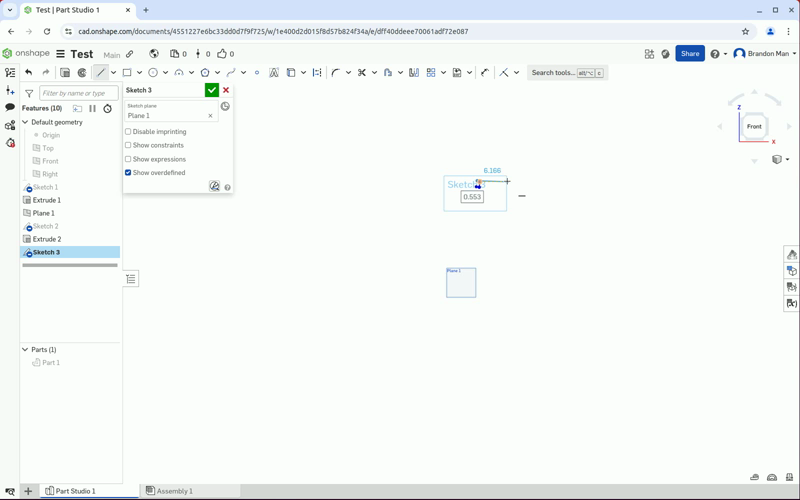
mouse_move(476, 186)
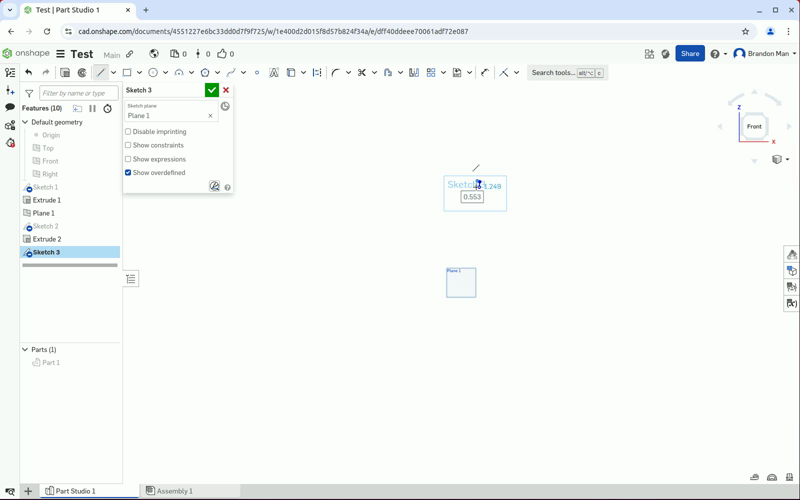
scroll(6)
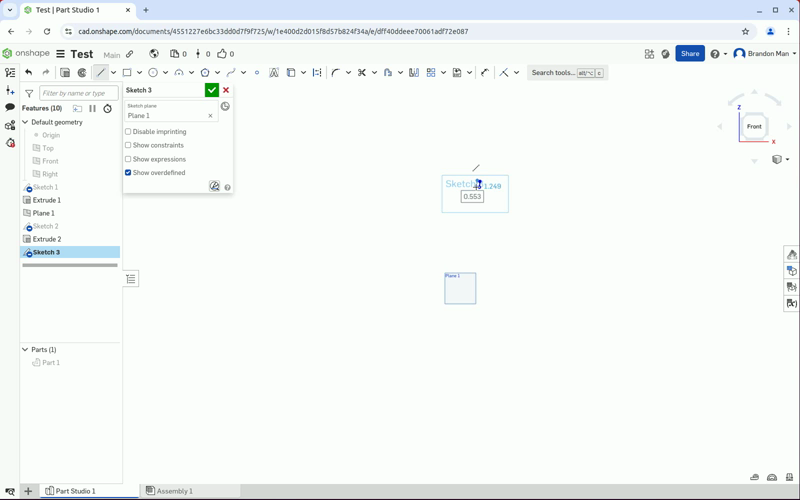
scroll(6)
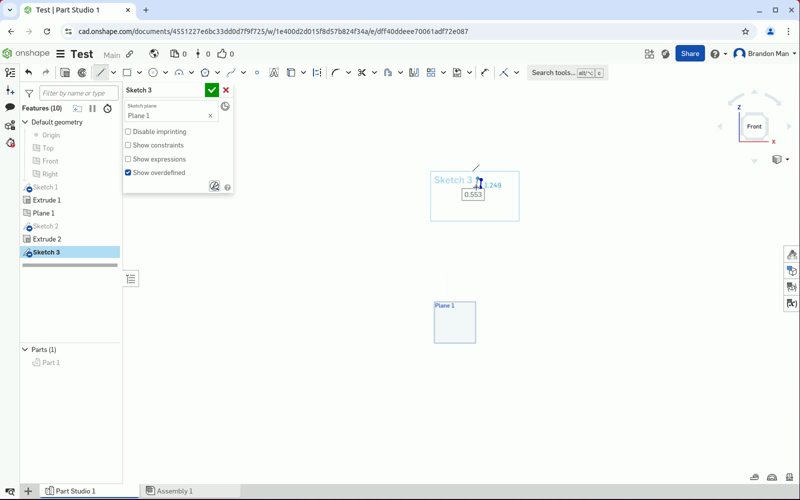
scroll(6)
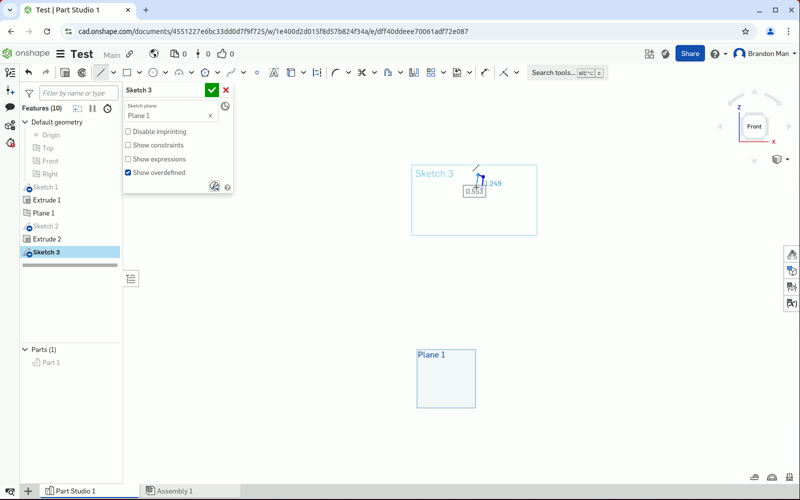
scroll(6)
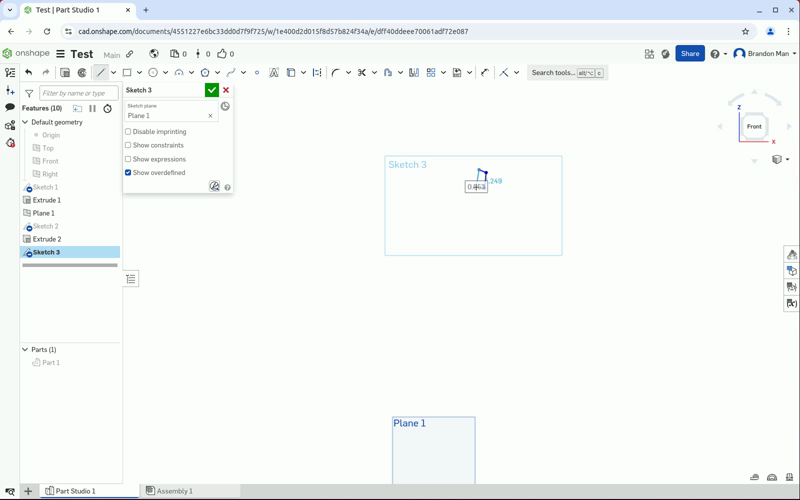
scroll(6)
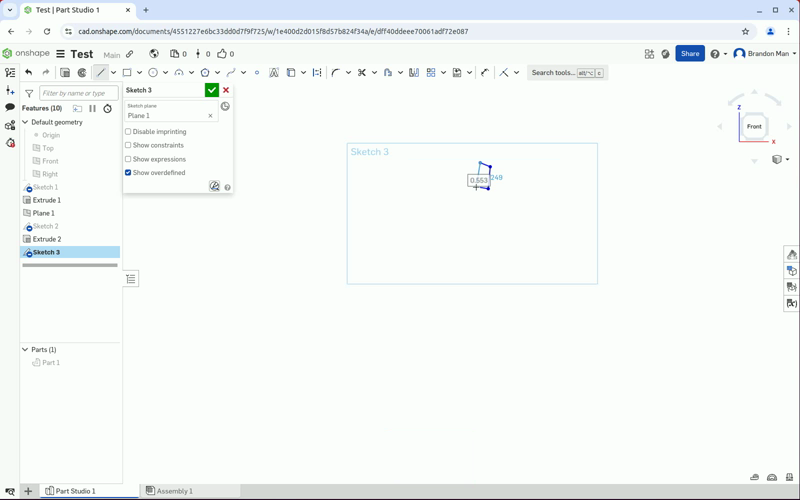
scroll(6)
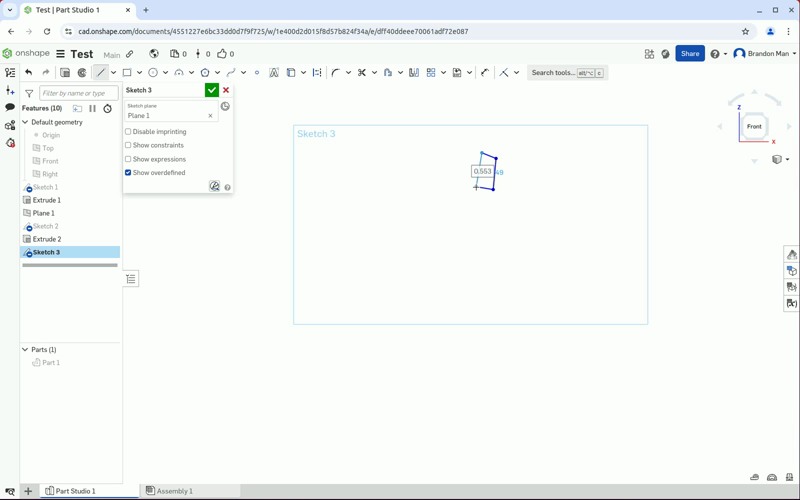
scroll(6)
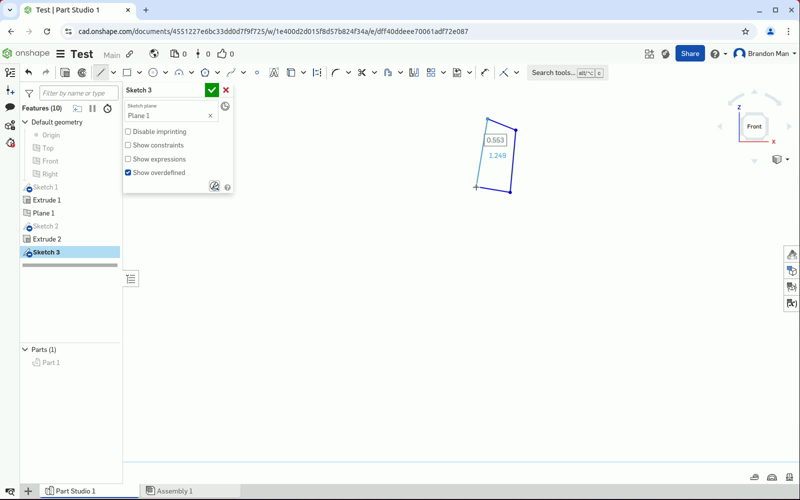
key_up(shift)
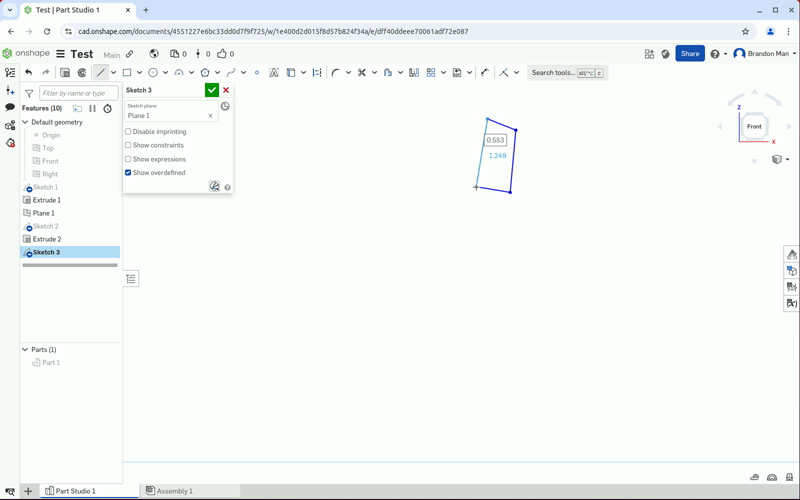
click(476, 186)
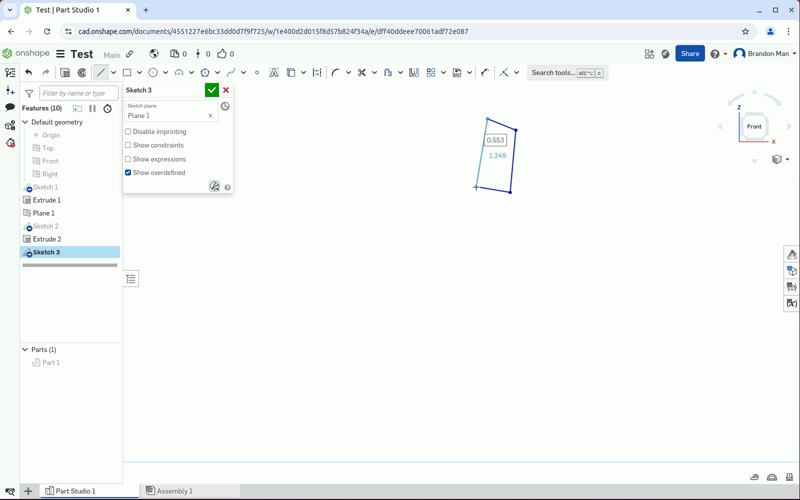
scroll(-6)
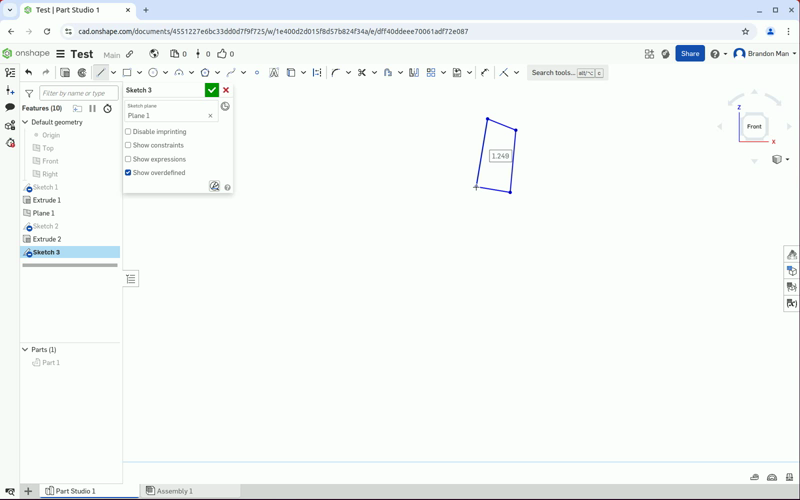
scroll(-6)
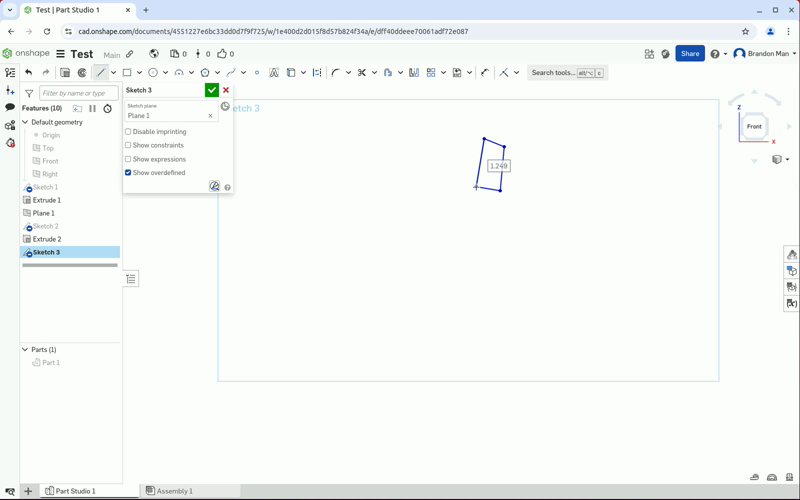
scroll(-6)
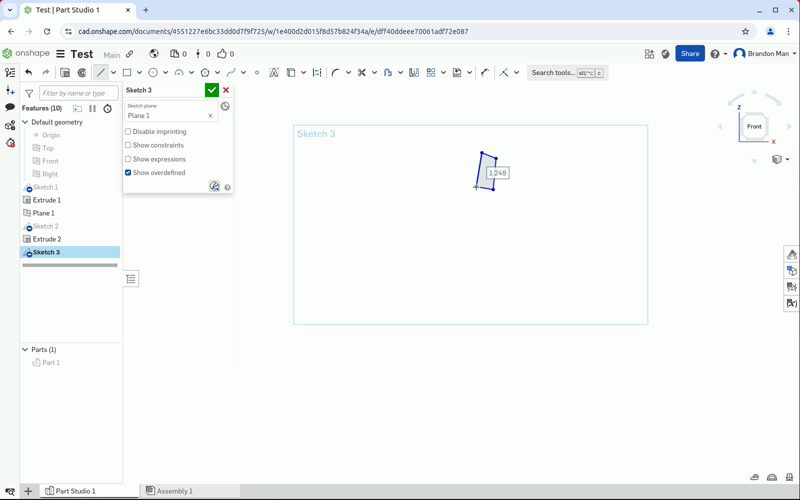
scroll(-6)
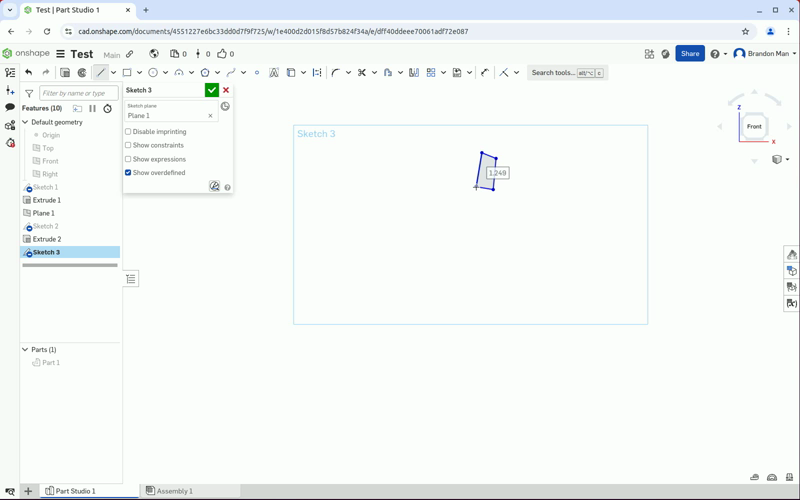
scroll(-6)
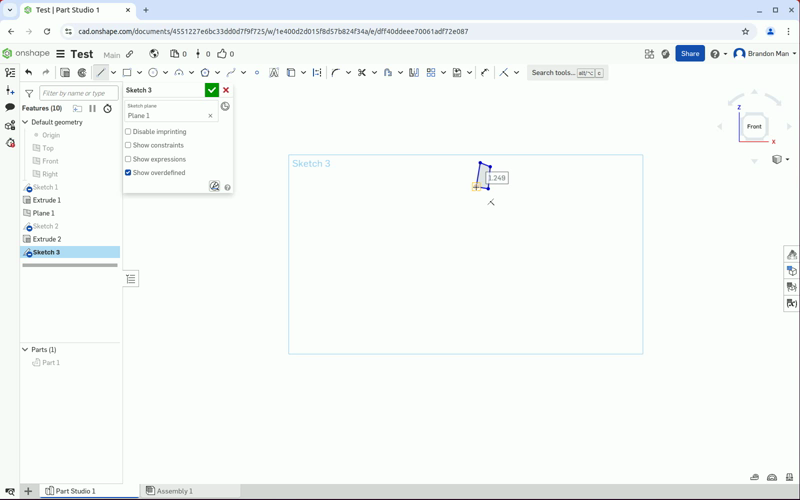
scroll(-6)
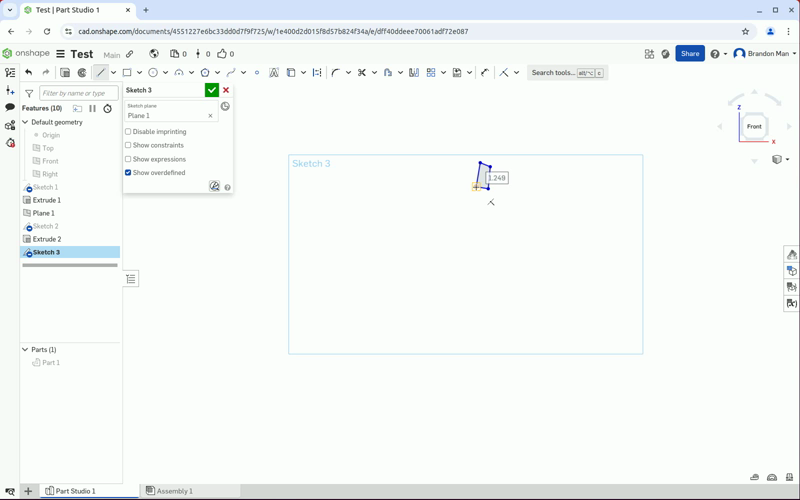
scroll(-6)
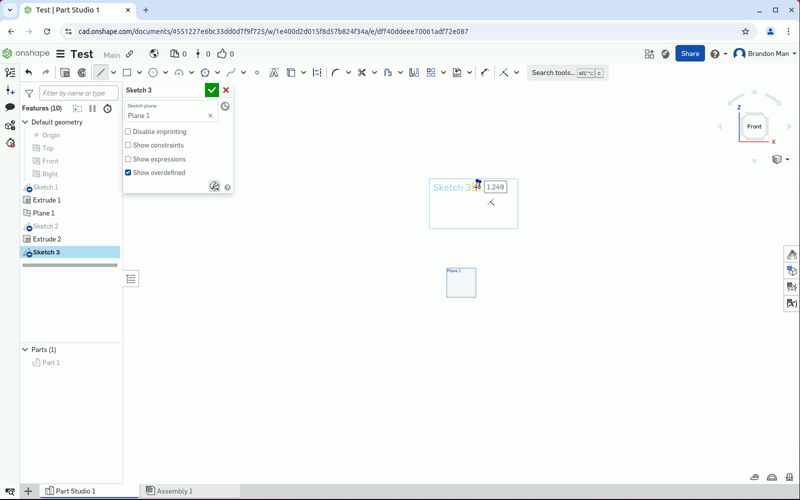
key(esc)
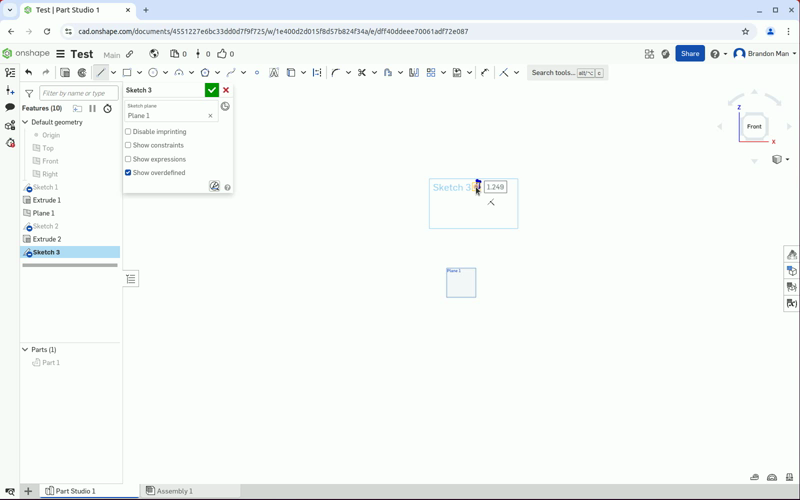
mouse_move(478, 181)
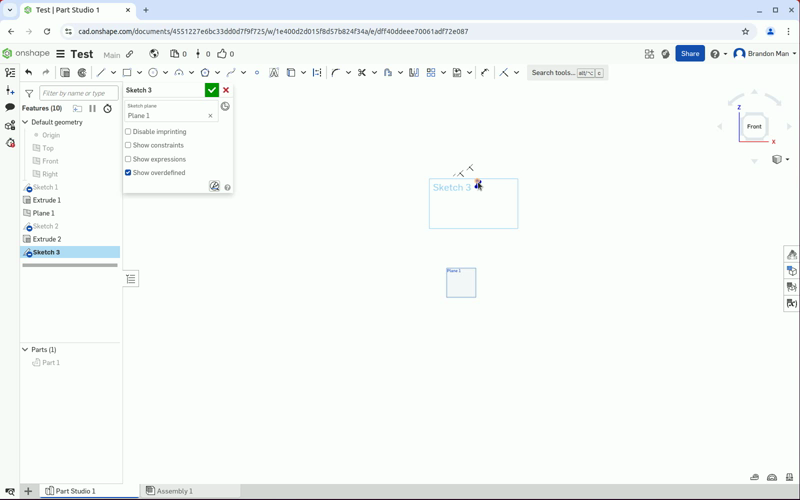
scroll(6)
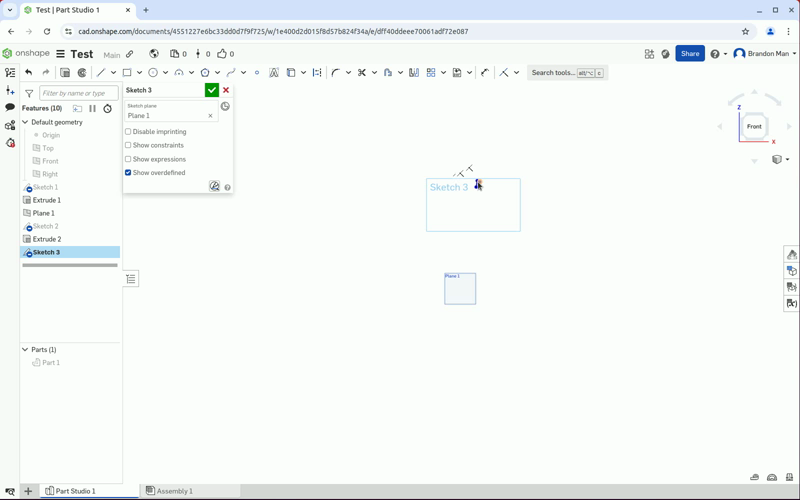
scroll(6)
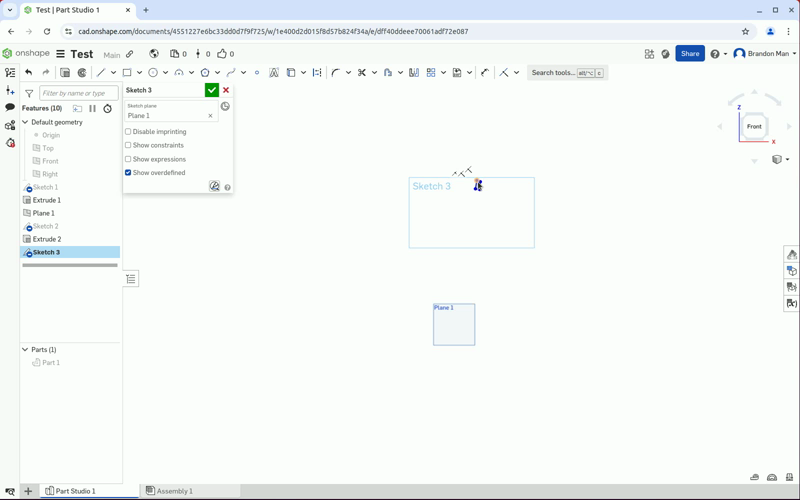
scroll(6)
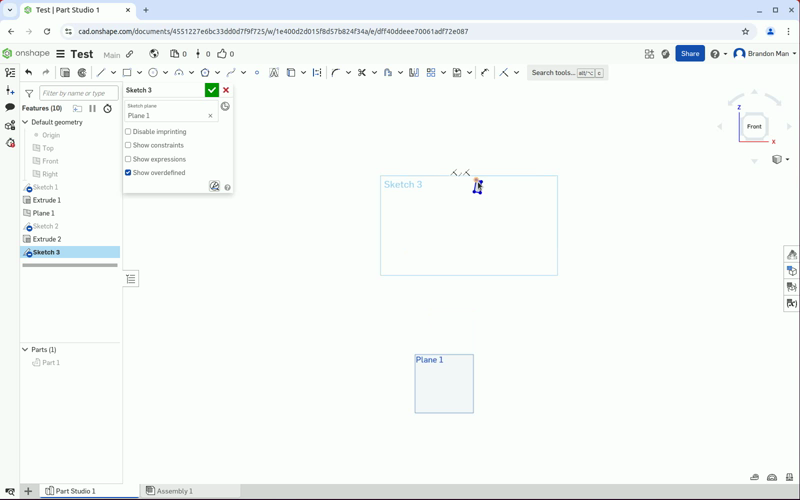
scroll(6)
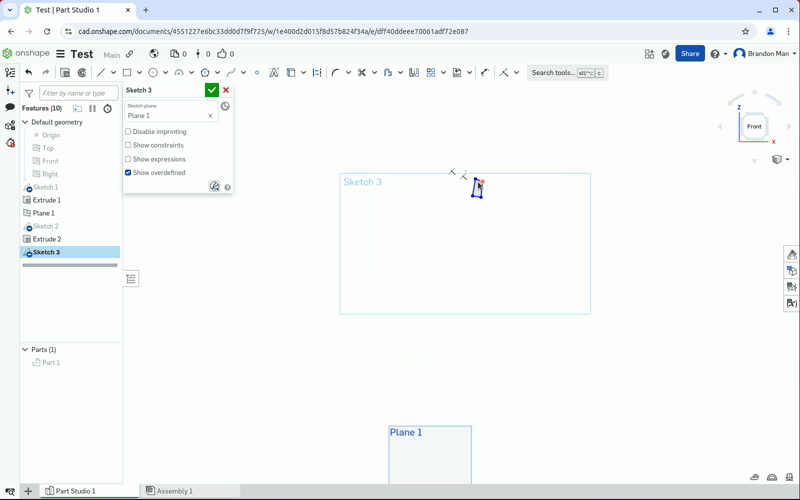
scroll(6)
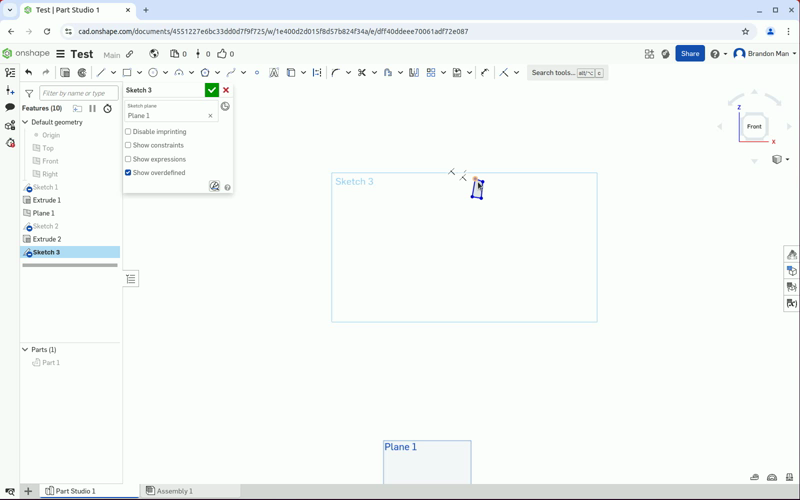
scroll(6)
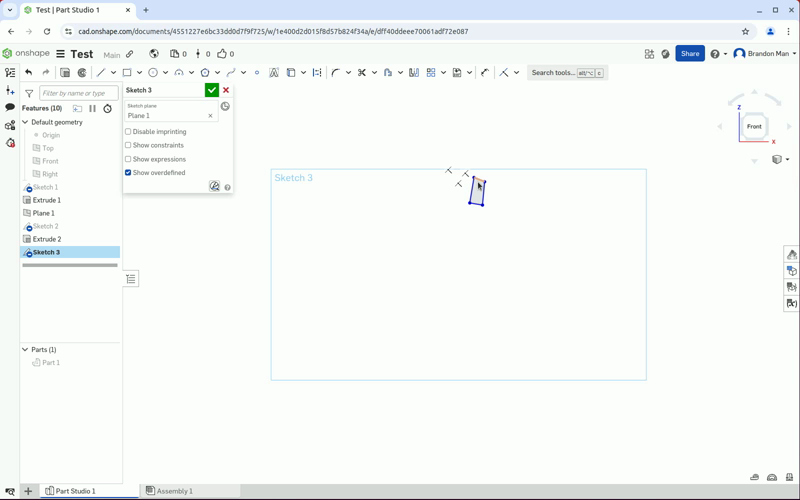
scroll(6)
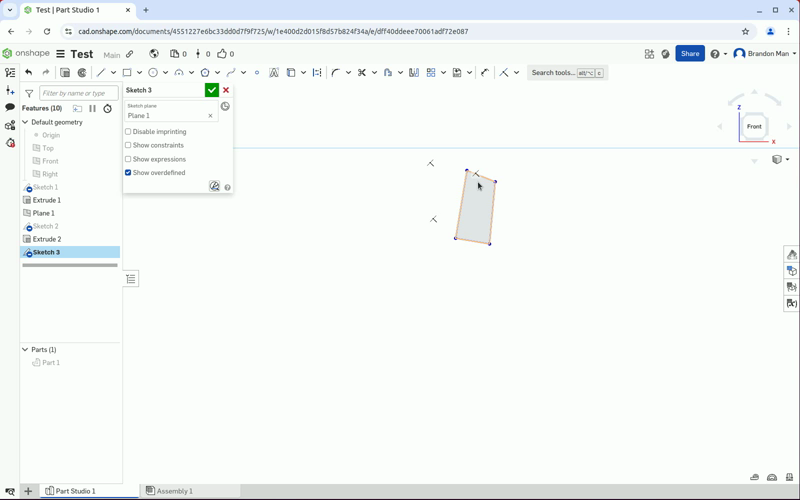
click(478, 181)
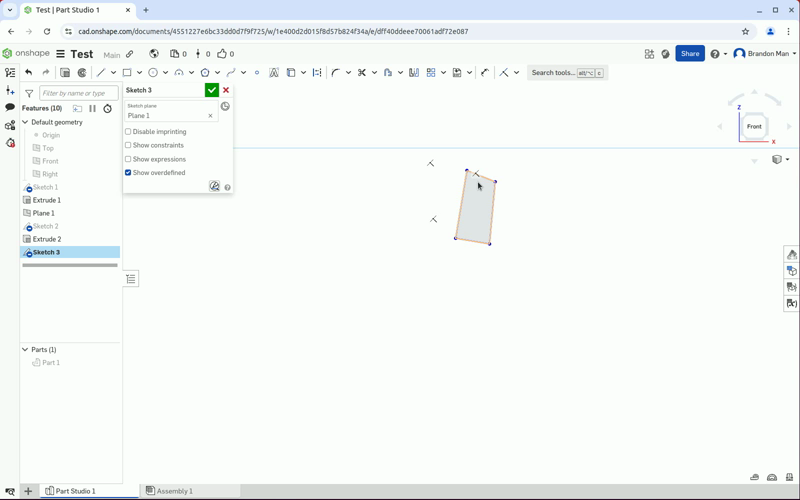
scroll(-6)
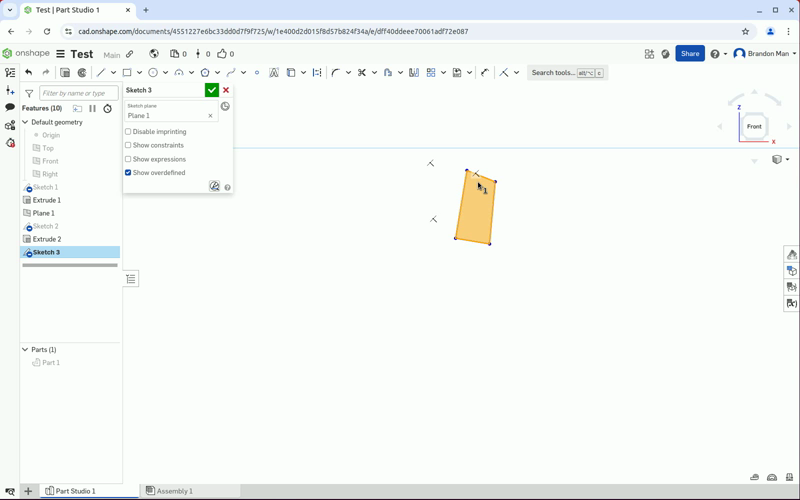
scroll(-6)
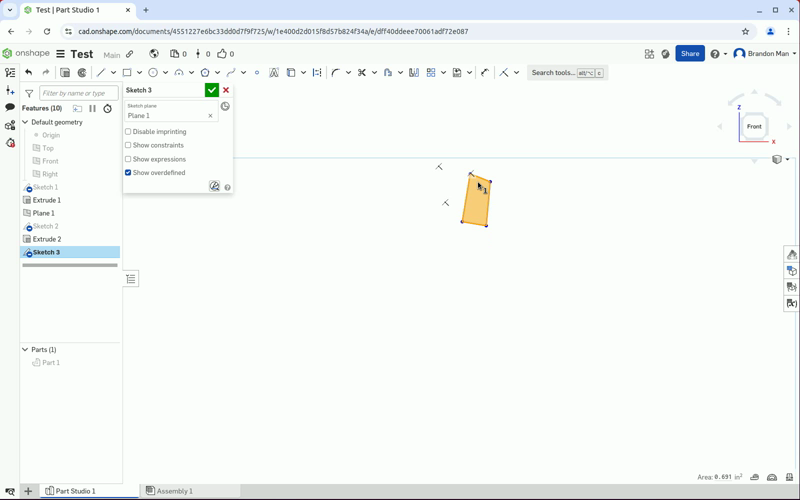
scroll(-6)
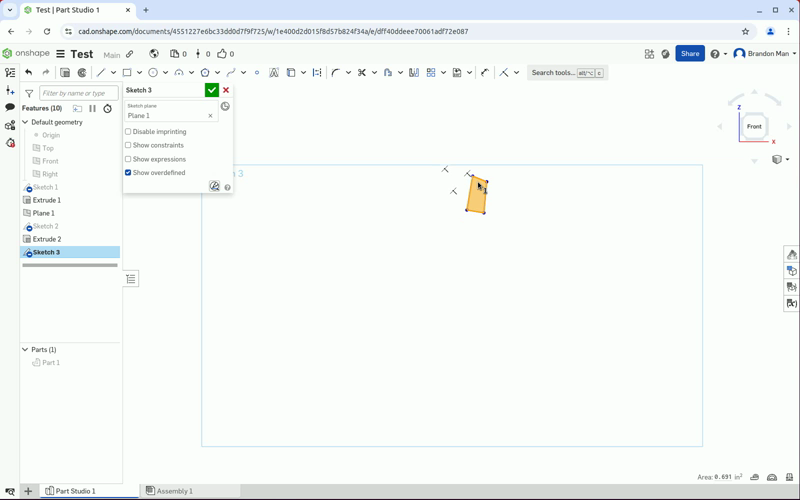
scroll(-6)
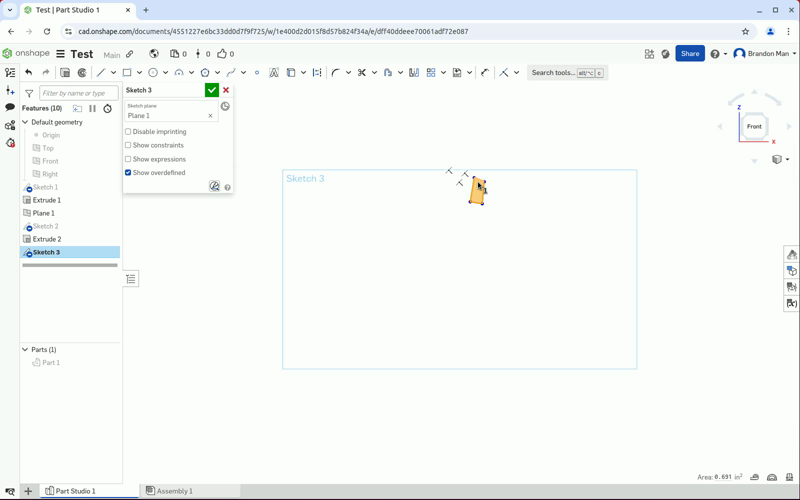
scroll(-6)
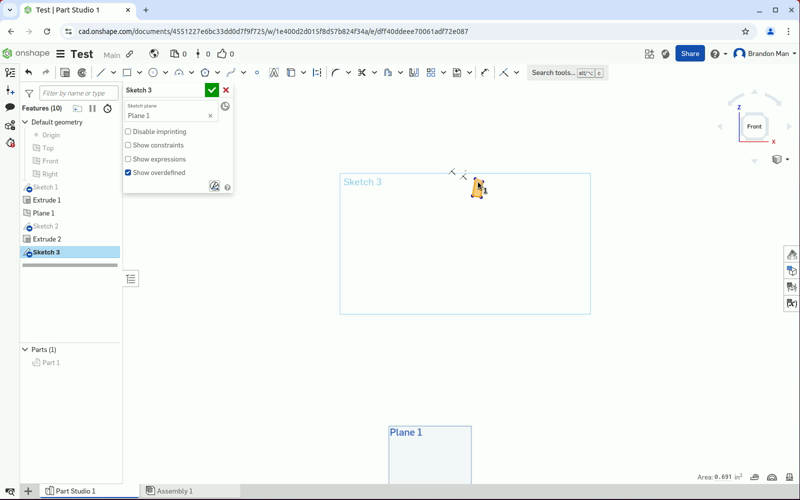
scroll(-6)
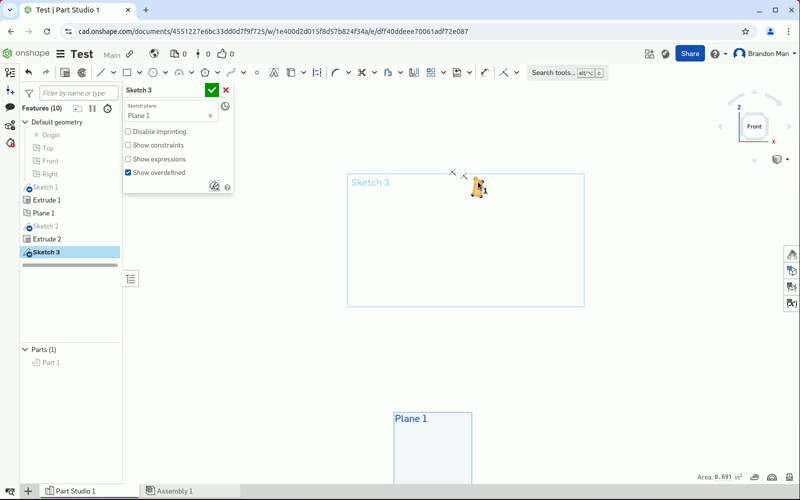
scroll(-6)
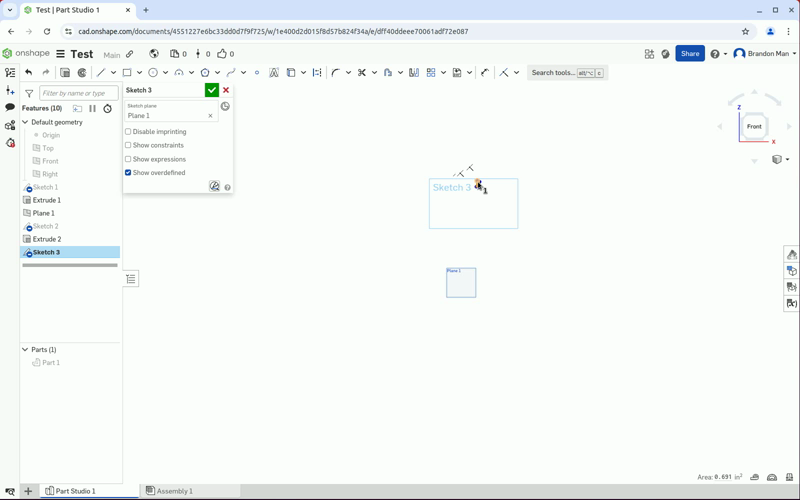
mouse_move(73, 352)
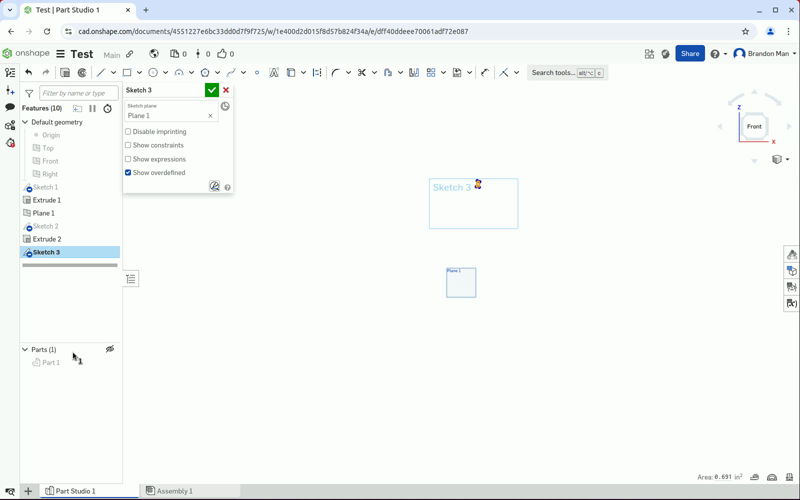
key(shift+y)
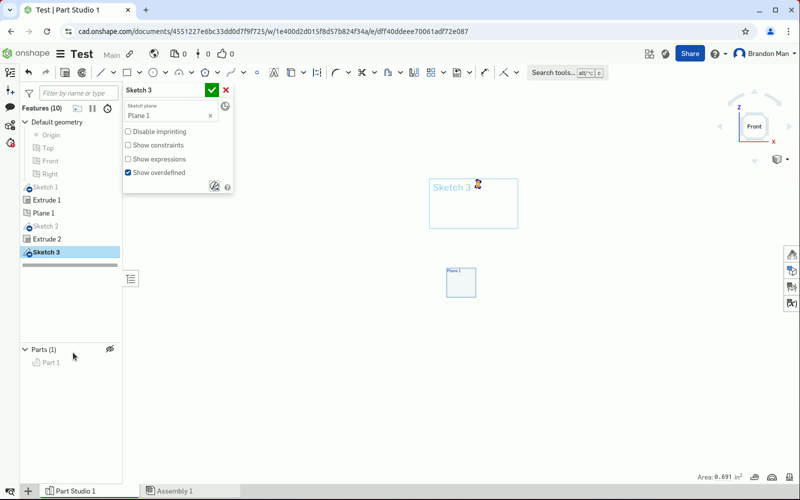
key(shift+e)
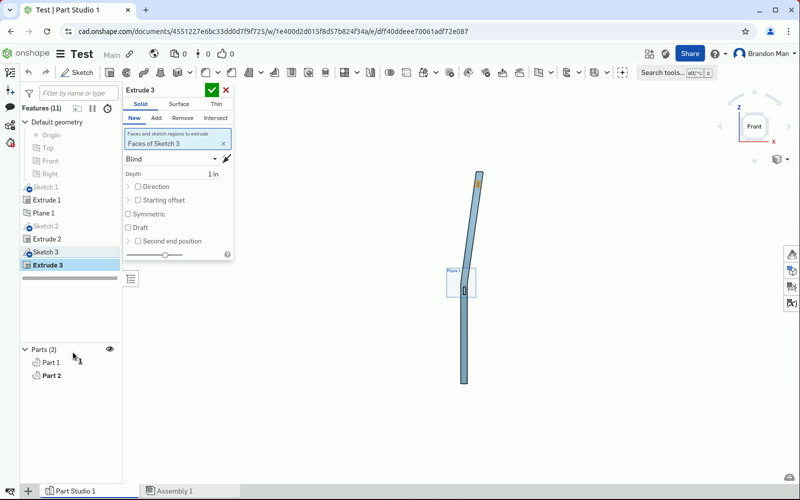
mouse_move(143, 106)
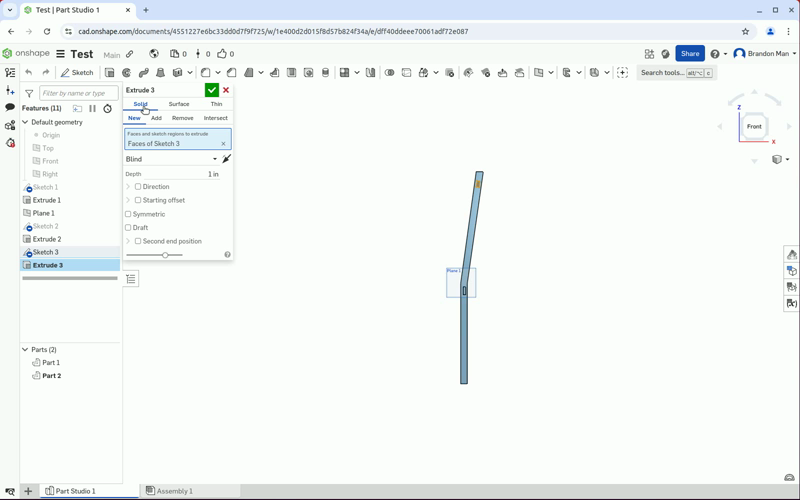
click(143, 106)
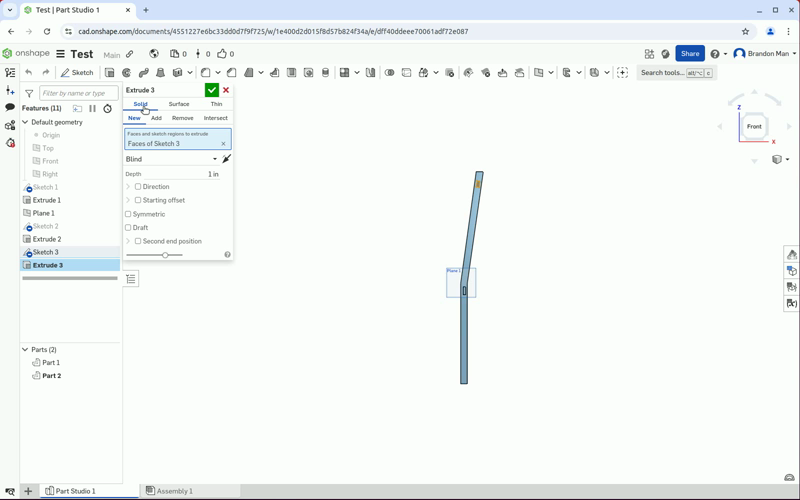
mouse_move(186, 120)
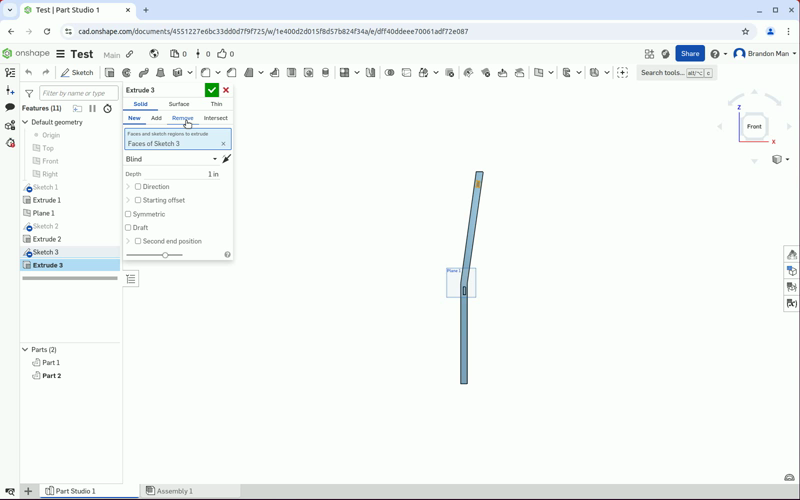
click(186, 120)
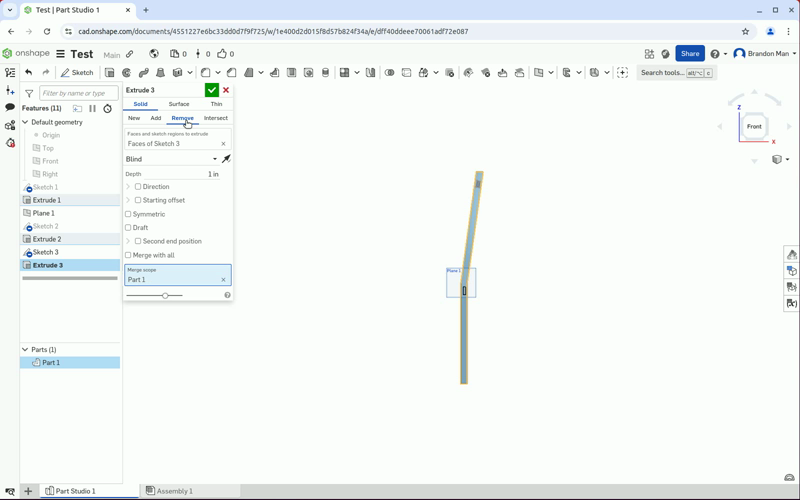
key(tab, 4)
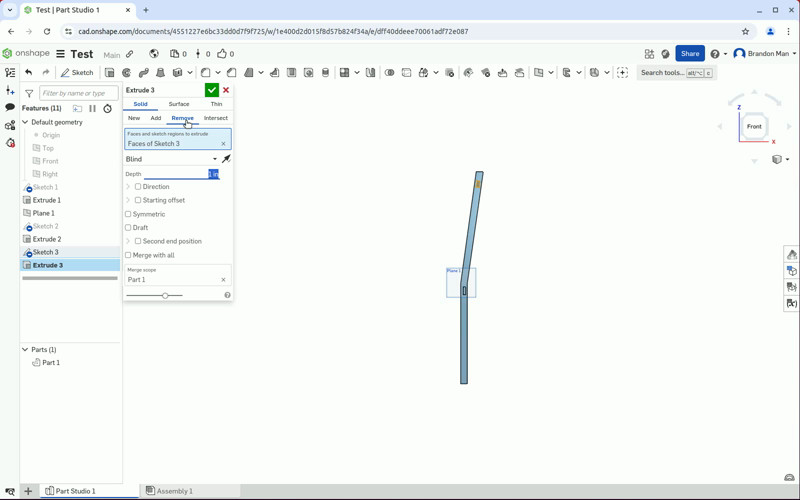
text(0.481)
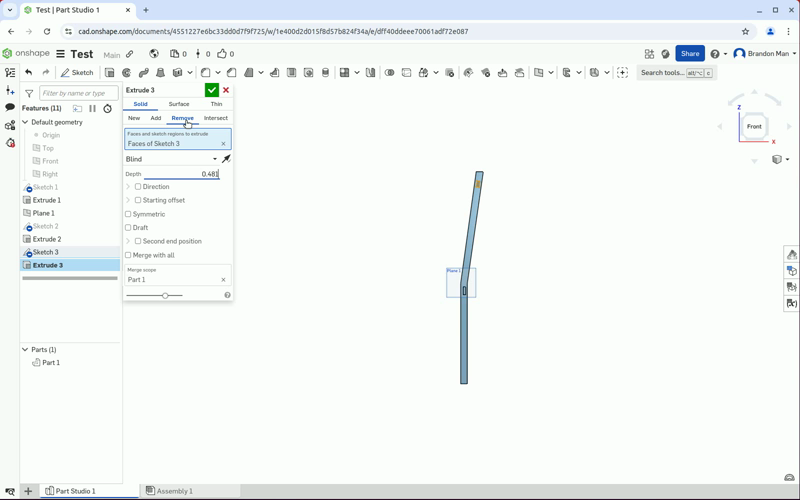
key(tab, 6)
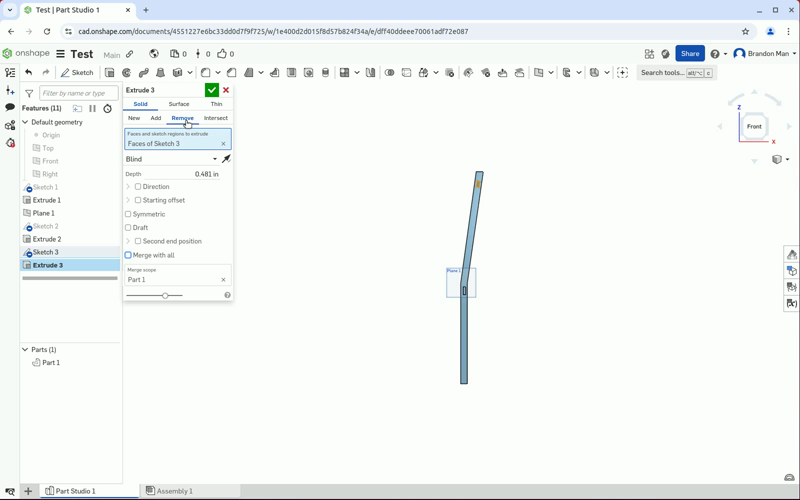
key(space)
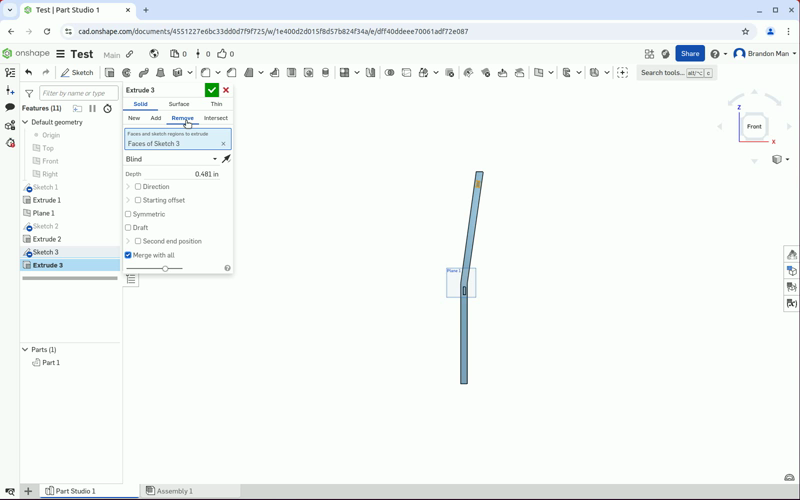
key(enter)
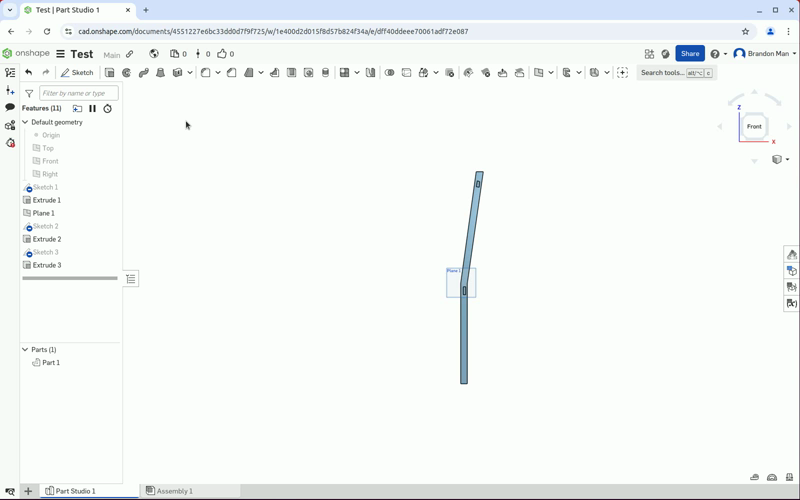
key(shift+h)
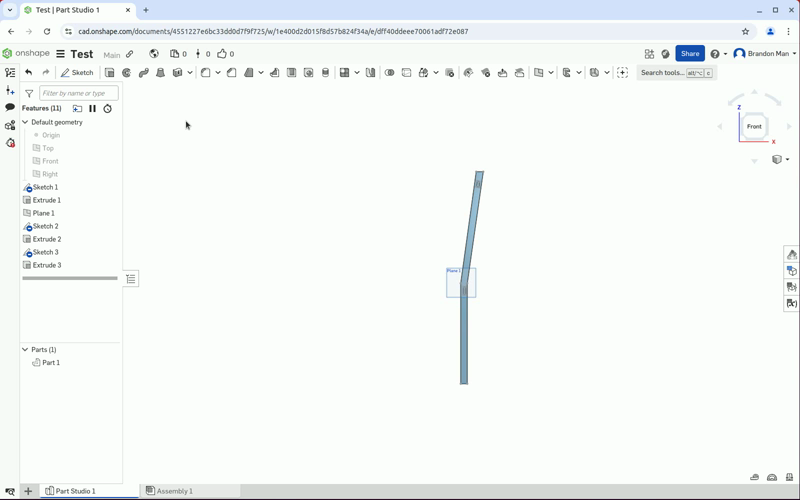
key(shift+h)
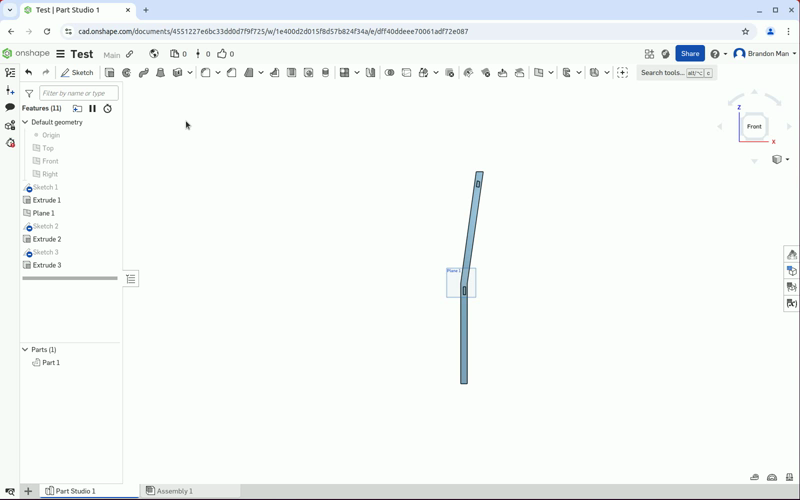
mouse_move(73, 189)
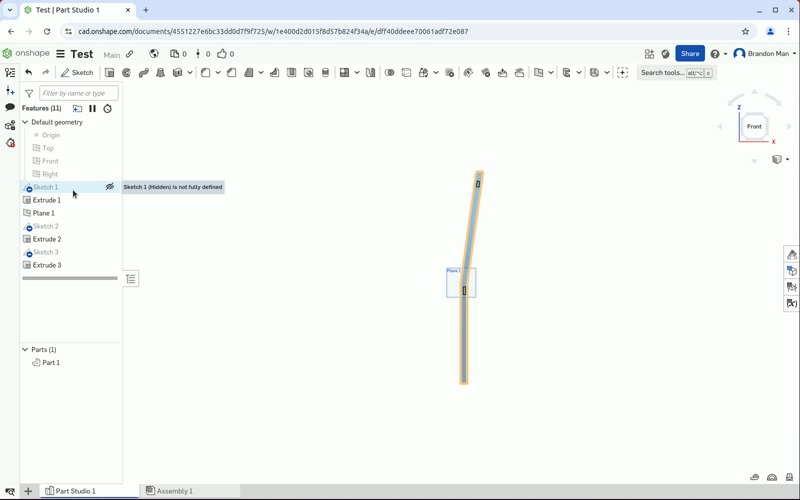
click(73, 189)
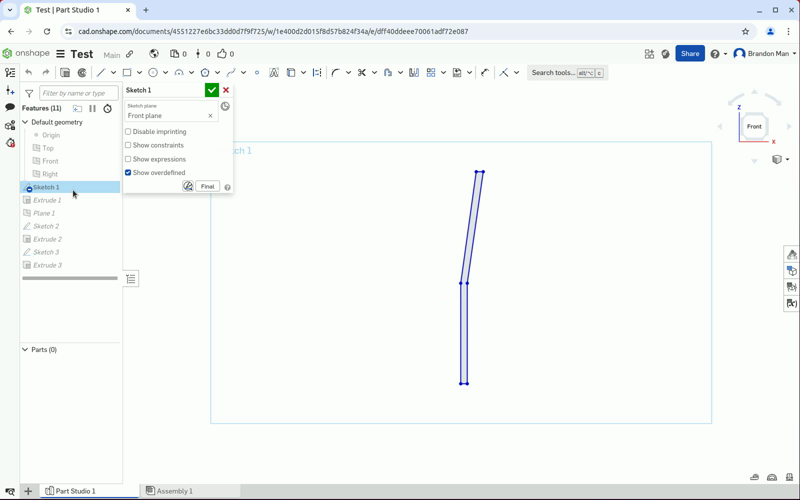
mouse_move(229, 92)
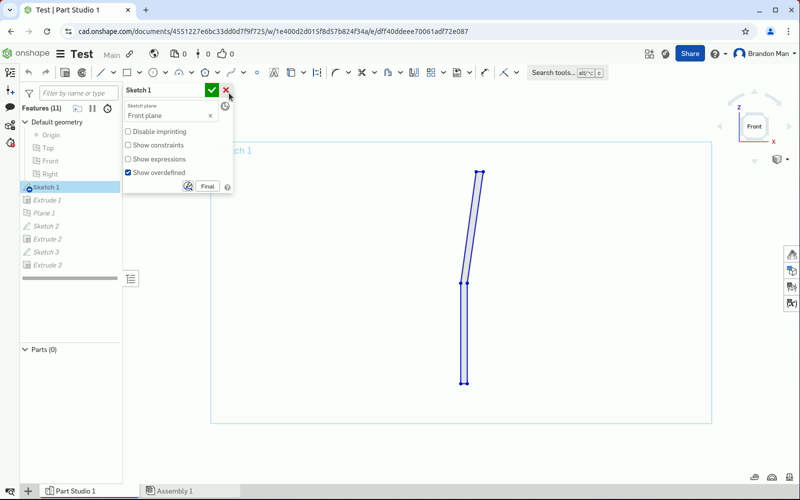
click(229, 92)
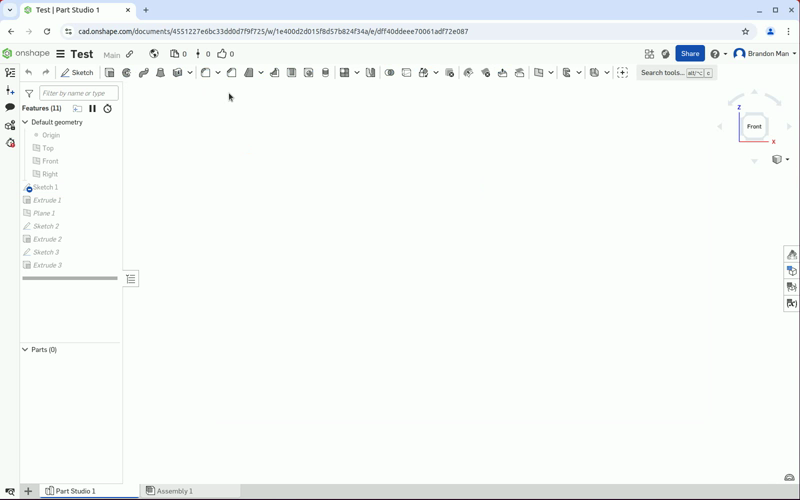
key(shift+s)
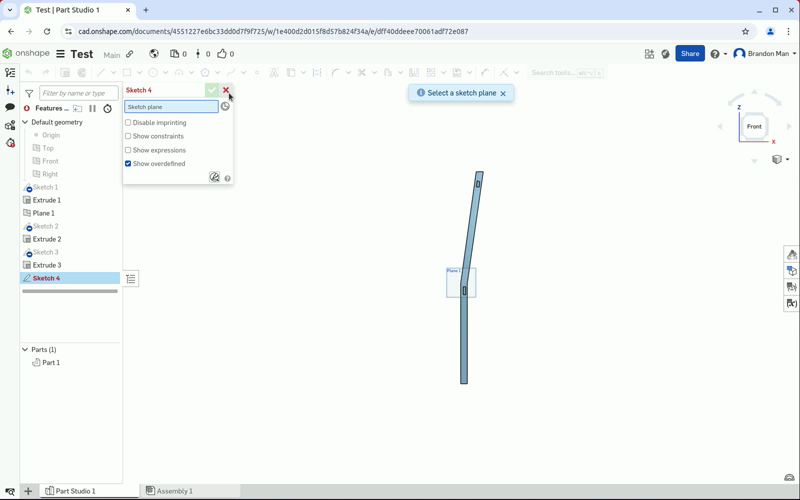
mouse_move(73, 215)
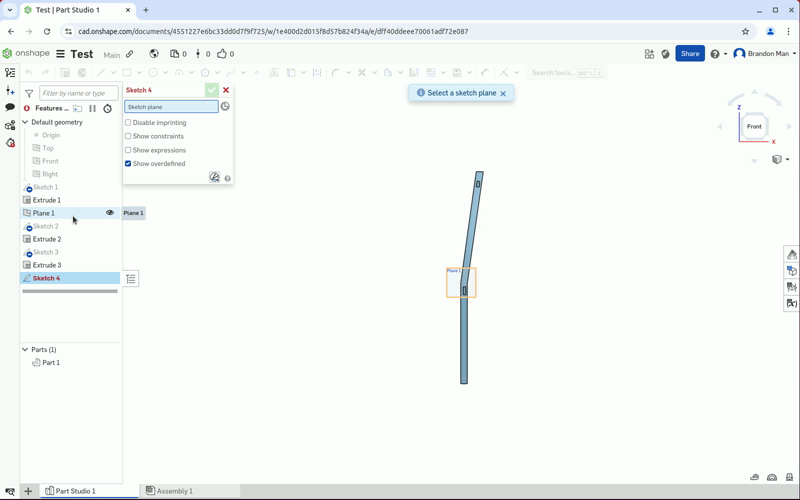
click(73, 215)
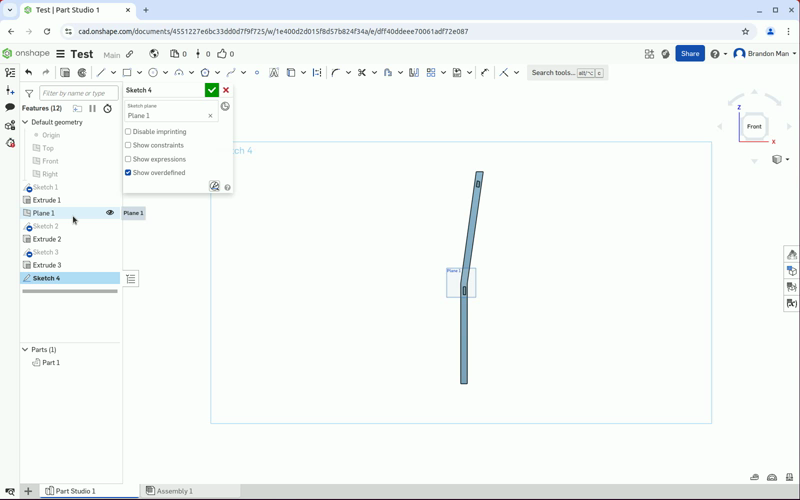
mouse_move(73, 352)
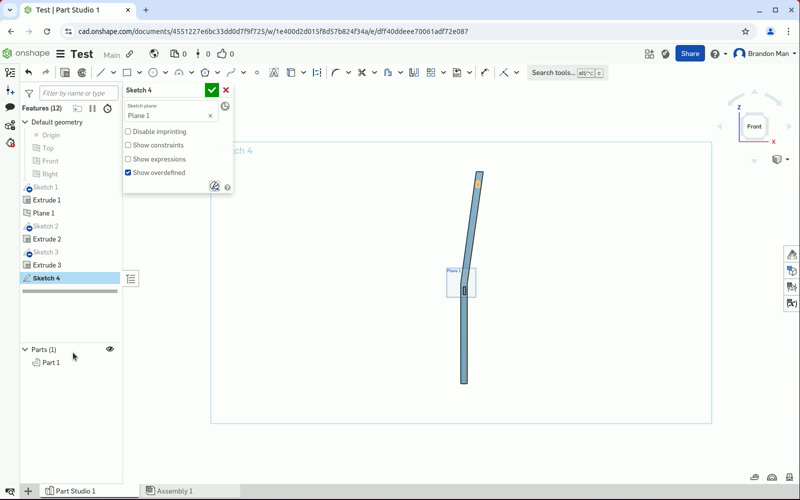
key(y)
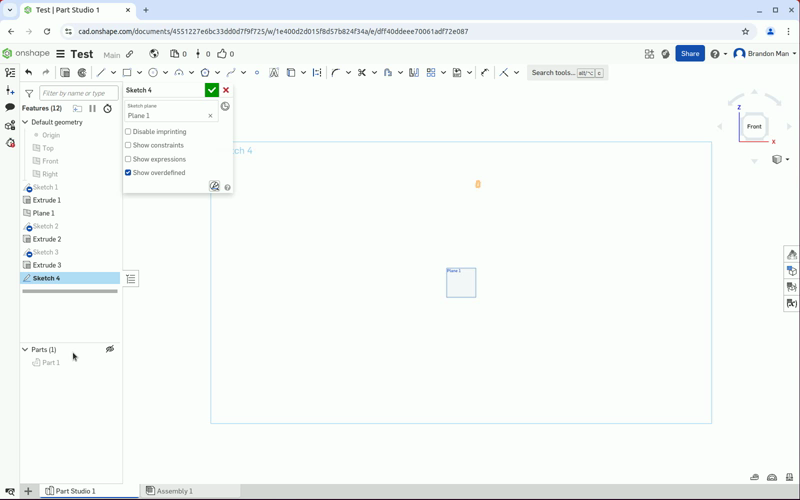
key(l)
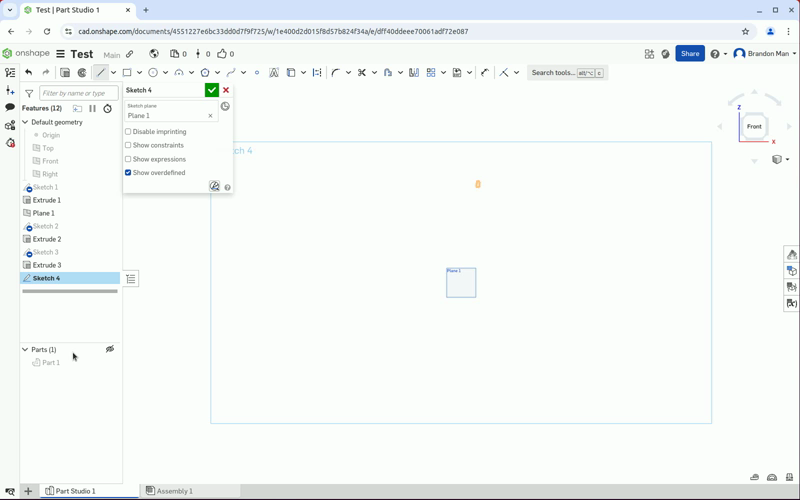
key_down(shift)
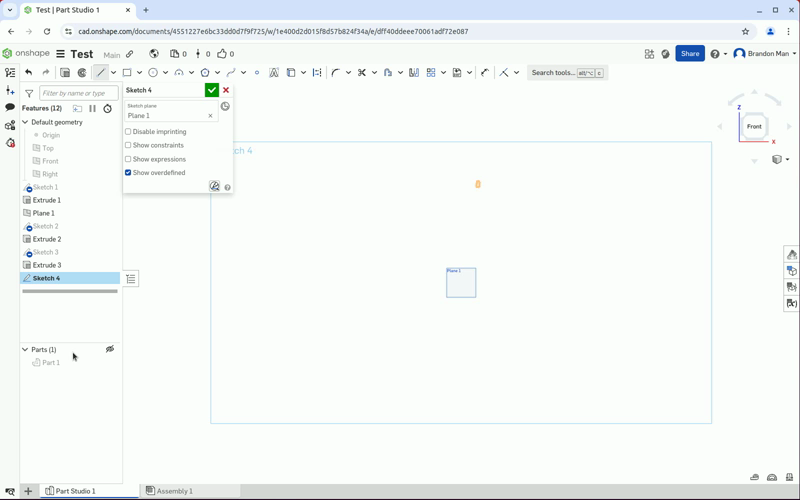
mouse_move(474, 201)
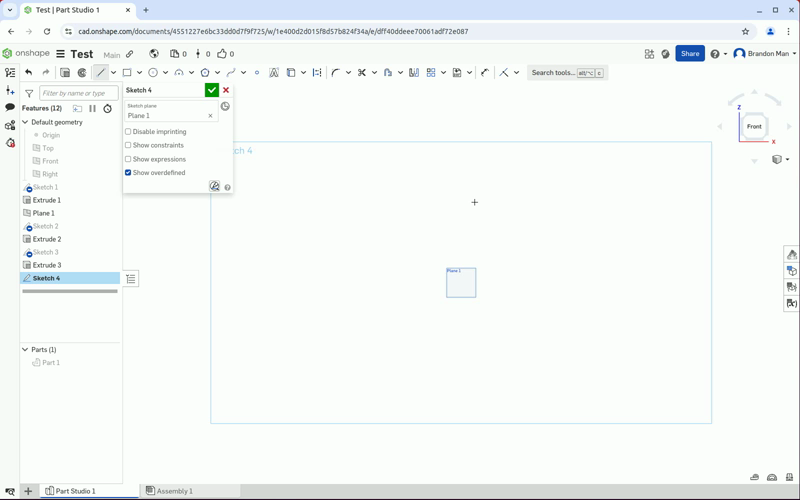
click(474, 201)
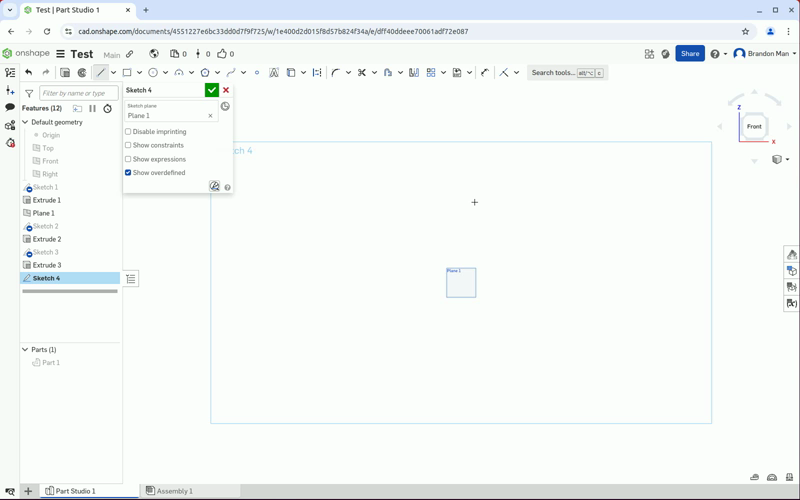
key_up(shift)
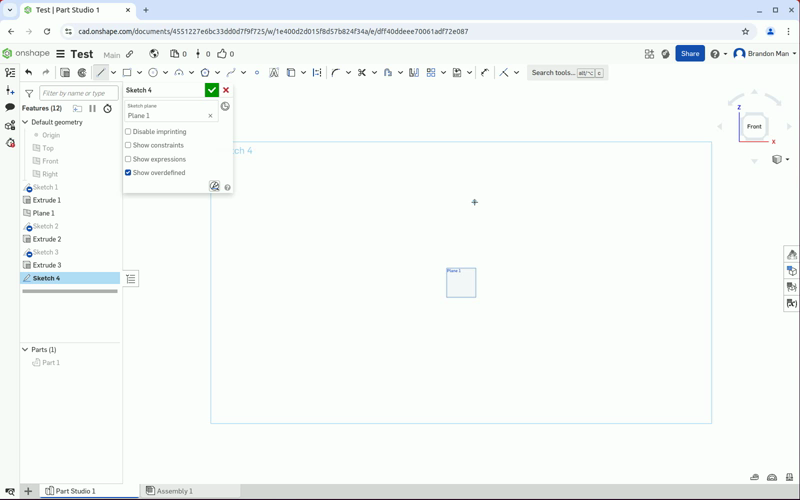
key_down(shift)
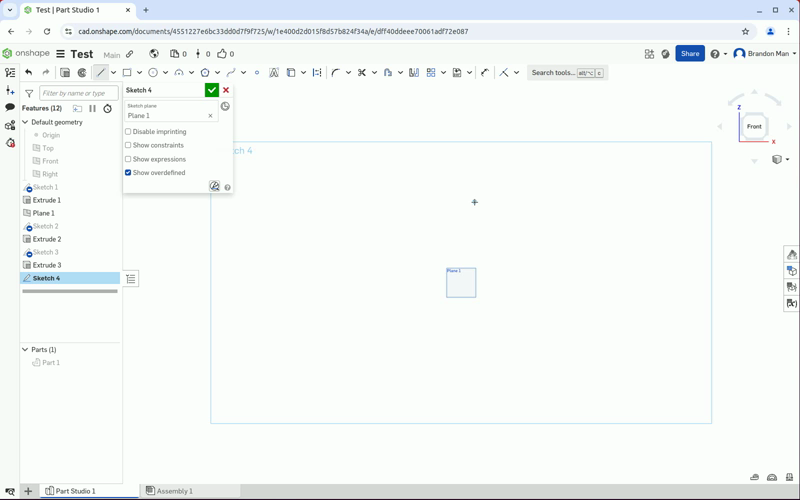
mouse_move(504, 201)
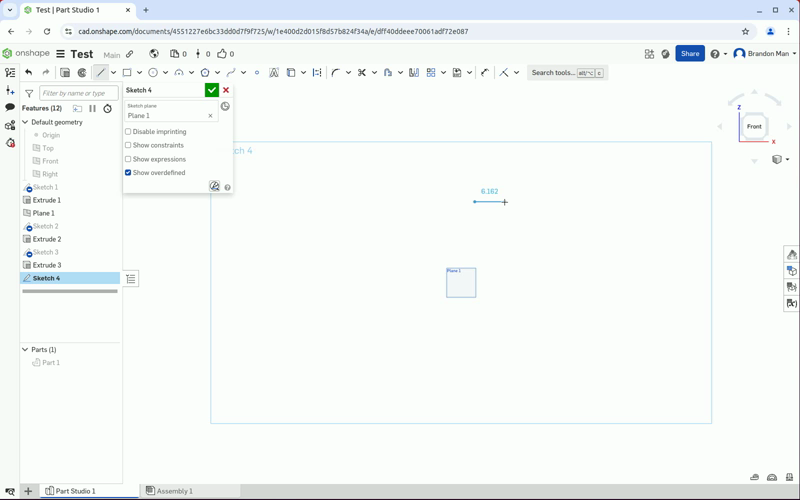
mouse_move(477, 202)
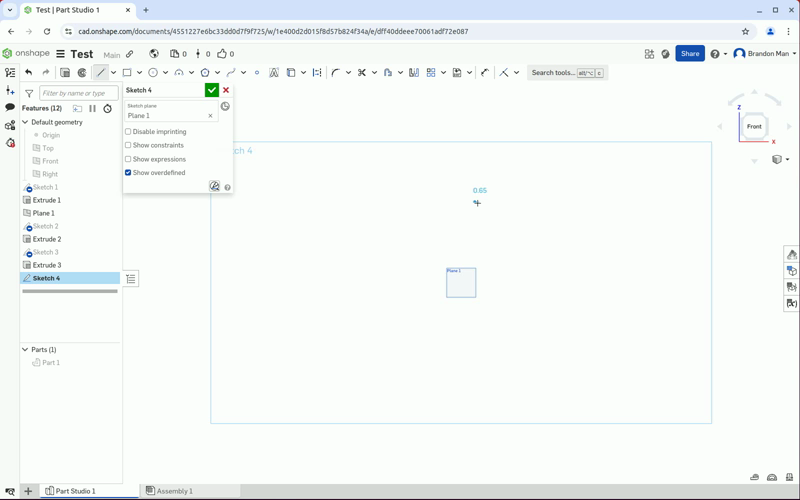
scroll(6)
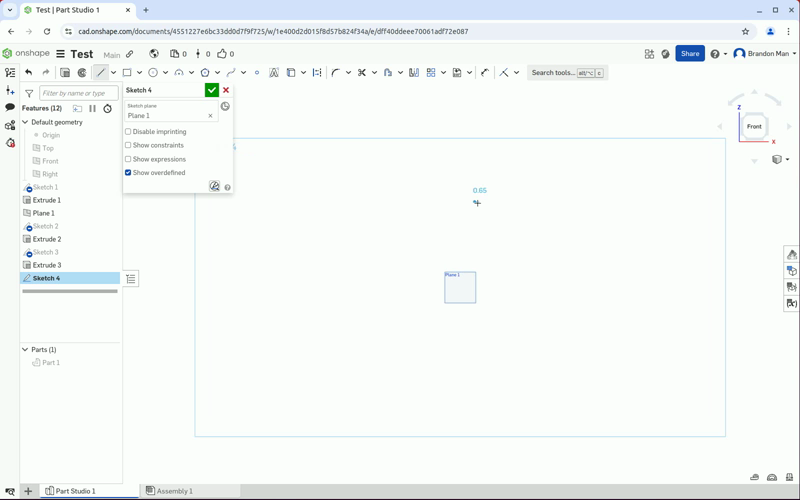
scroll(6)
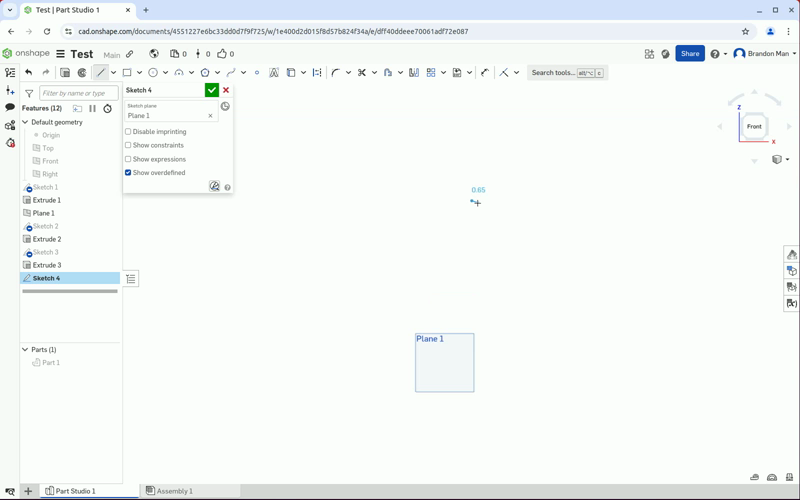
scroll(6)
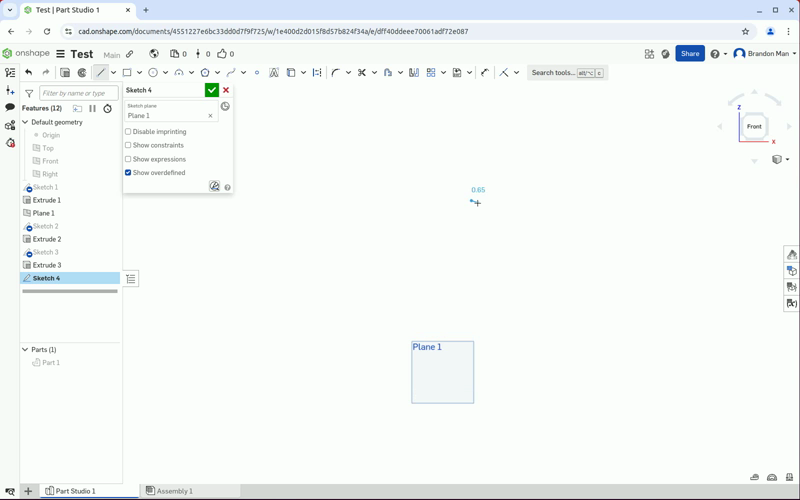
scroll(6)
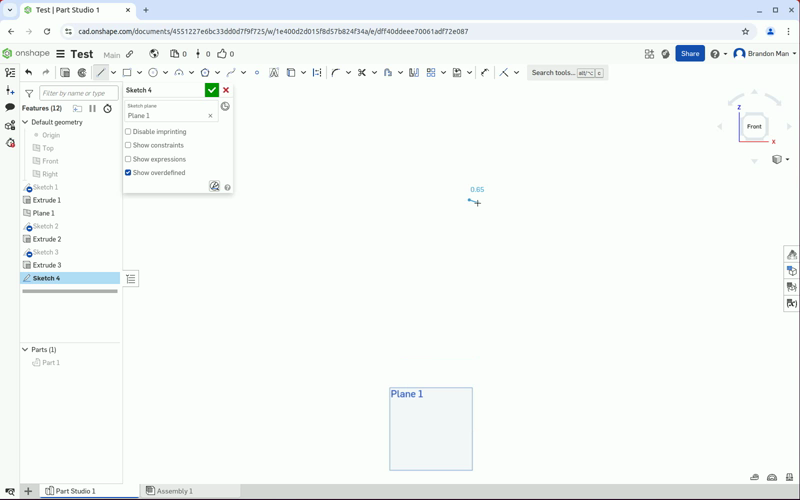
scroll(6)
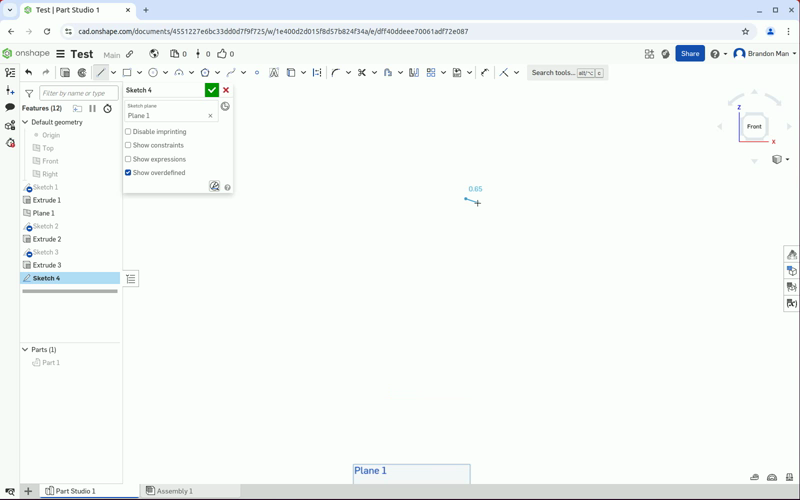
scroll(6)
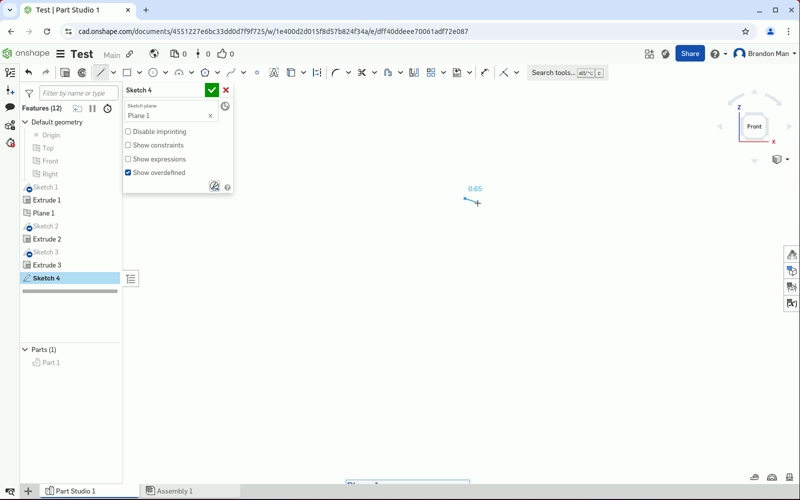
scroll(6)
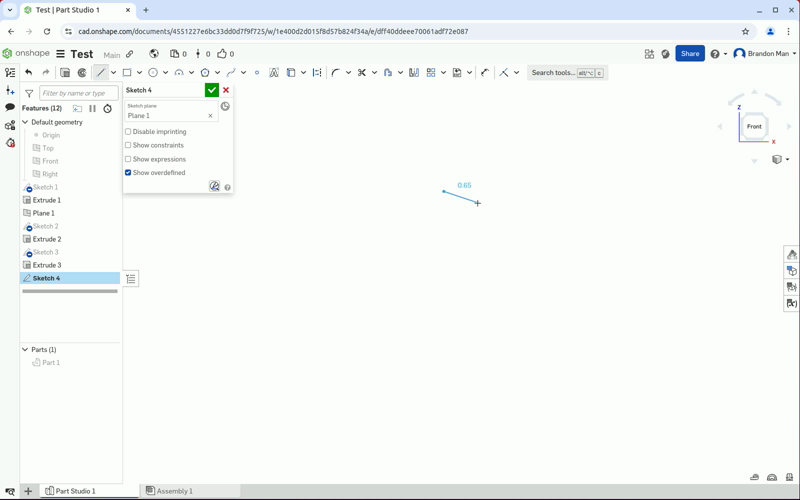
click(477, 202)
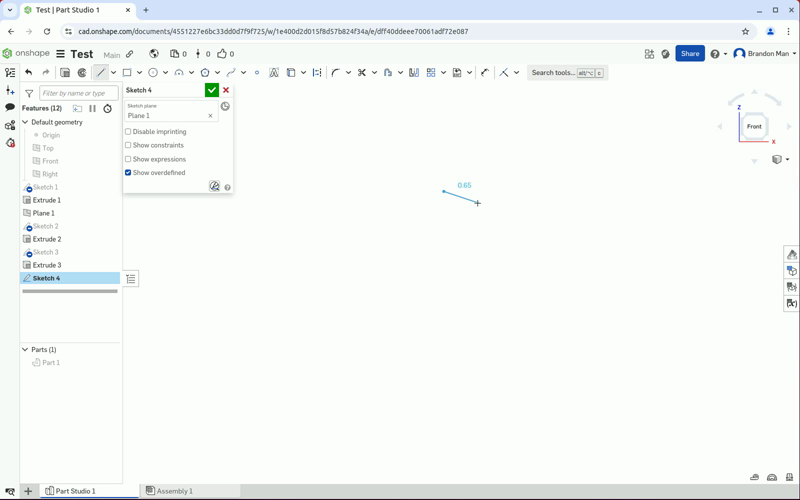
scroll(-6)
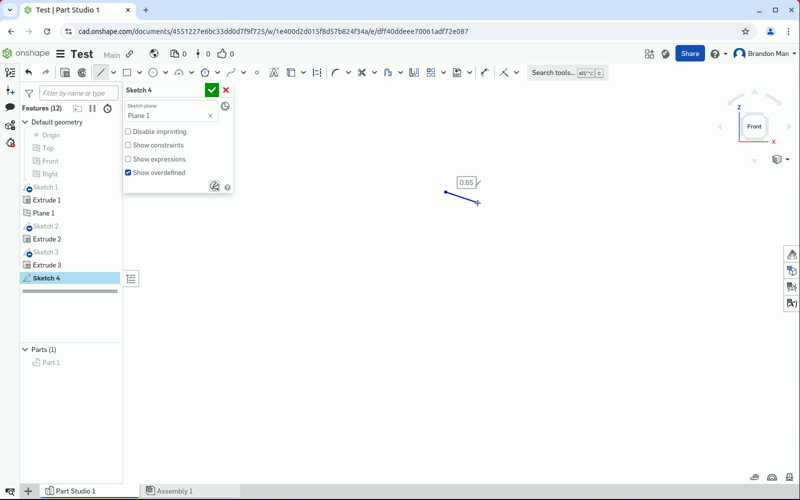
scroll(-6)
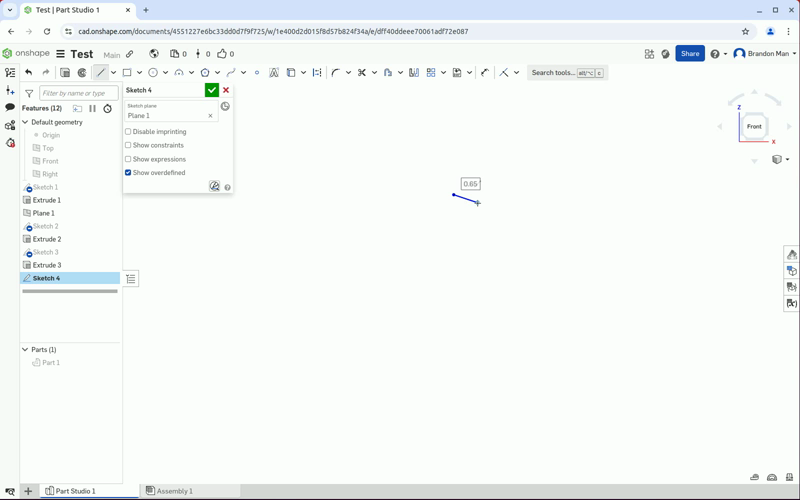
scroll(-6)
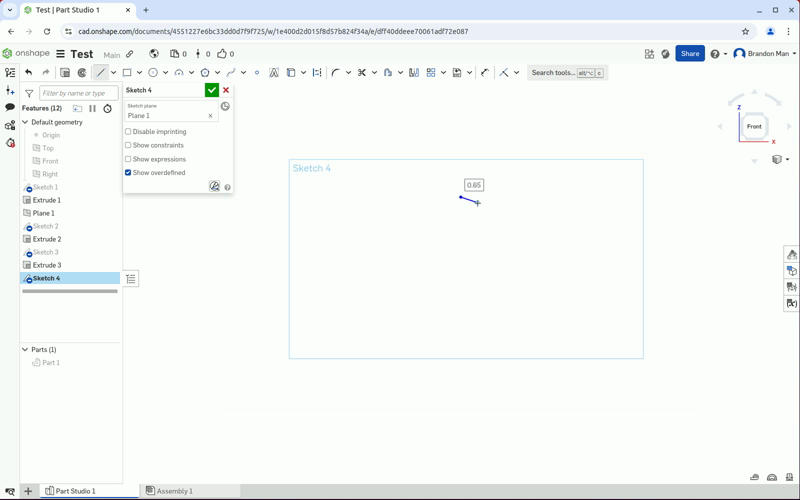
scroll(-6)
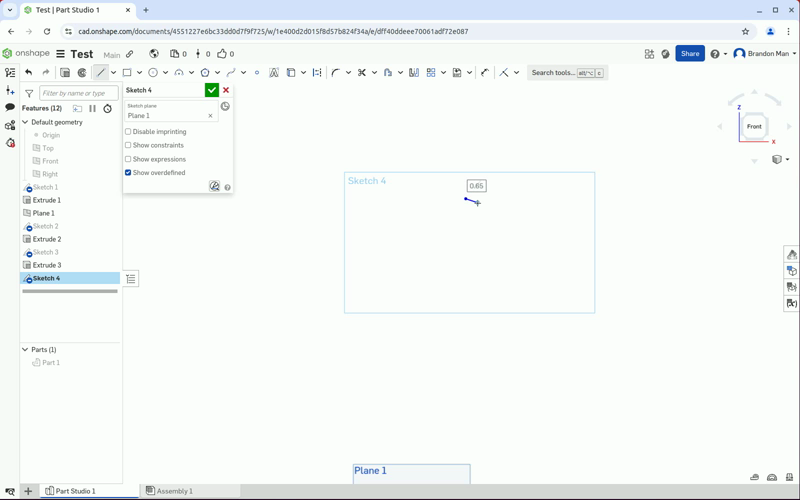
scroll(-6)
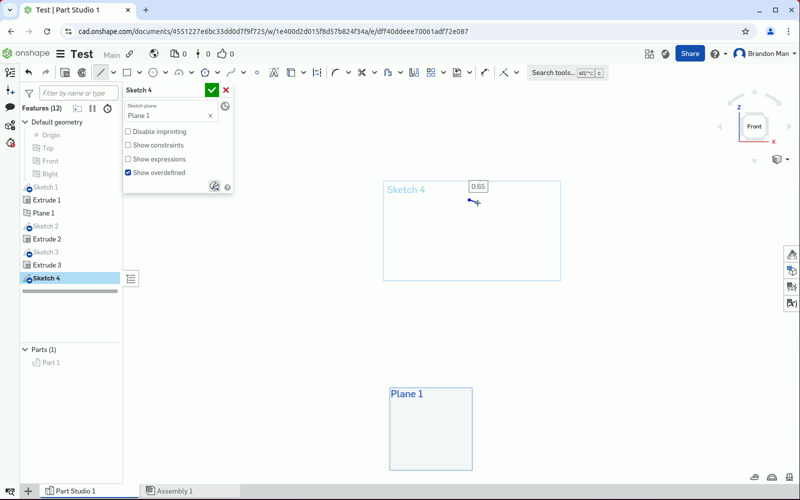
scroll(-6)
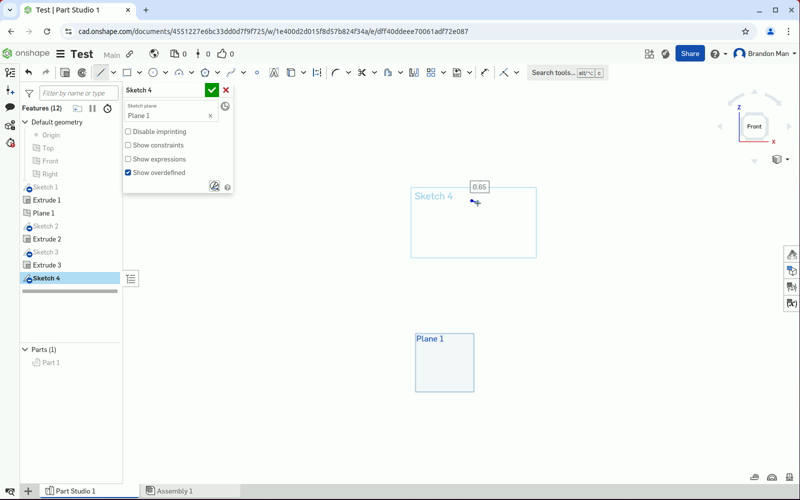
scroll(-6)
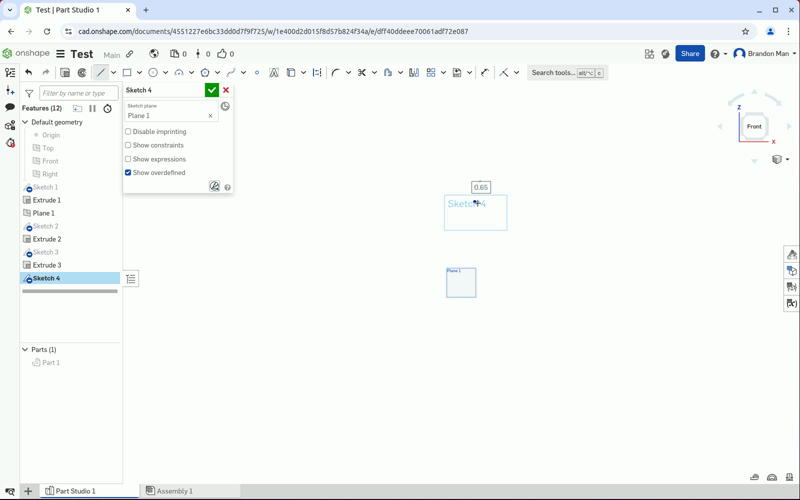
key_up(shift)
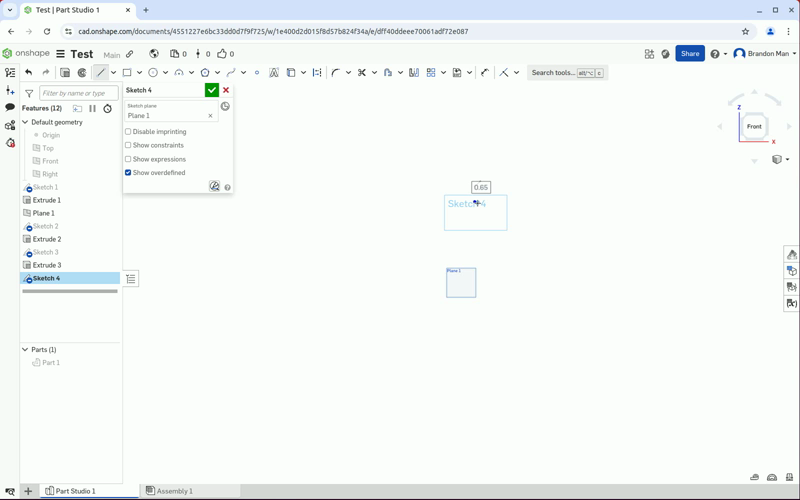
key_down(shift)
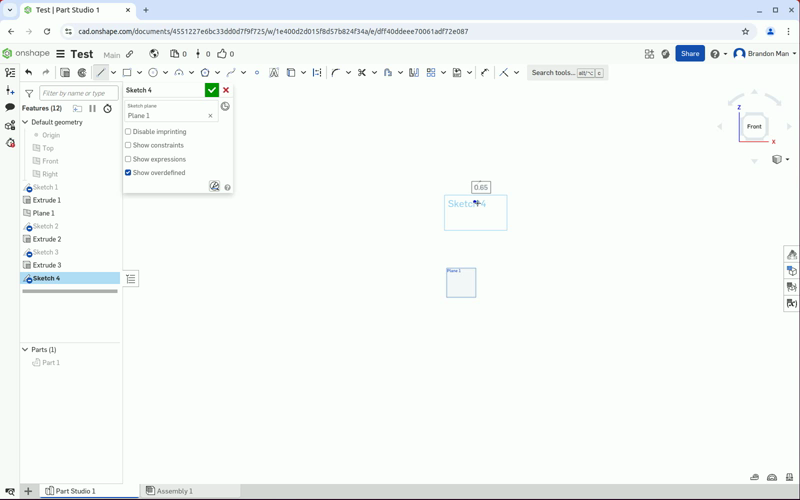
mouse_move(507, 202)
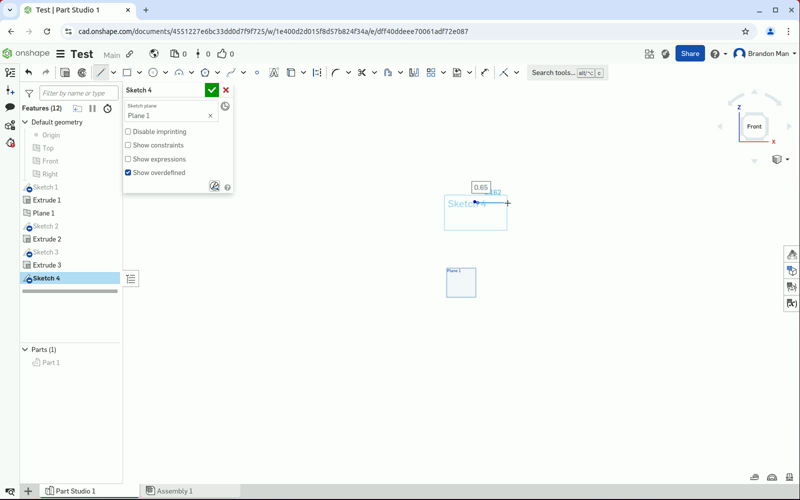
mouse_move(478, 196)
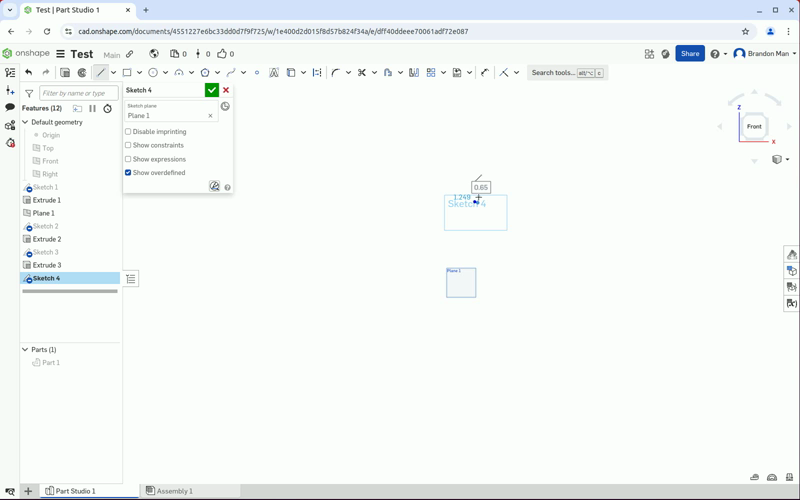
scroll(6)
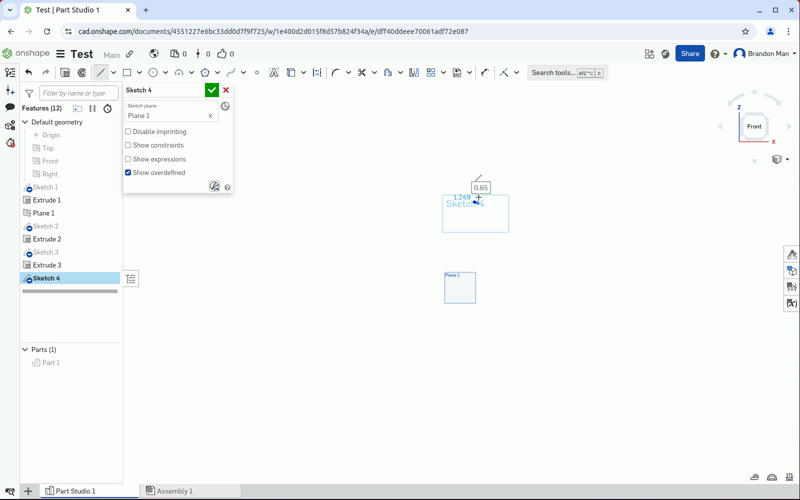
scroll(6)
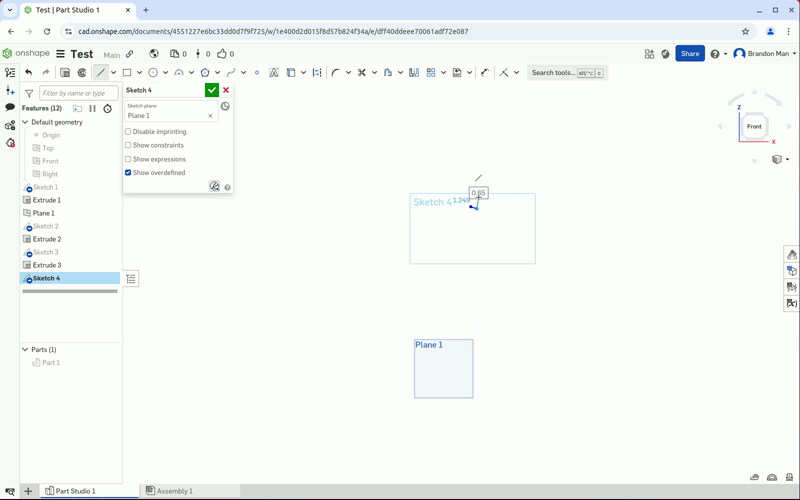
scroll(6)
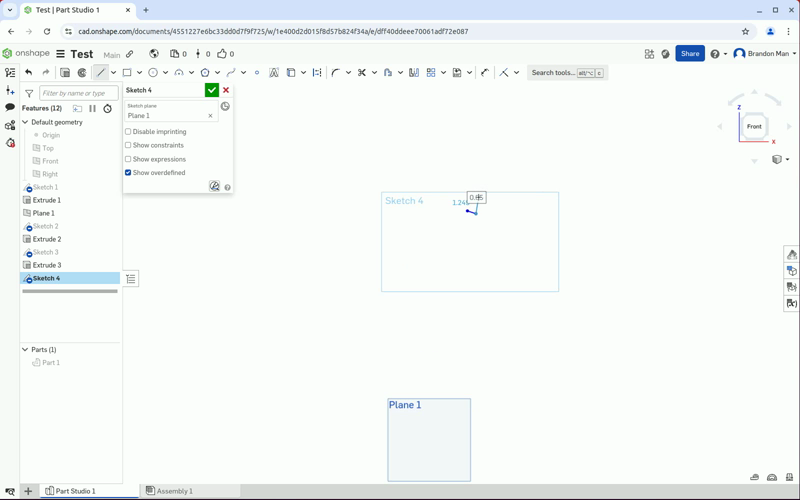
scroll(6)
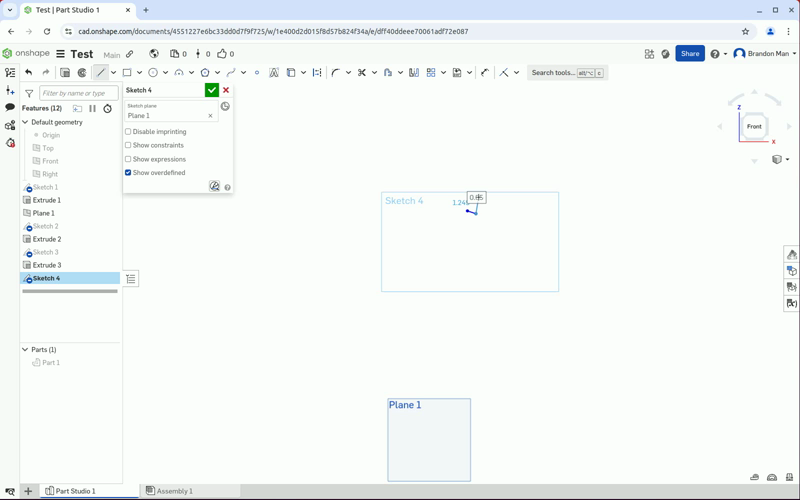
scroll(6)
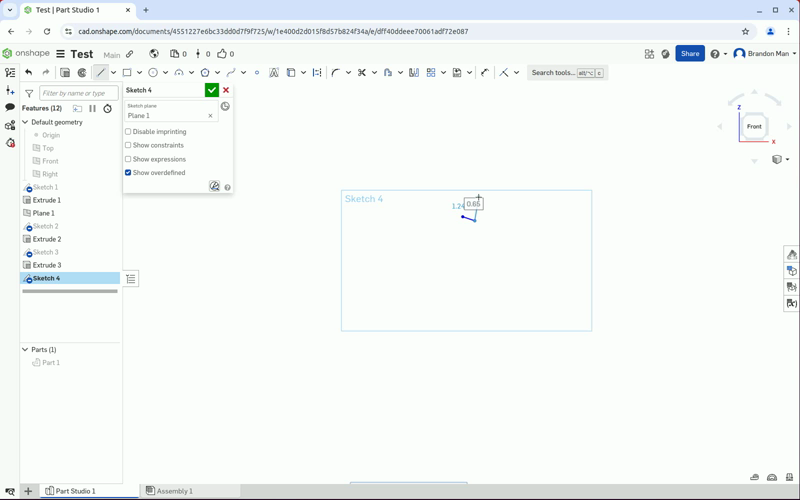
scroll(6)
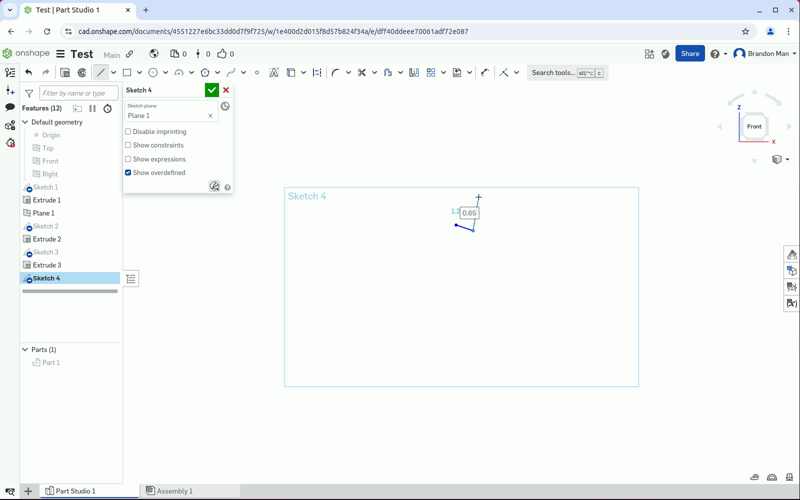
scroll(6)
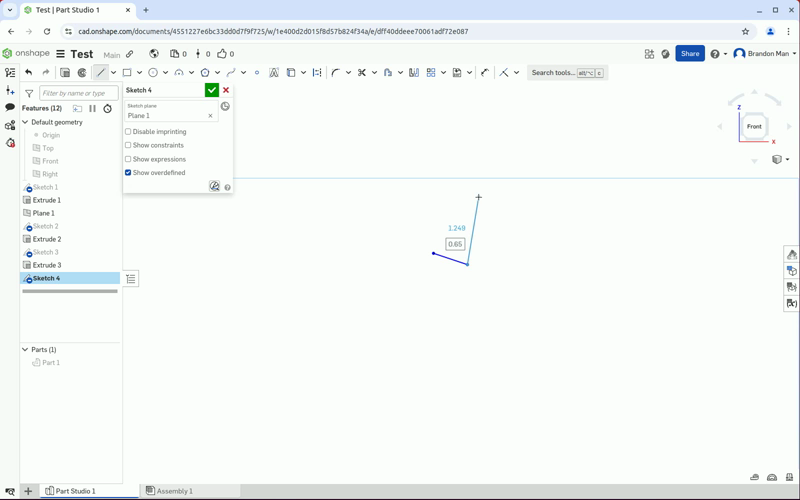
click(478, 196)
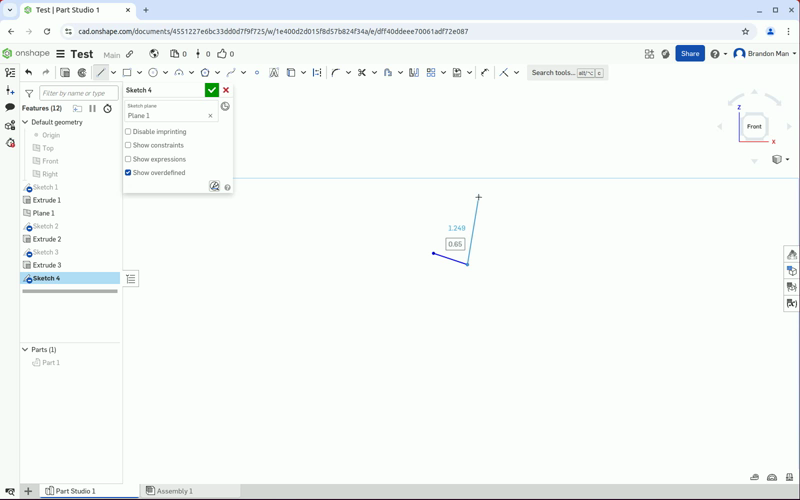
scroll(-6)
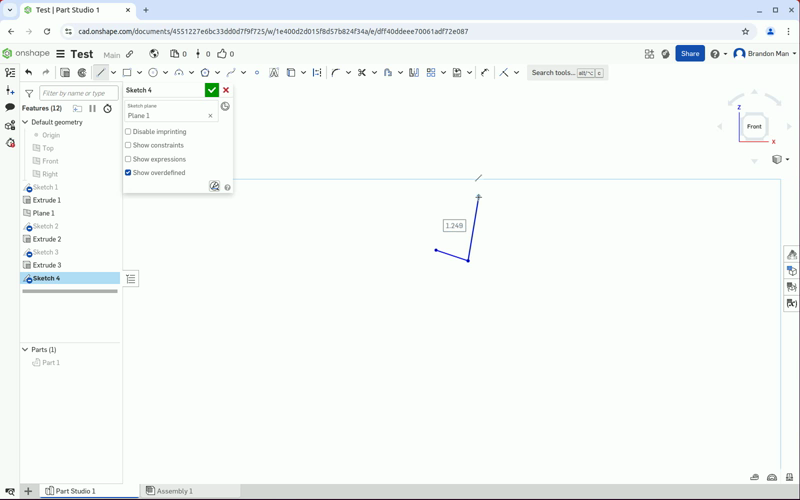
scroll(-6)
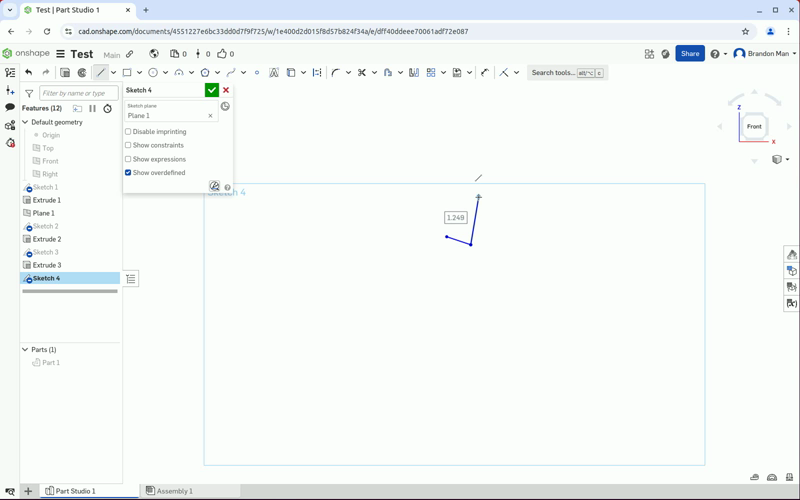
scroll(-6)
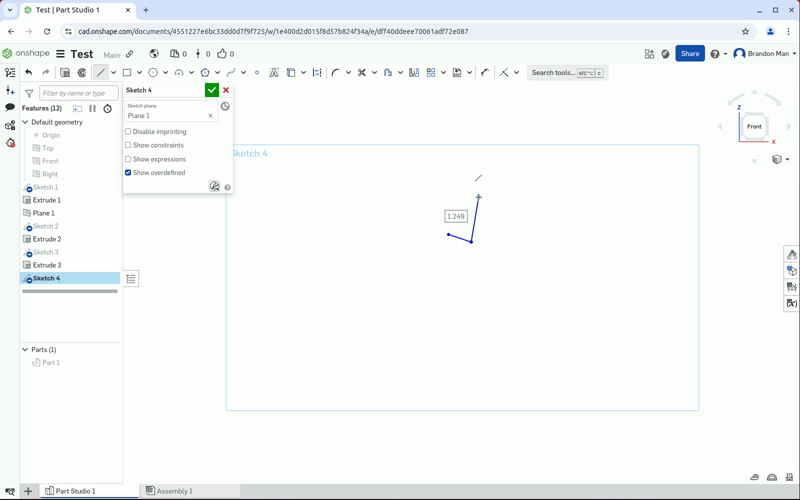
scroll(-6)
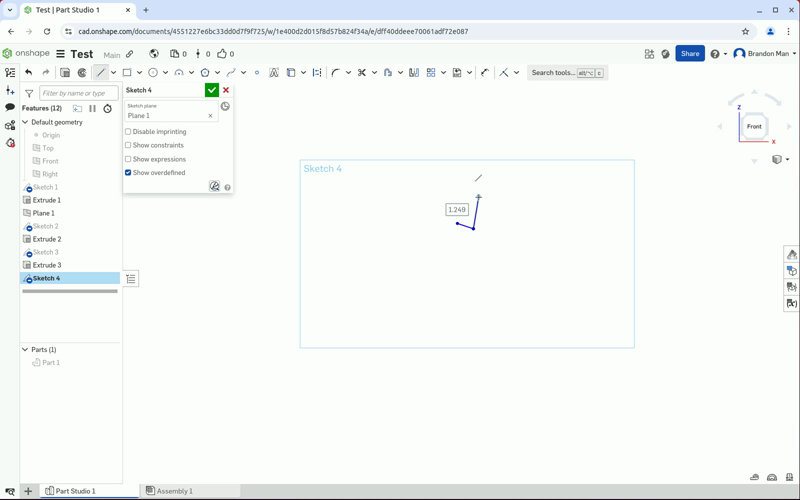
scroll(-6)
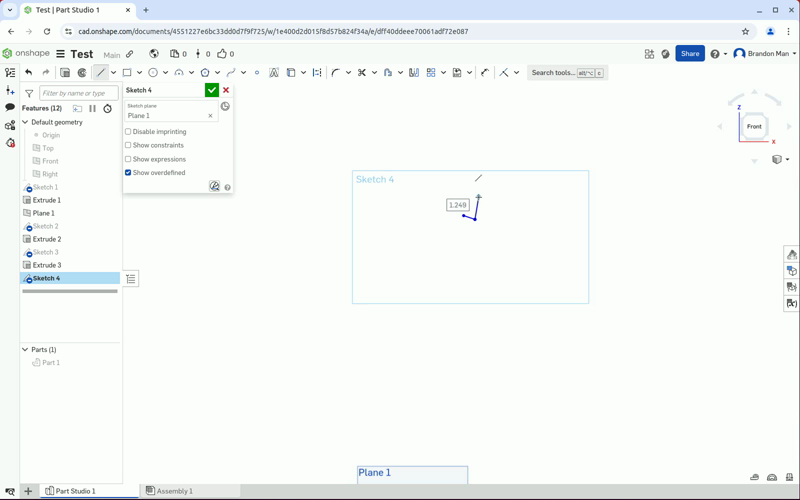
scroll(-6)
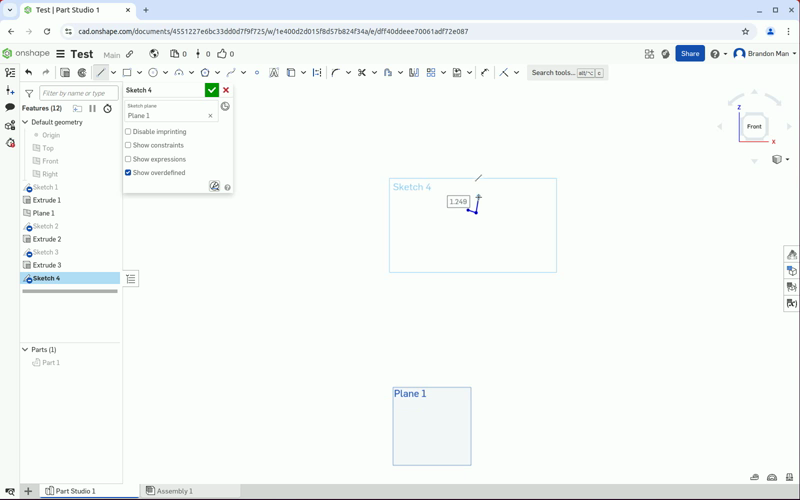
scroll(-6)
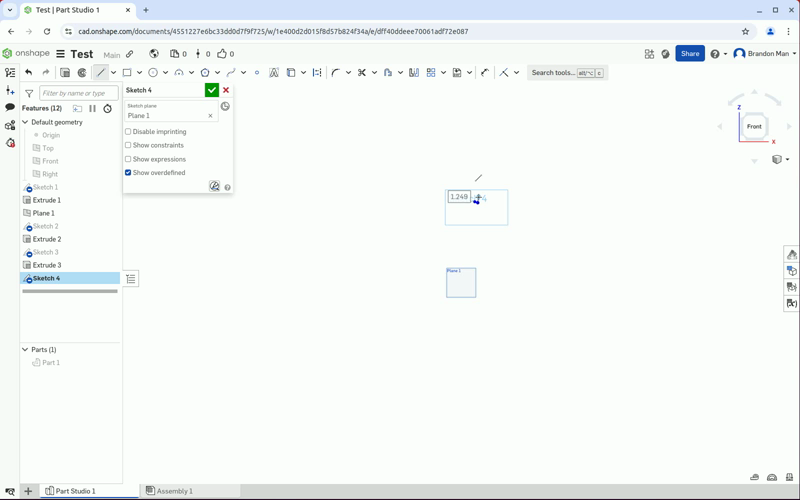
key_up(shift)
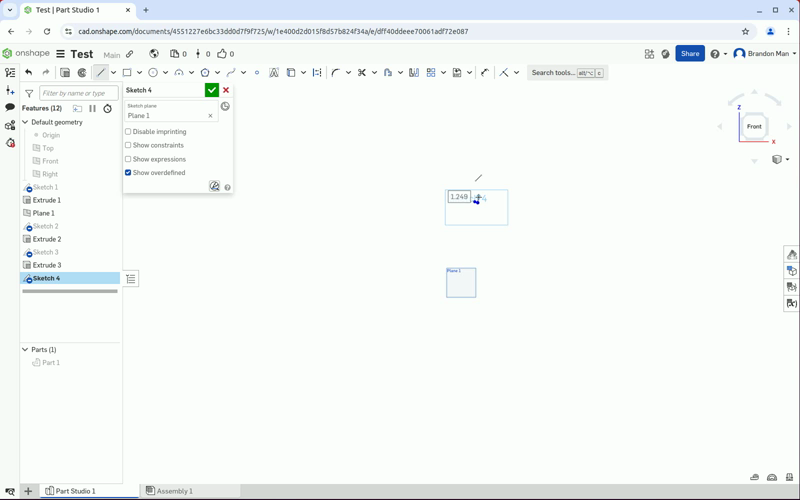
key_down(shift)
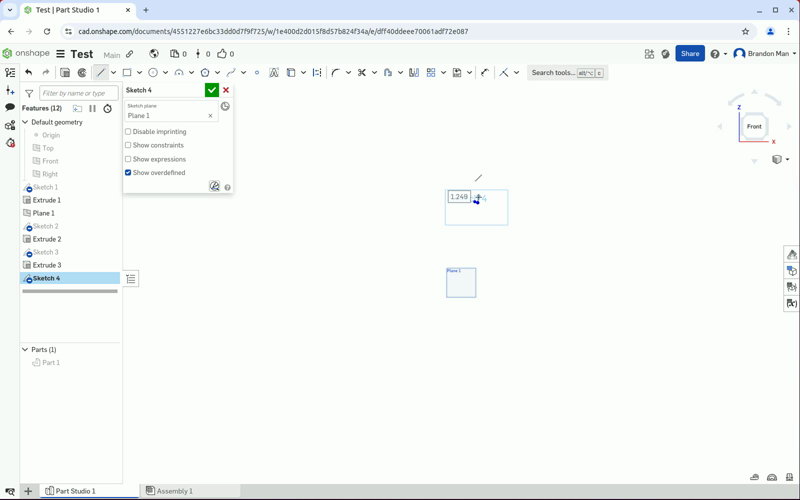
mouse_move(508, 196)
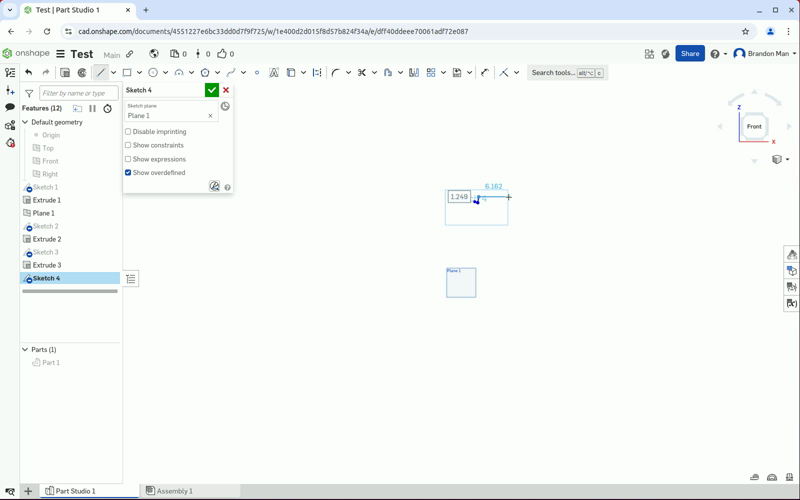
mouse_move(475, 196)
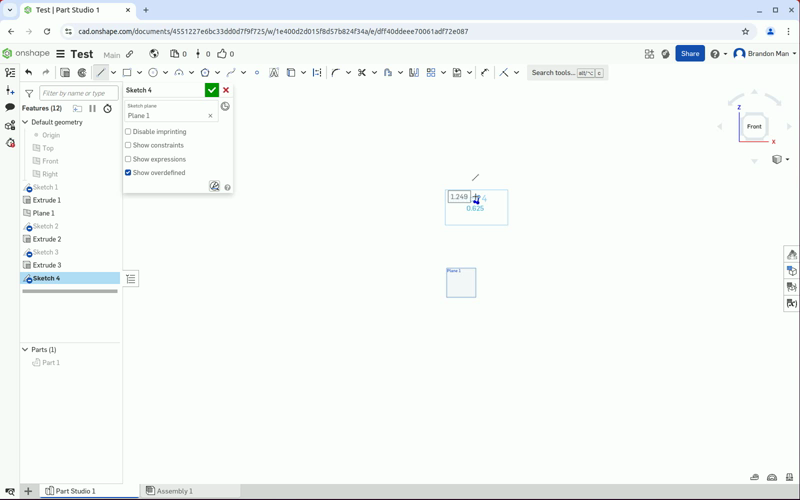
scroll(6)
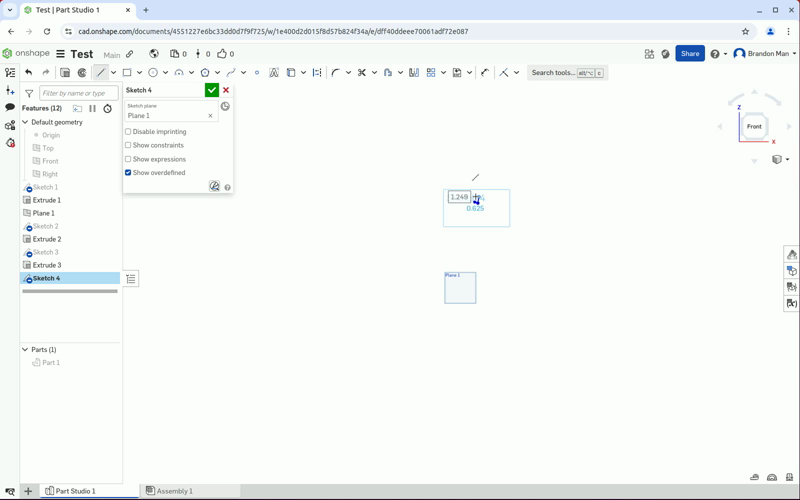
scroll(6)
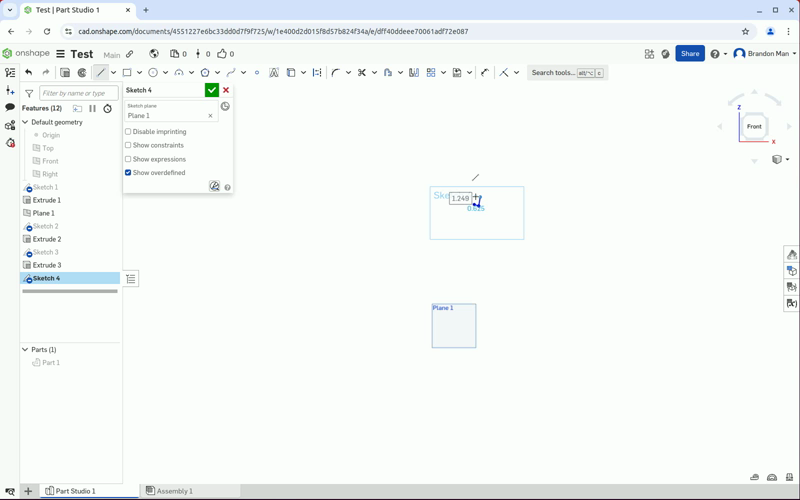
scroll(6)
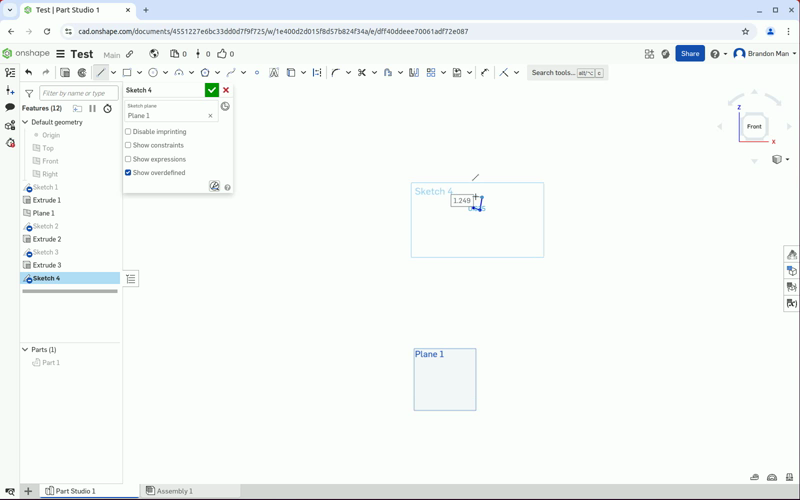
scroll(6)
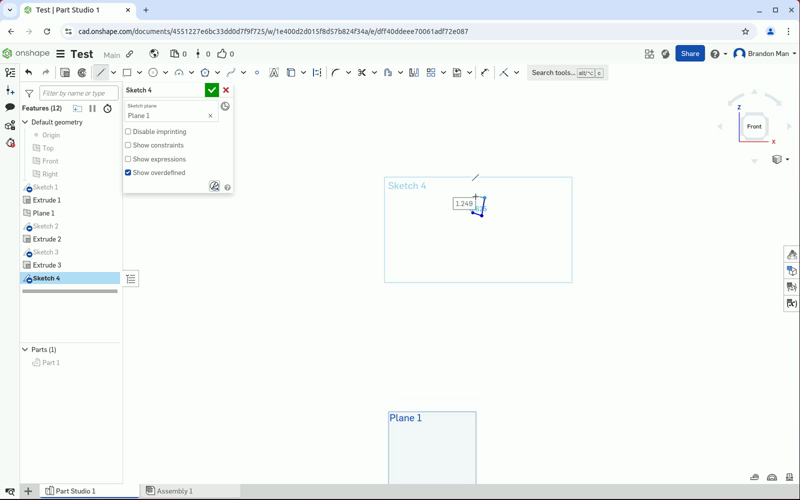
scroll(6)
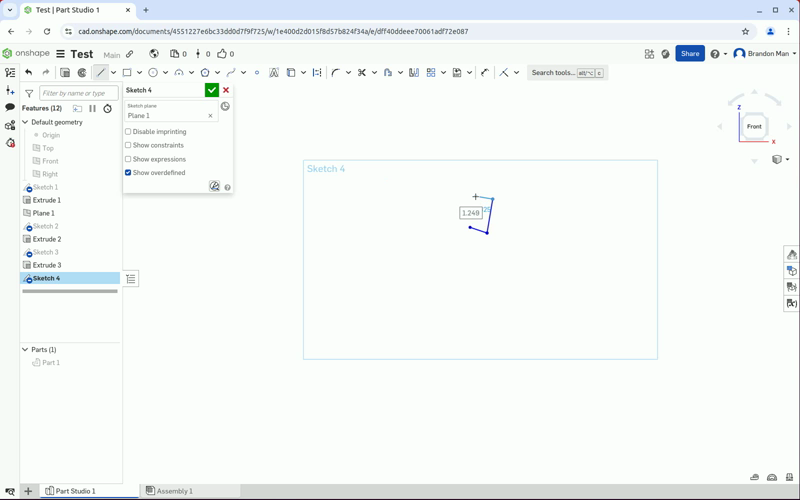
scroll(6)
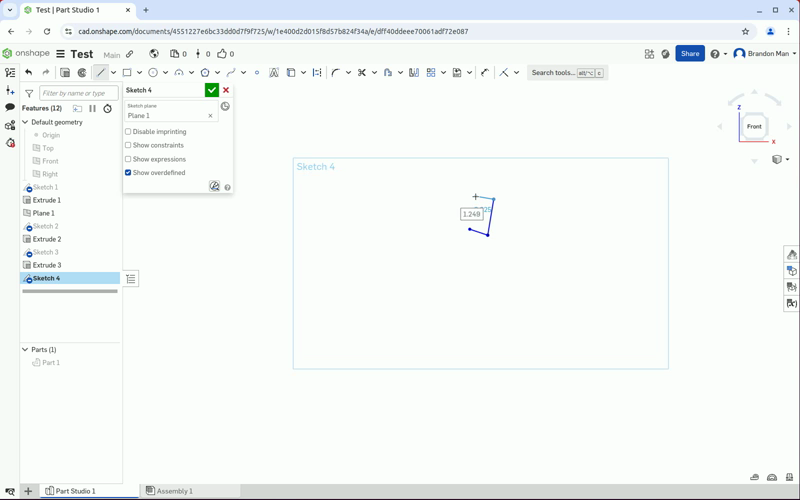
scroll(6)
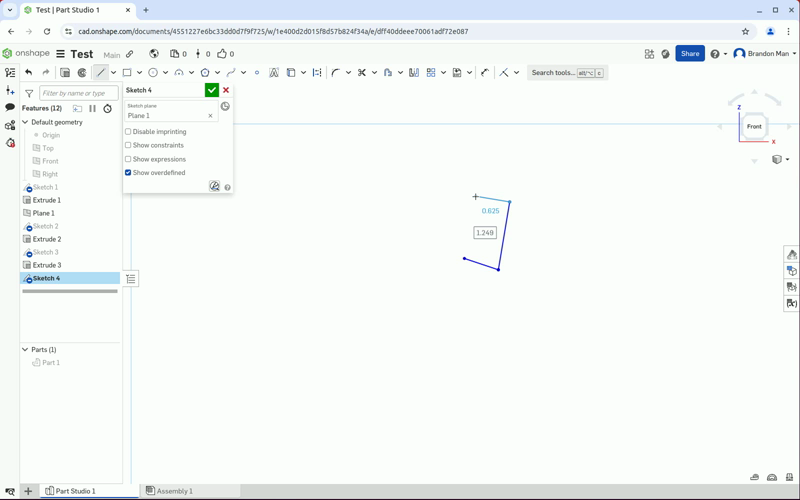
click(475, 196)
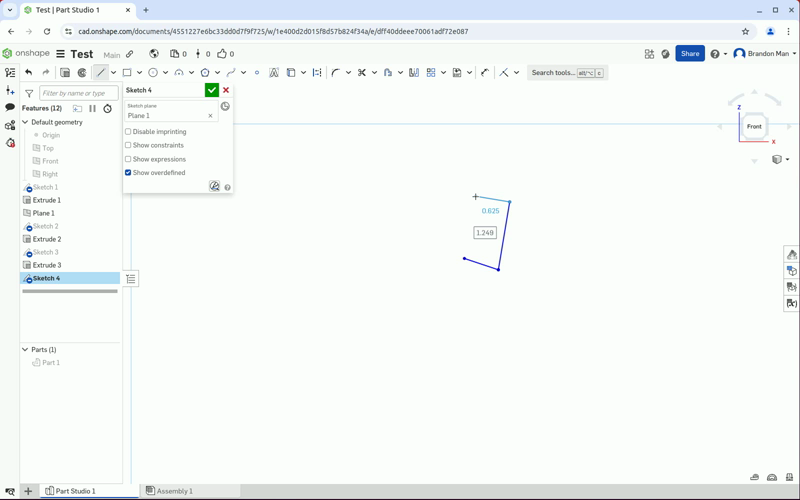
scroll(-6)
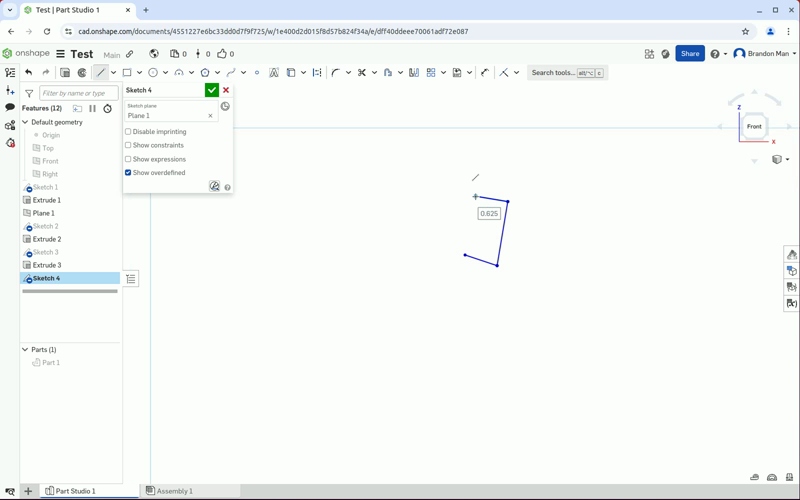
scroll(-6)
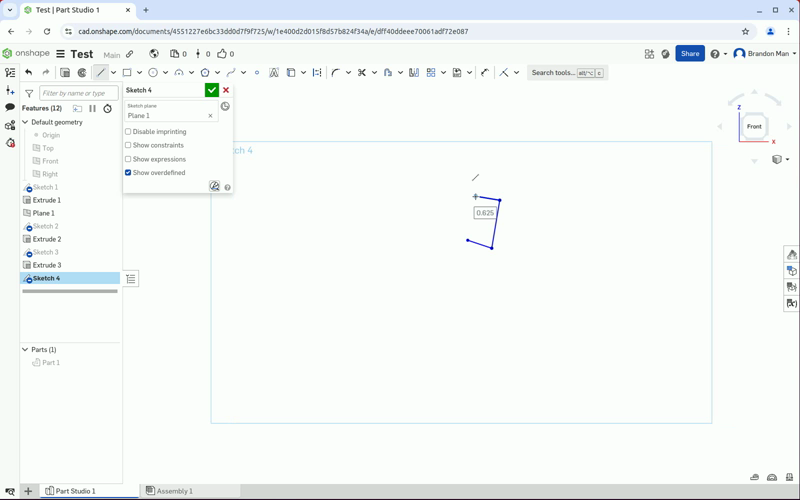
scroll(-6)
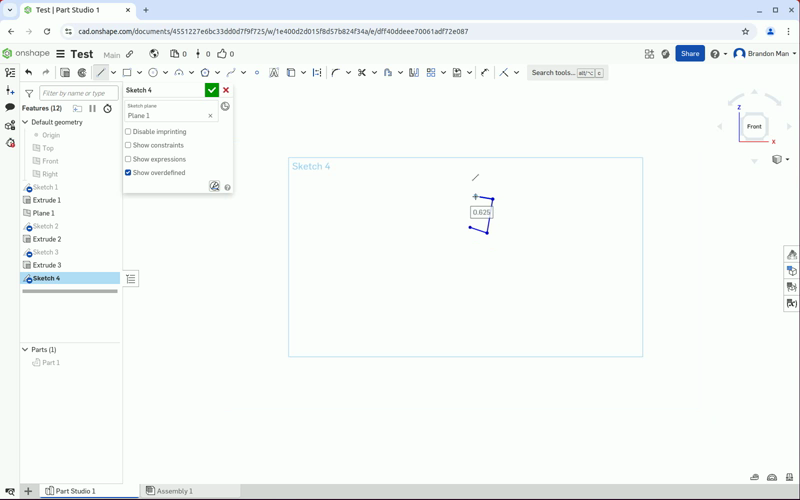
scroll(-6)
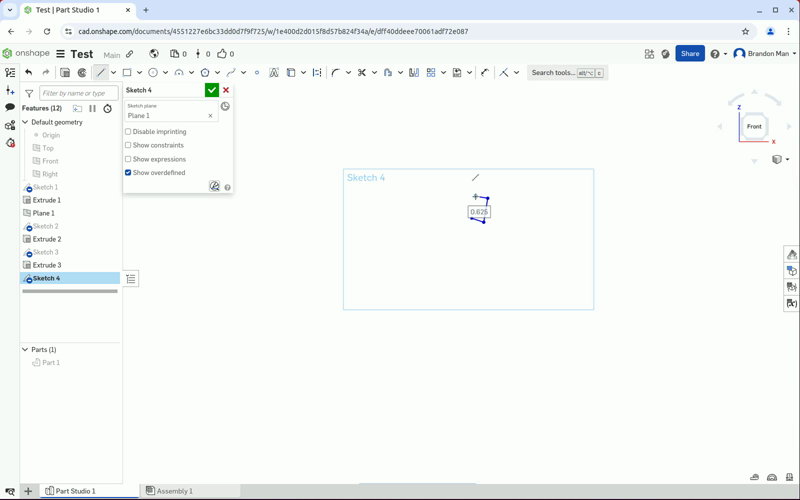
scroll(-6)
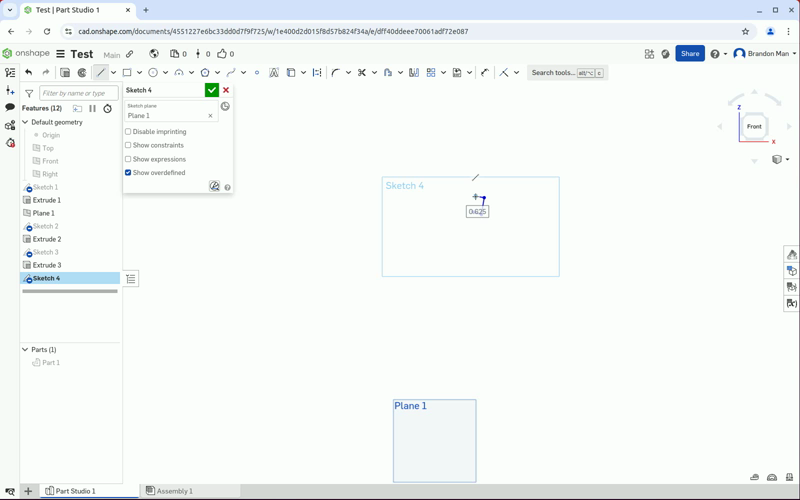
scroll(-6)
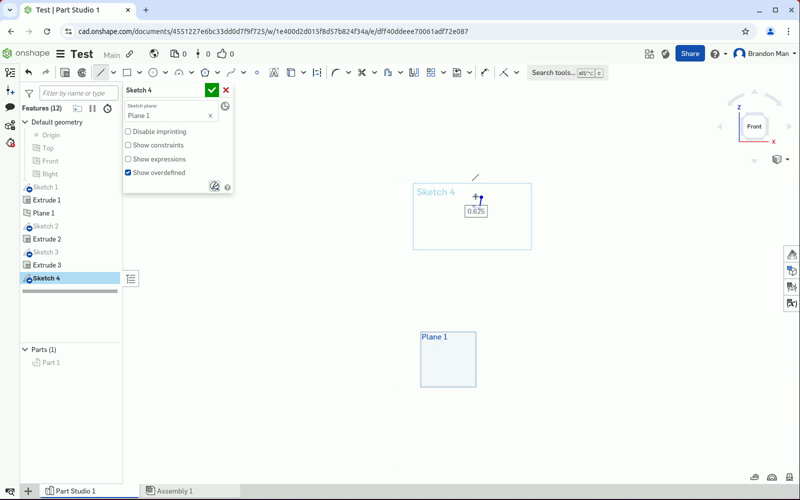
scroll(-6)
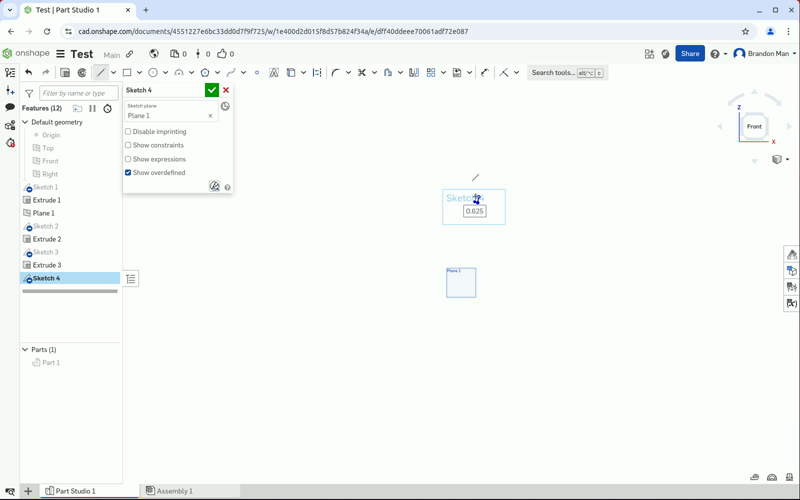
key_up(shift)
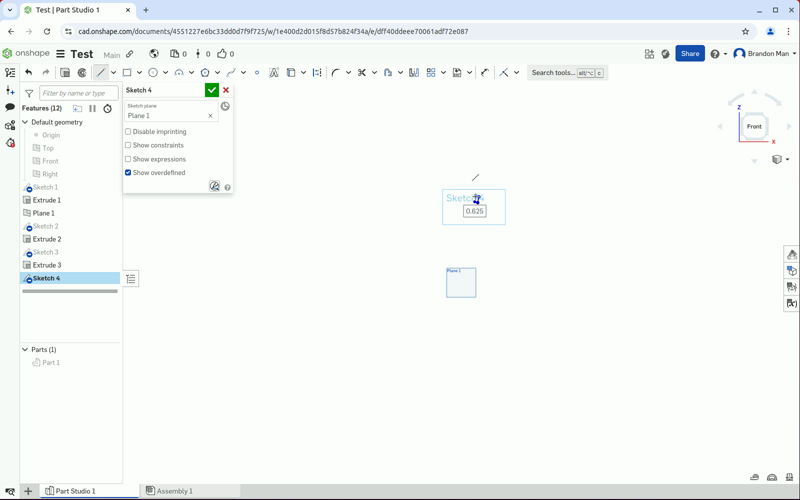
mouse_move(505, 196)
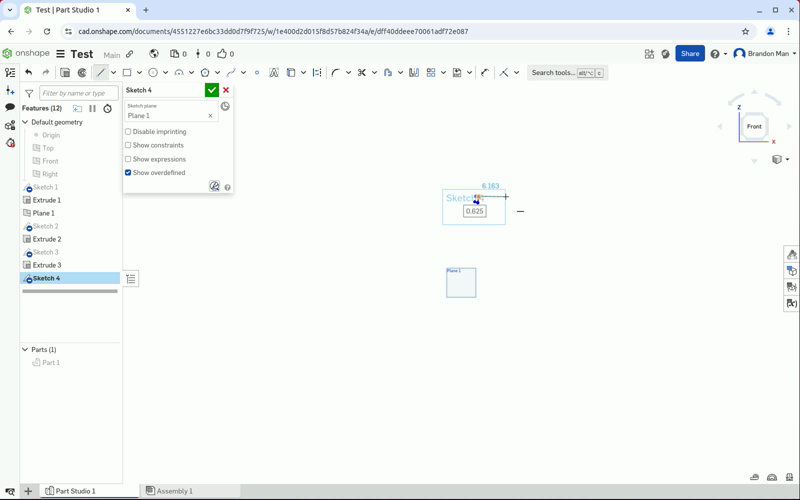
key_down(shift)
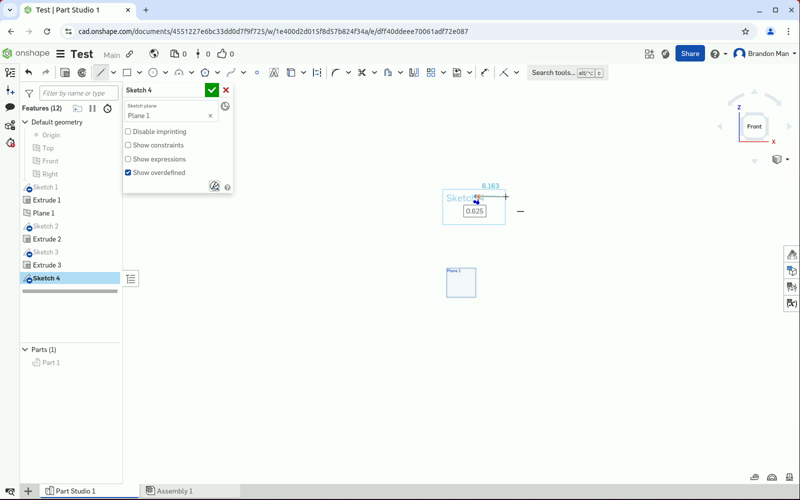
mouse_move(474, 201)
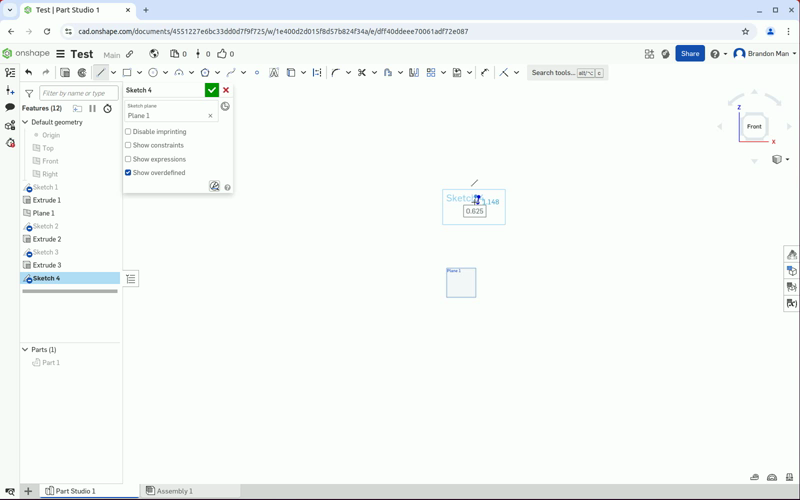
scroll(6)
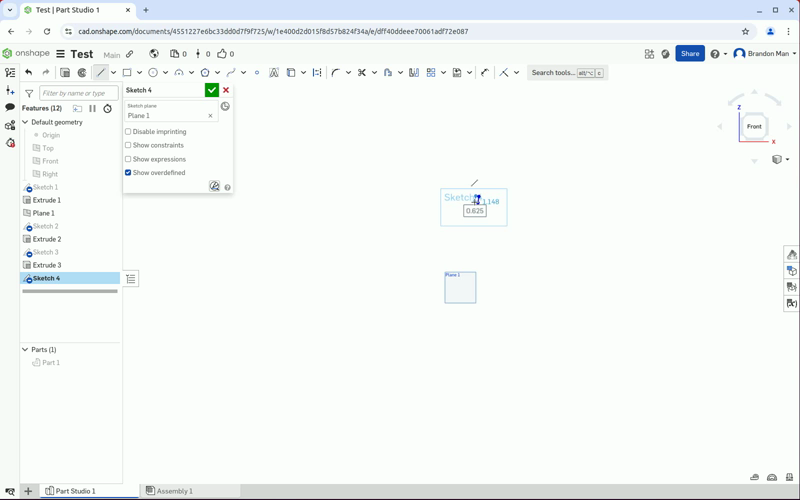
scroll(6)
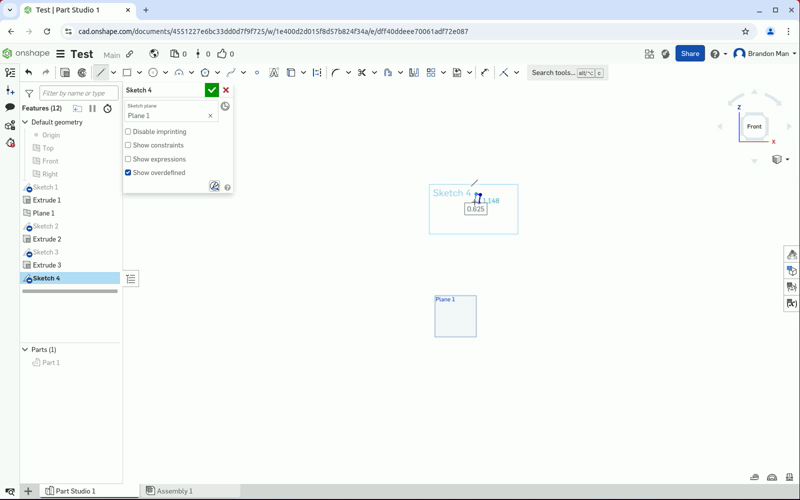
scroll(6)
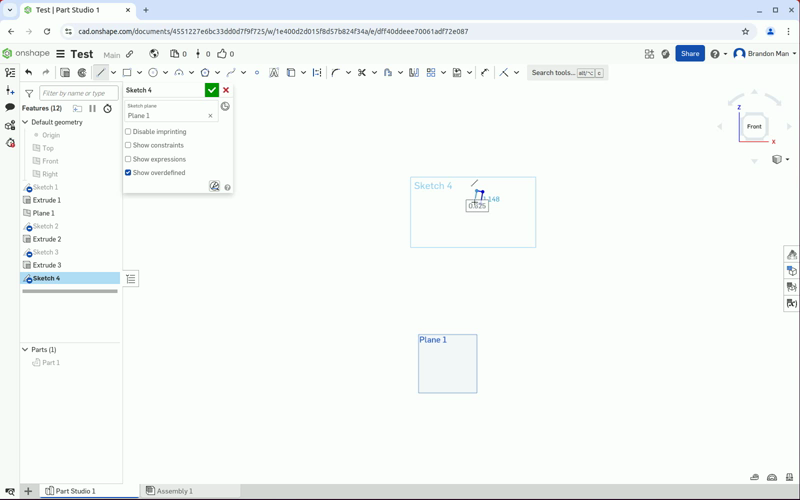
scroll(6)
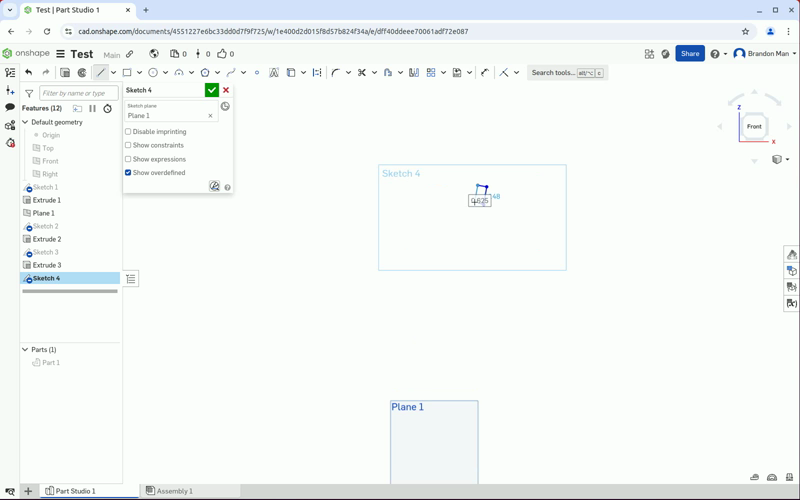
scroll(6)
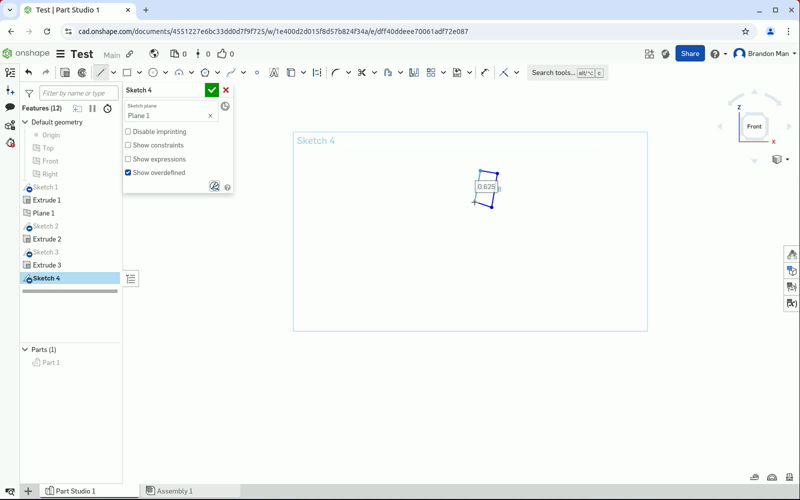
scroll(6)
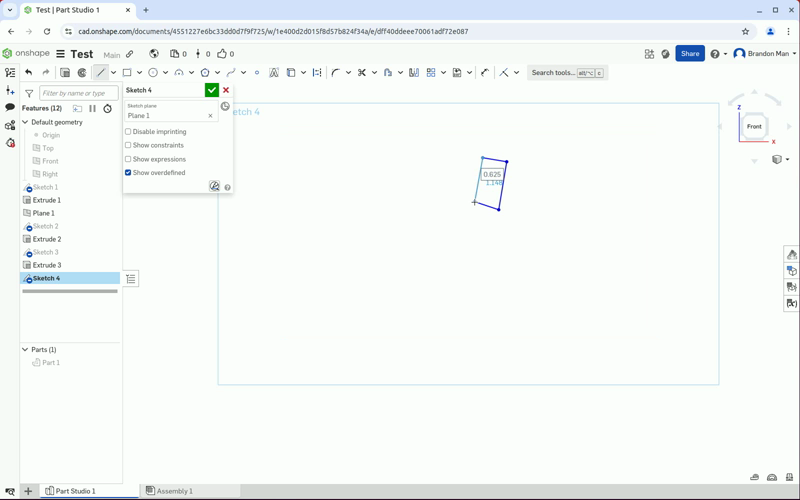
scroll(6)
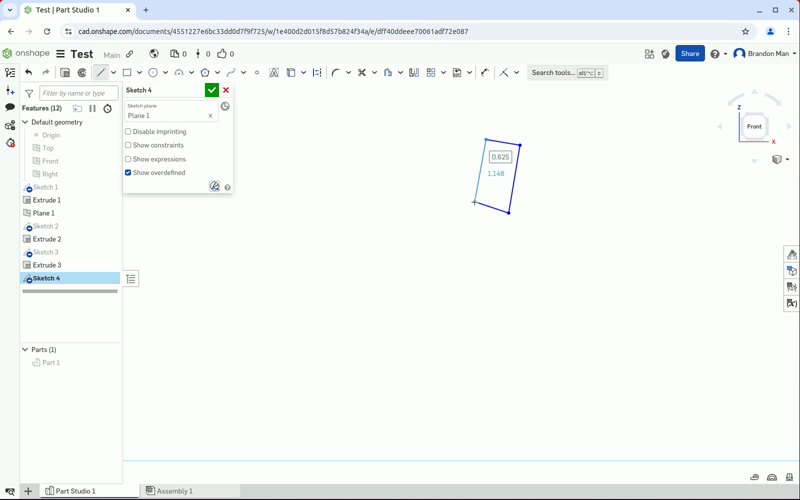
key_up(shift)
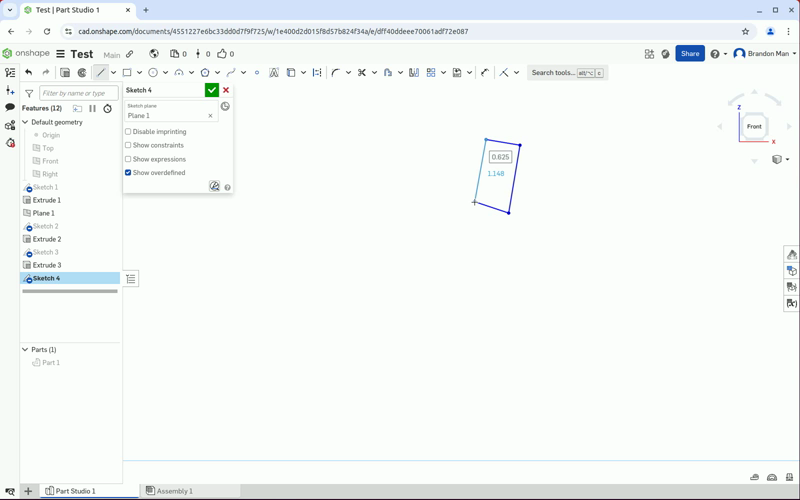
click(474, 201)
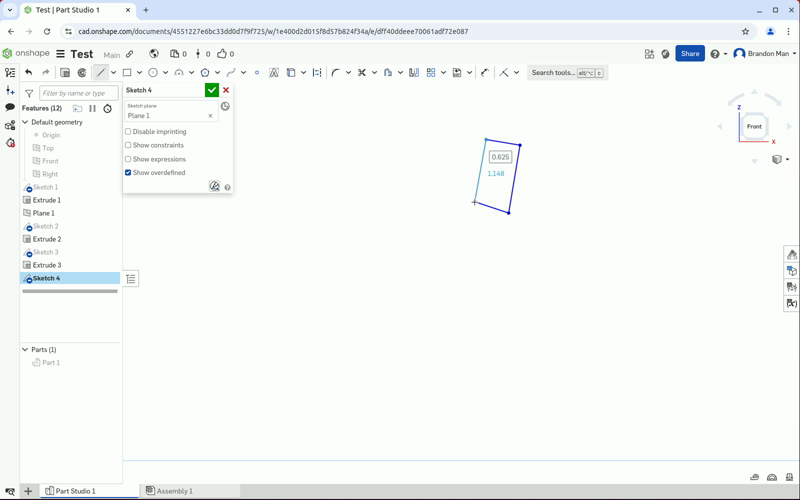
scroll(-6)
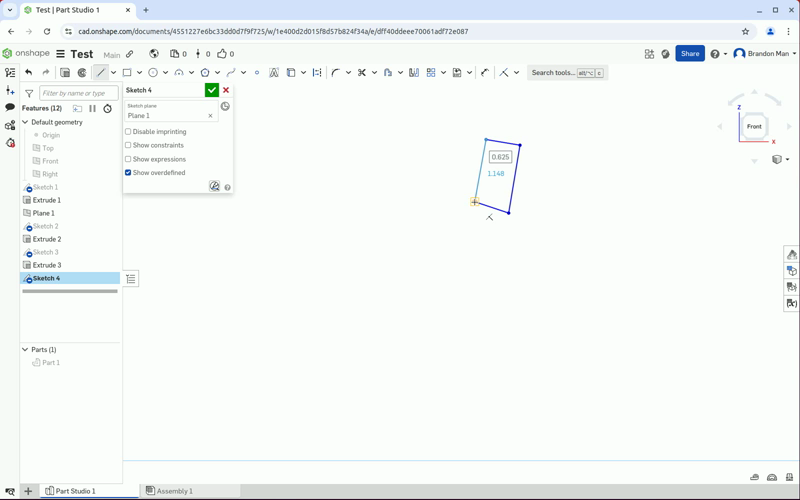
scroll(-6)
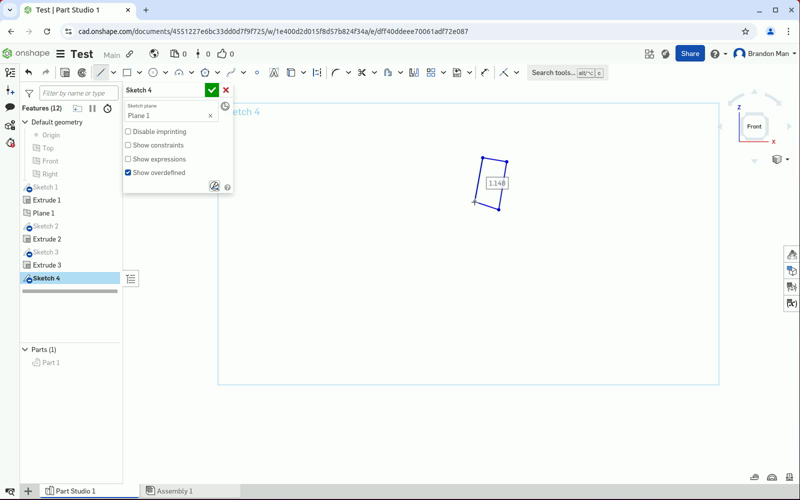
scroll(-6)
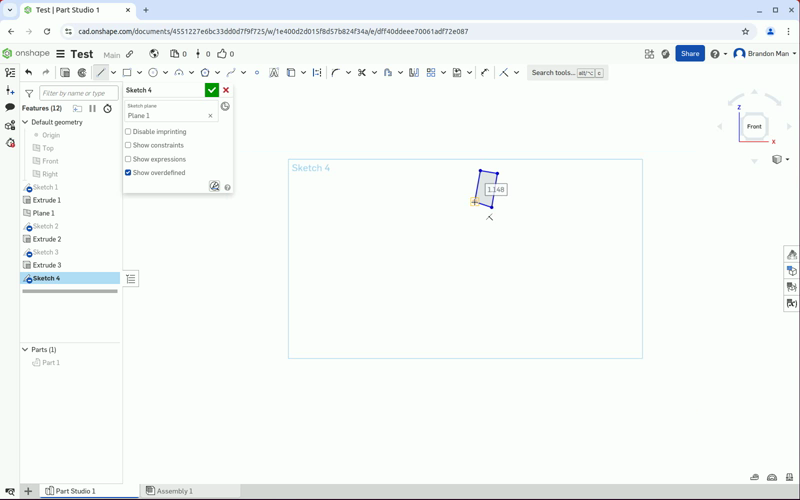
scroll(-6)
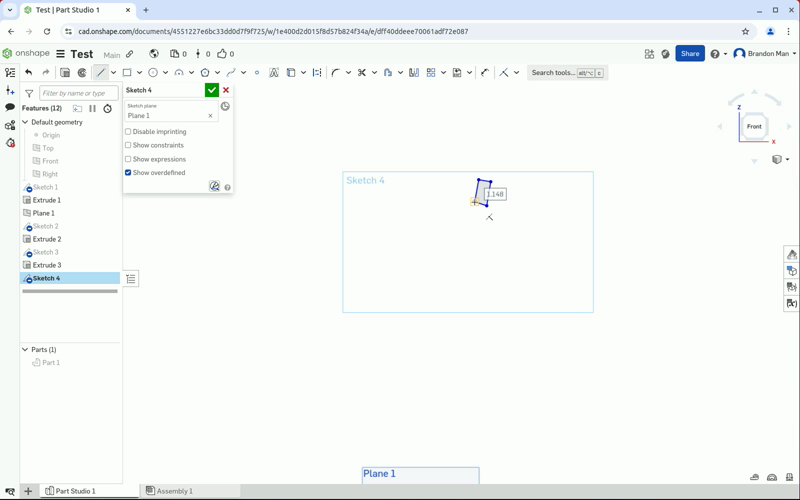
scroll(-6)
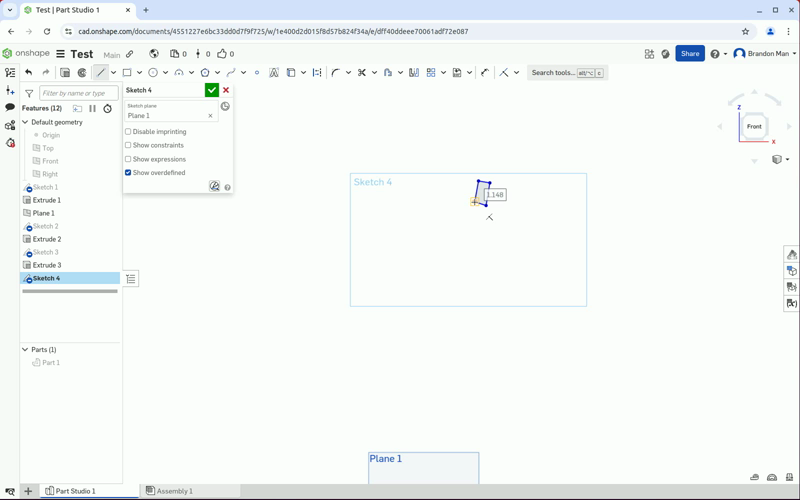
scroll(-6)
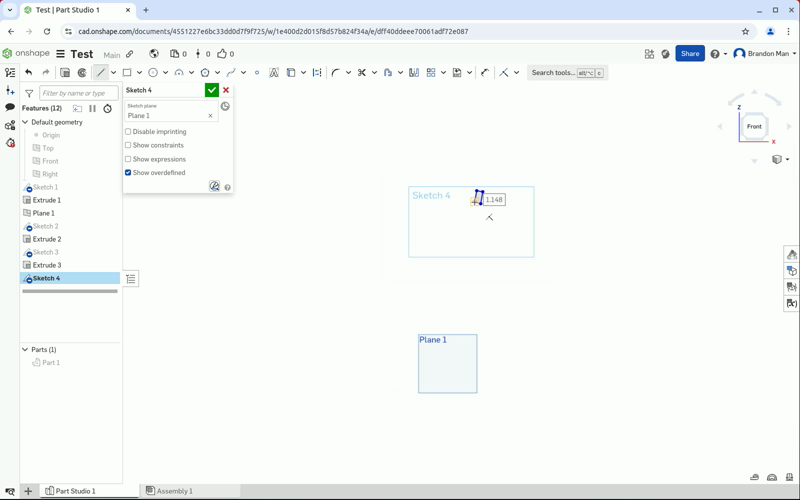
scroll(-6)
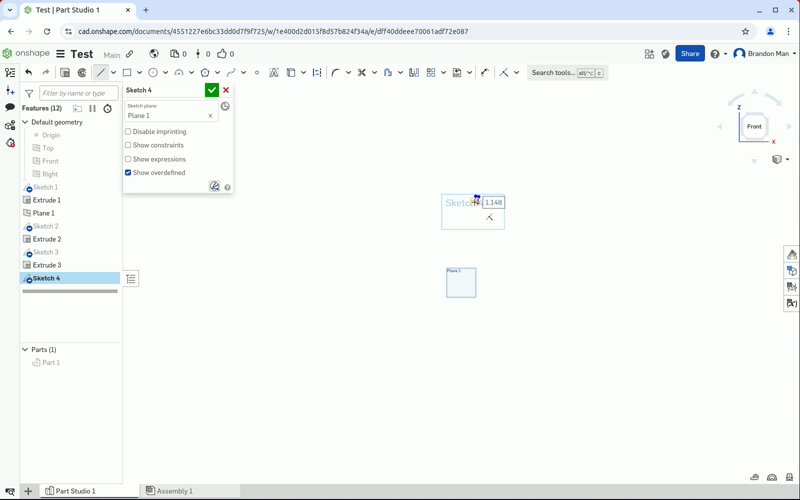
key(esc)
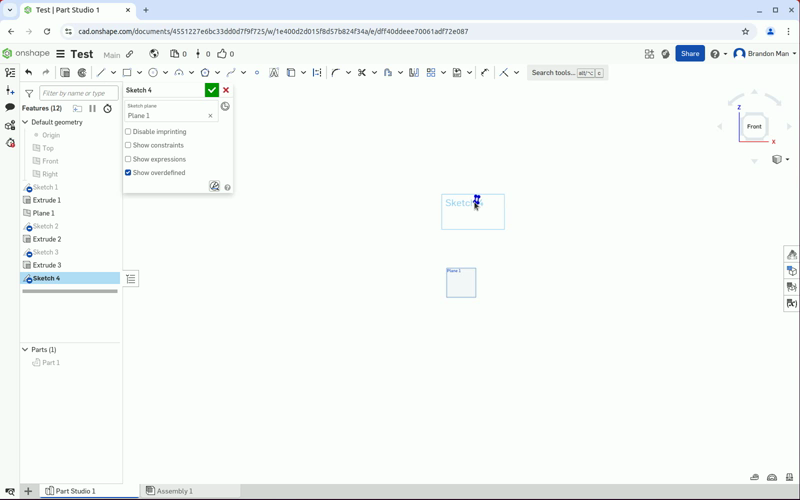
mouse_move(476, 196)
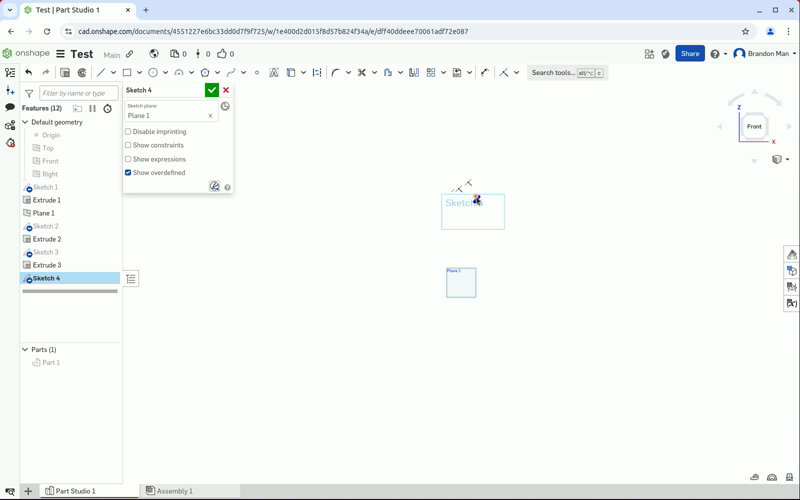
scroll(6)
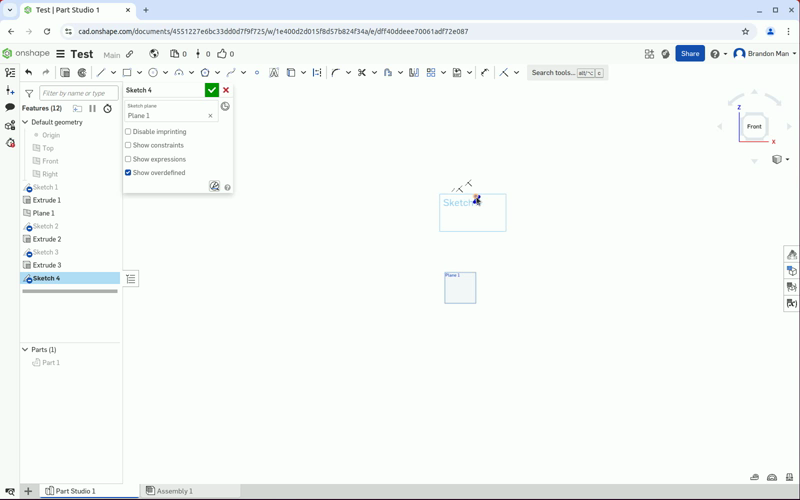
scroll(6)
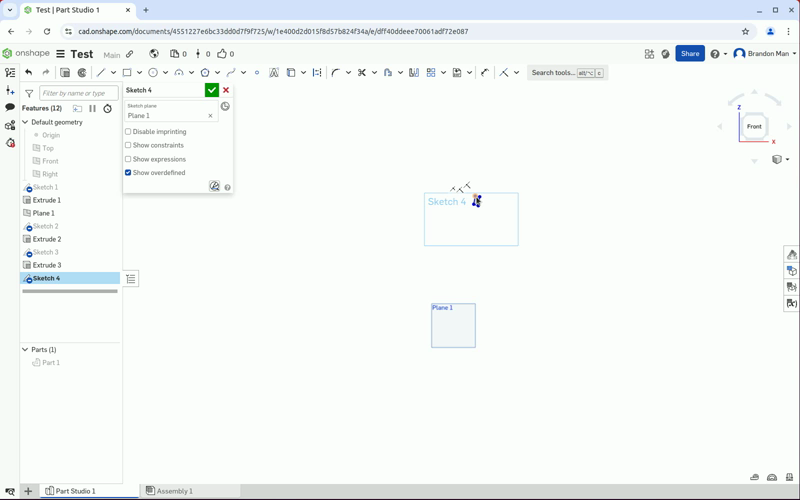
scroll(6)
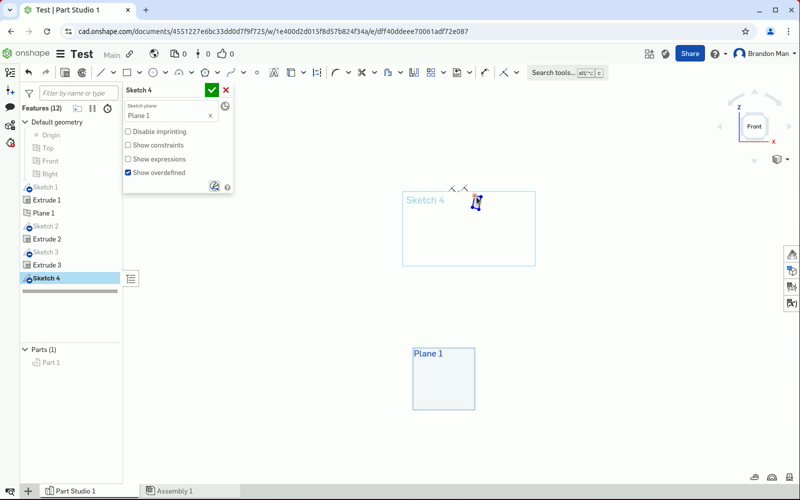
scroll(6)
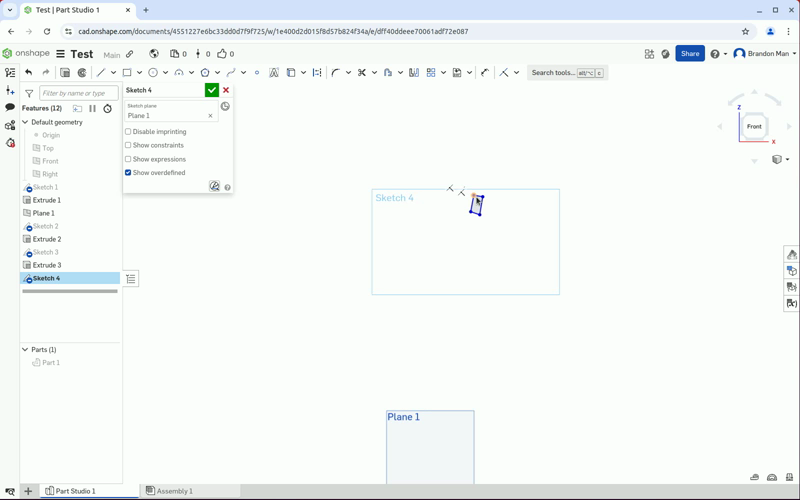
scroll(6)
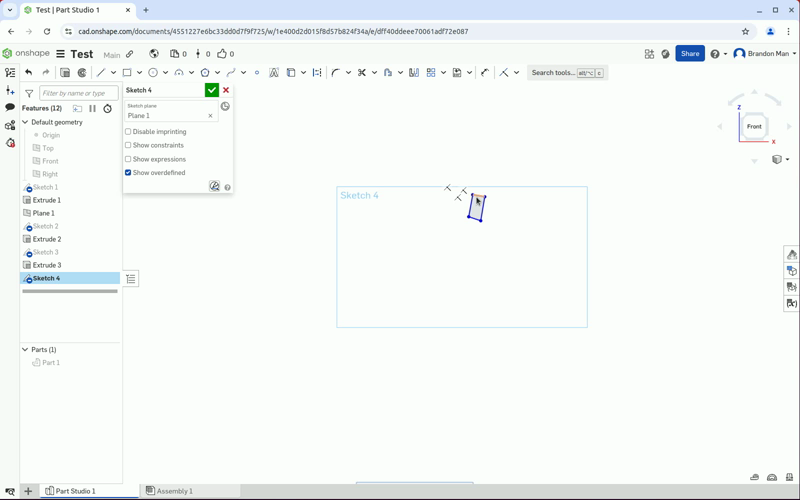
scroll(6)
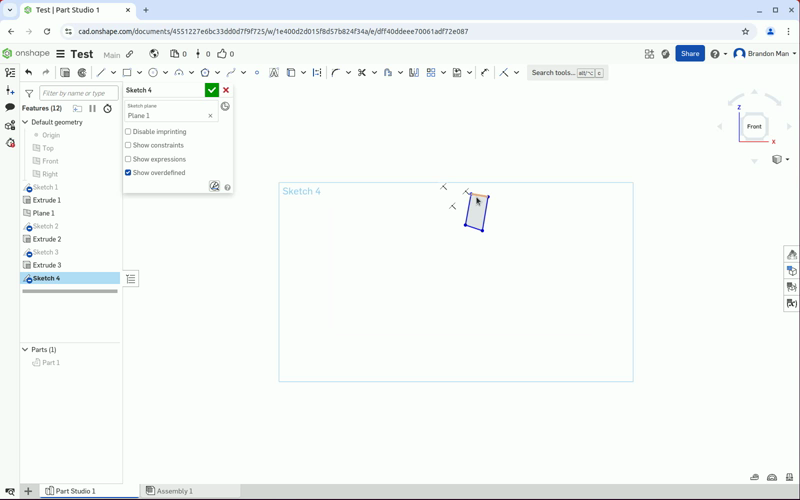
scroll(6)
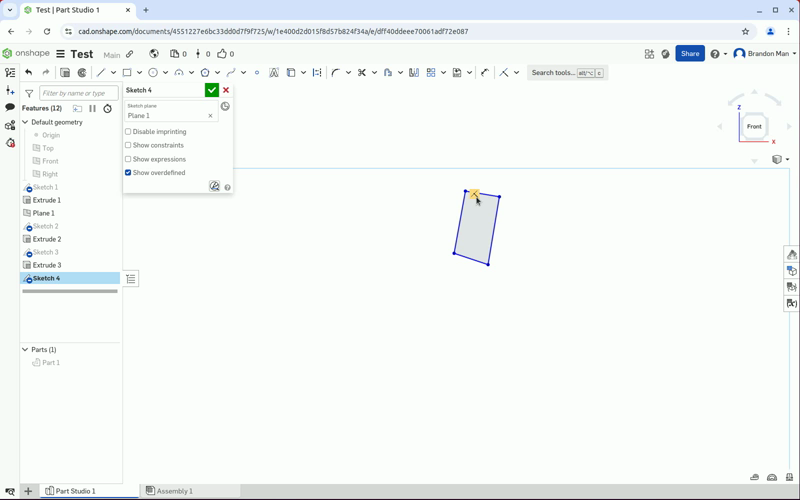
click(476, 196)
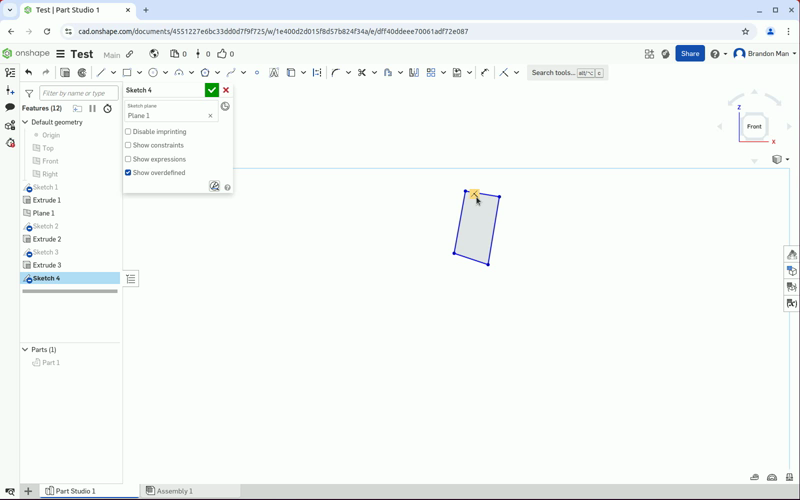
scroll(-6)
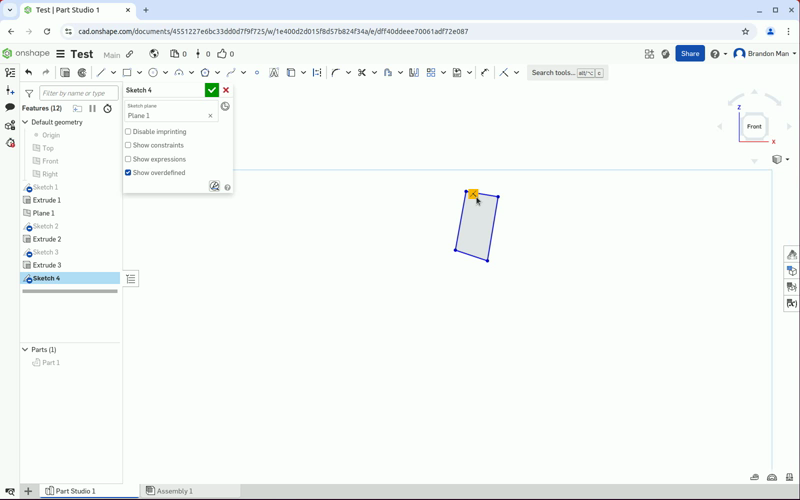
scroll(-6)
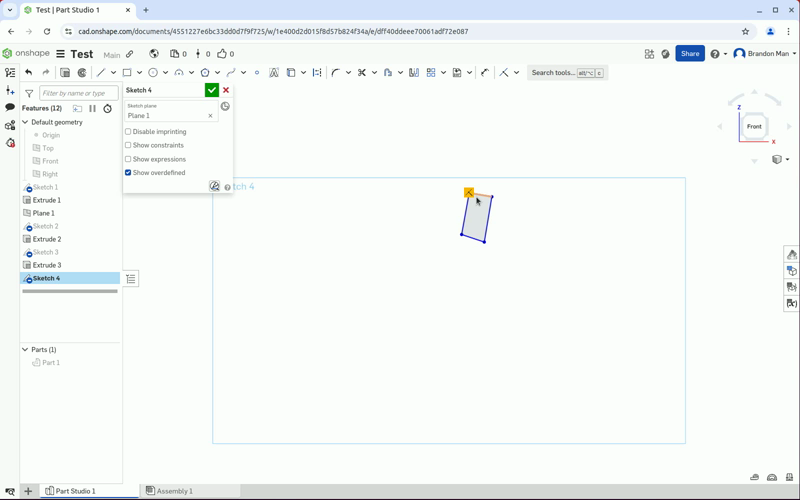
scroll(-6)
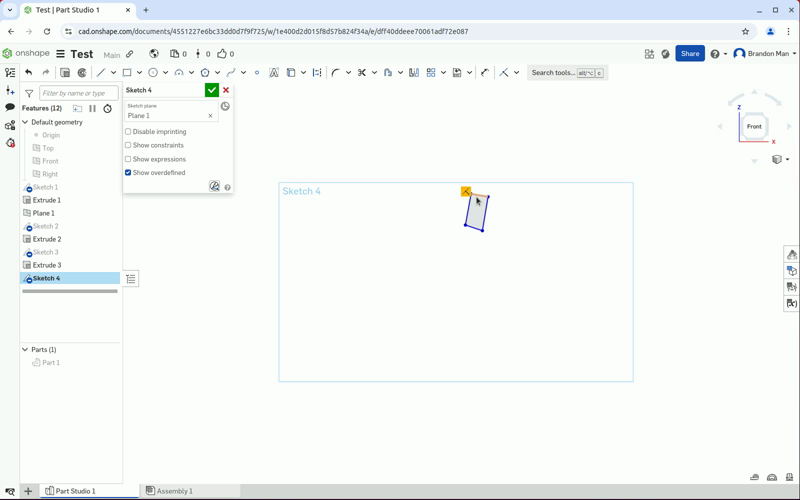
scroll(-6)
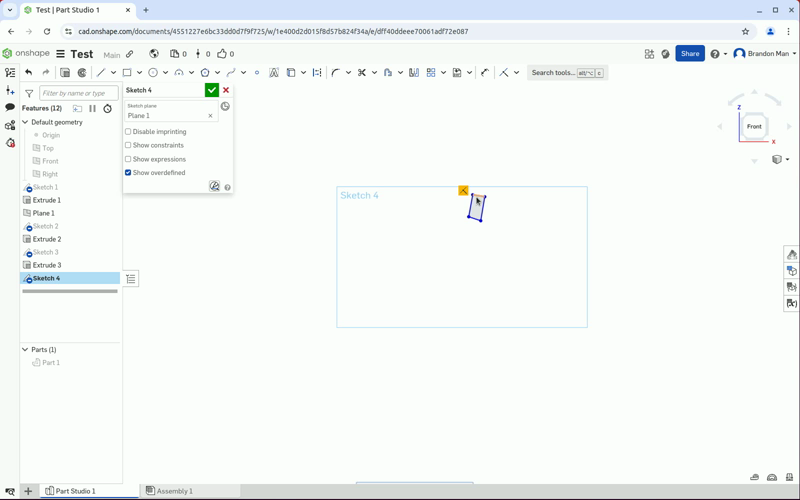
scroll(-6)
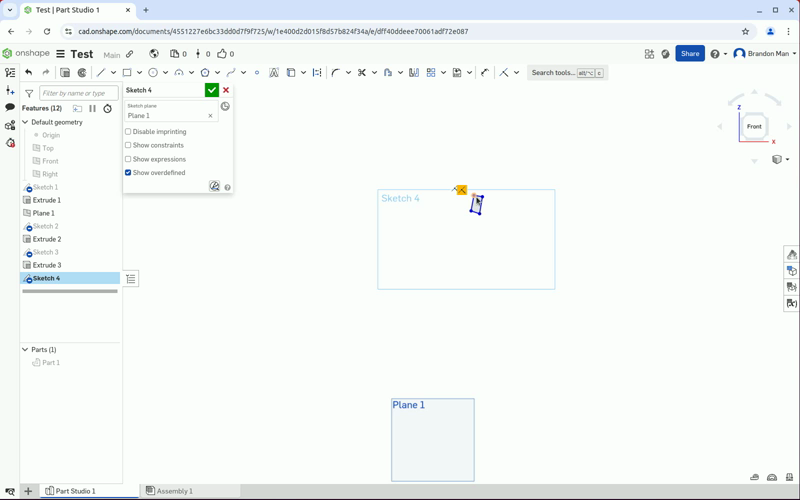
scroll(-6)
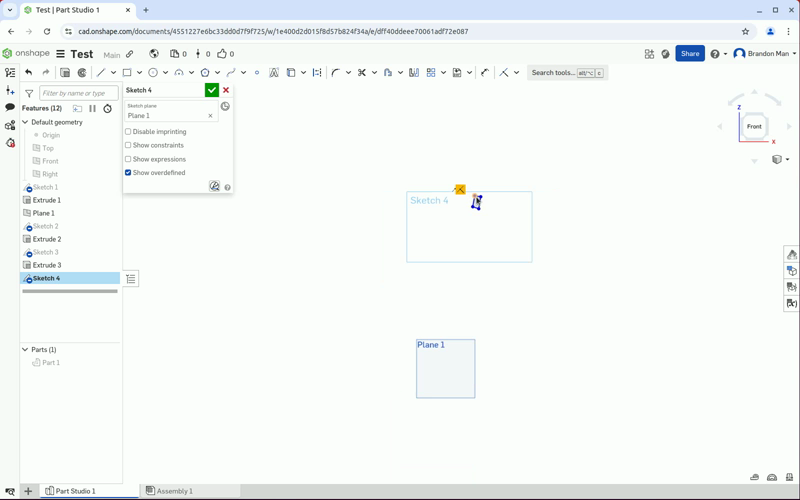
scroll(-6)
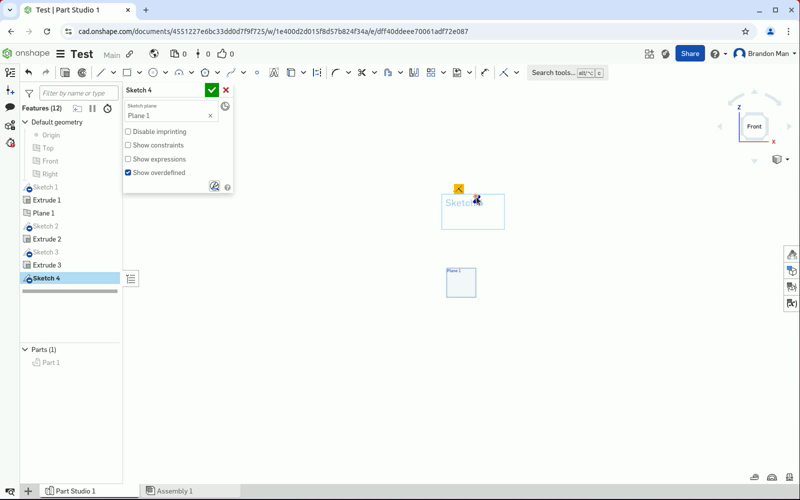
mouse_move(73, 352)
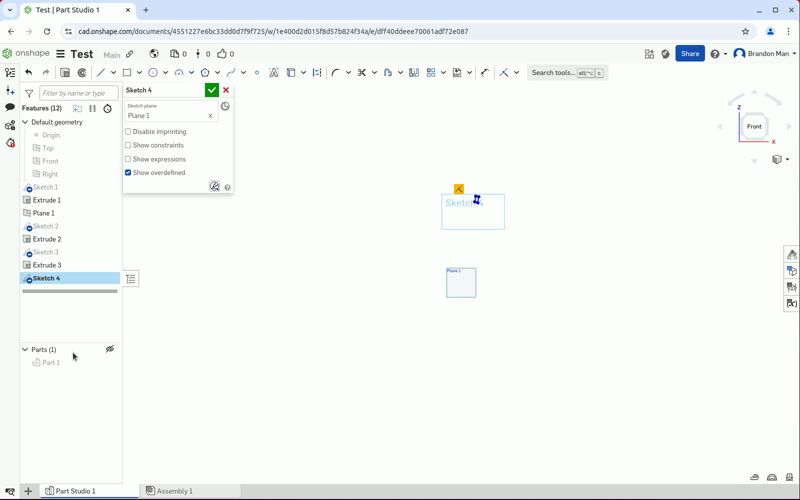
key(shift+y)
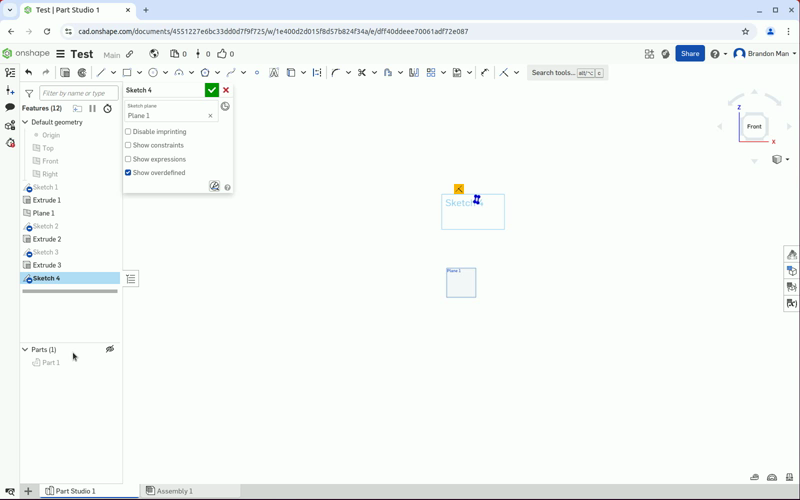
key(shift+e)
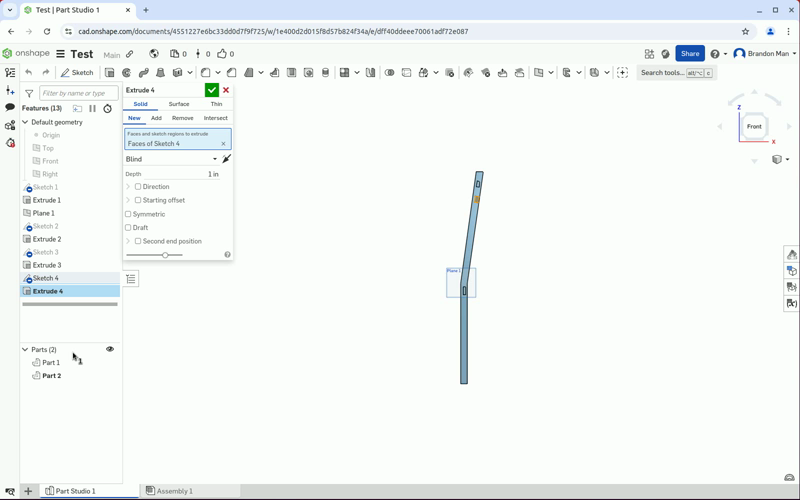
mouse_move(143, 106)
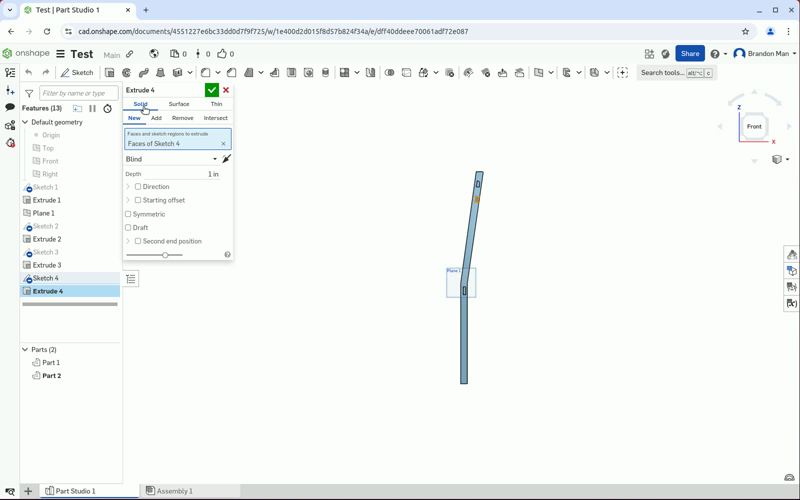
click(143, 106)
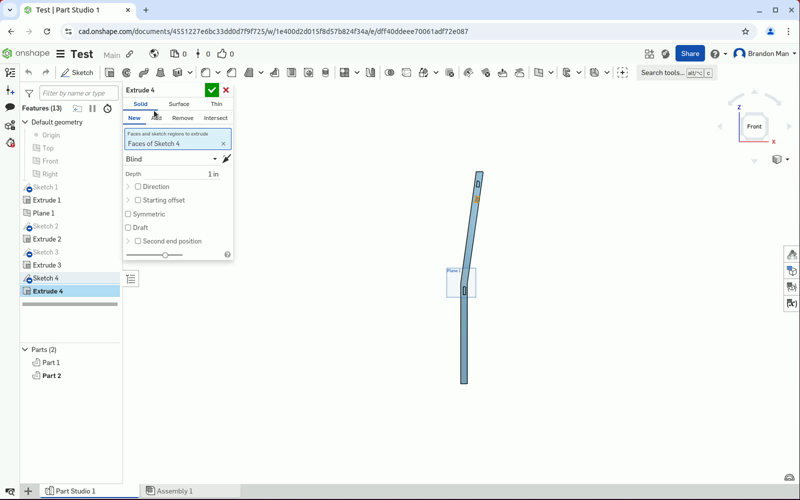
mouse_move(186, 120)
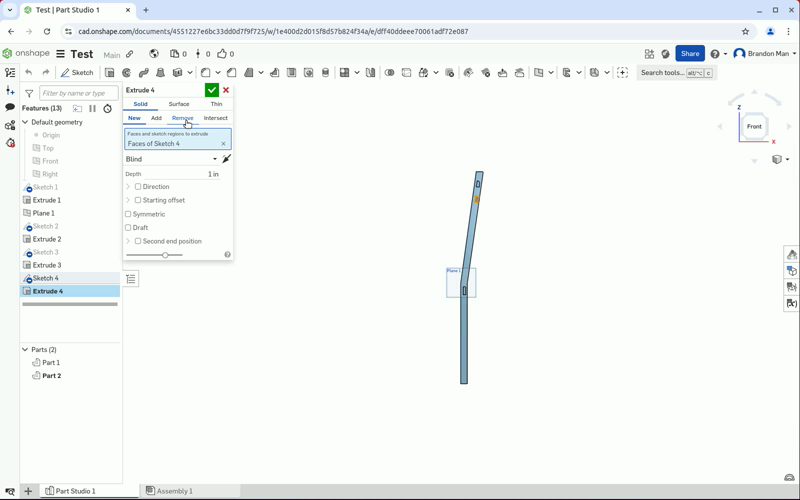
click(186, 120)
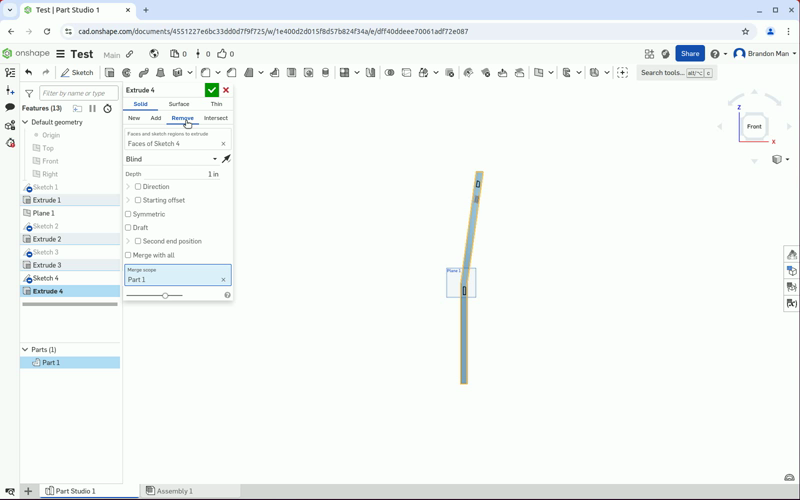
key(tab, 4)
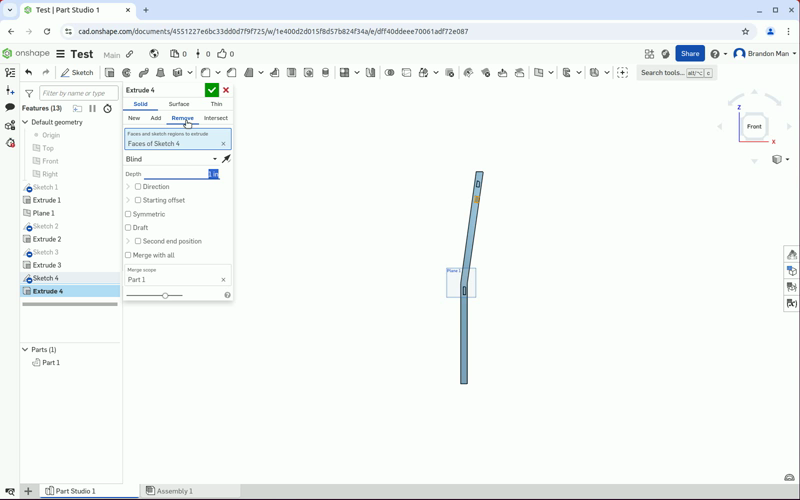
text(0.481)
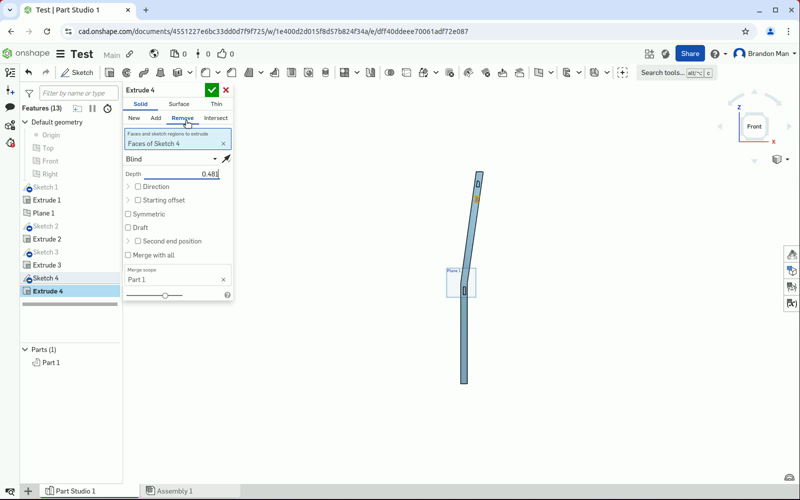
key(tab, 6)
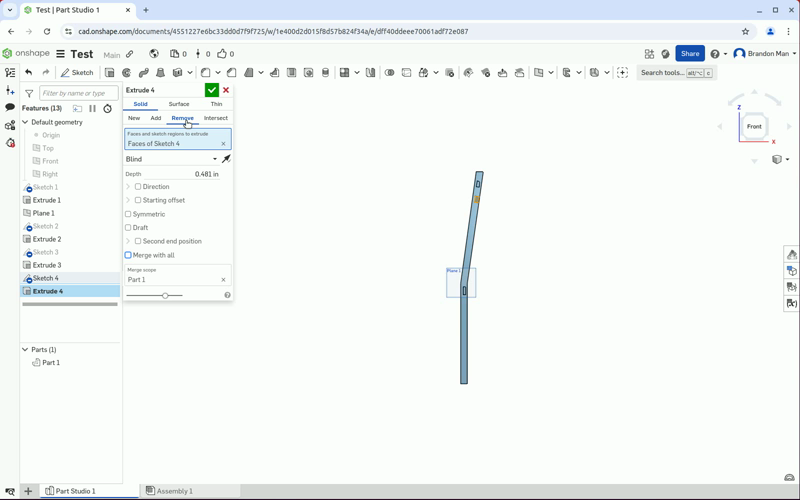
key(space)
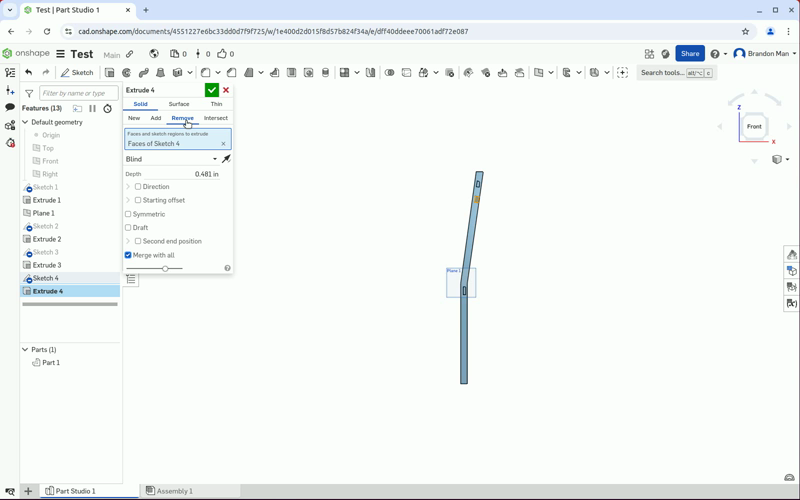
key(enter)
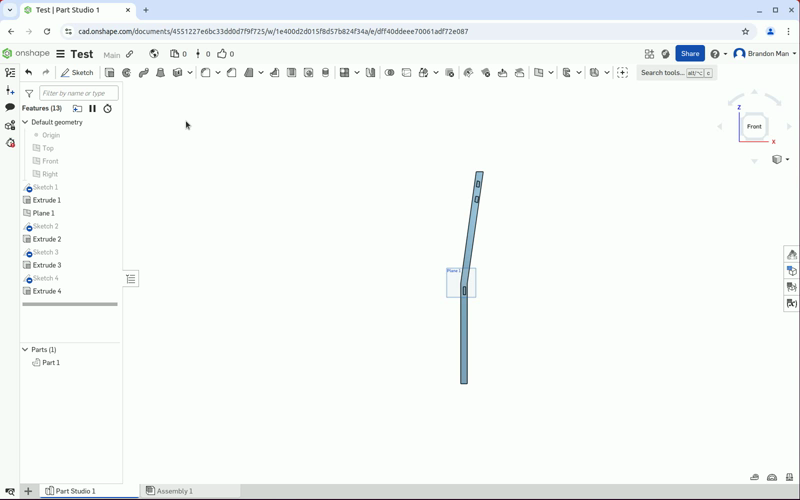
key(shift+h)
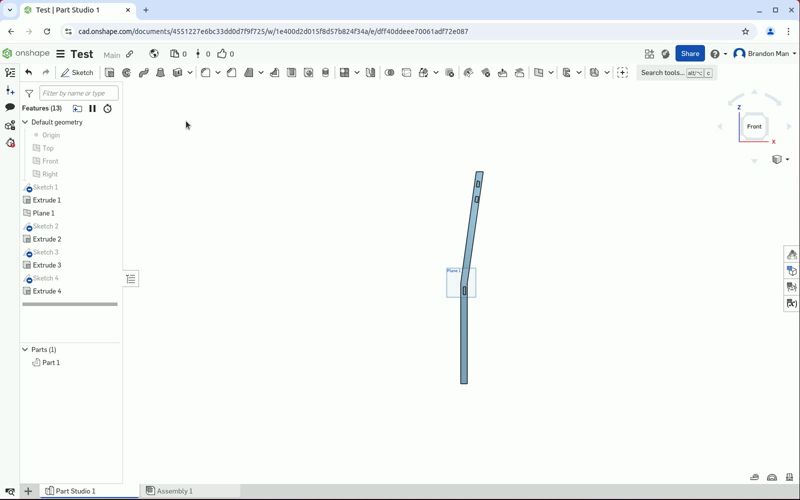
key(shift+h)
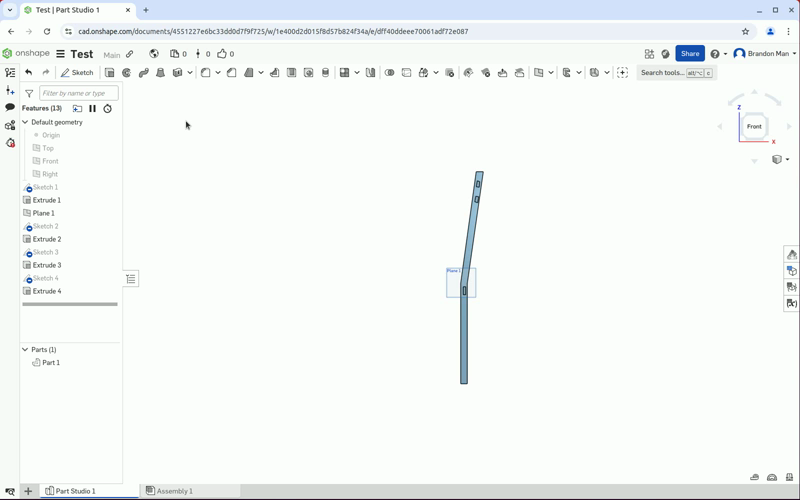
mouse_move(73, 189)
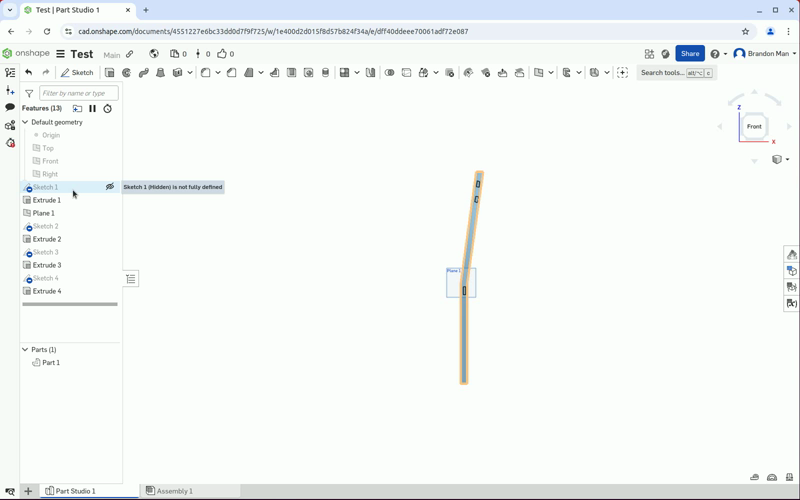
click(73, 189)
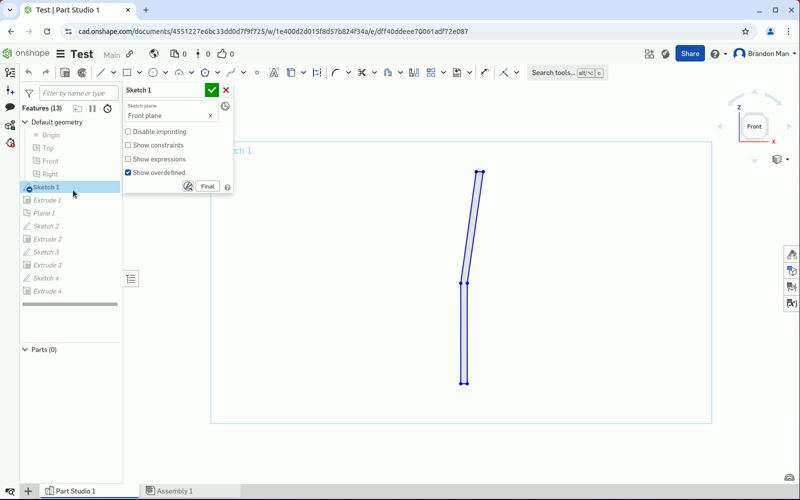
mouse_move(229, 92)
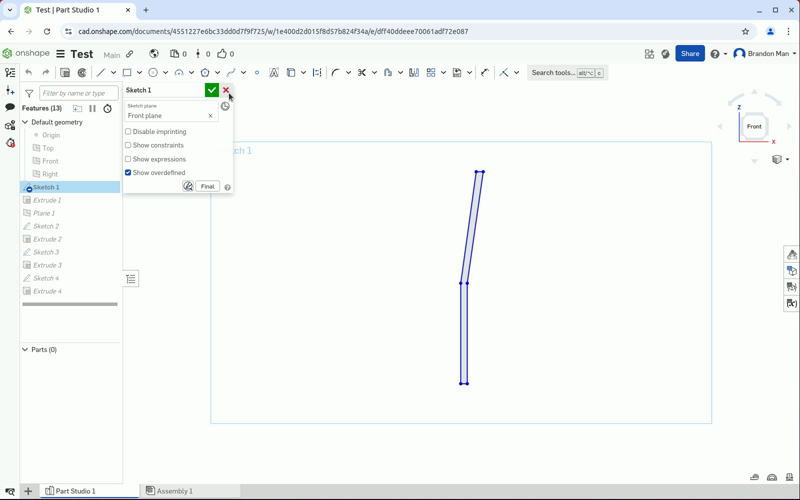
click(229, 92)
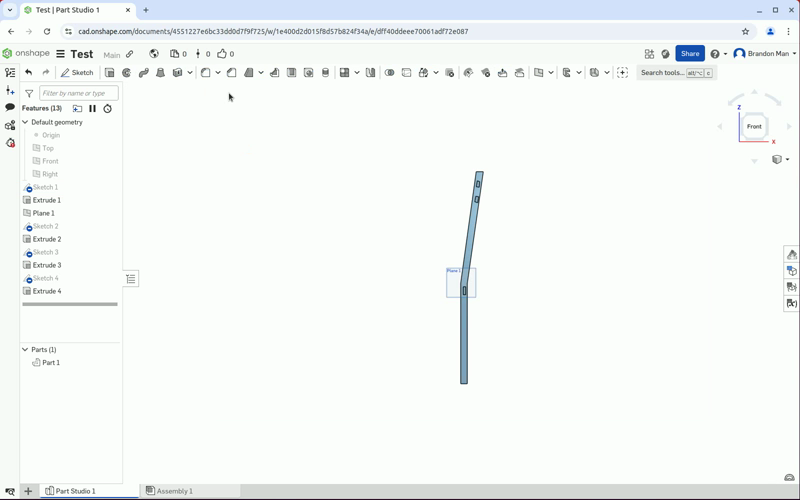
mouse_move(73, 352)
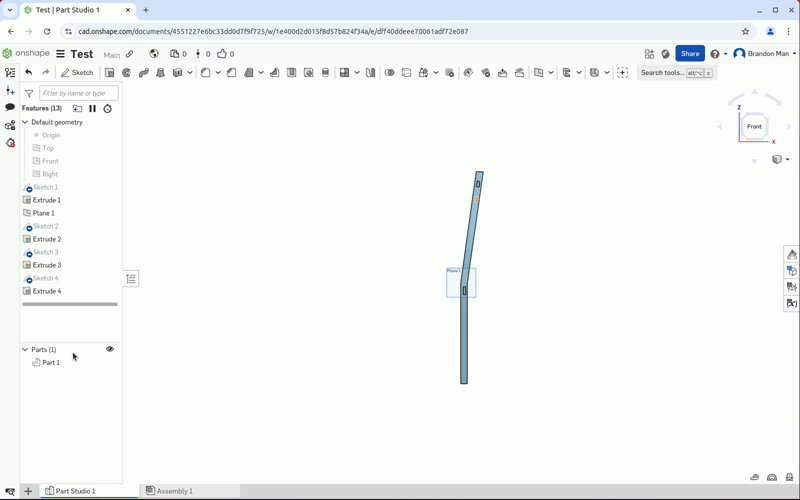
key(y)
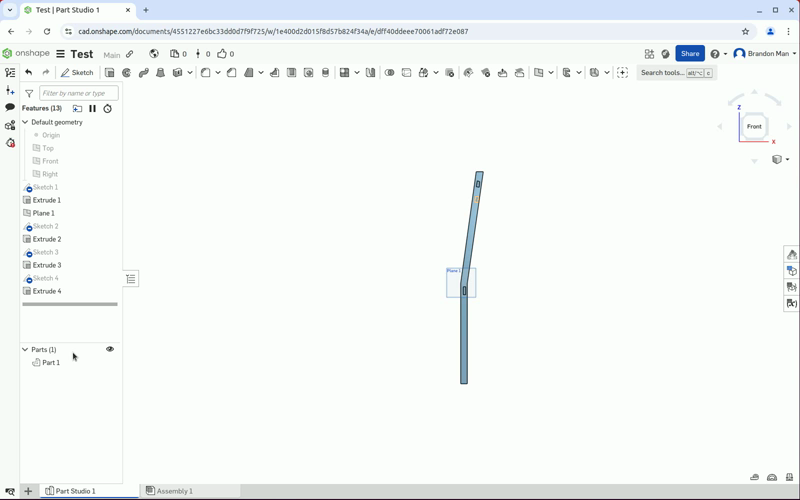
key(shift+p)
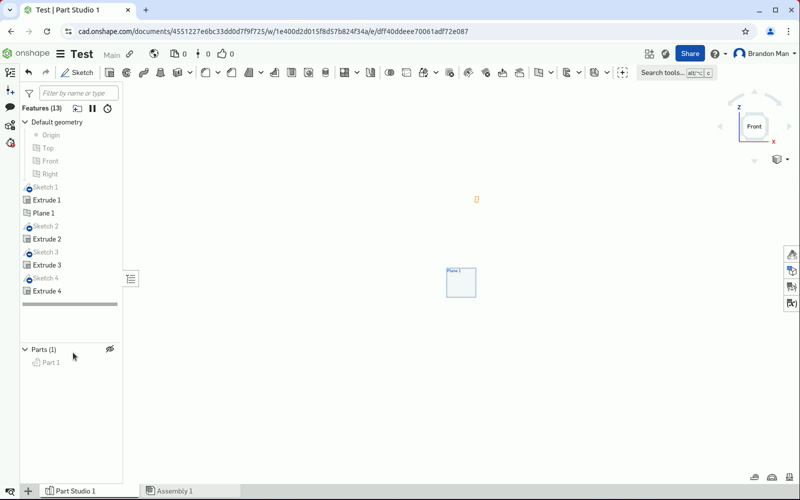
key(space)
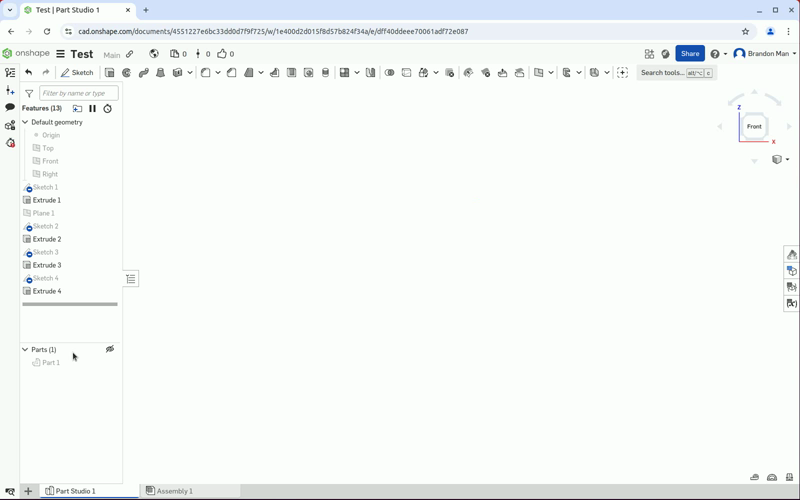
key_down(shift)
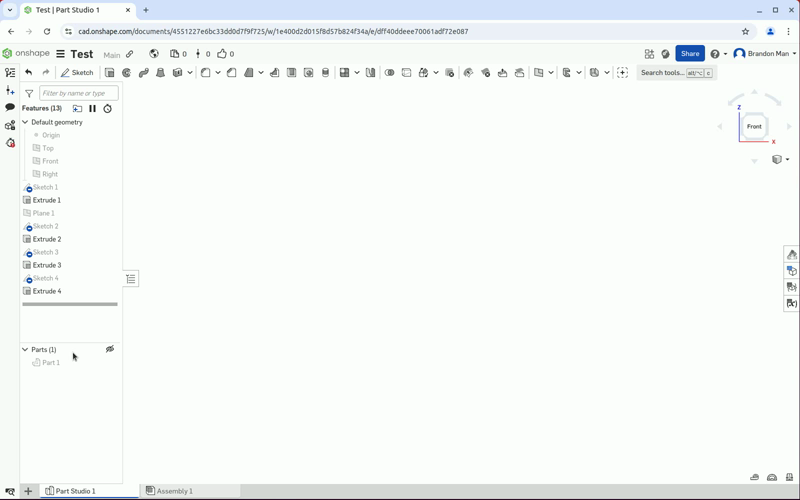
key(left)
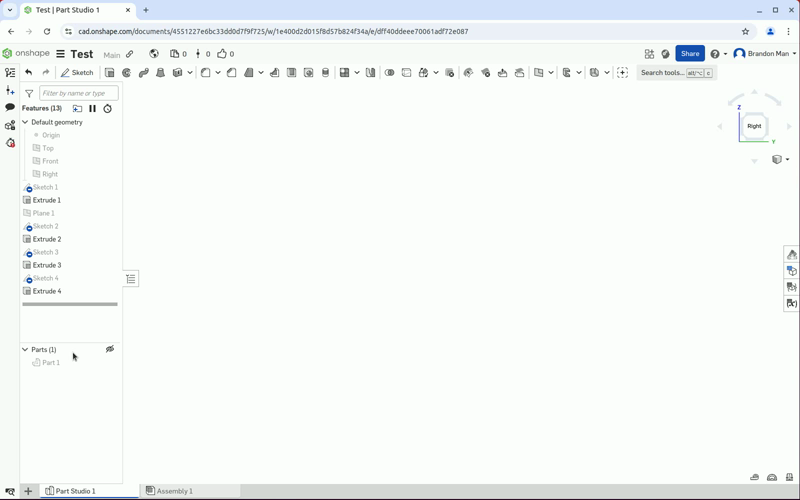
key_up(shift)
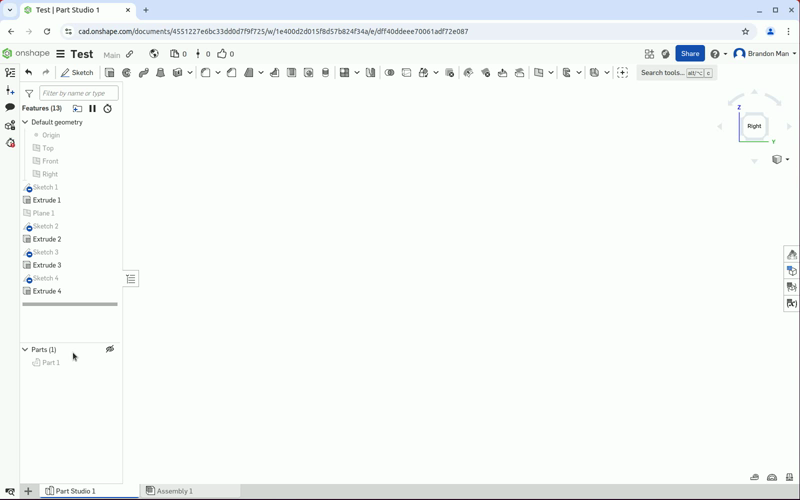
mouse_move(73, 352)
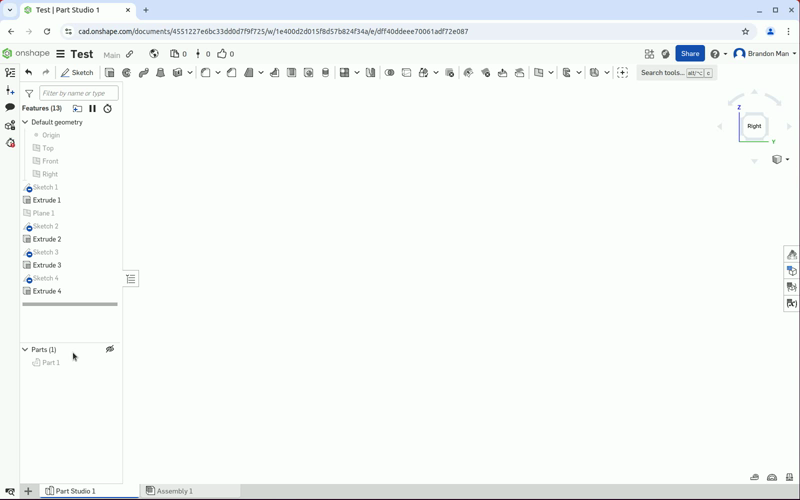
key(shift+y)
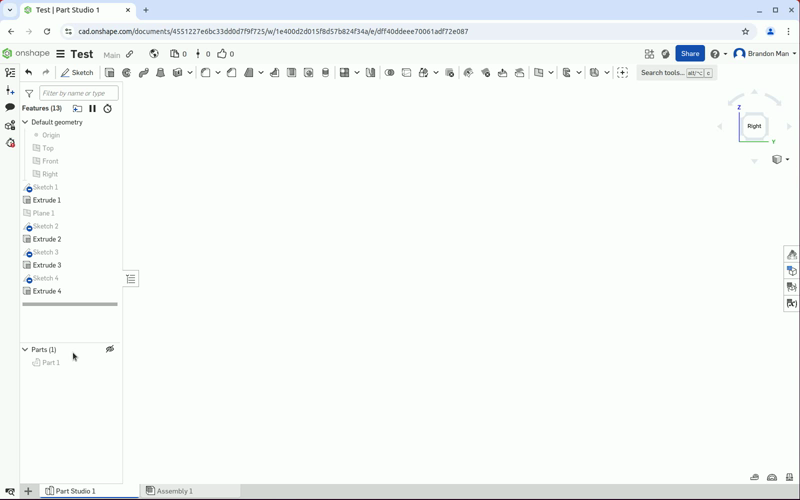
key(shift+s)
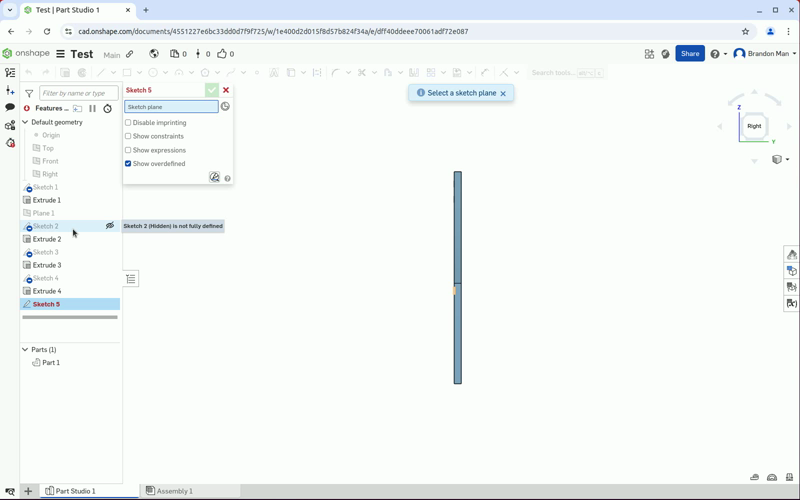
scroll(3)
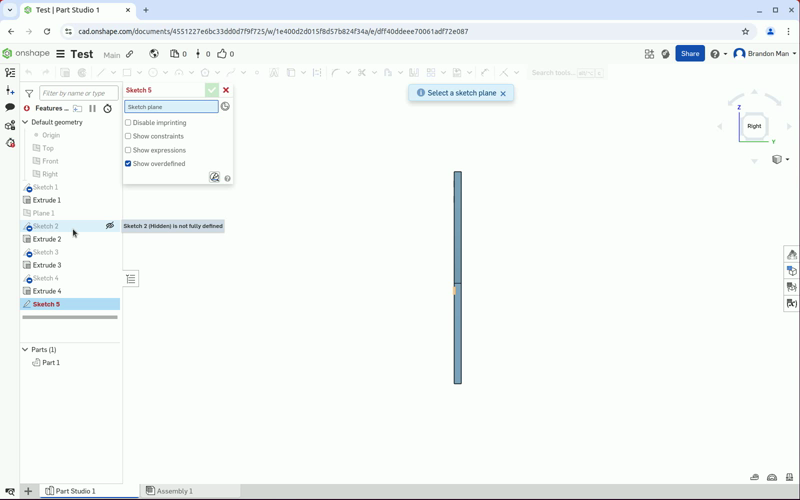
mouse_move(73, 176)
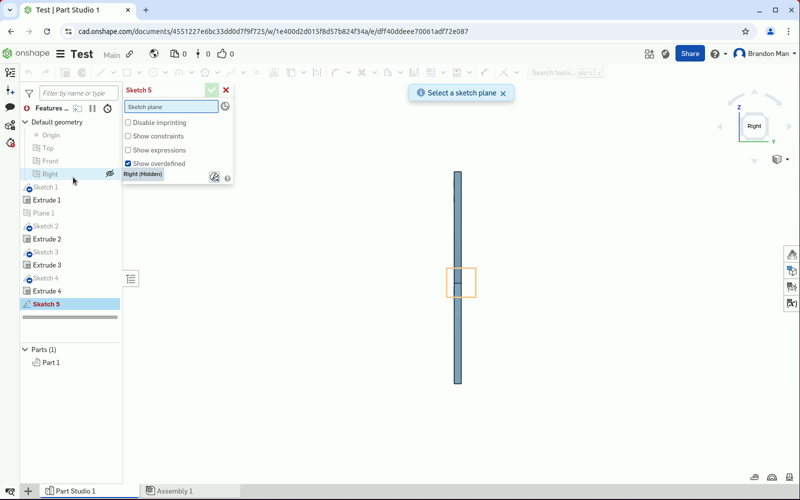
click(73, 176)
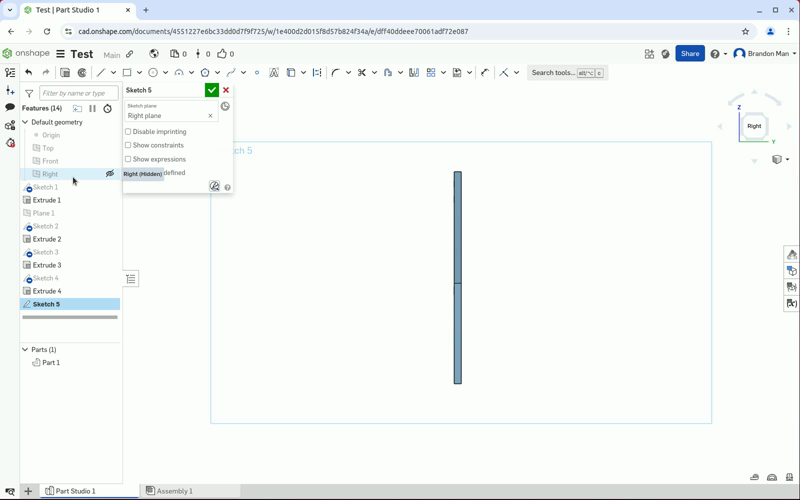
mouse_move(73, 352)
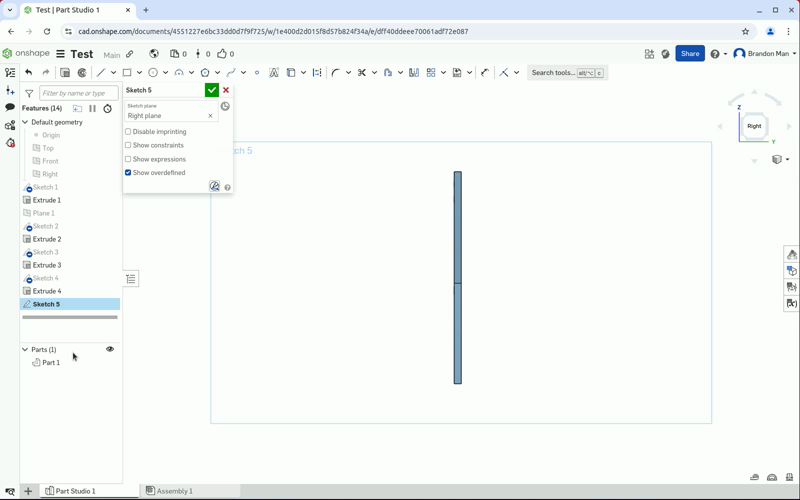
key(y)
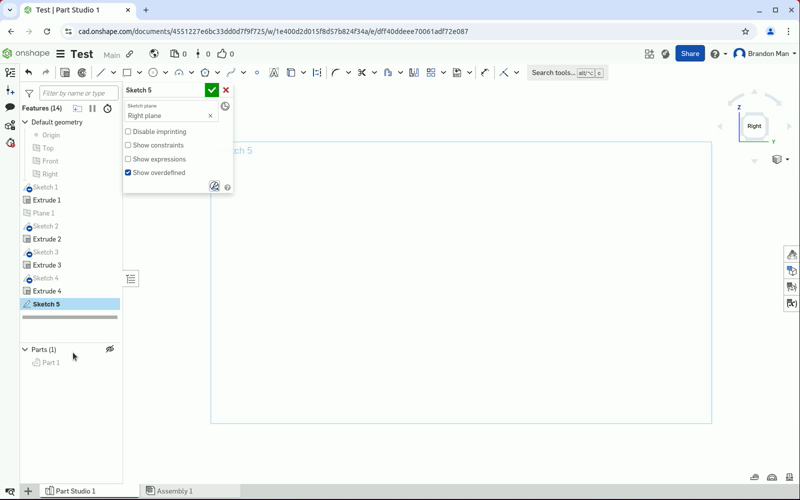
key(l)
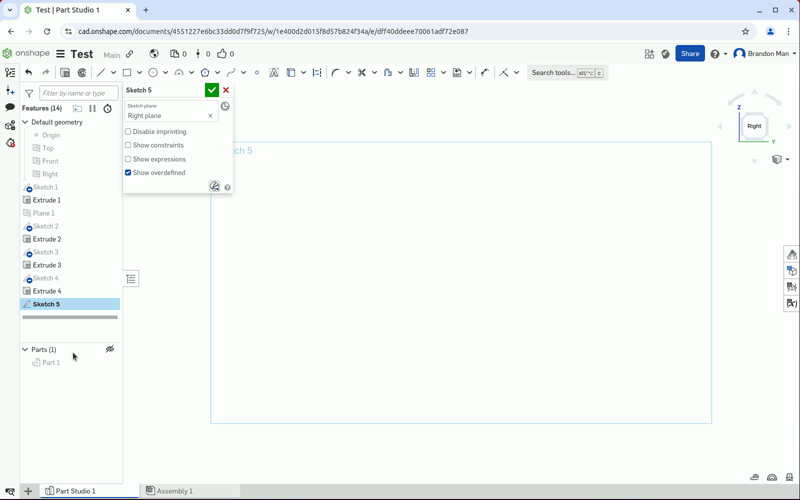
key_down(shift)
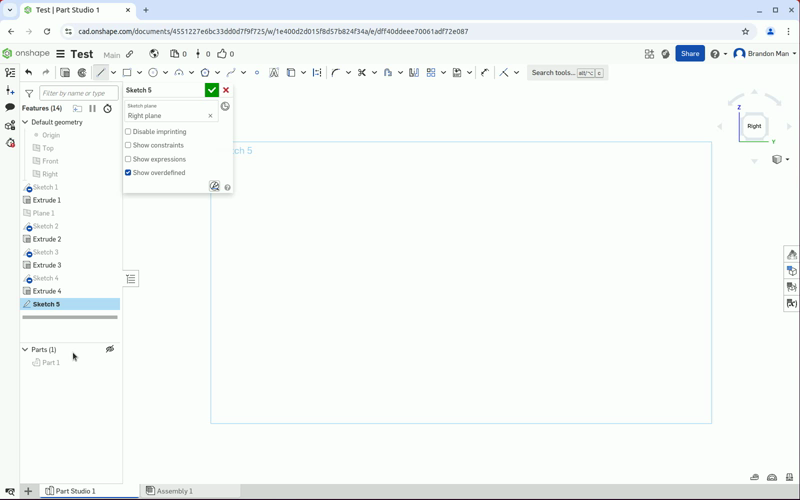
mouse_move(456, 294)
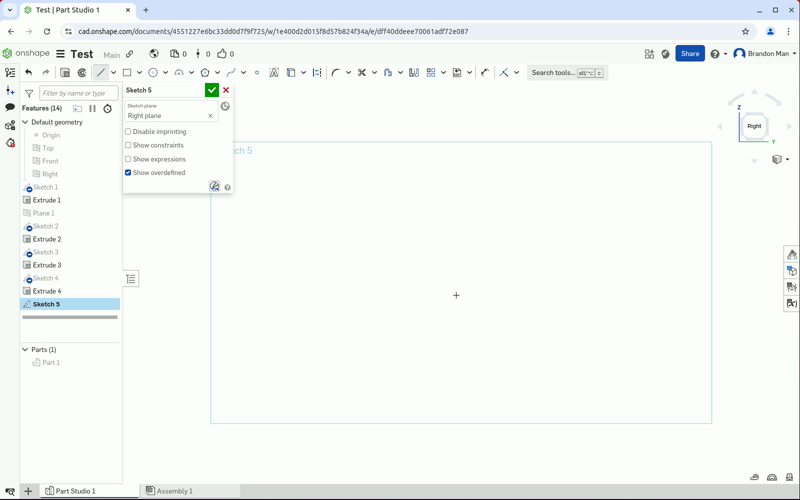
click(456, 294)
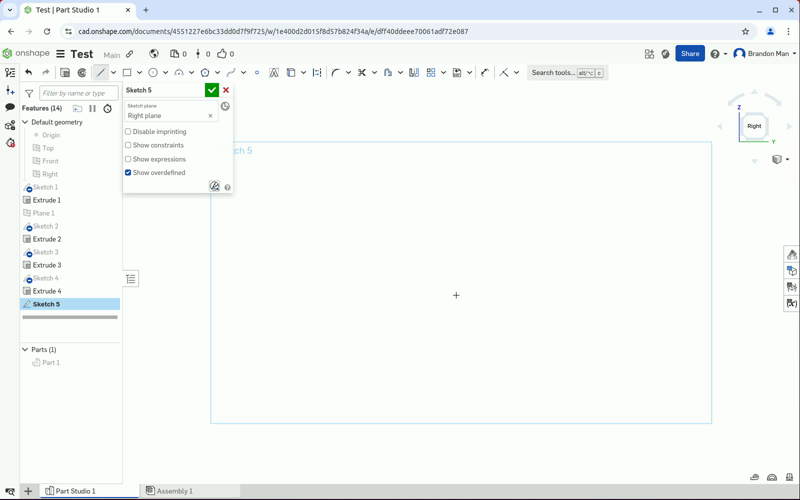
key_up(shift)
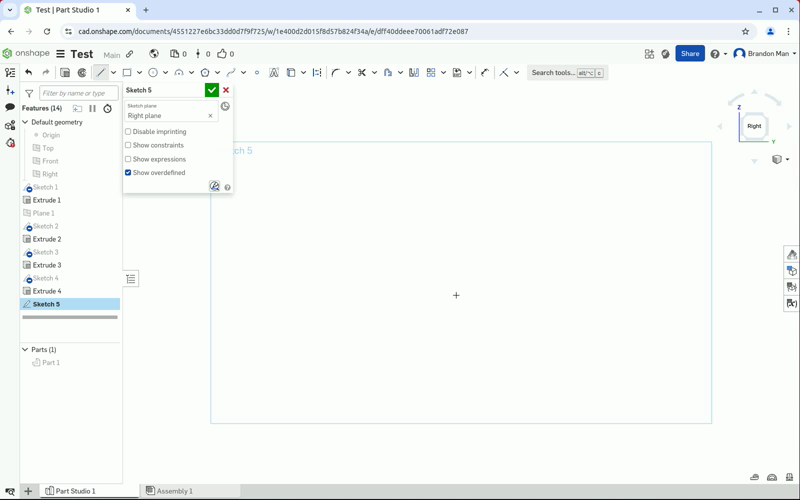
key_down(shift)
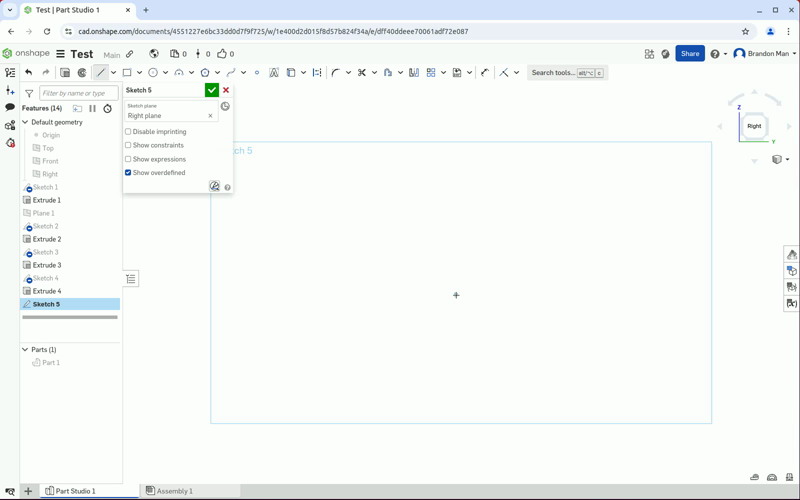
mouse_move(486, 294)
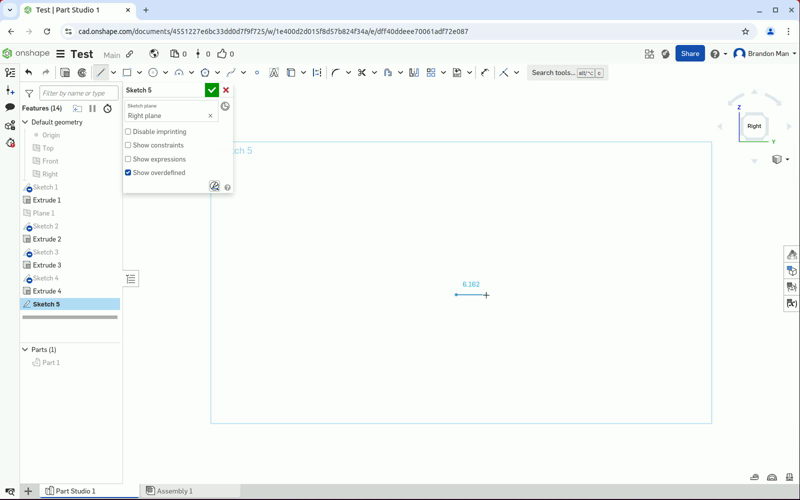
mouse_move(458, 294)
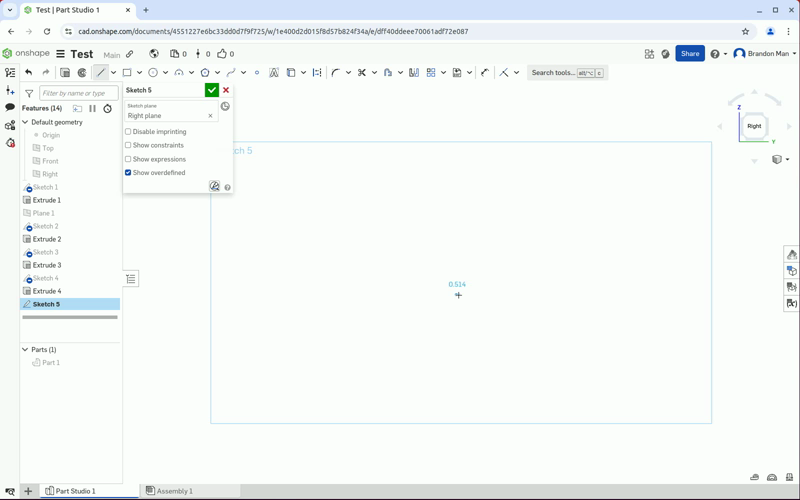
scroll(6)
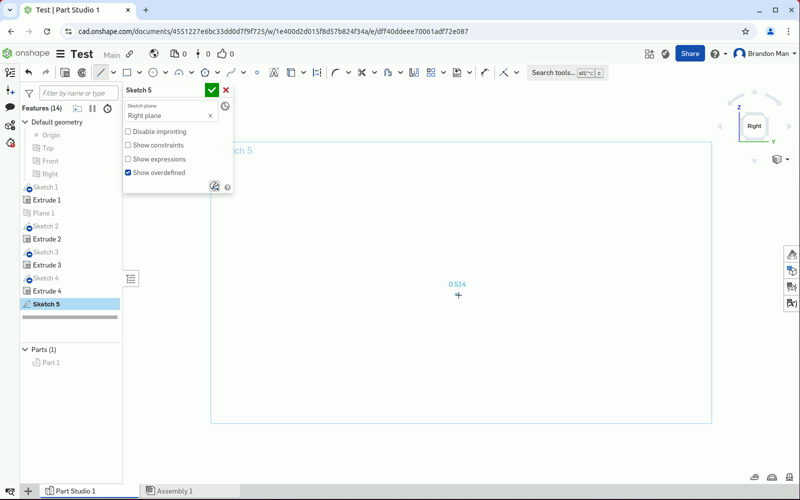
scroll(6)
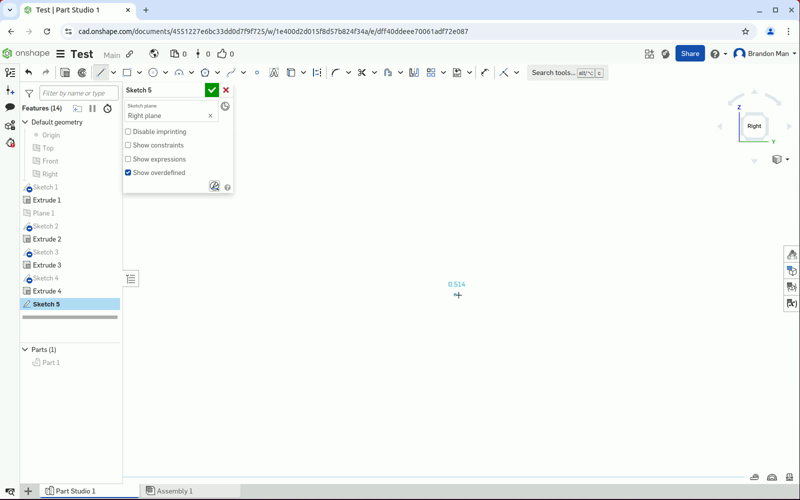
scroll(6)
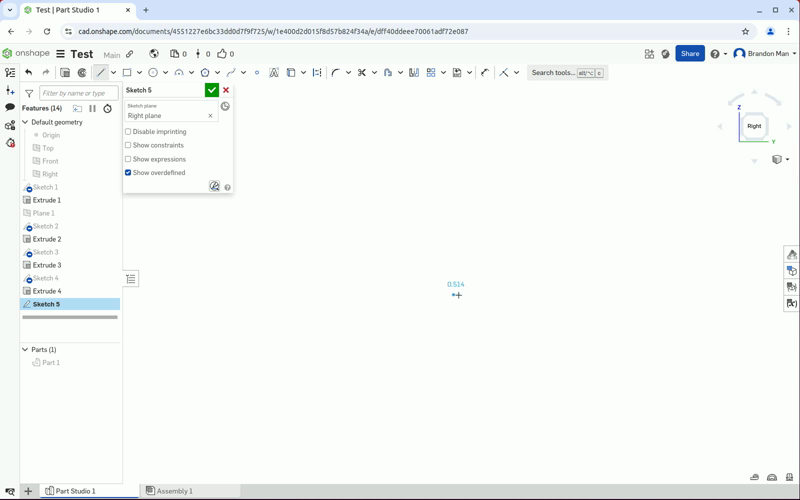
scroll(6)
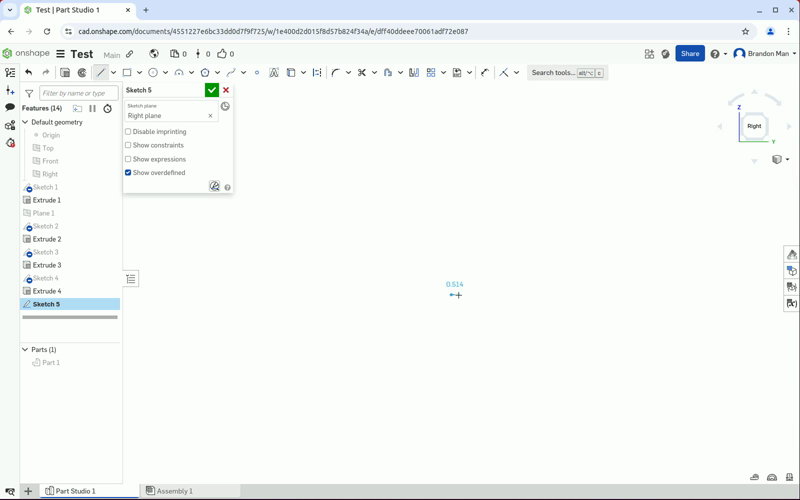
scroll(6)
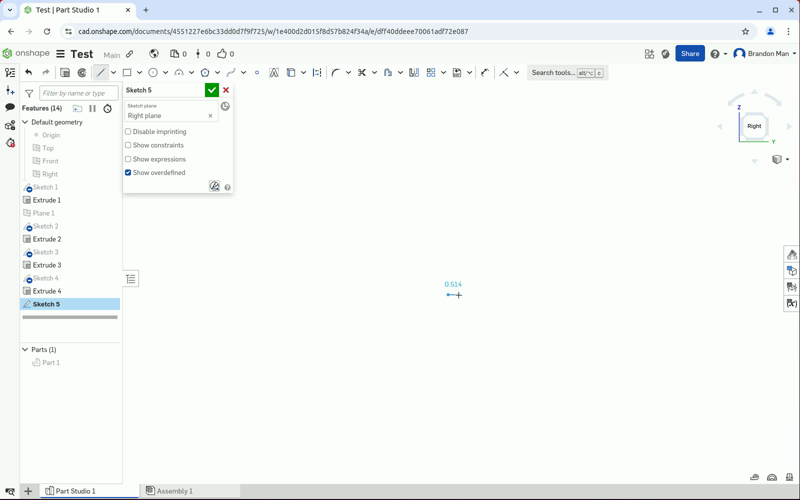
scroll(6)
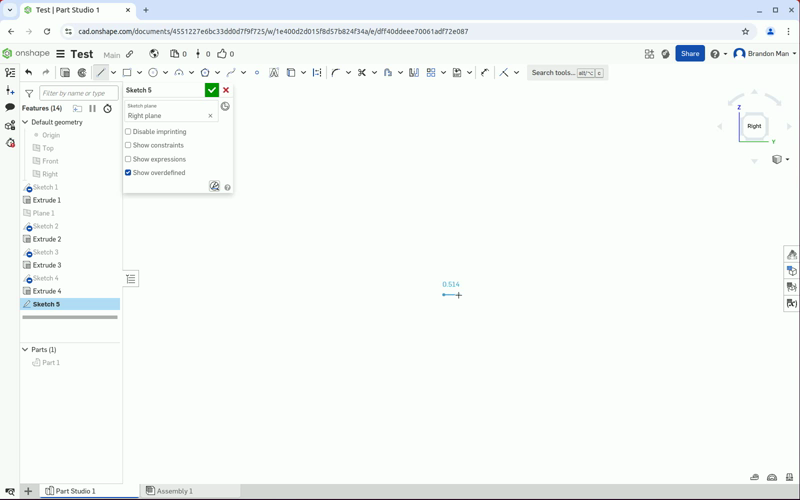
scroll(6)
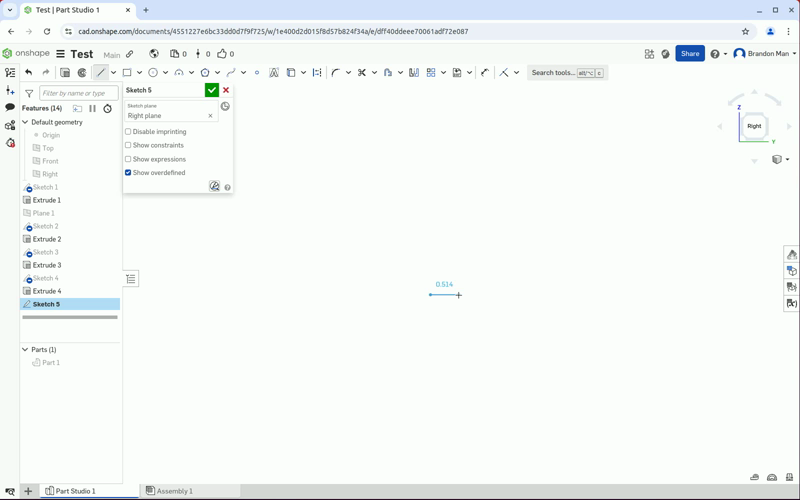
click(458, 294)
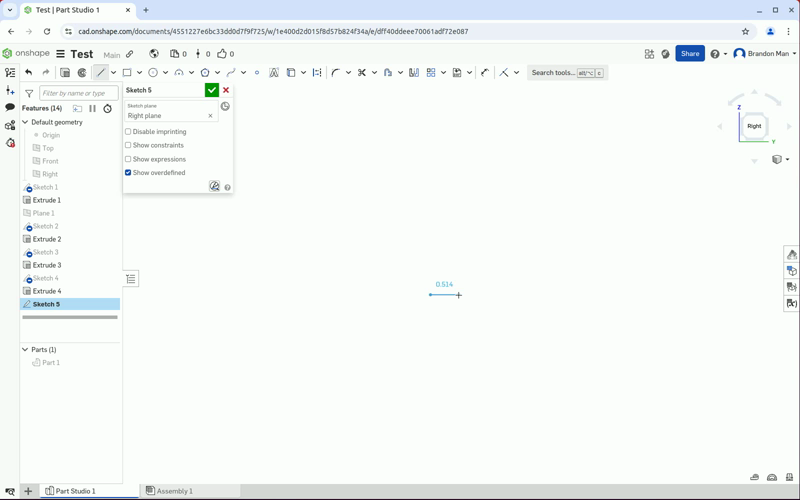
scroll(-6)
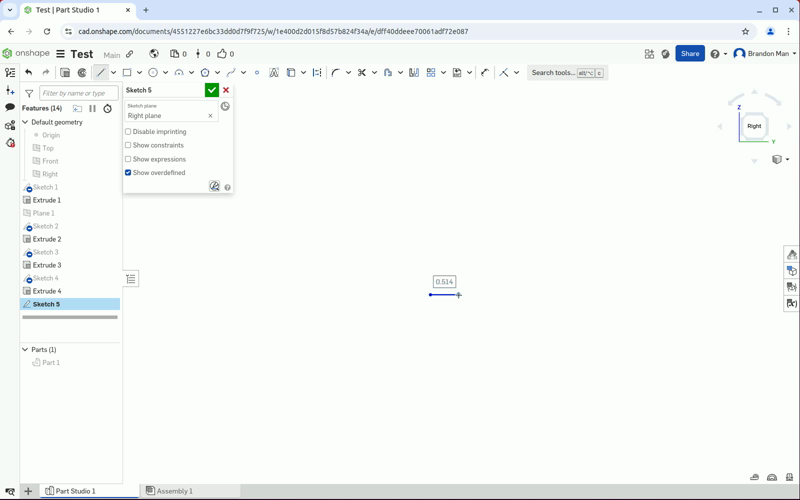
scroll(-6)
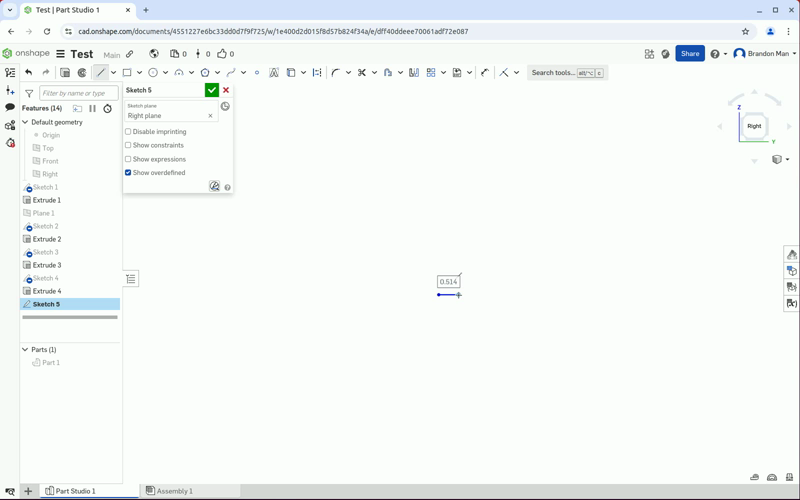
scroll(-6)
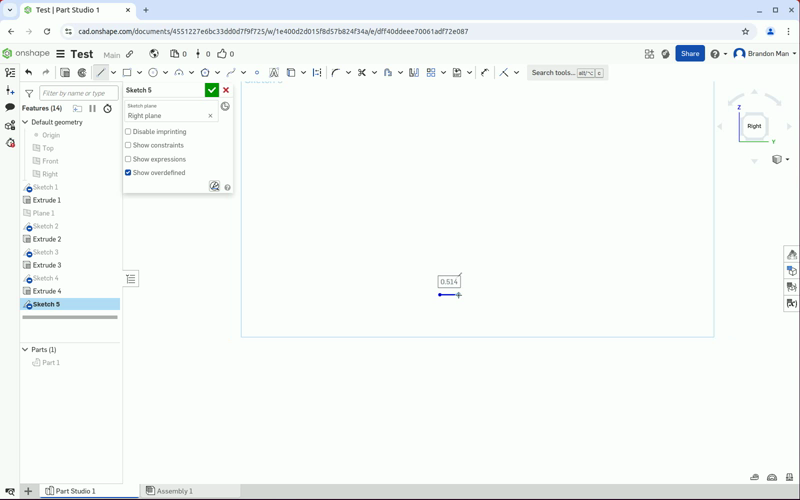
scroll(-6)
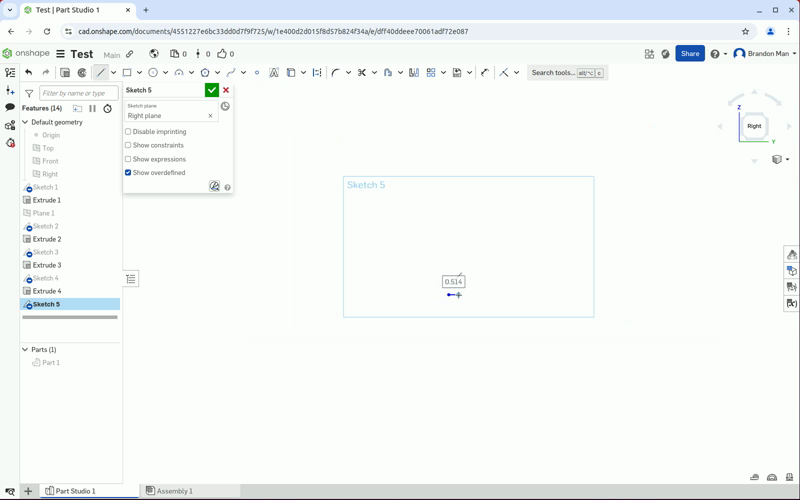
scroll(-6)
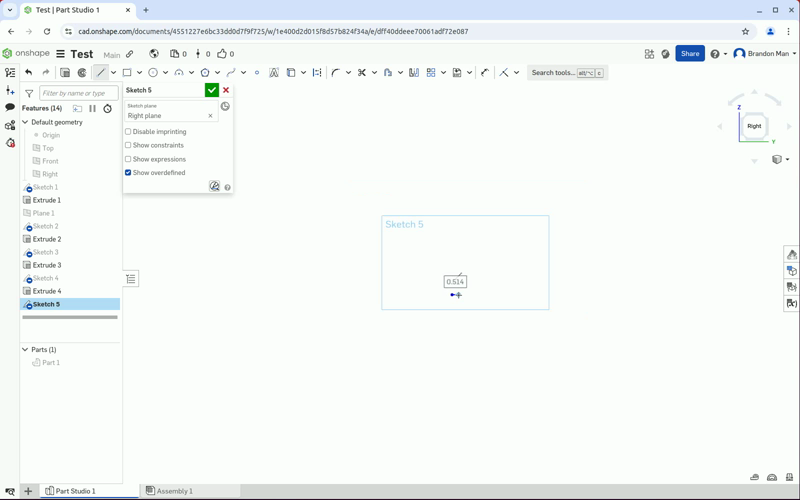
scroll(-6)
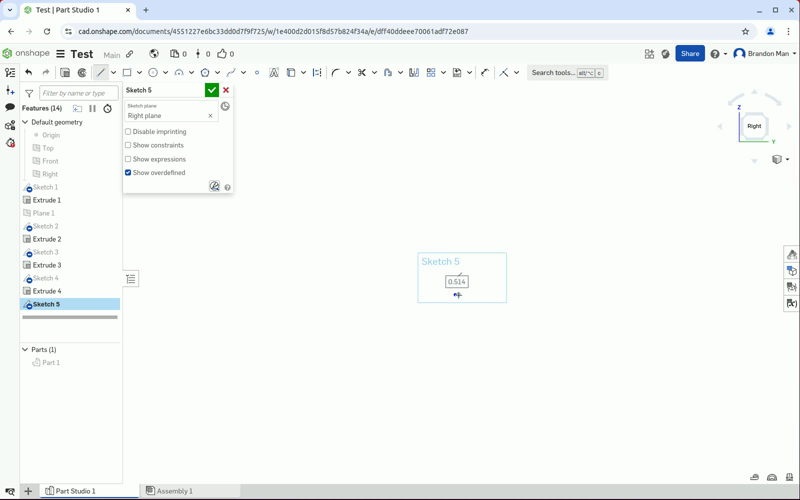
scroll(-6)
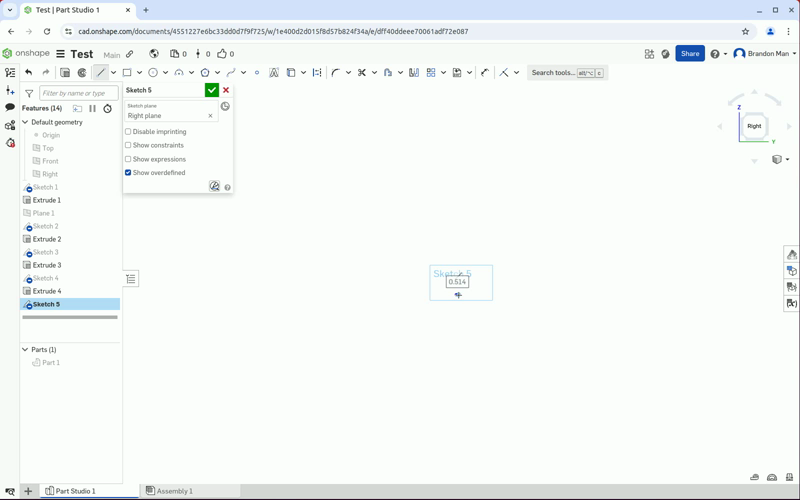
key_up(shift)
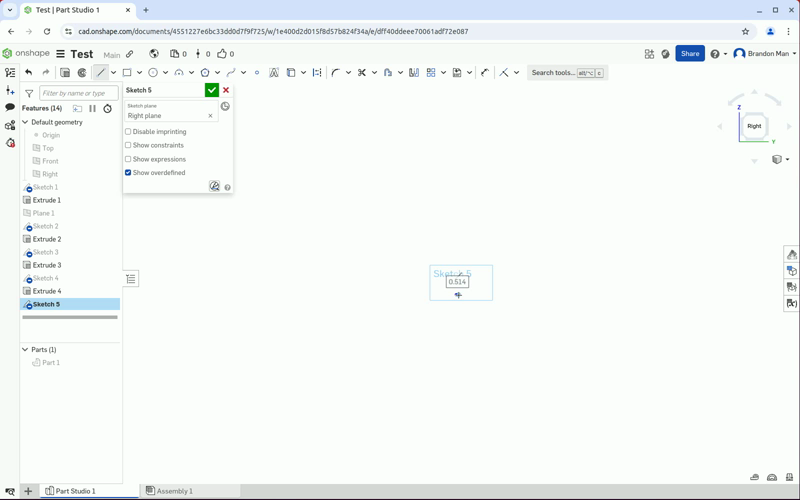
key_down(shift)
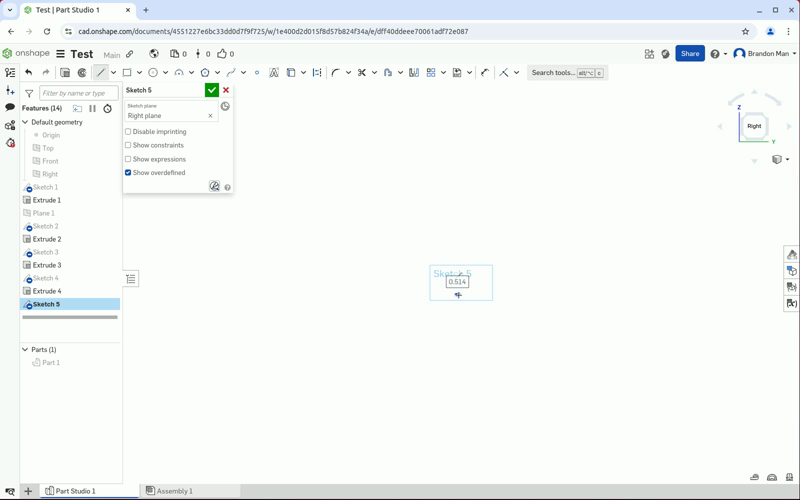
mouse_move(489, 294)
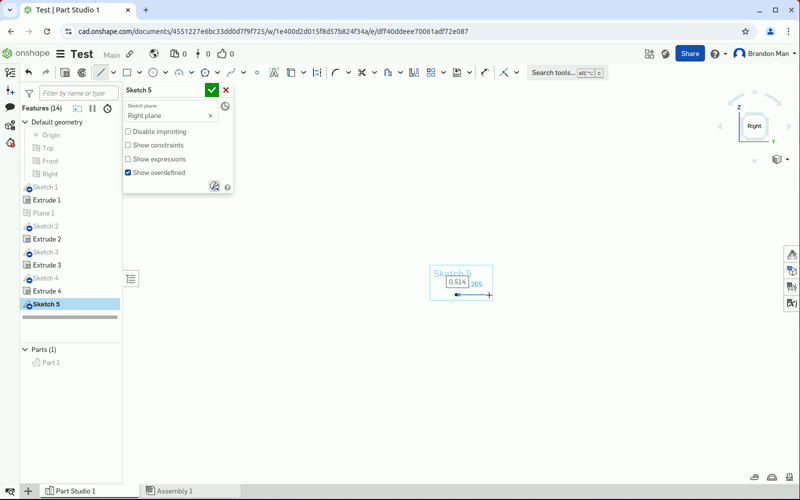
mouse_move(458, 286)
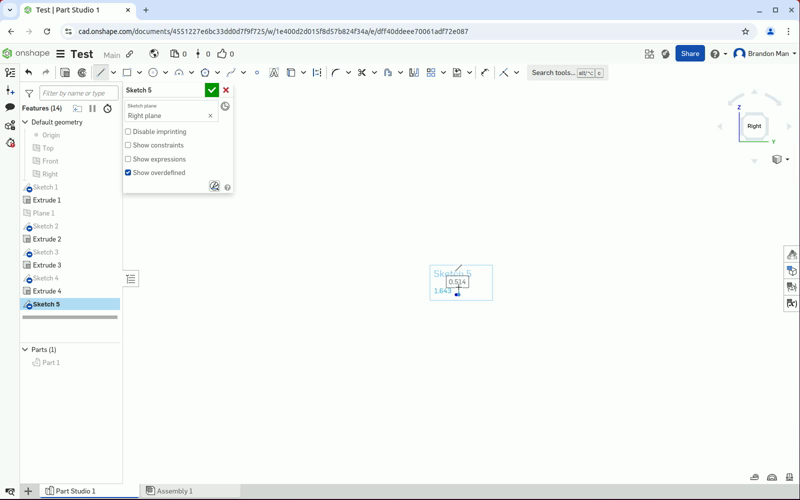
click(458, 286)
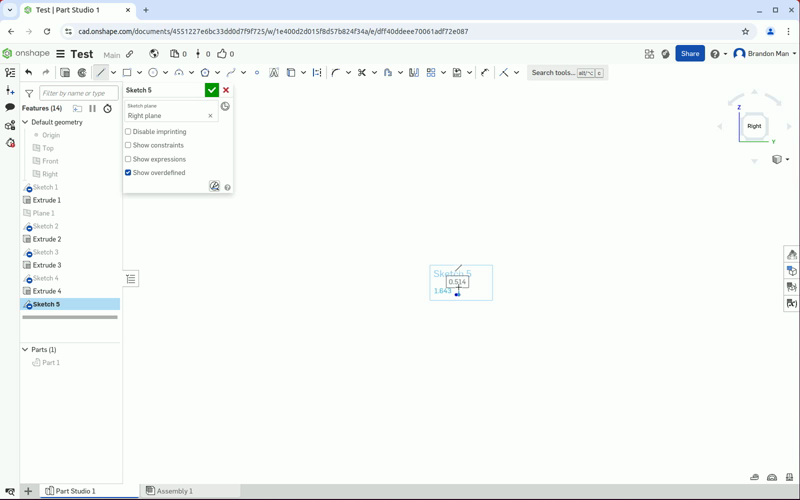
key_up(shift)
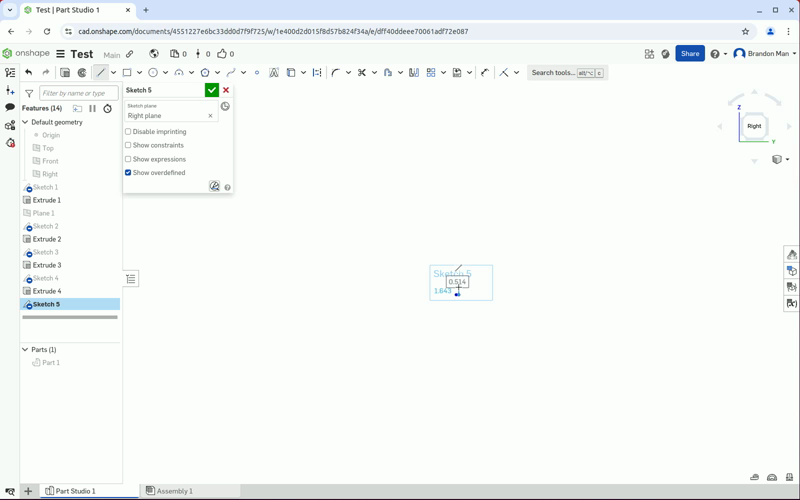
key_down(shift)
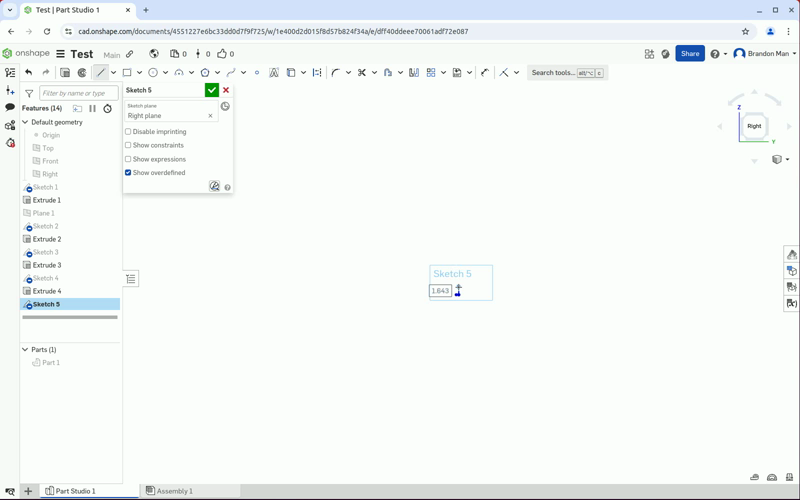
mouse_move(489, 286)
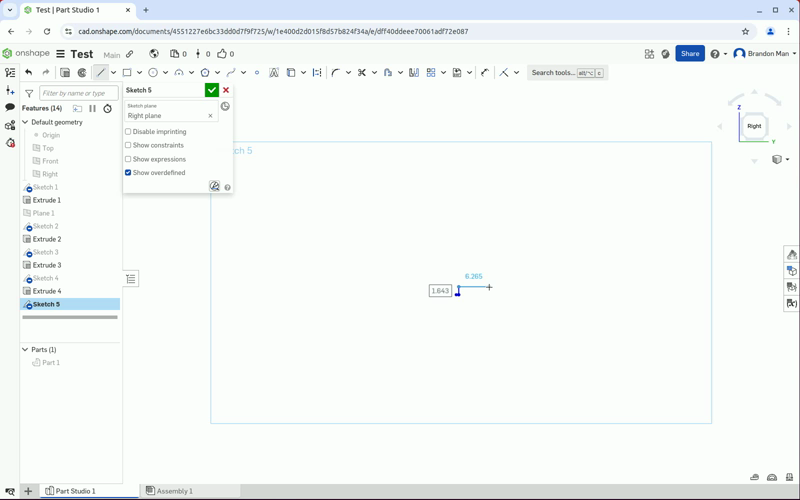
mouse_move(456, 286)
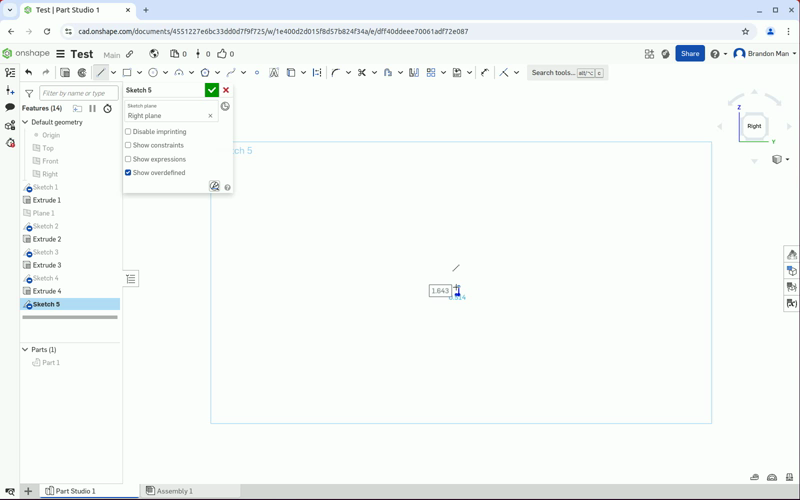
scroll(6)
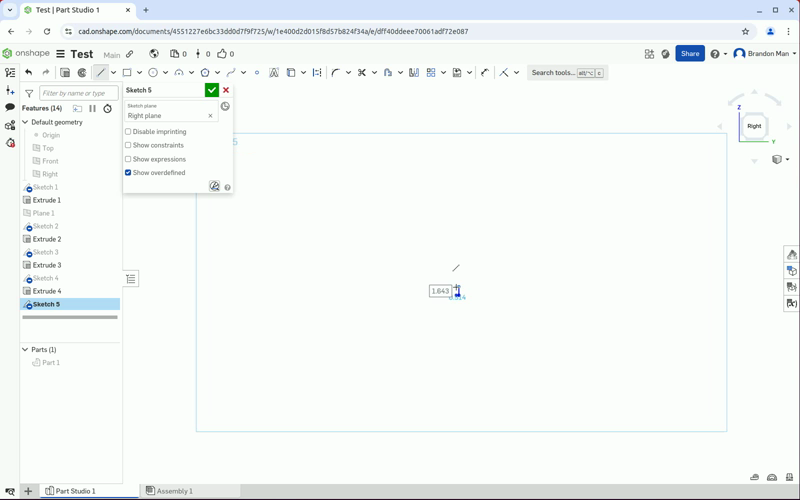
scroll(6)
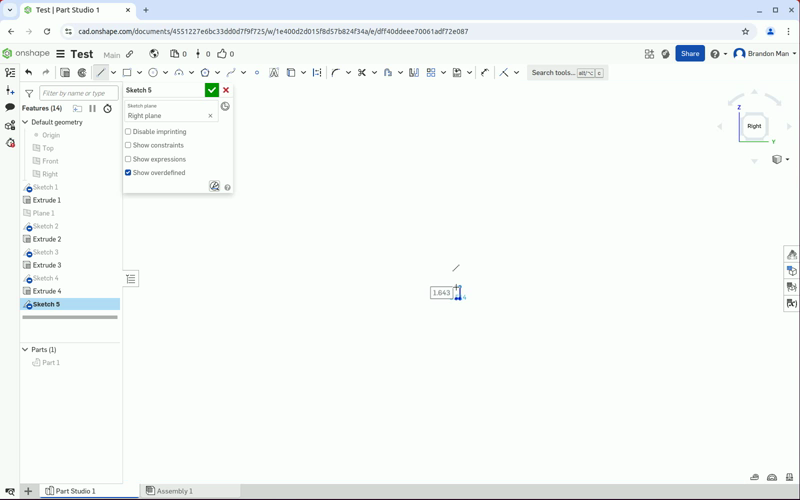
scroll(6)
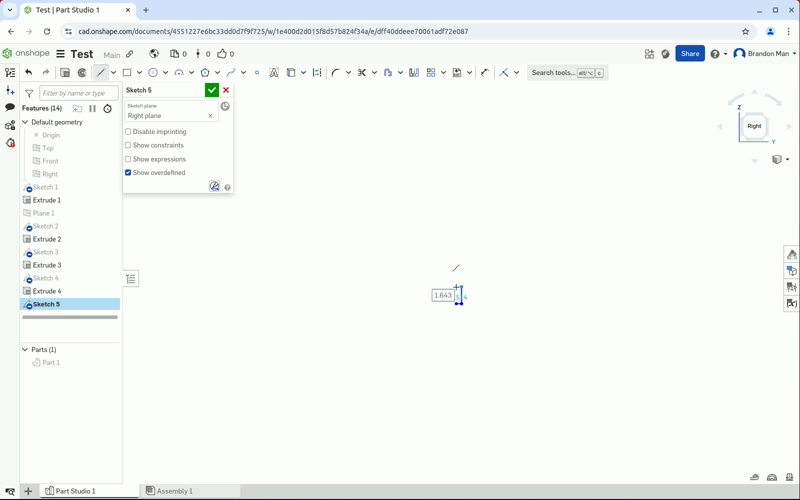
scroll(6)
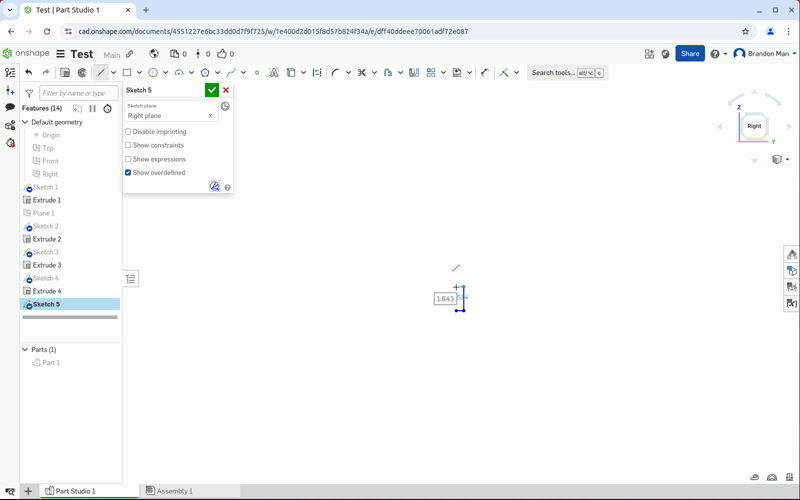
scroll(6)
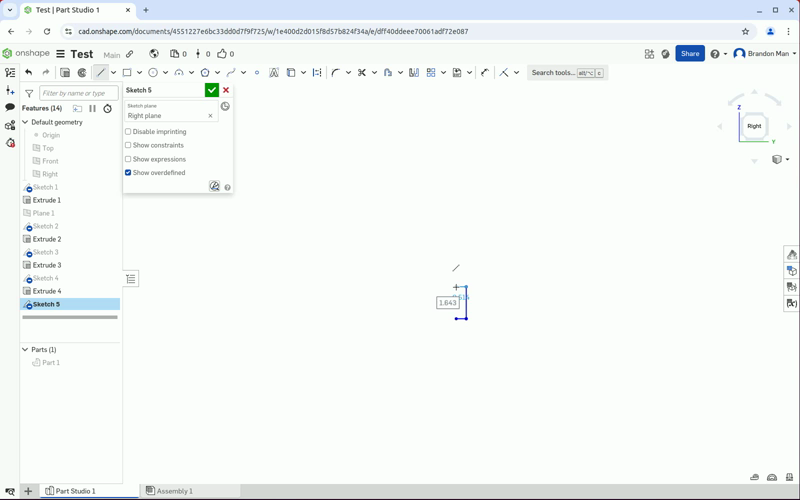
scroll(6)
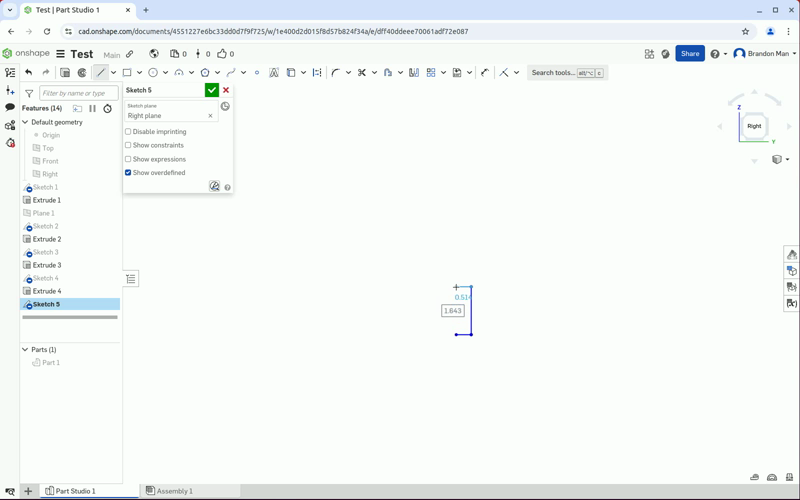
scroll(6)
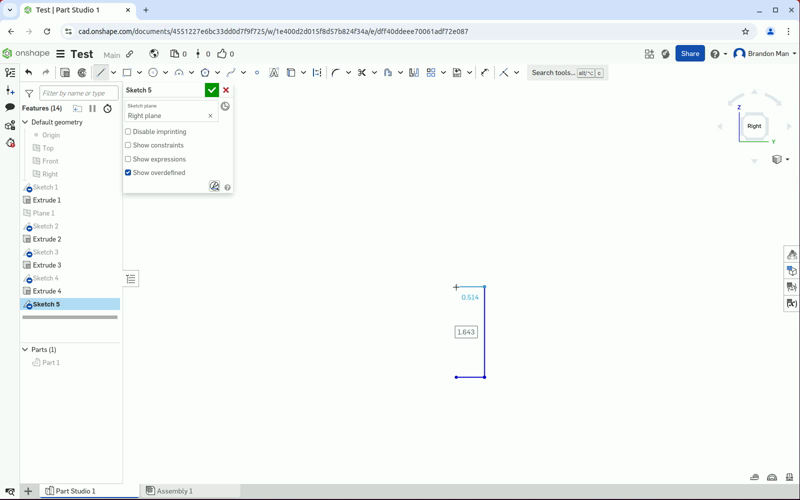
click(456, 286)
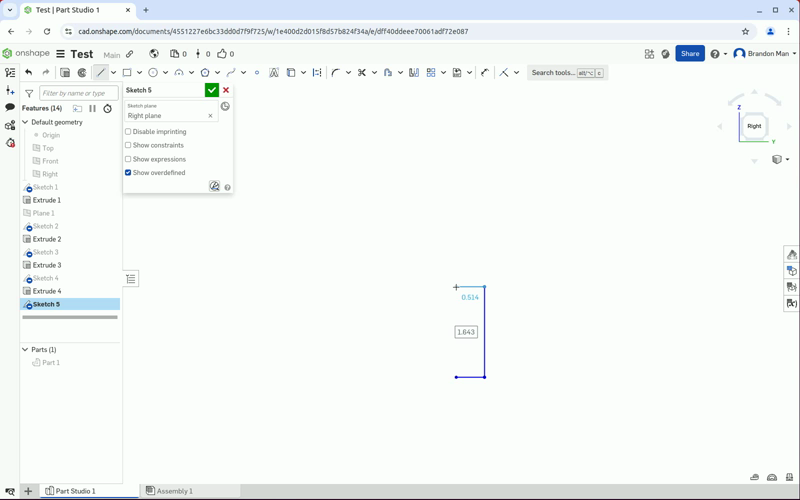
scroll(-6)
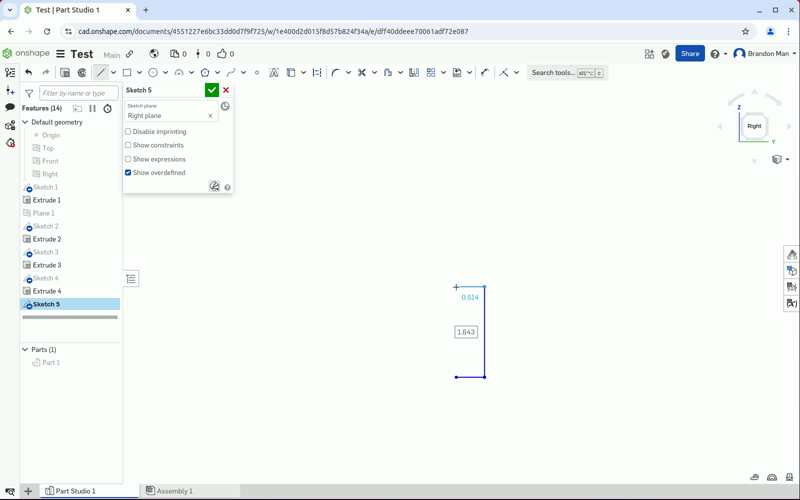
scroll(-6)
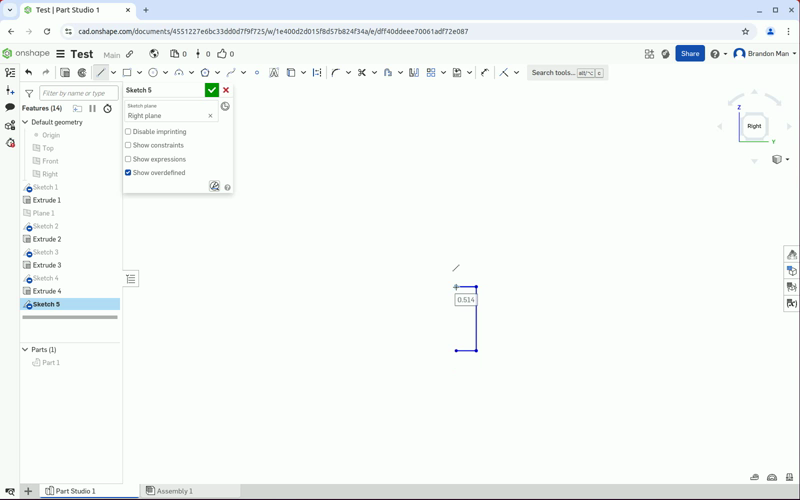
scroll(-6)
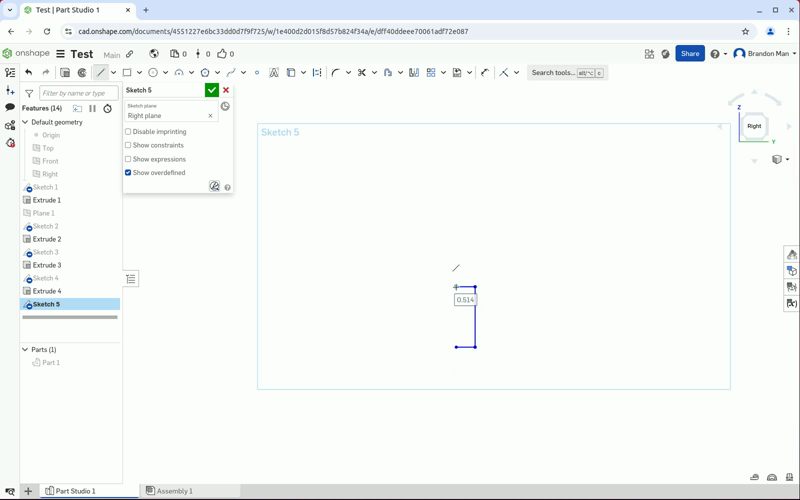
scroll(-6)
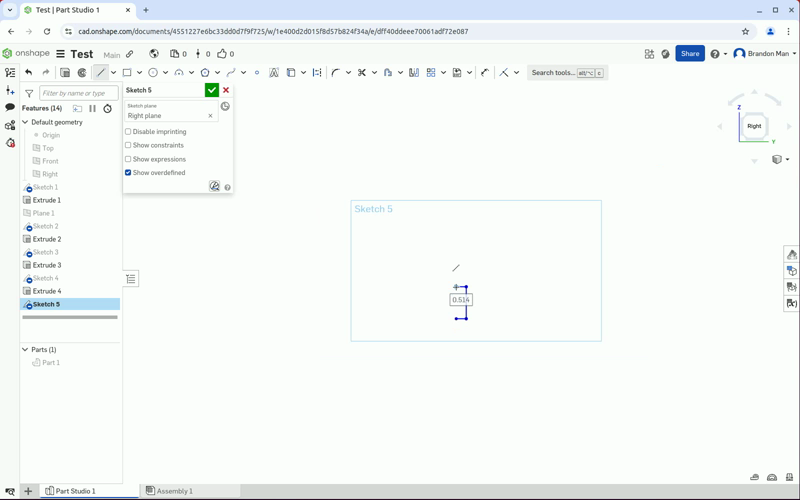
scroll(-6)
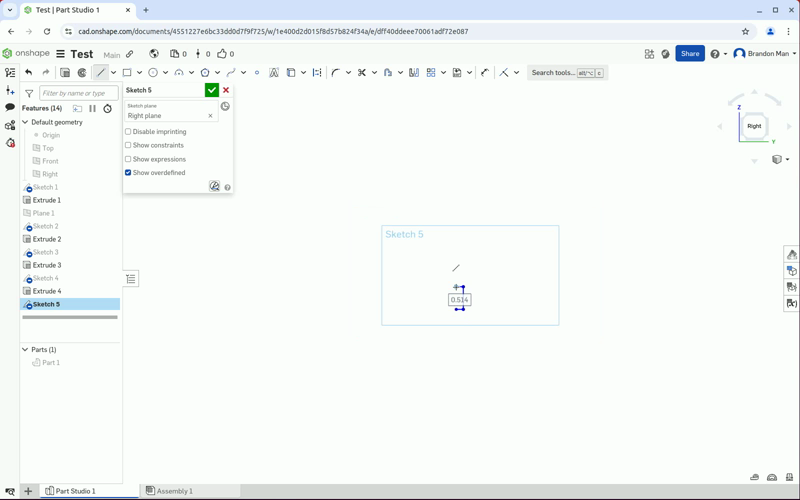
scroll(-6)
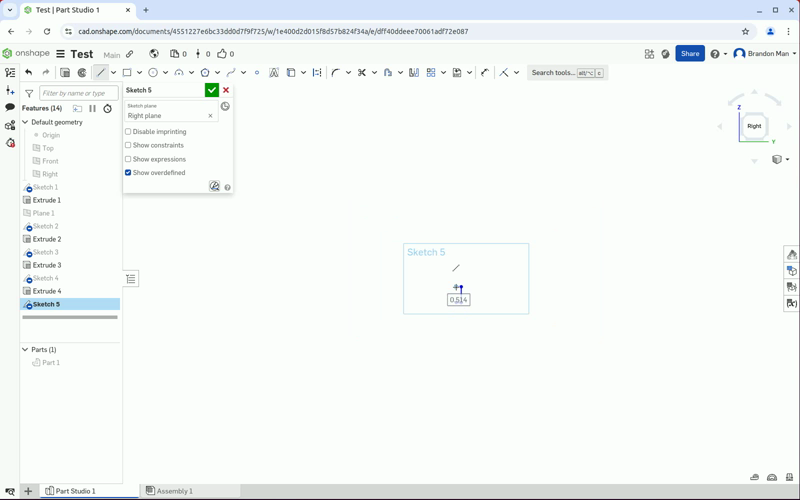
scroll(-6)
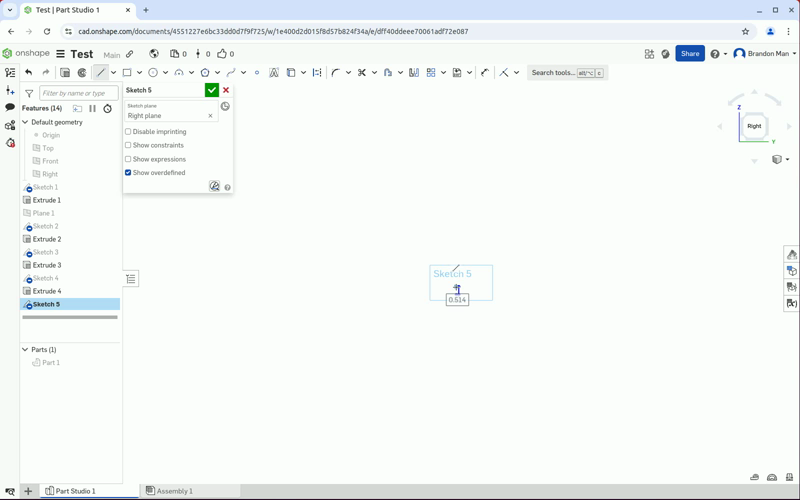
key_up(shift)
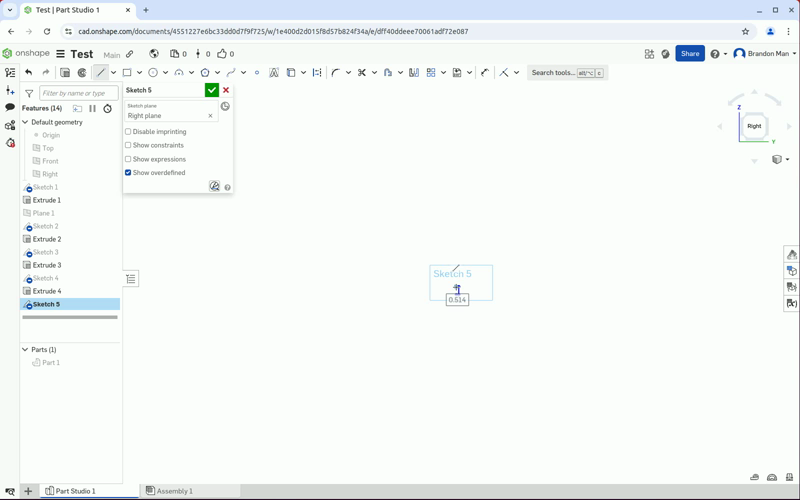
mouse_move(486, 286)
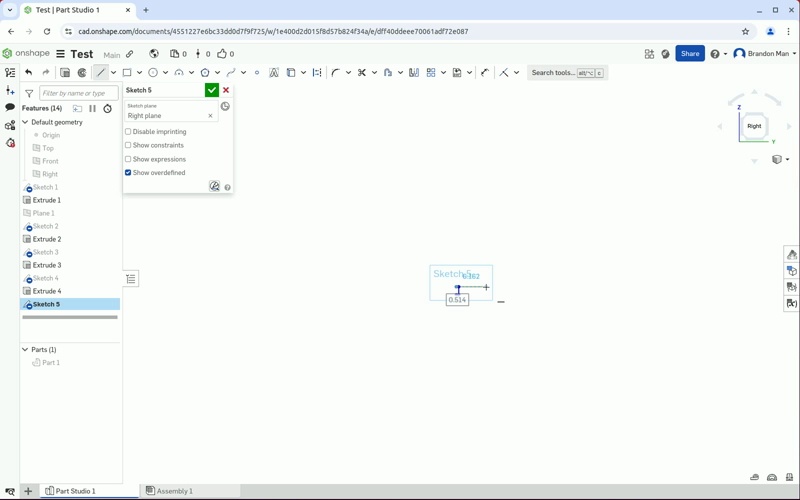
key_down(shift)
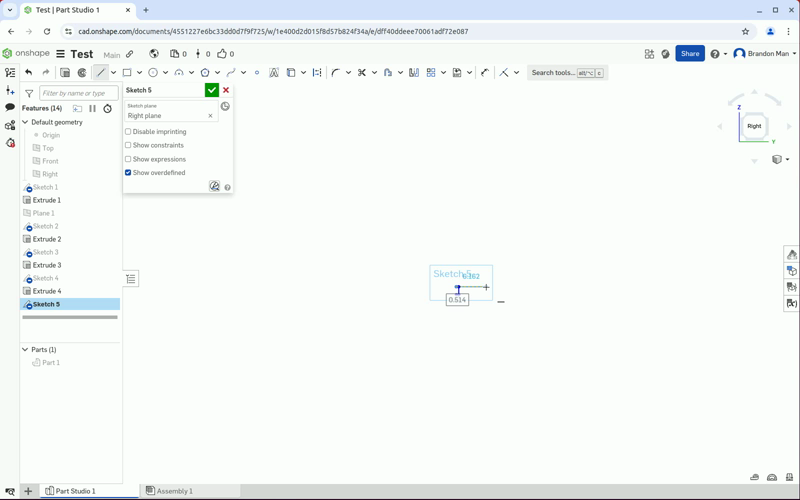
mouse_move(456, 294)
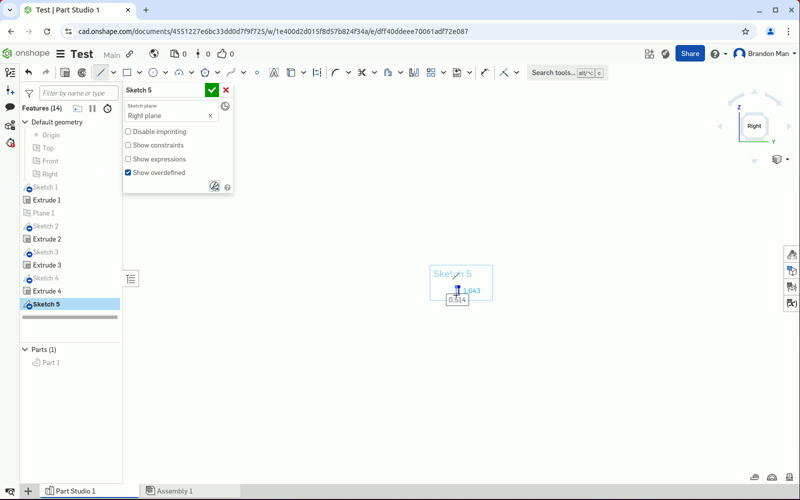
scroll(6)
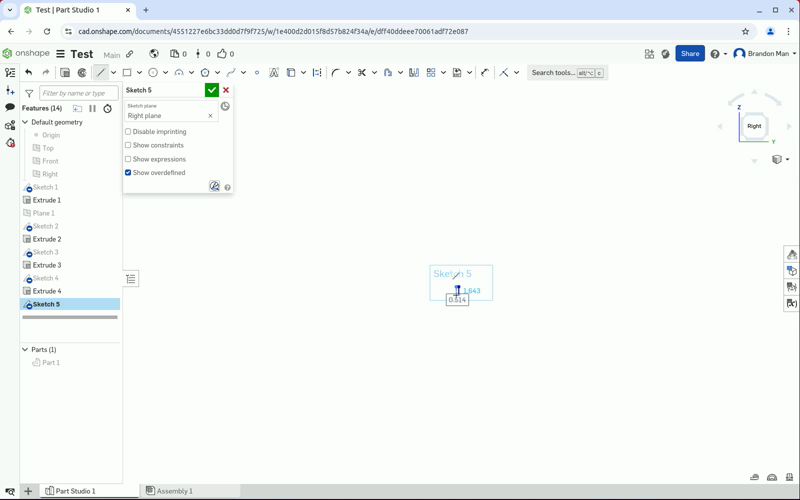
scroll(6)
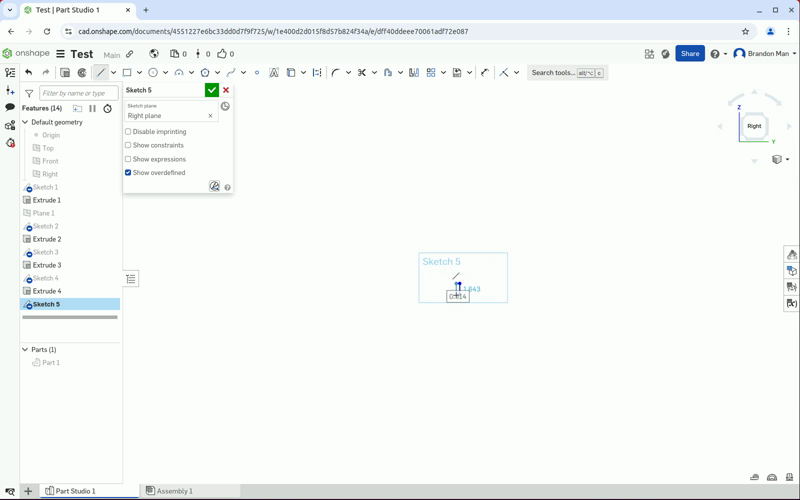
scroll(6)
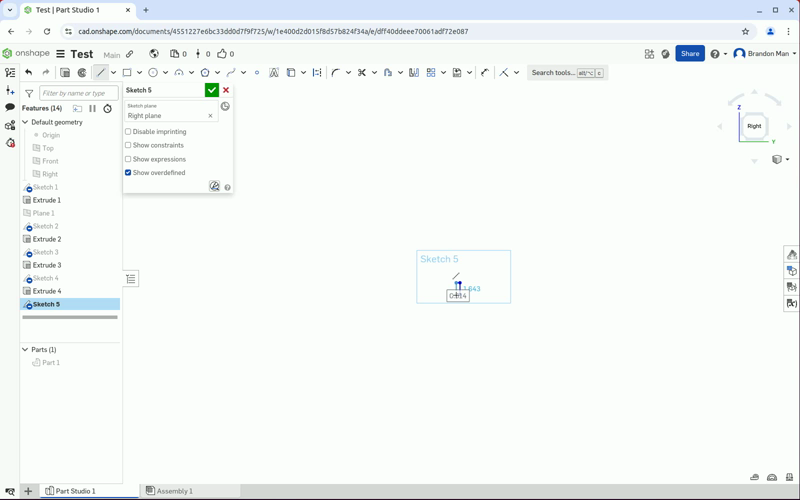
scroll(6)
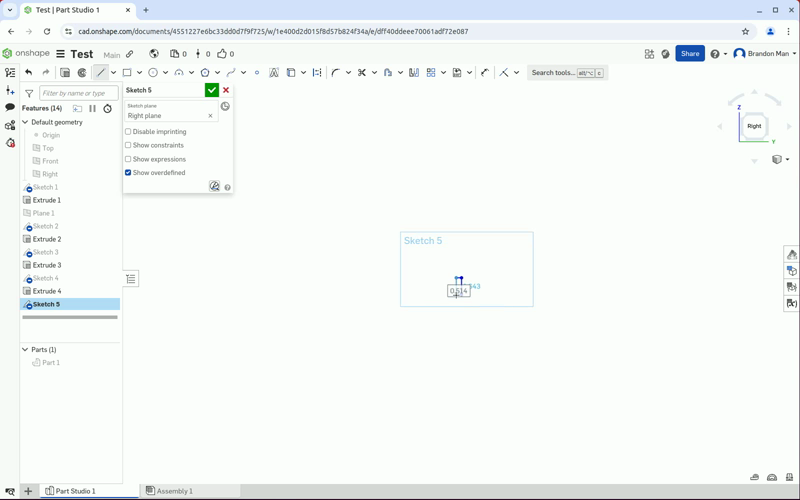
scroll(6)
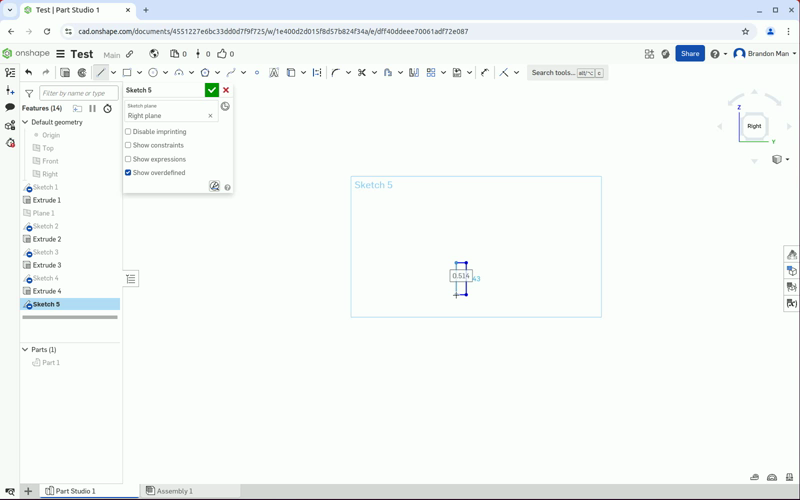
scroll(6)
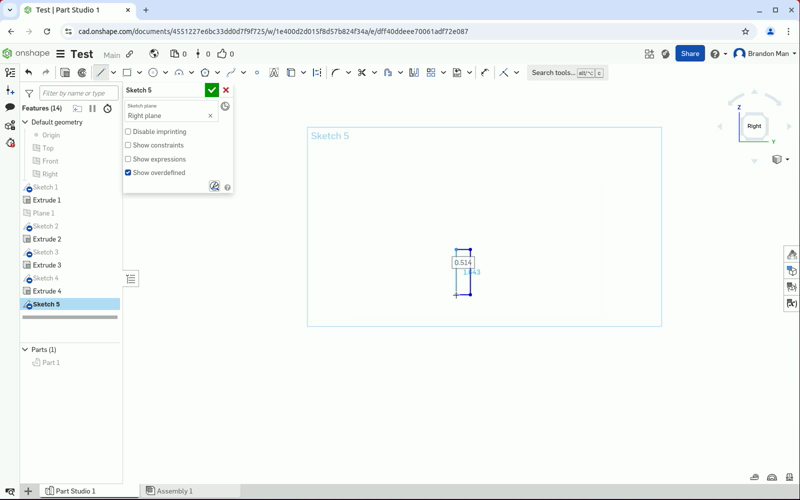
scroll(6)
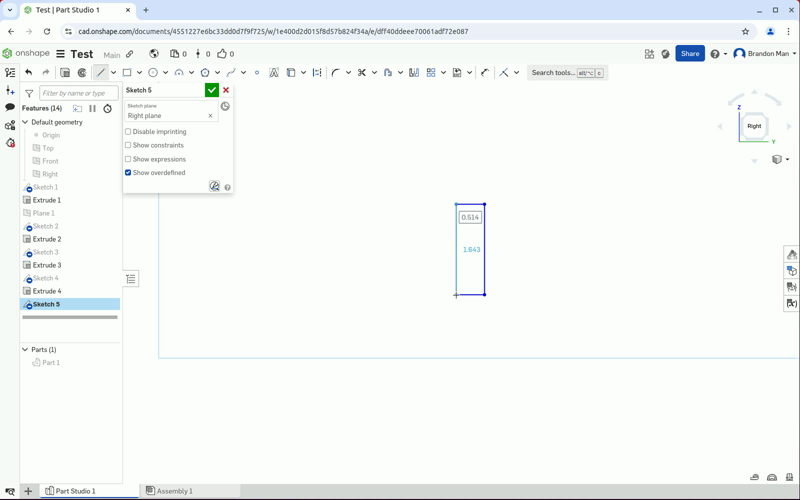
key_up(shift)
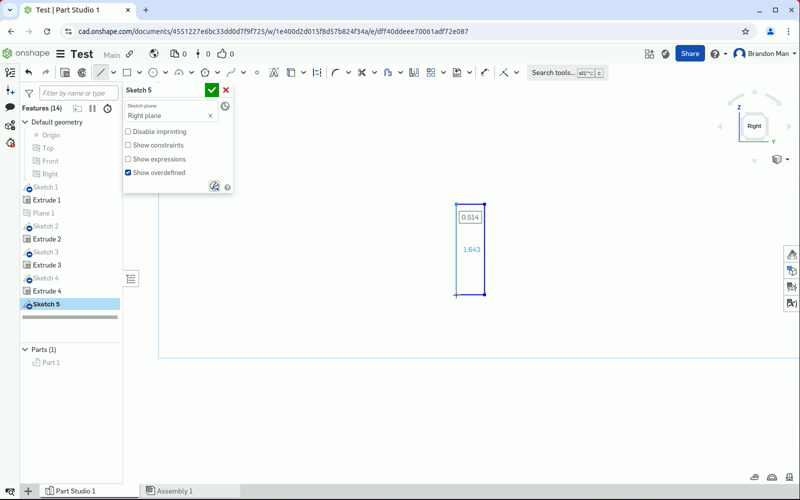
click(456, 294)
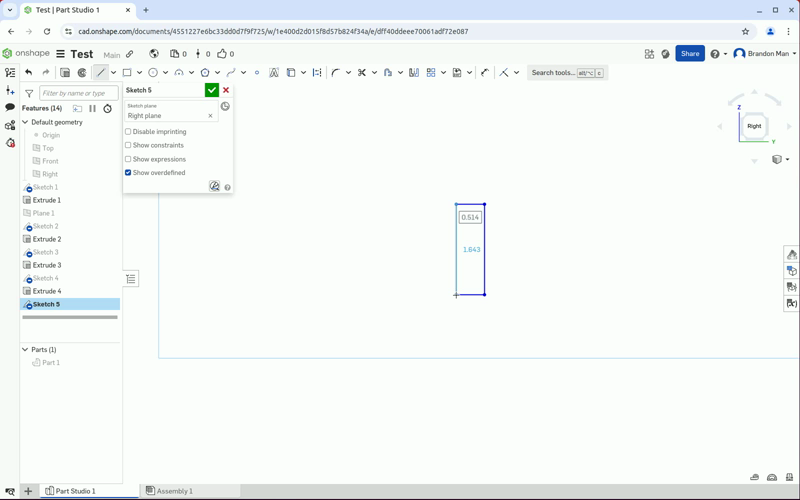
scroll(-6)
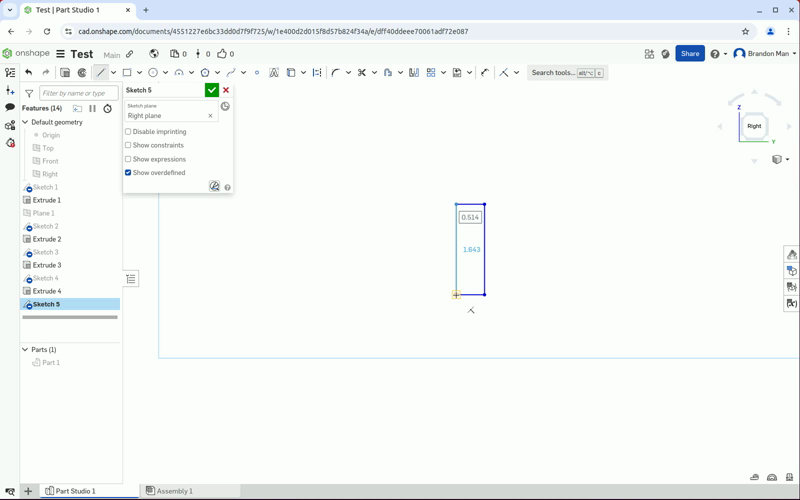
scroll(-6)
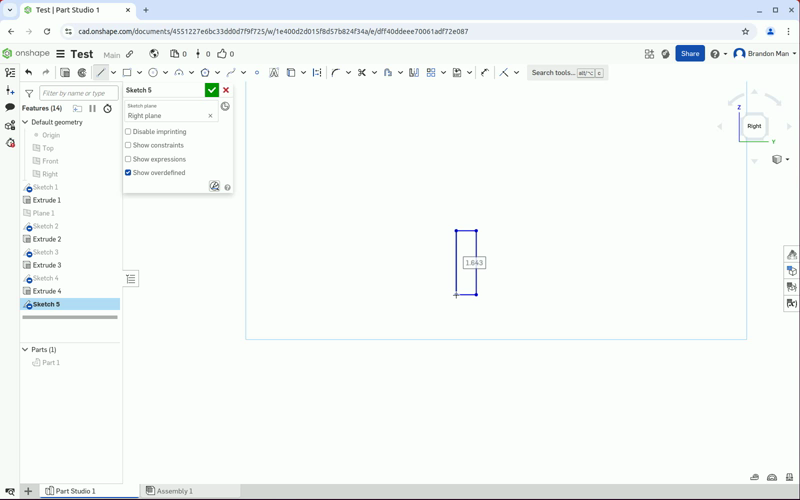
scroll(-6)
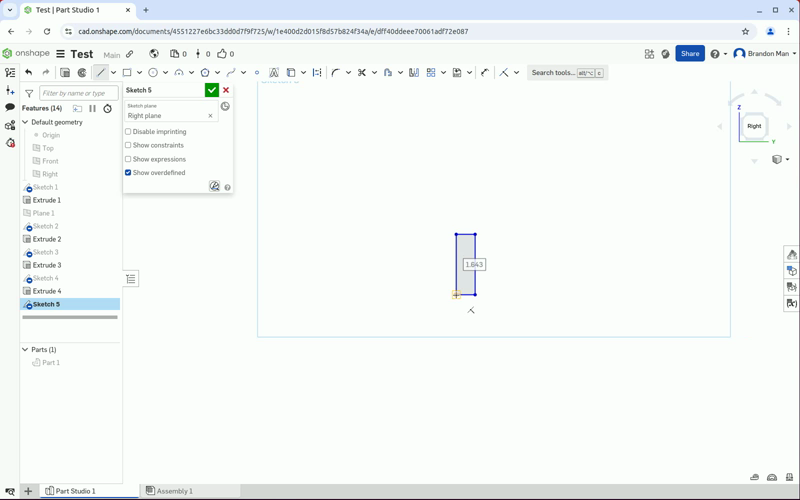
scroll(-6)
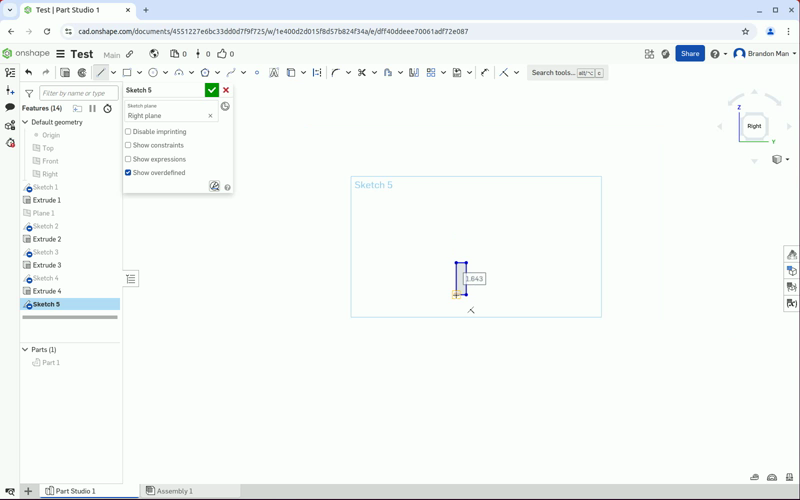
scroll(-6)
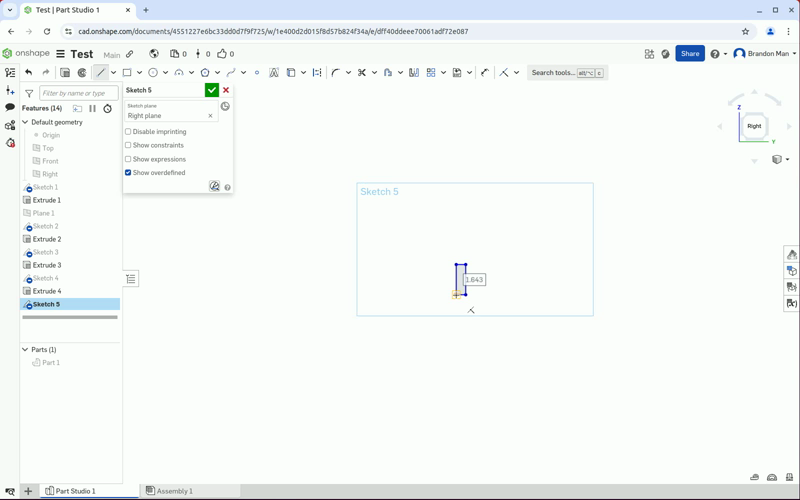
scroll(-6)
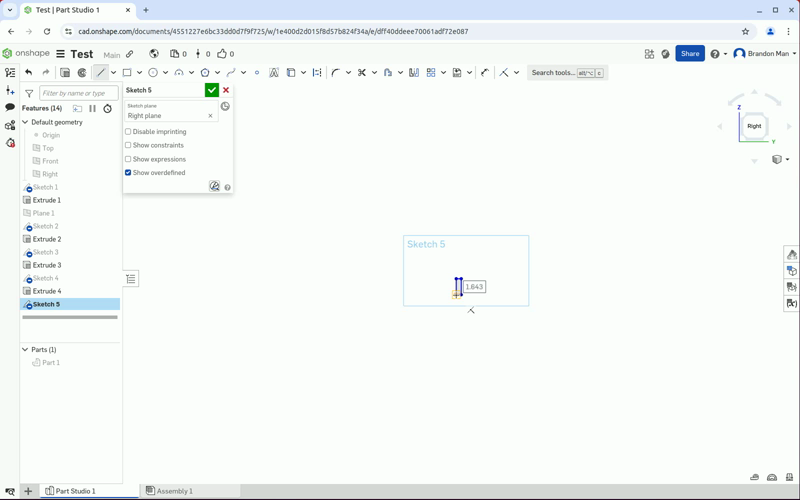
scroll(-6)
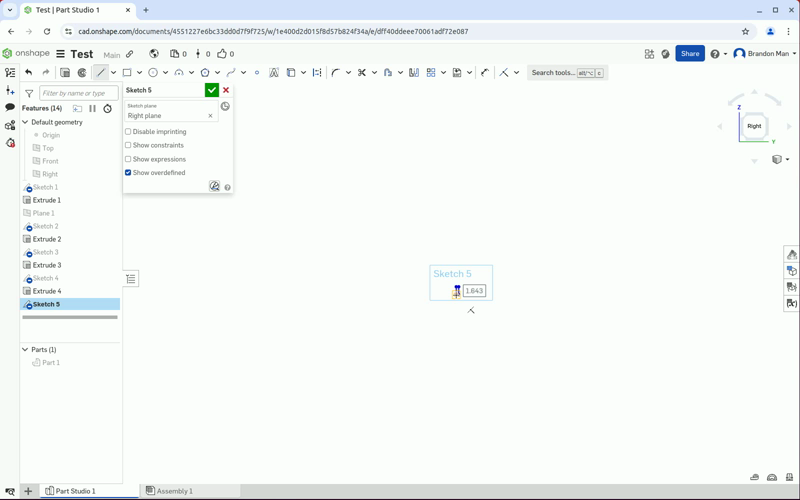
key(esc)
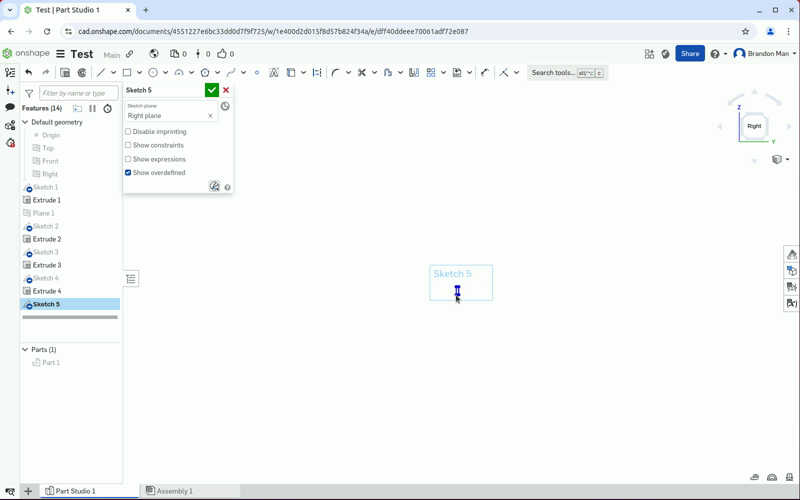
mouse_move(457, 292)
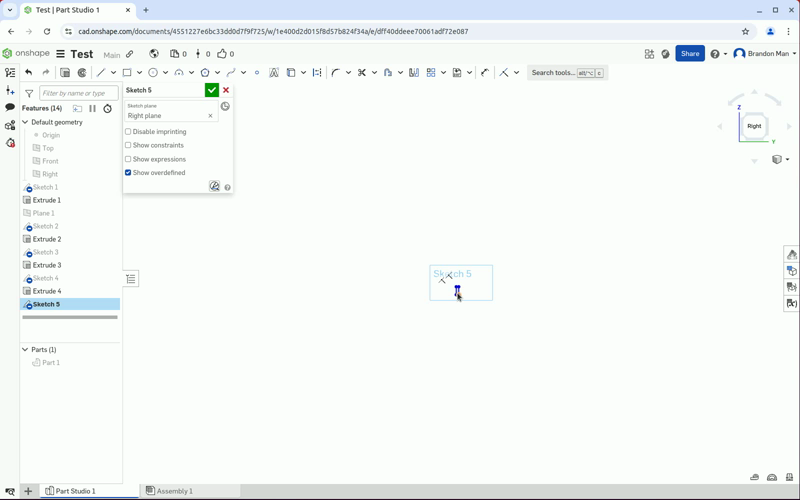
scroll(6)
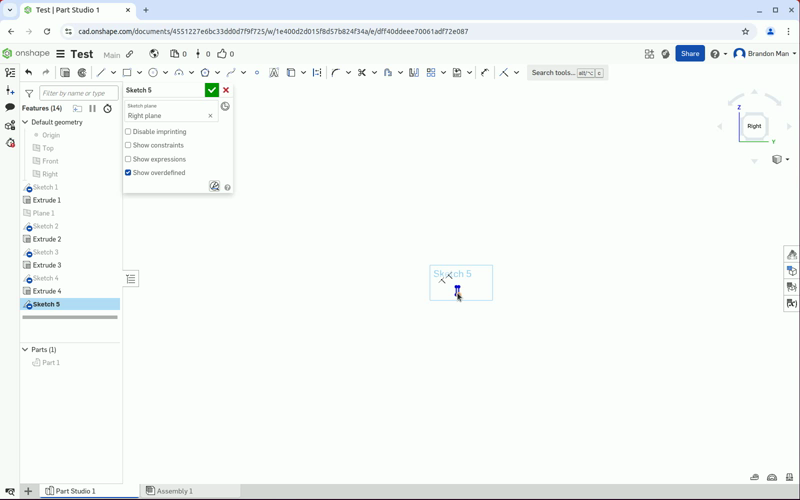
scroll(6)
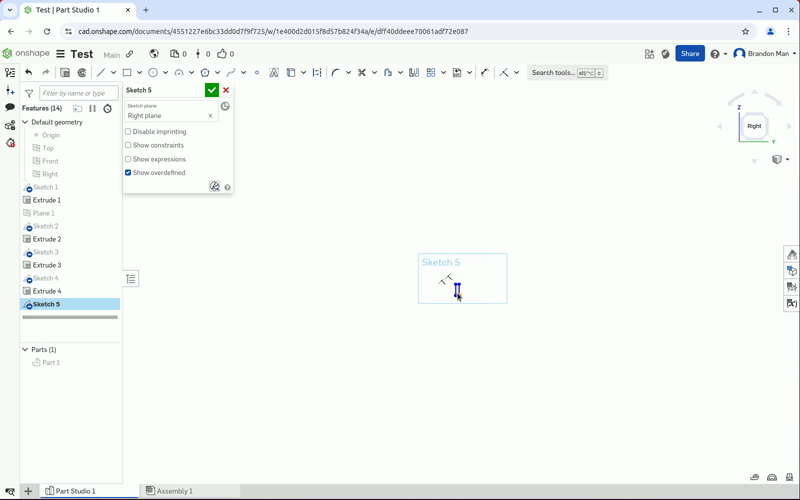
scroll(6)
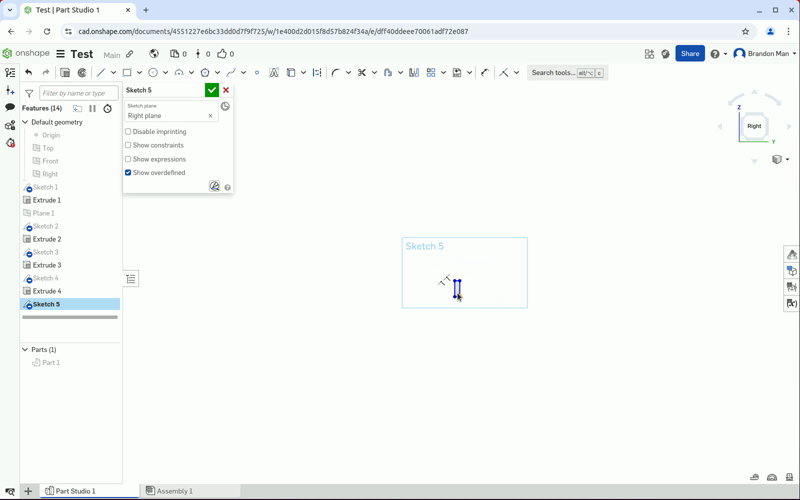
scroll(6)
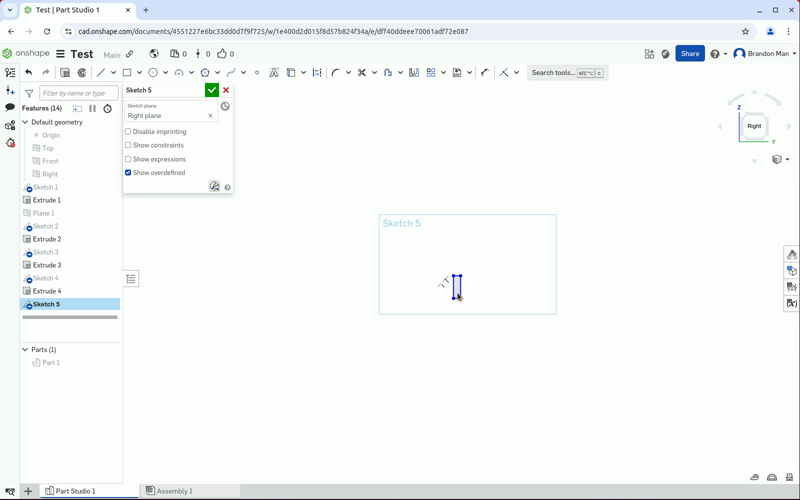
scroll(6)
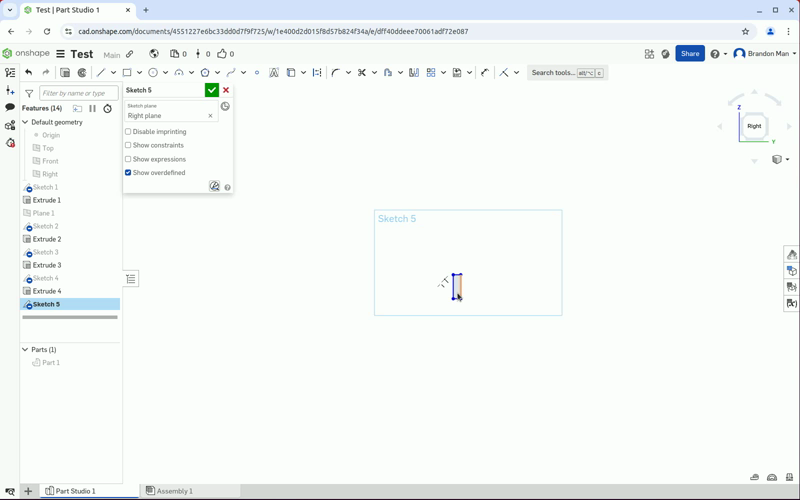
scroll(6)
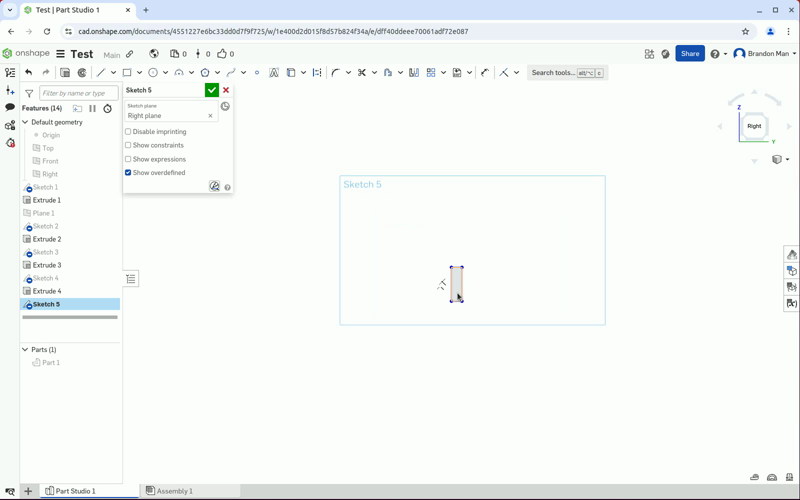
scroll(6)
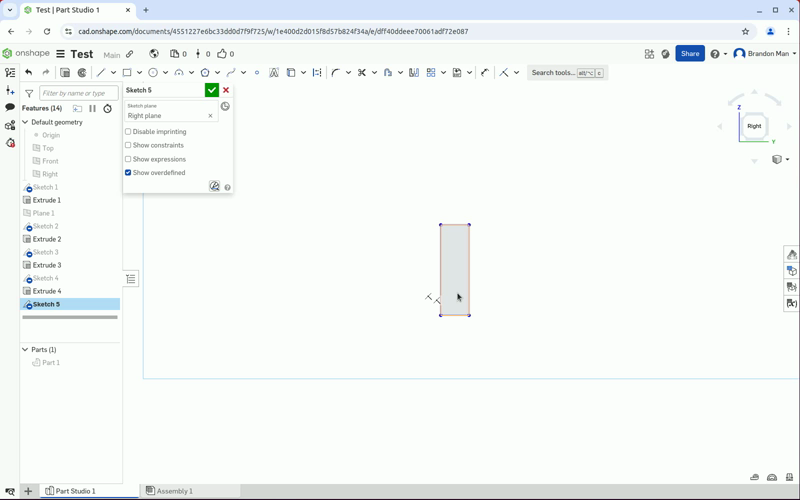
click(457, 292)
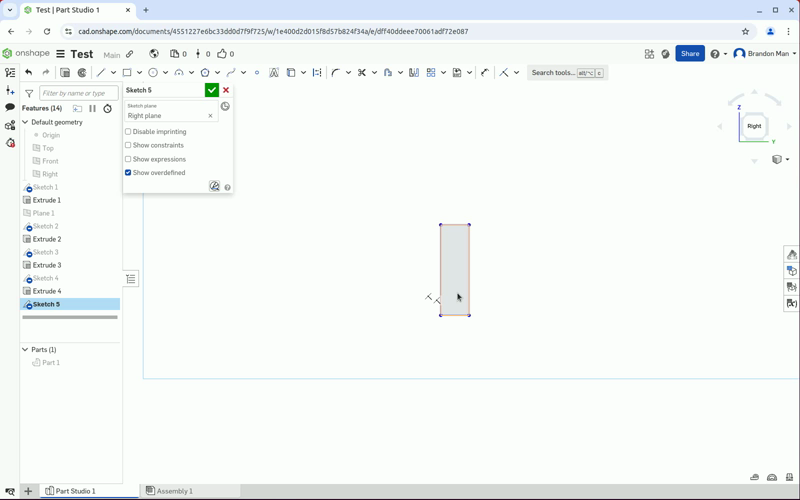
scroll(-6)
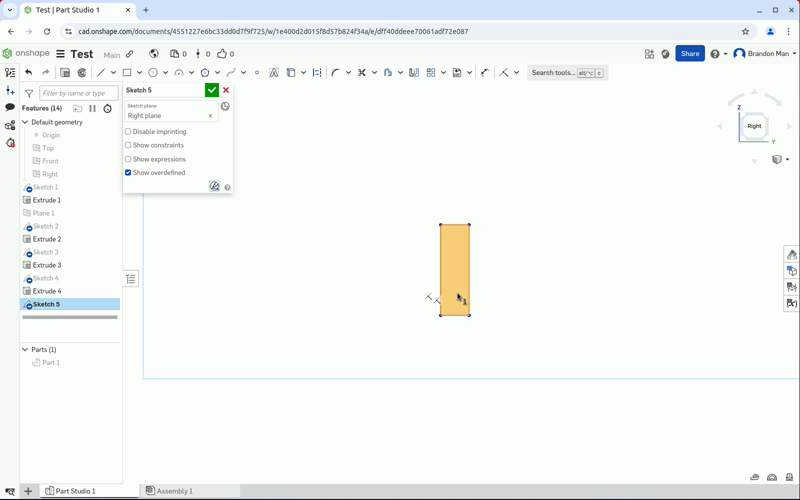
scroll(-6)
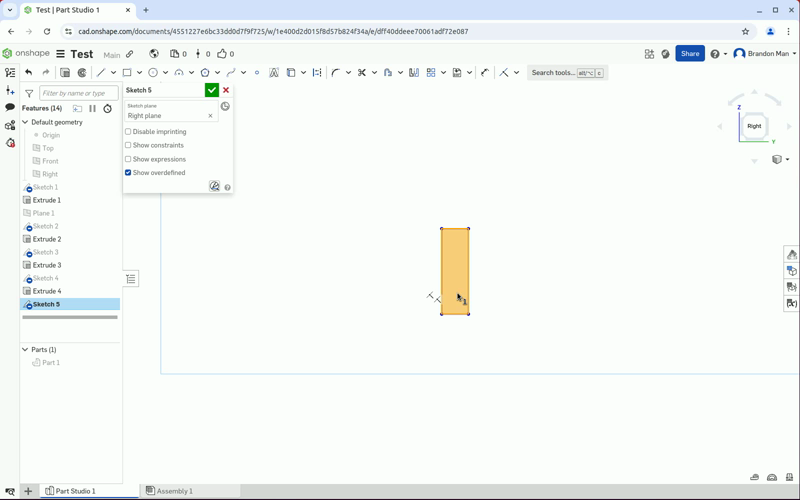
scroll(-6)
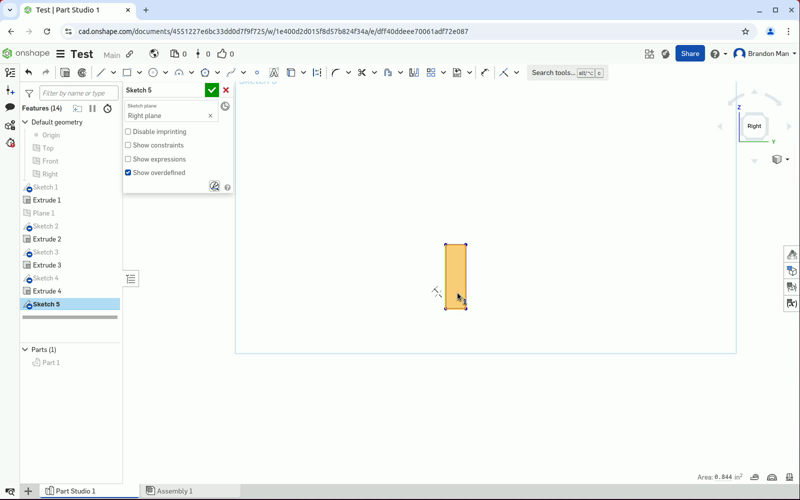
scroll(-6)
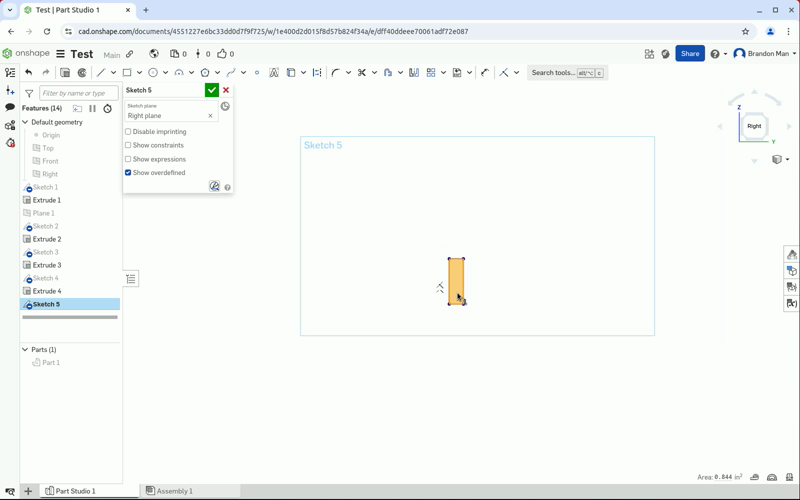
scroll(-6)
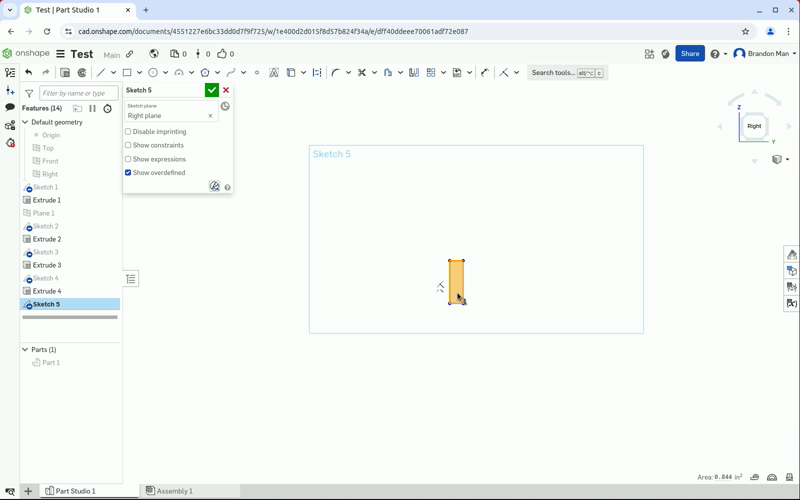
scroll(-6)
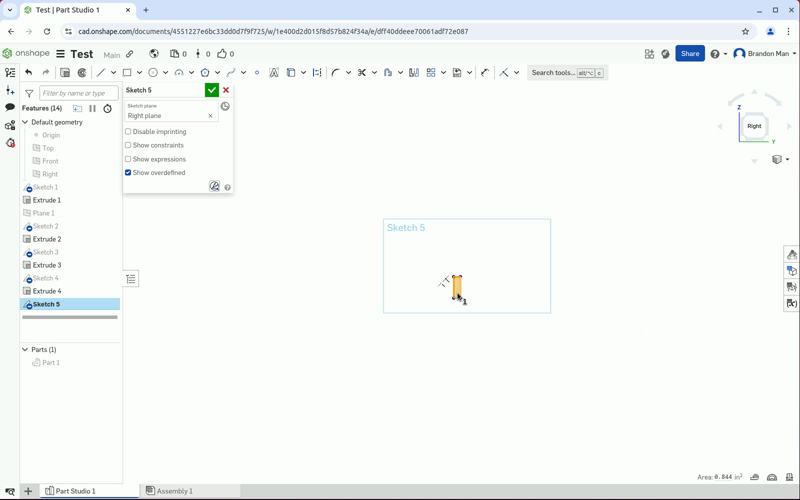
scroll(-6)
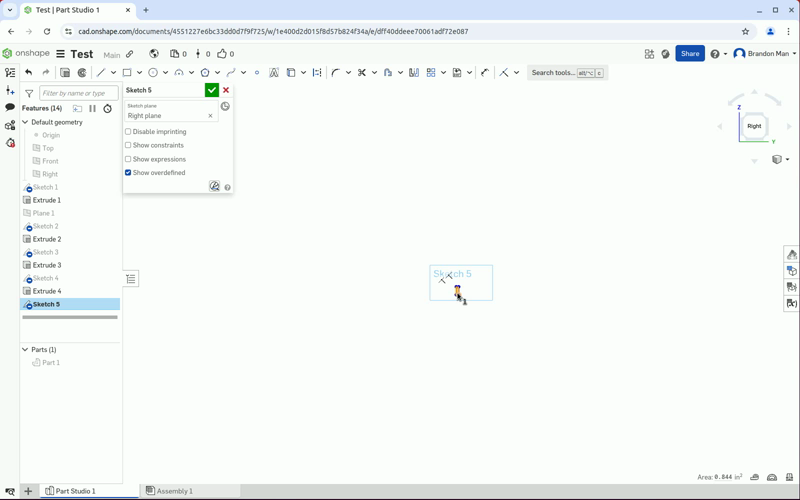
mouse_move(73, 352)
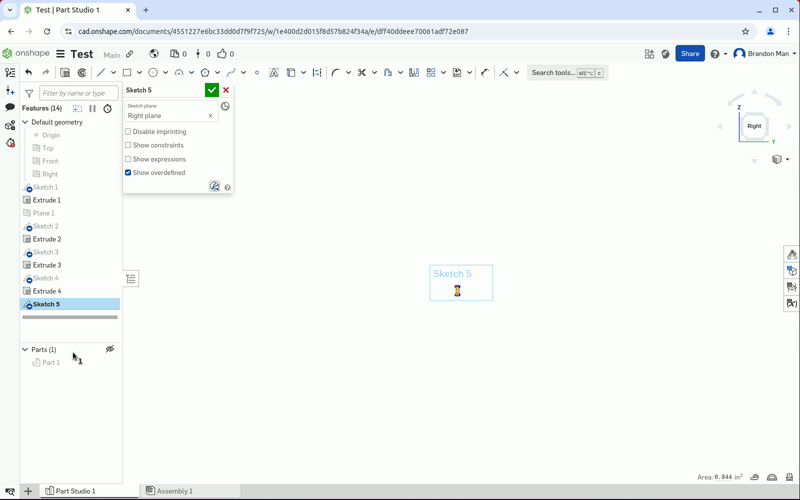
key(shift+y)
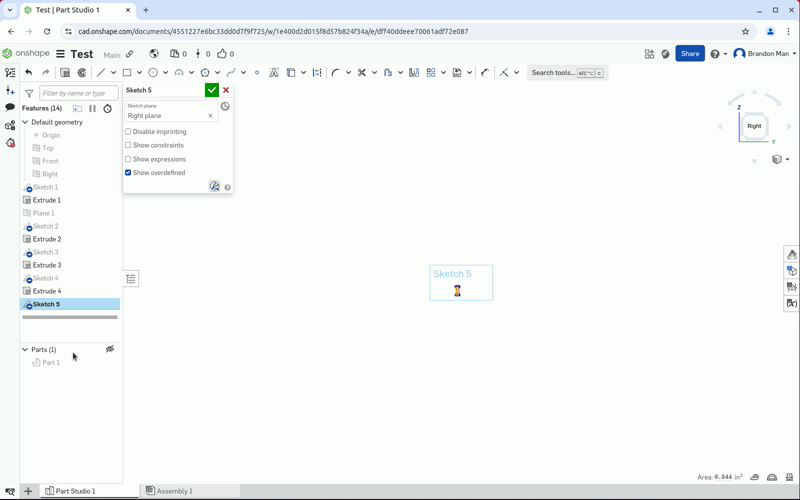
key(shift+e)
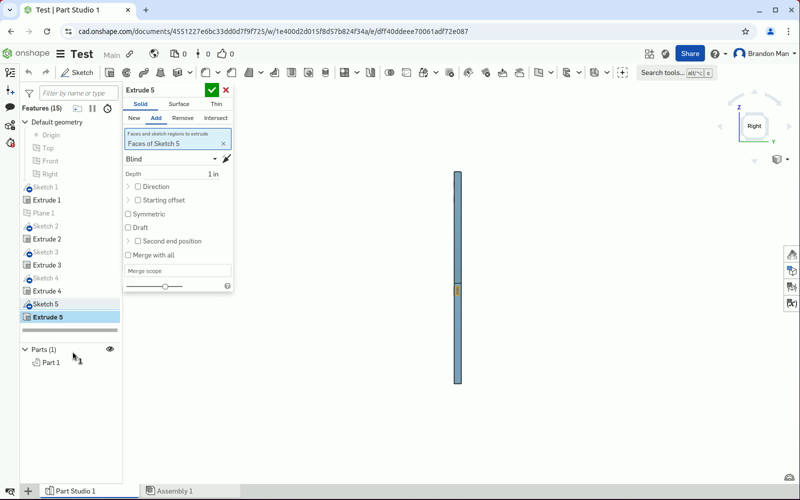
mouse_move(143, 106)
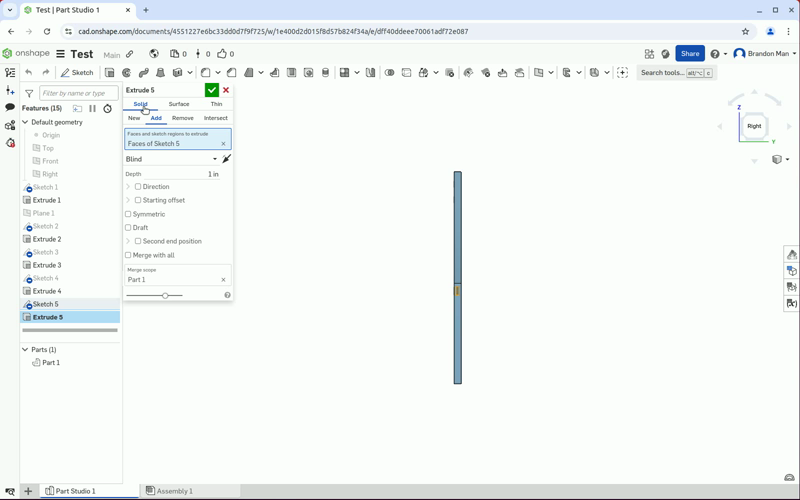
click(143, 106)
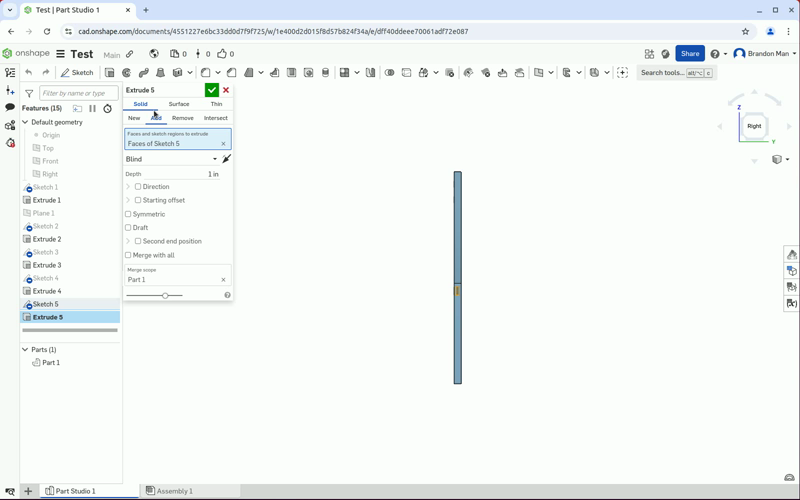
mouse_move(186, 120)
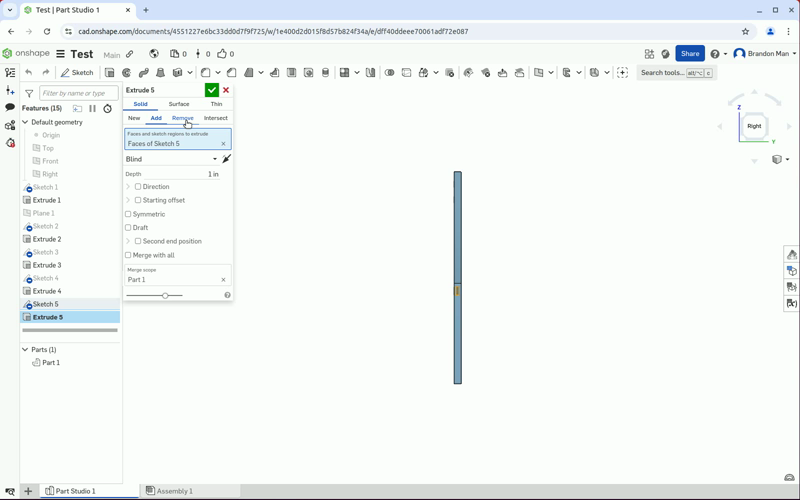
click(186, 120)
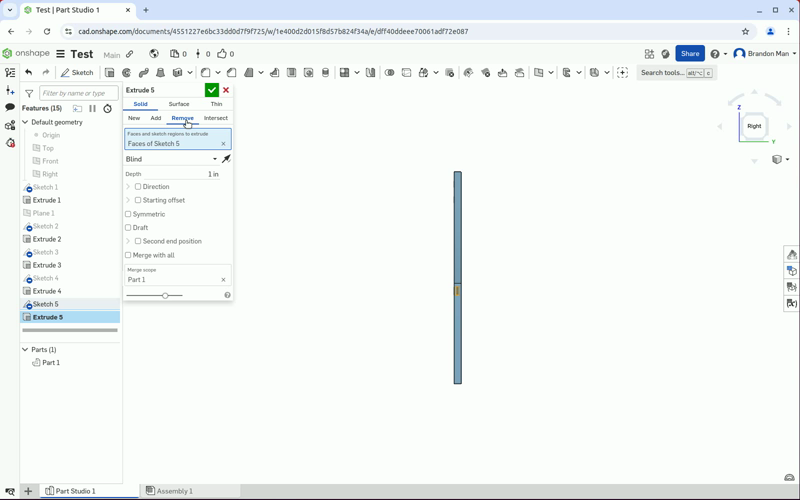
key(tab, 4)
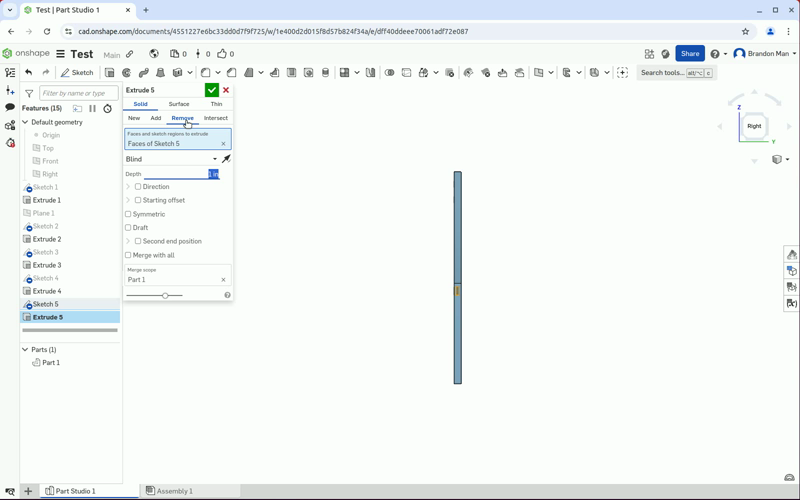
text(0.481)
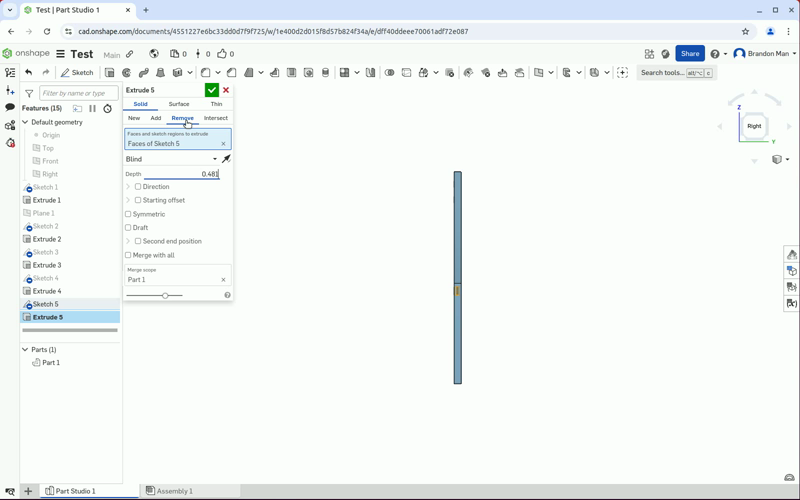
key(tab, 6)
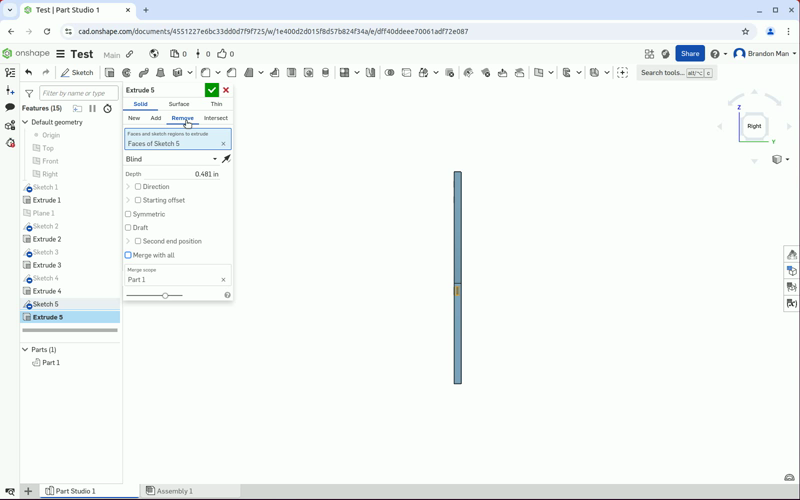
key(space)
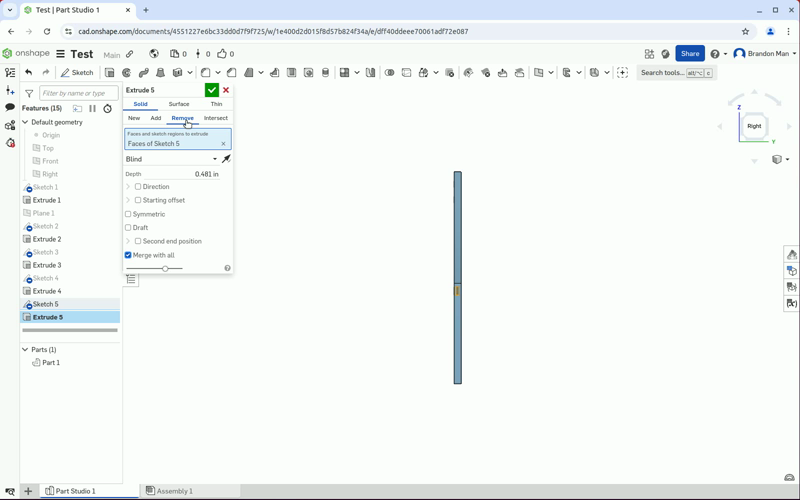
key(enter)
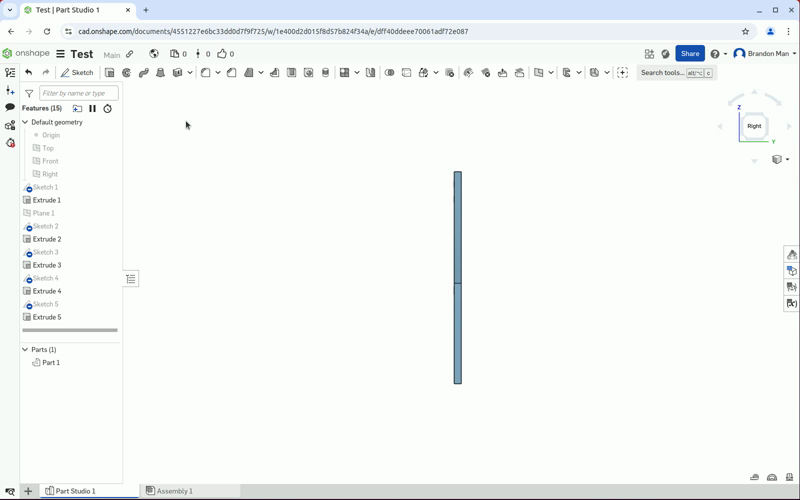
key(shift+h)
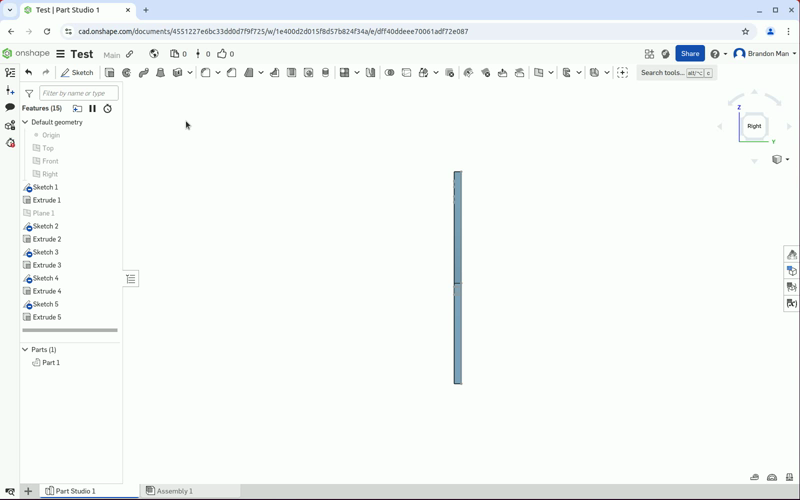
key(shift+h)
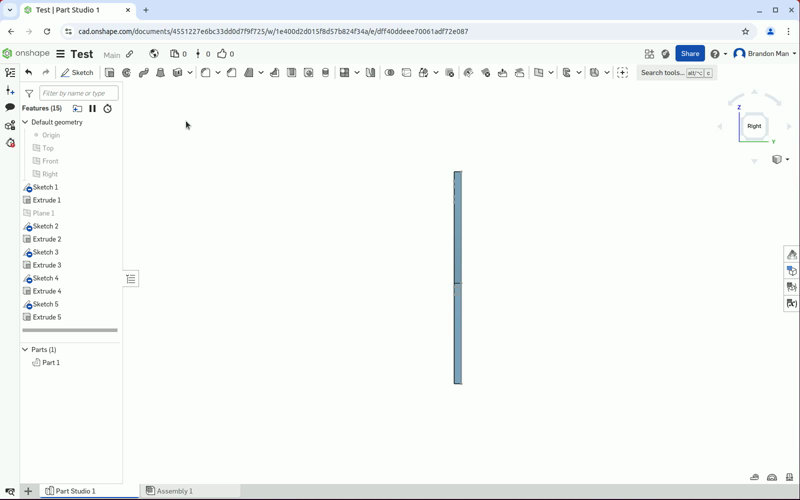
key(shift+7)
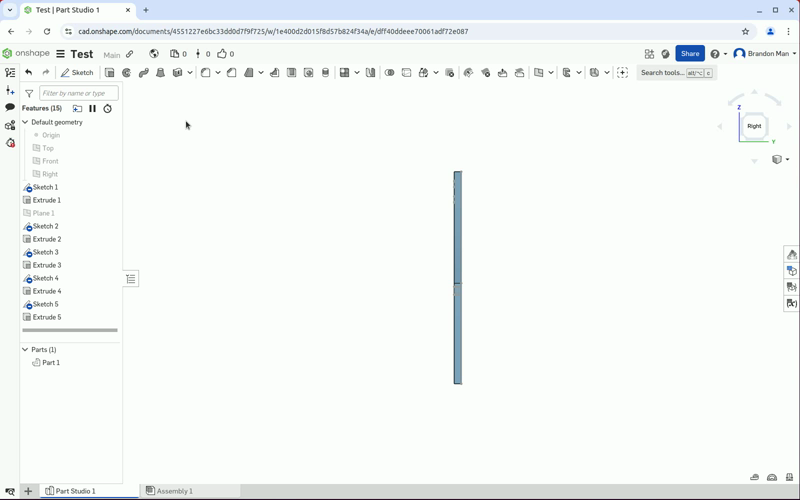
key(right, 2)
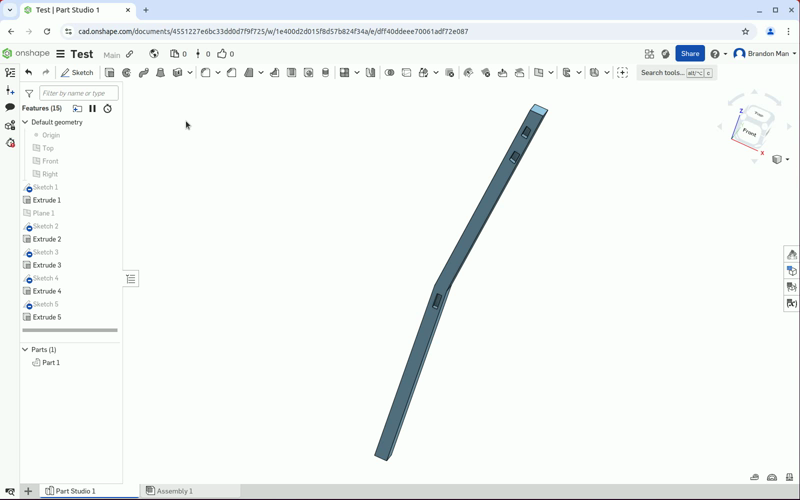
key(down, 2)
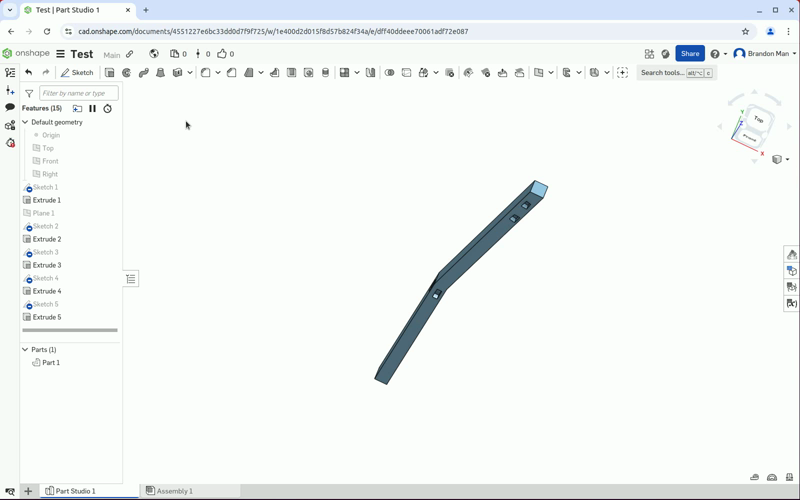
key(up, 2)
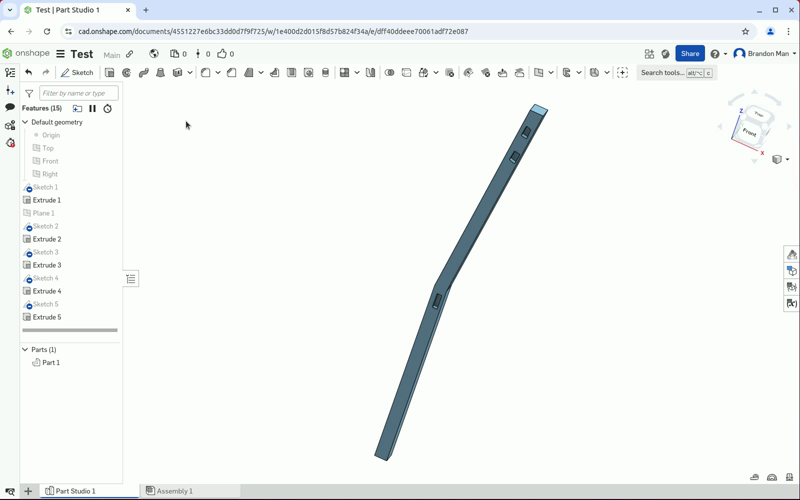
key(left, 2)
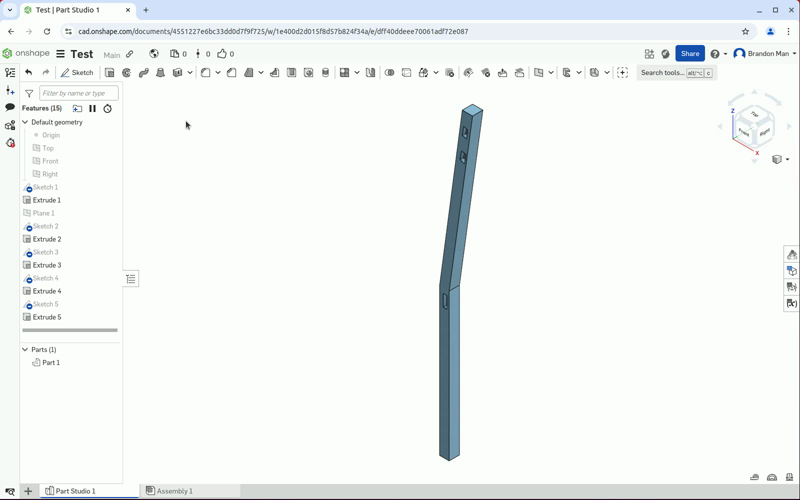
mouse_move(73, 189)
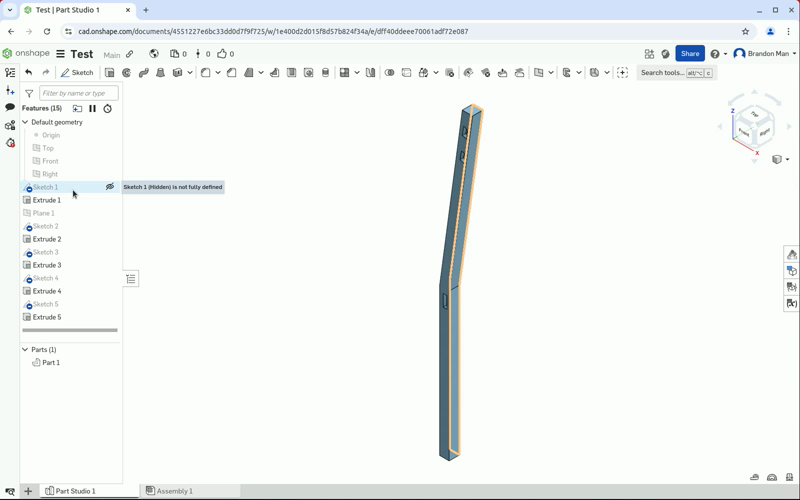
click(73, 189)